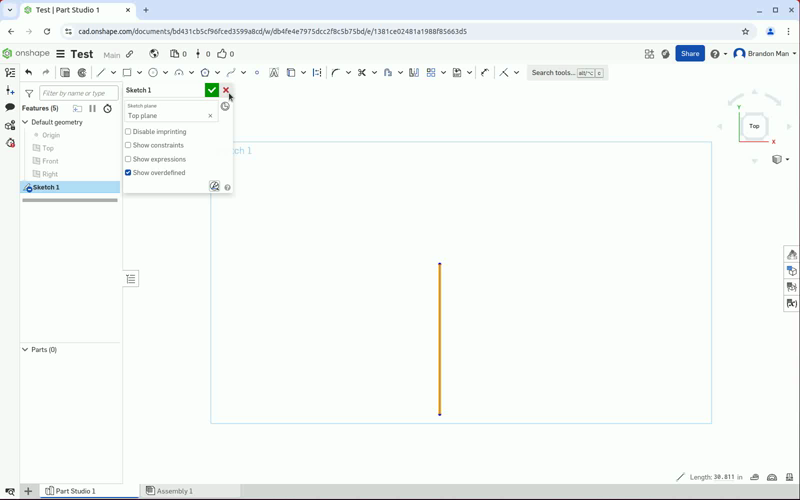
key(shift+h)
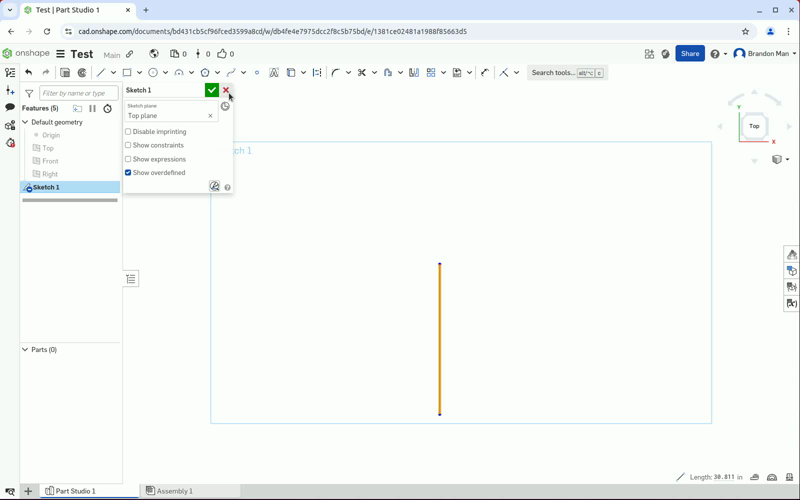
key(shift+s)
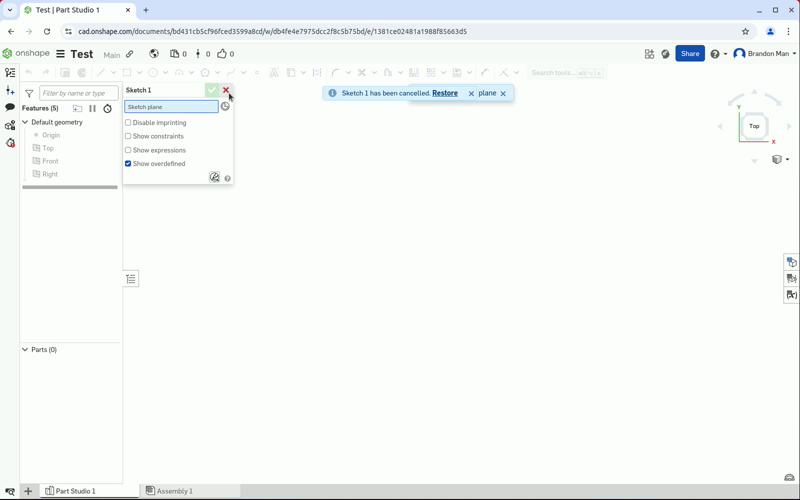
mouse_move(73, 150)
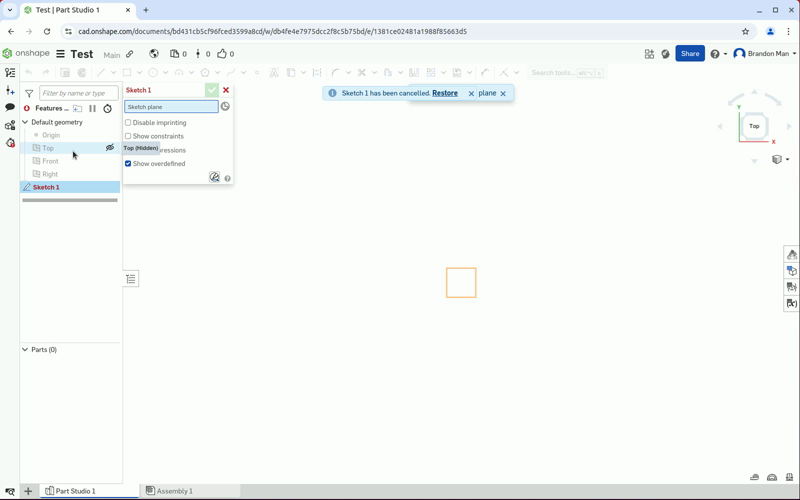
click(73, 150)
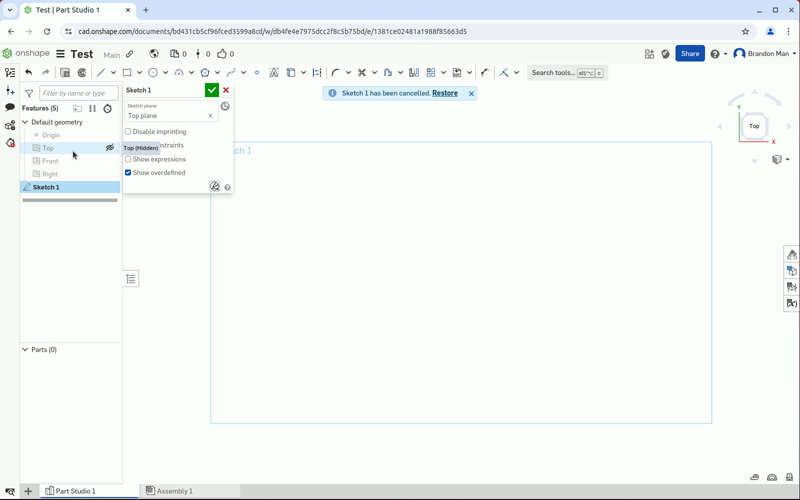
mouse_move(73, 352)
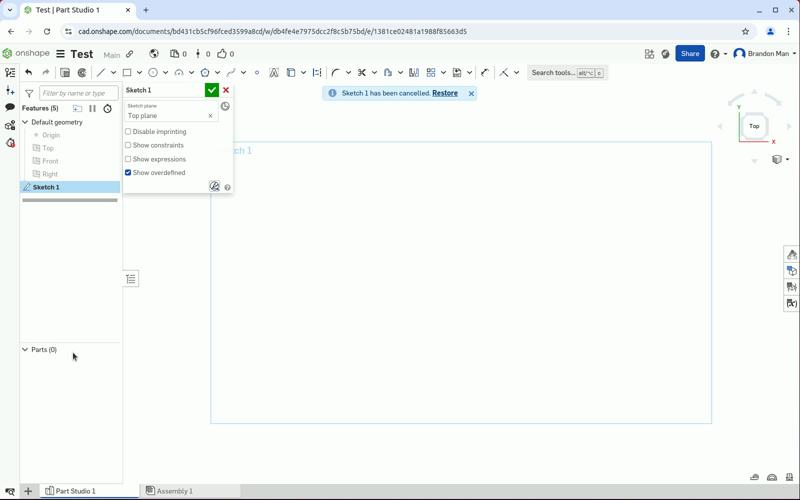
key(y)
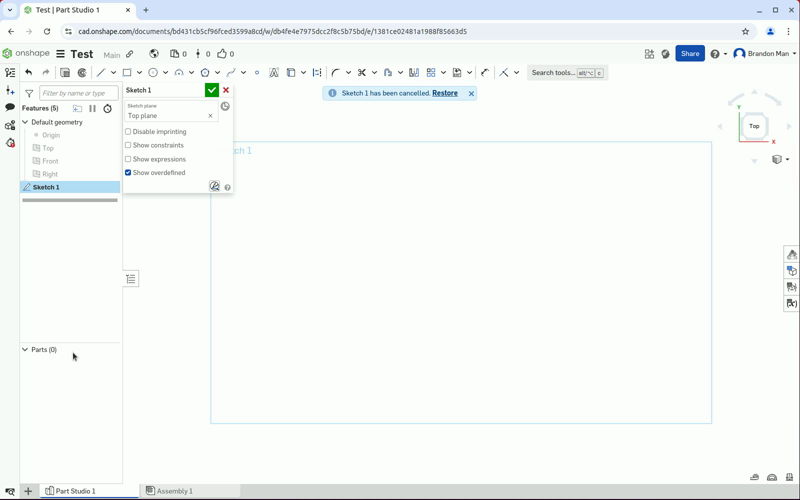
key(l)
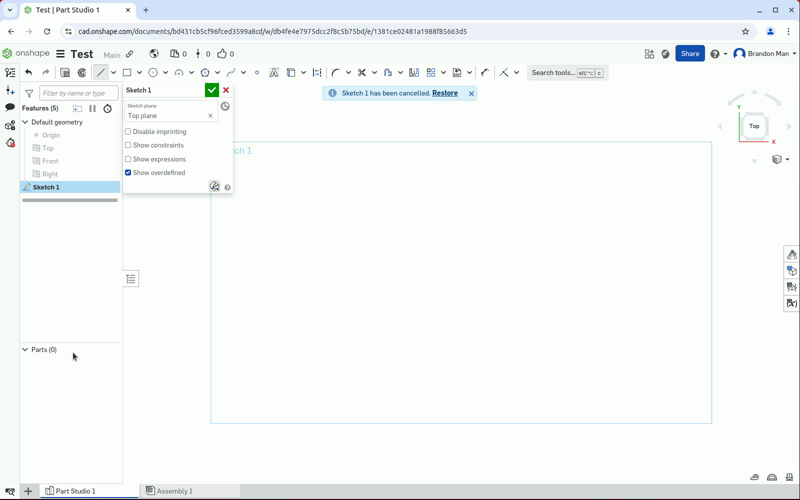
key_down(shift)
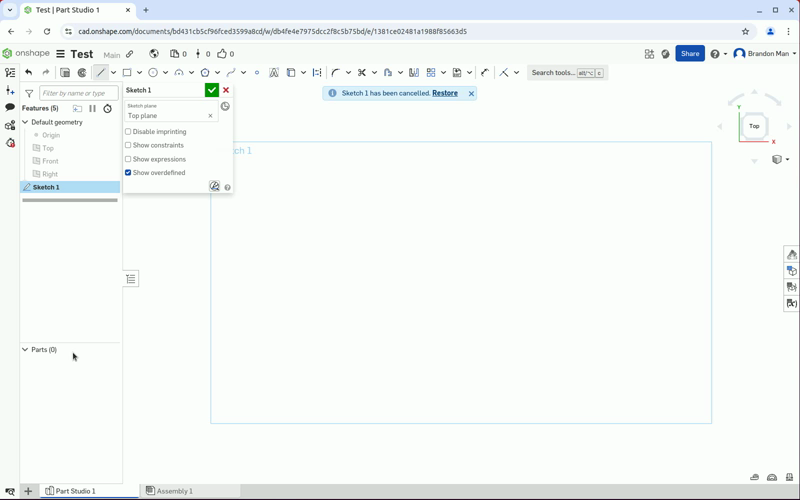
mouse_move(366, 176)
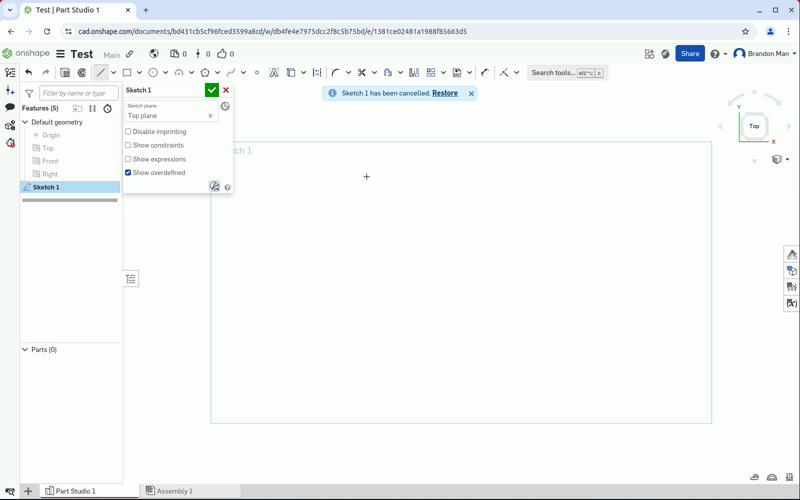
click(366, 176)
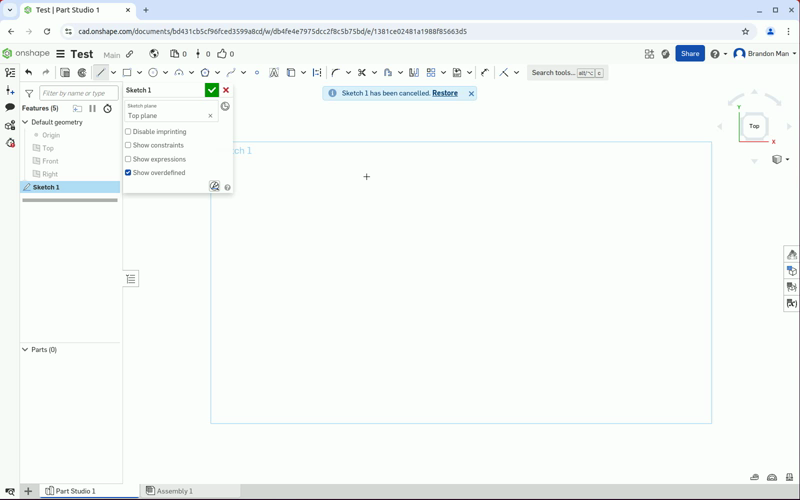
key_up(shift)
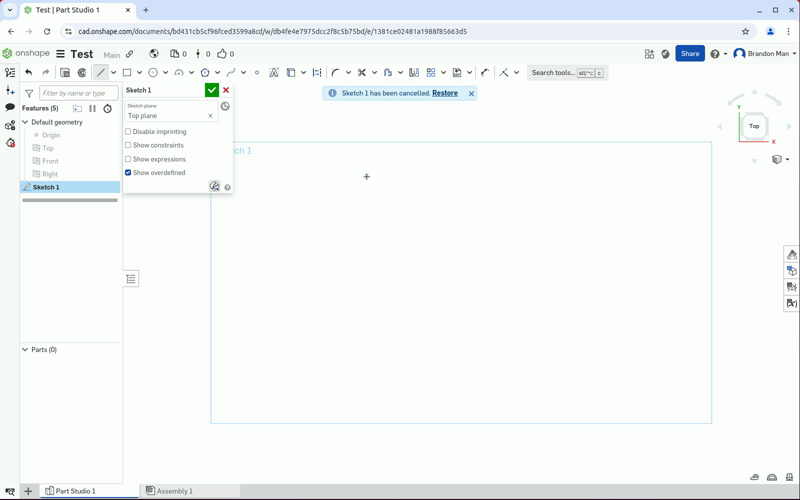
key_down(shift)
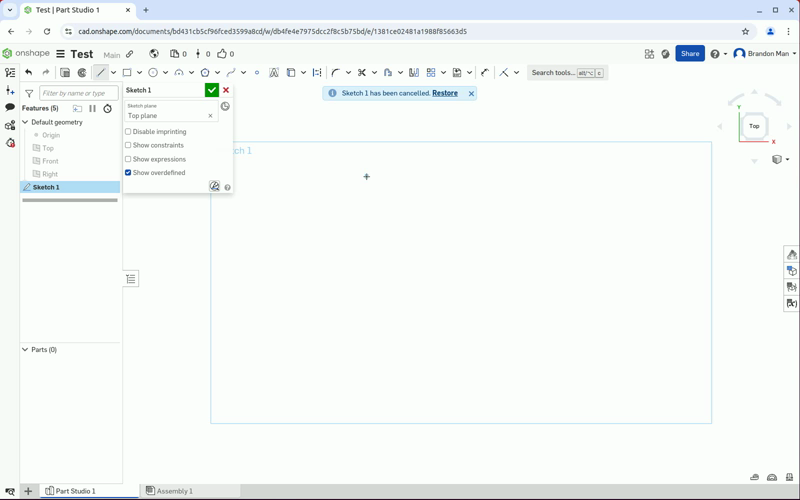
mouse_move(396, 176)
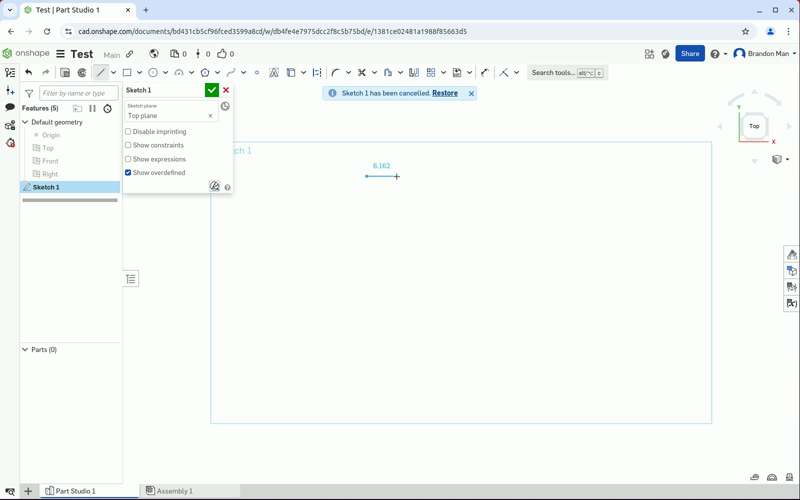
mouse_move(371, 225)
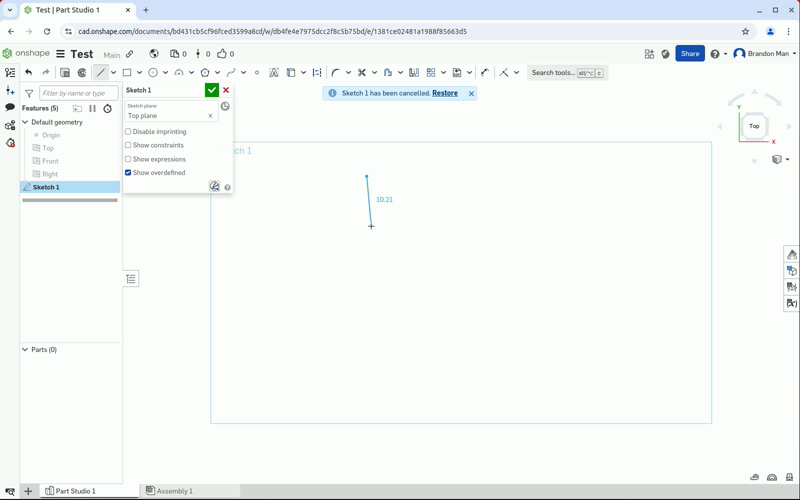
click(371, 225)
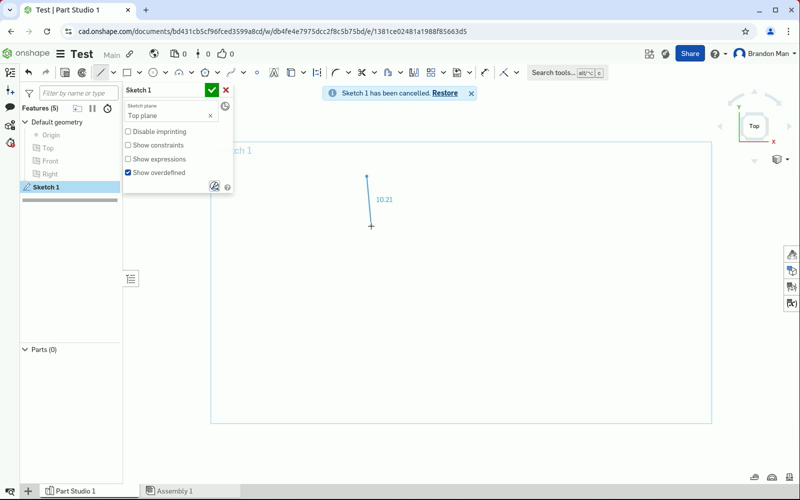
key_up(shift)
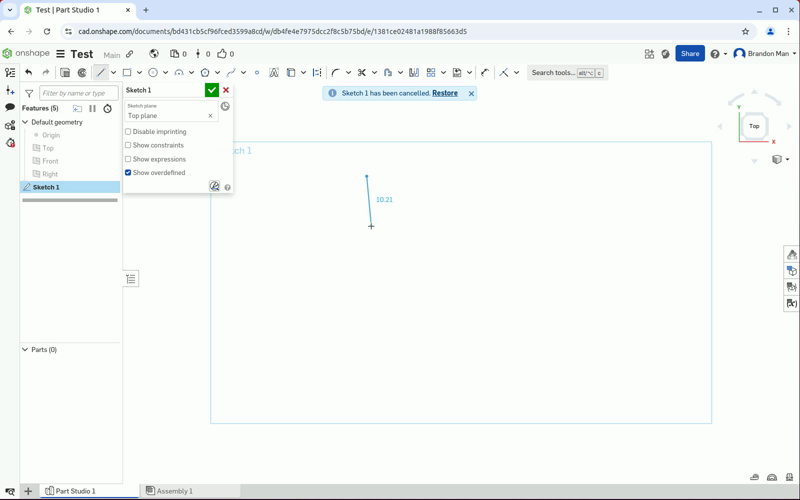
key(esc)
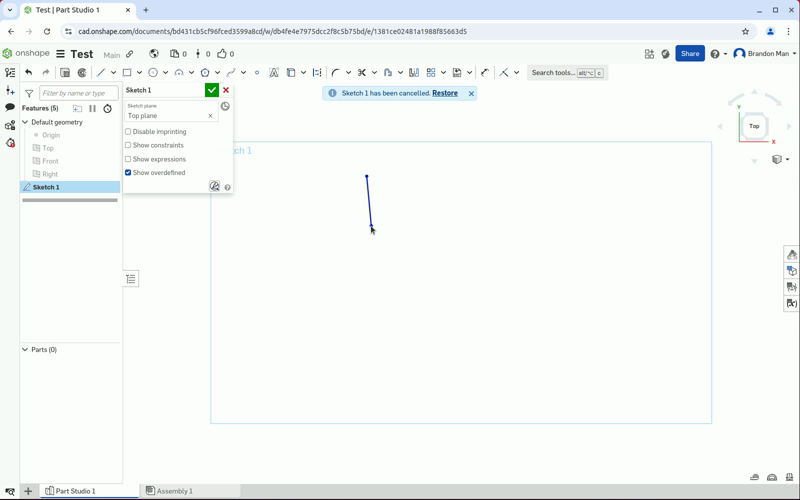
key(a)
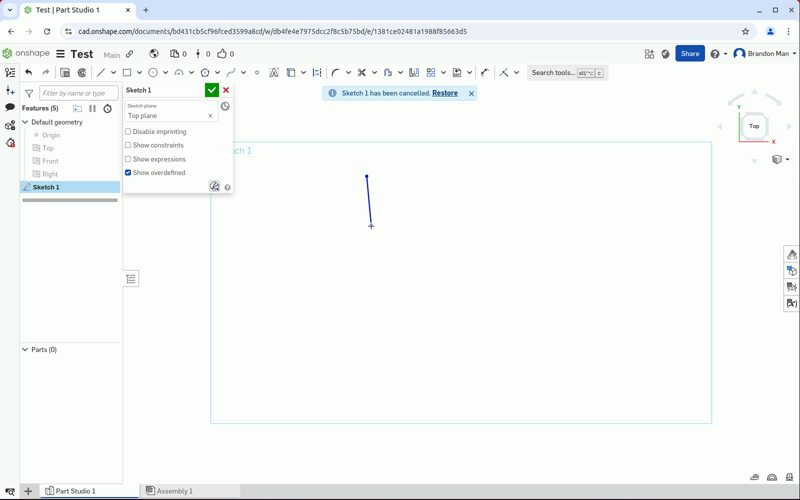
mouse_move(371, 225)
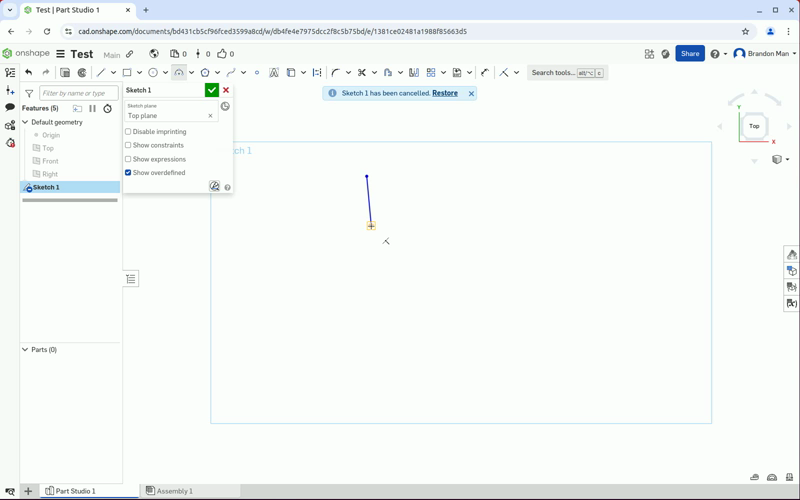
click(371, 225)
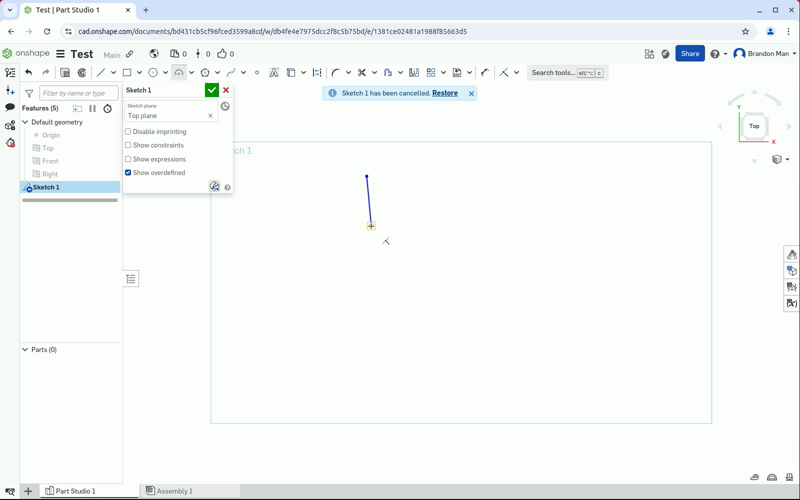
key_down(shift)
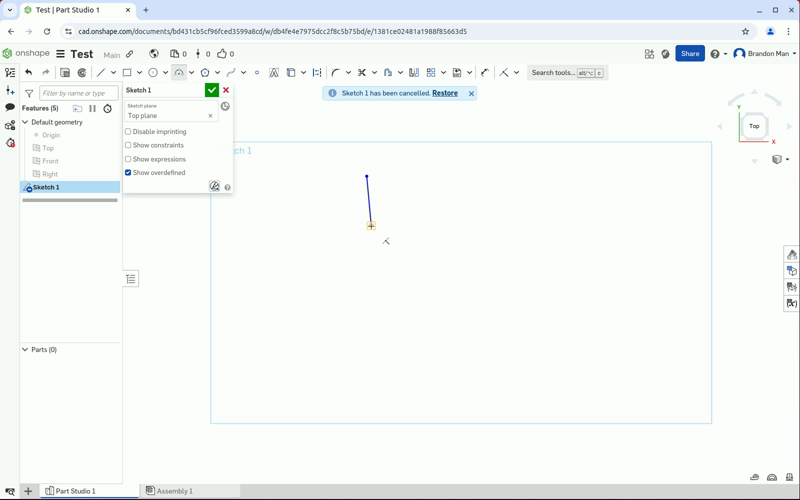
mouse_move(459, 176)
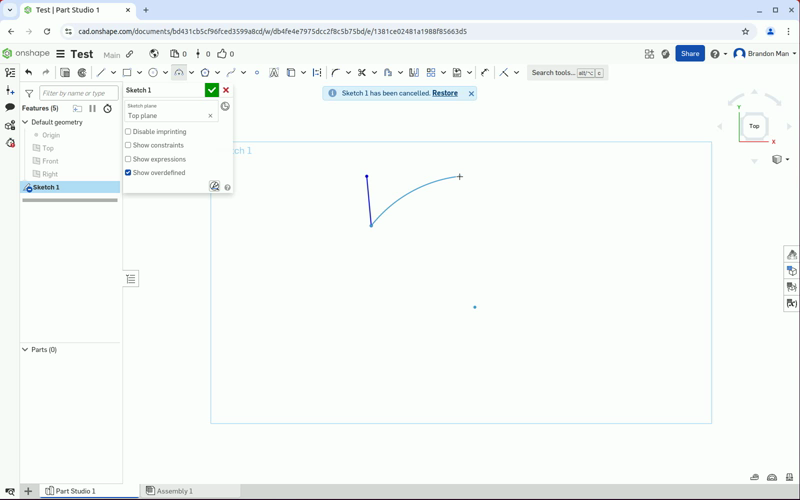
click(459, 176)
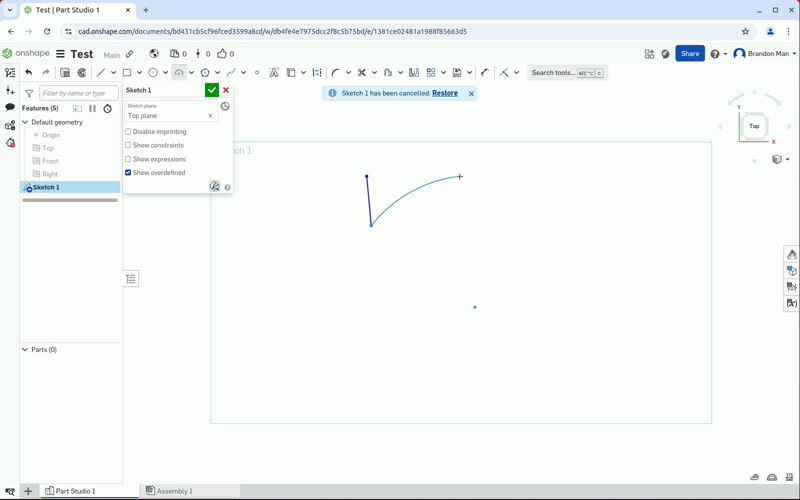
mouse_move(409, 189)
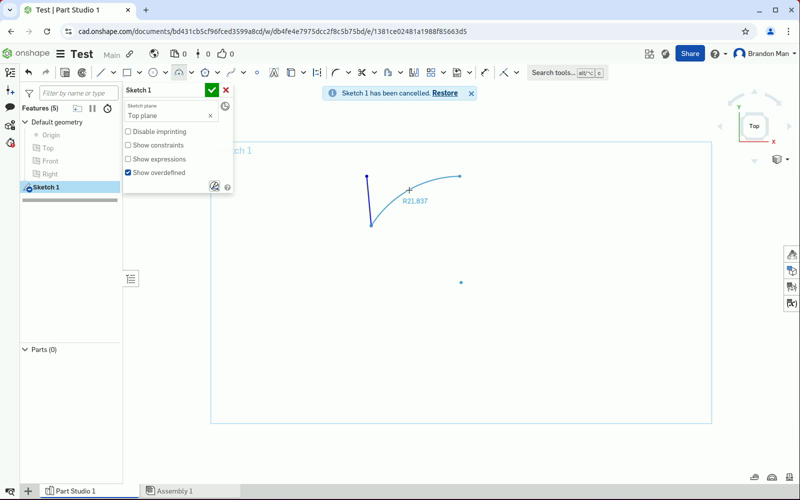
click(409, 189)
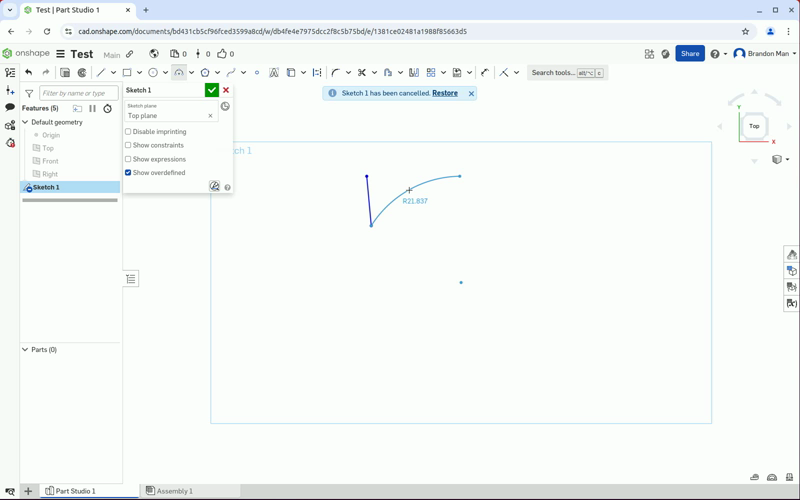
key_up(shift)
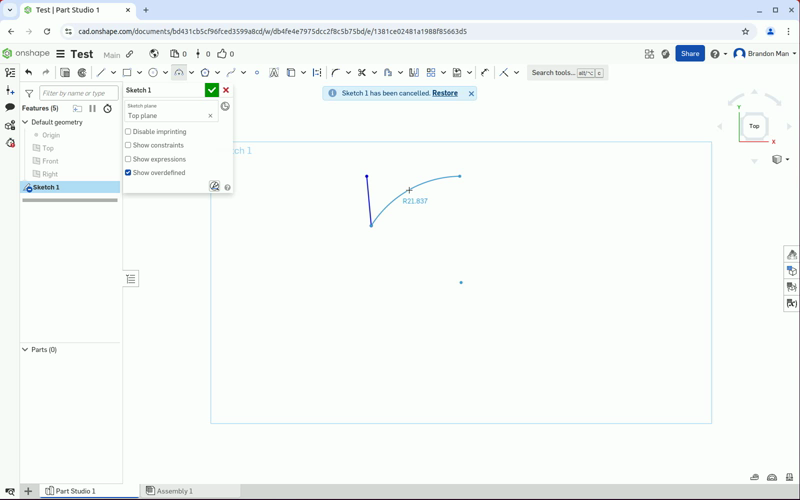
key(esc)
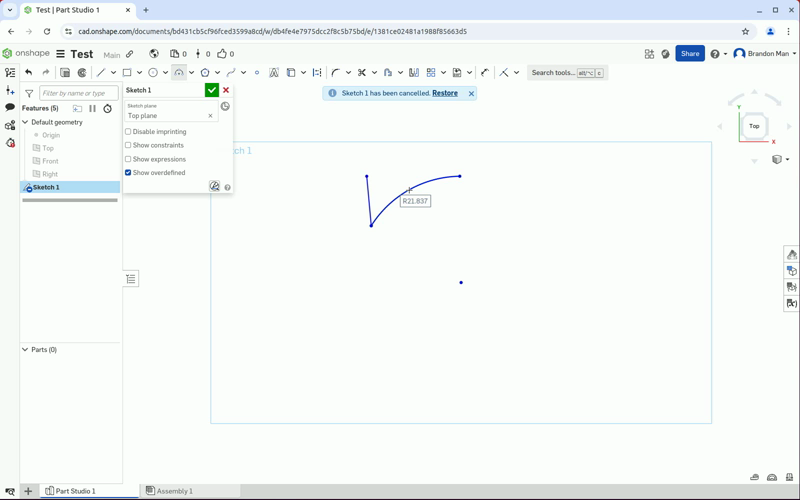
key(l)
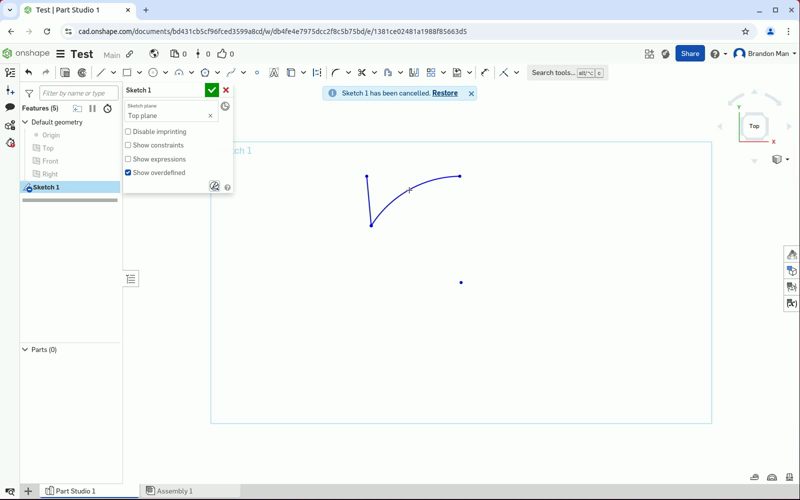
mouse_move(459, 176)
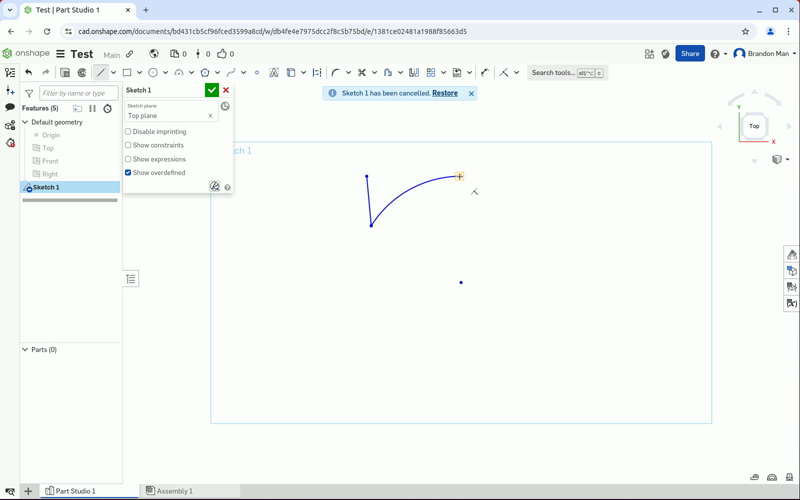
click(459, 176)
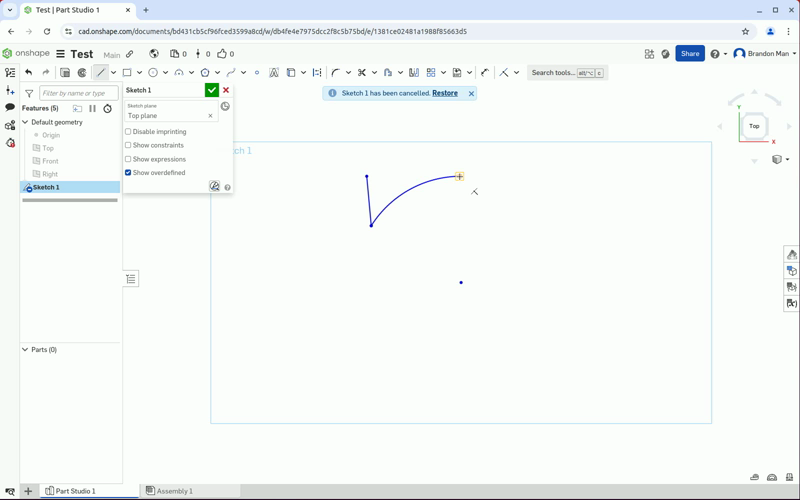
key_down(shift)
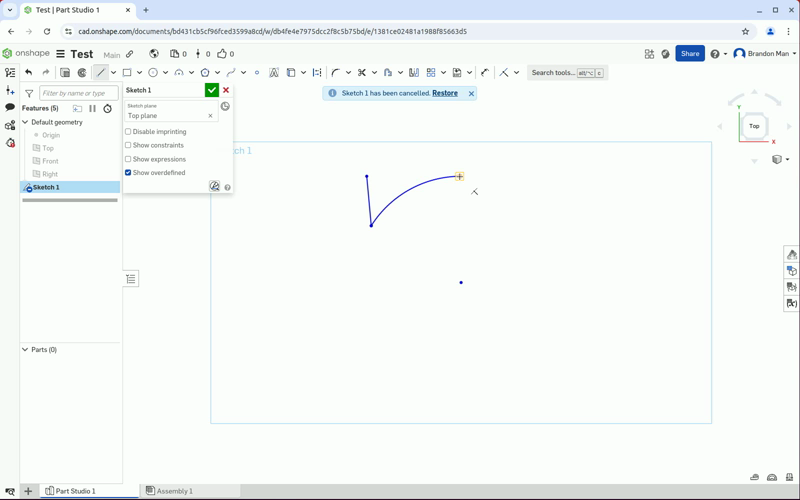
mouse_move(565, 176)
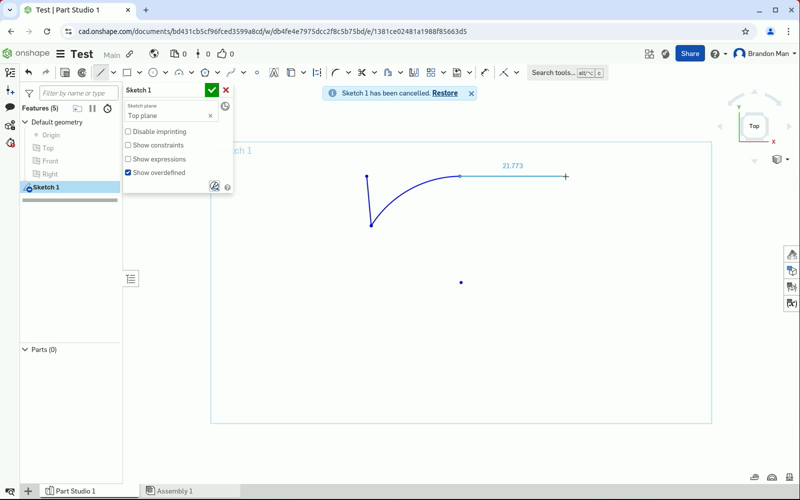
click(565, 176)
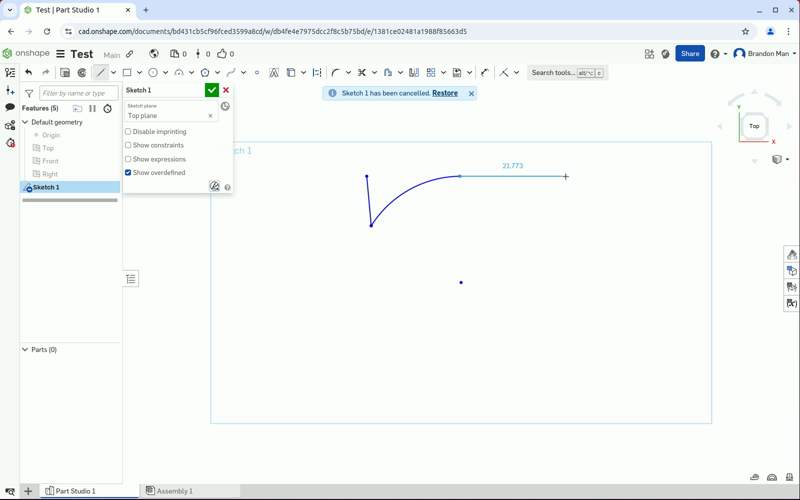
key_up(shift)
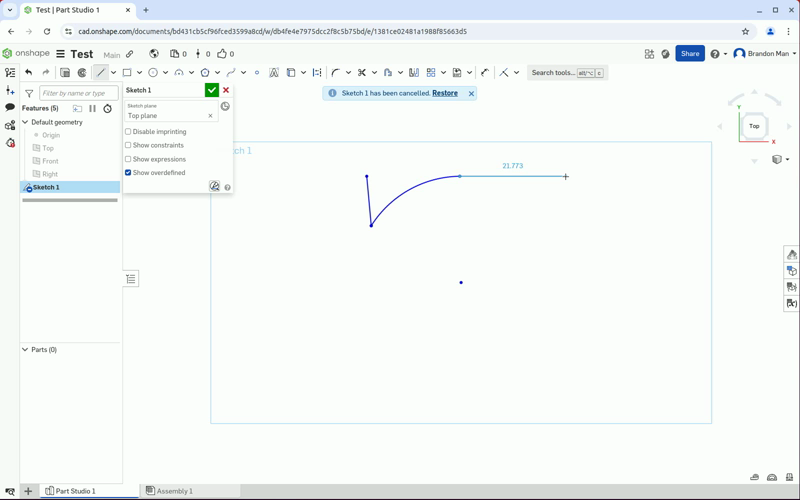
key_down(shift)
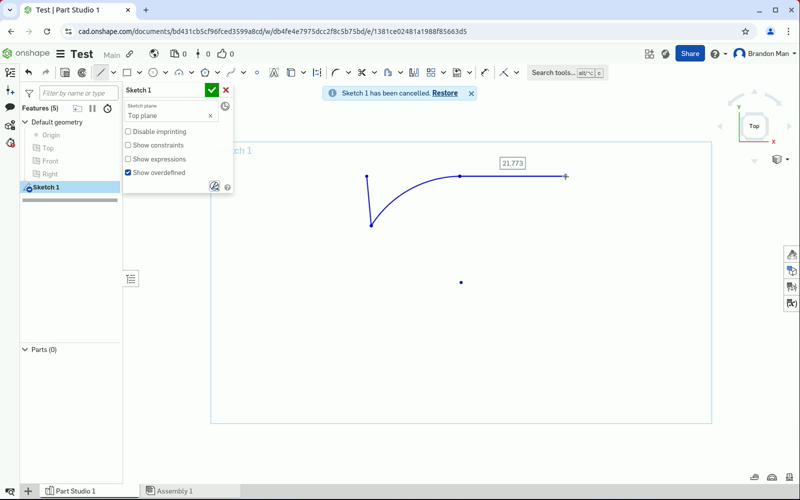
mouse_move(589, 176)
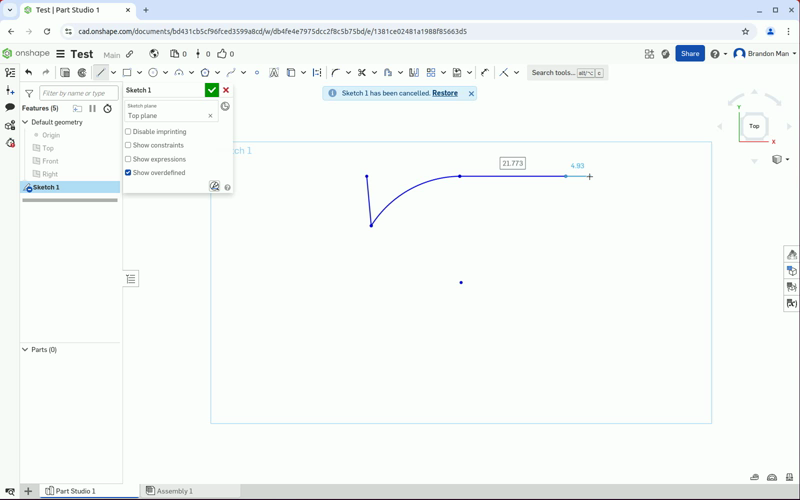
mouse_move(572, 176)
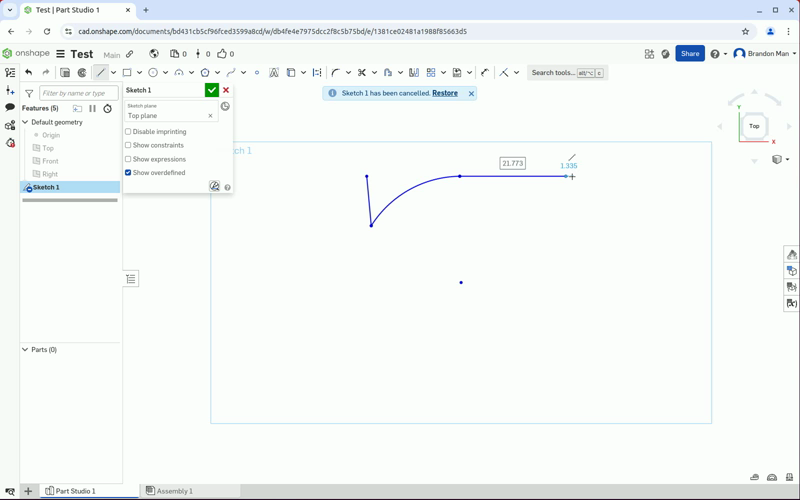
scroll(6)
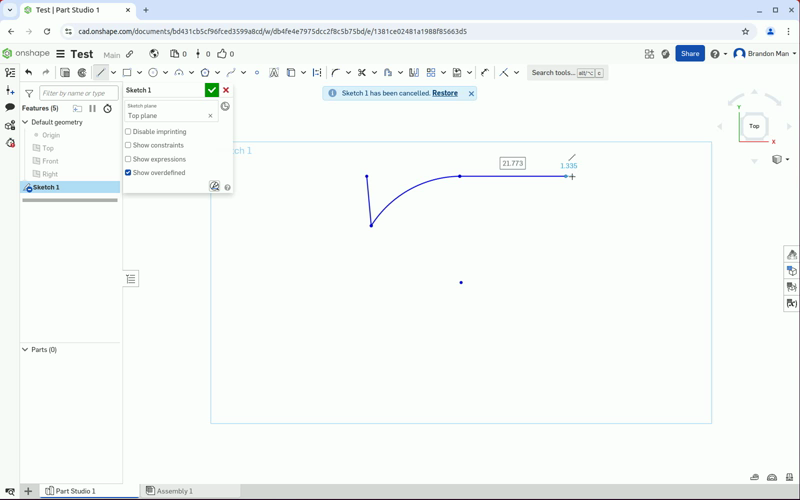
scroll(6)
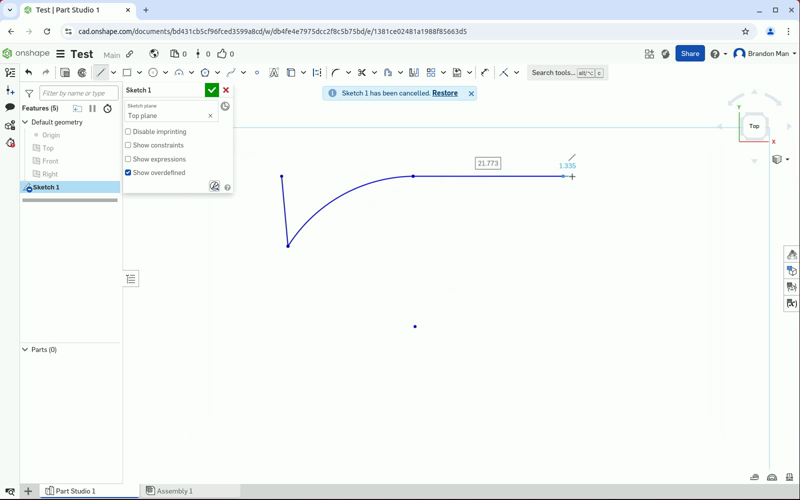
scroll(6)
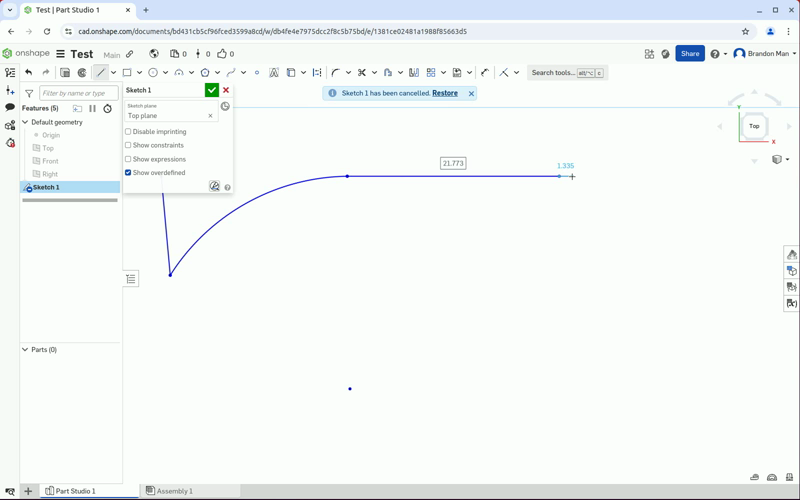
scroll(6)
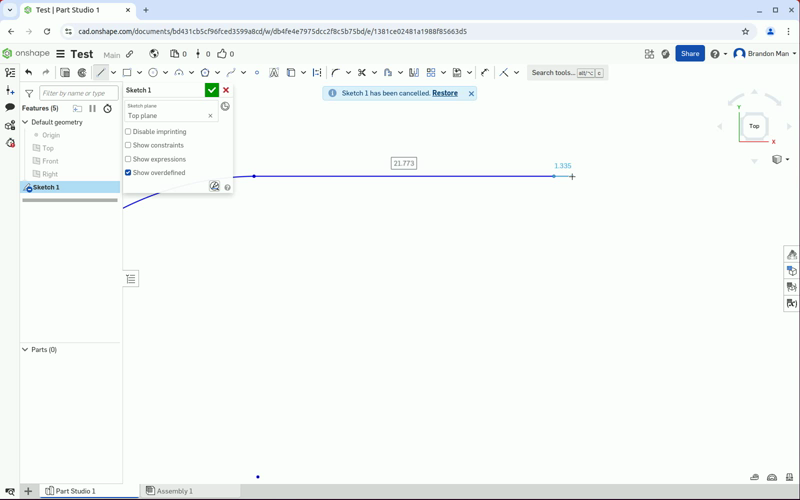
scroll(6)
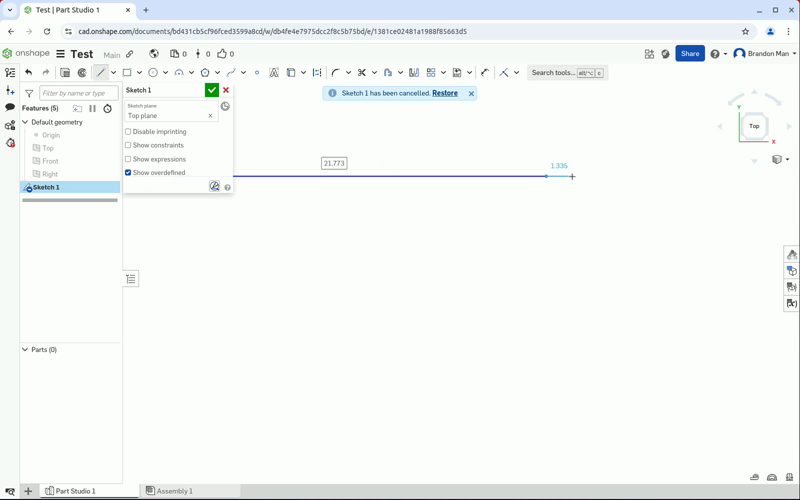
scroll(6)
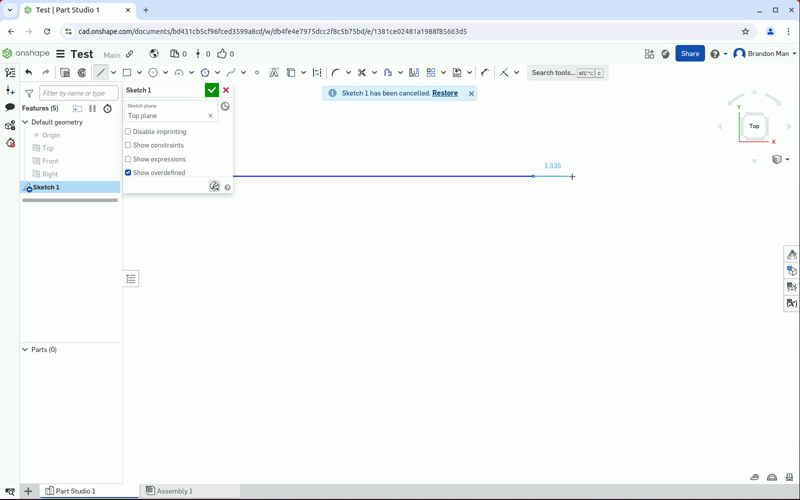
scroll(6)
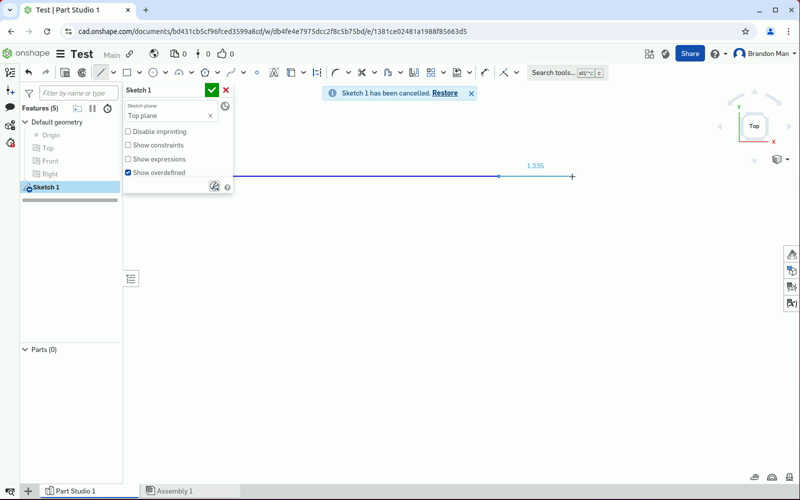
click(572, 176)
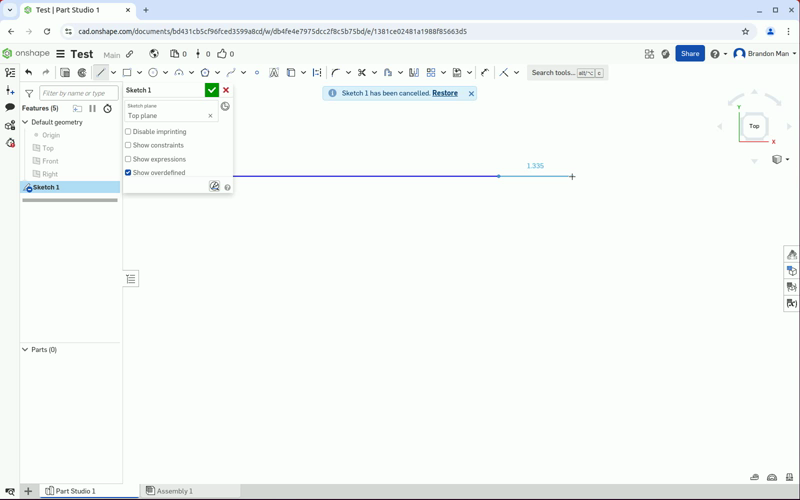
scroll(-6)
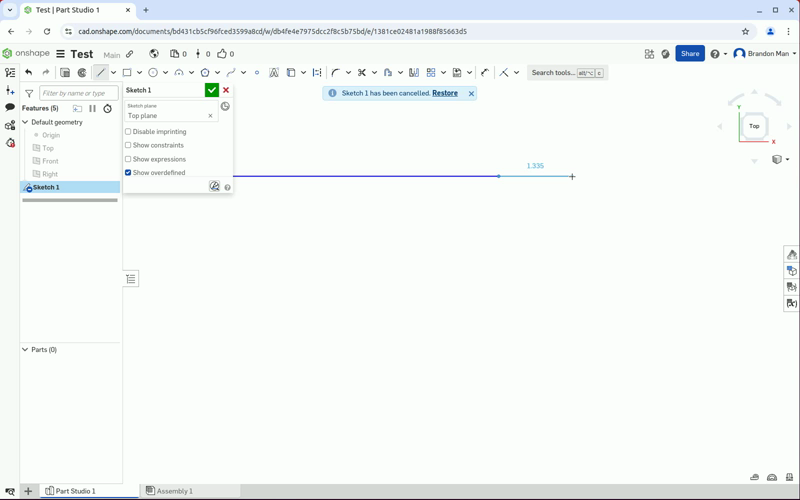
scroll(-6)
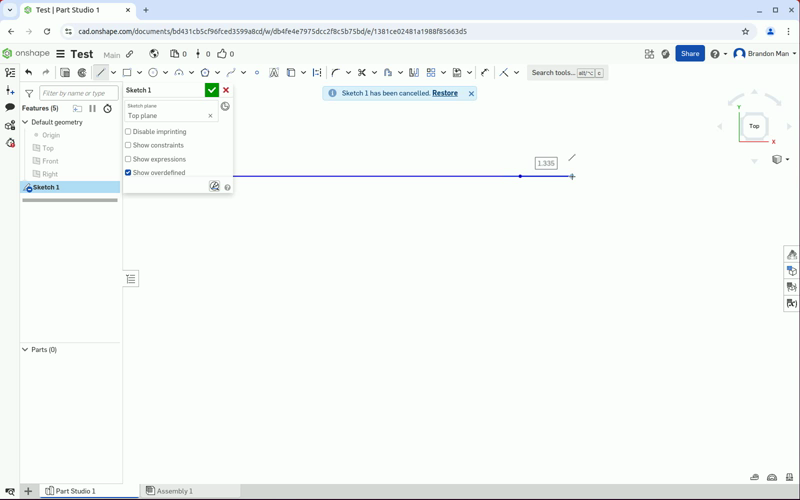
scroll(-6)
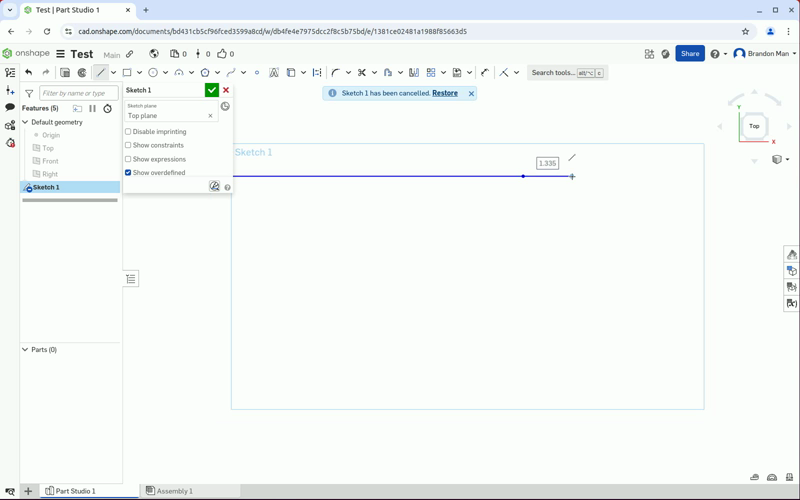
scroll(-6)
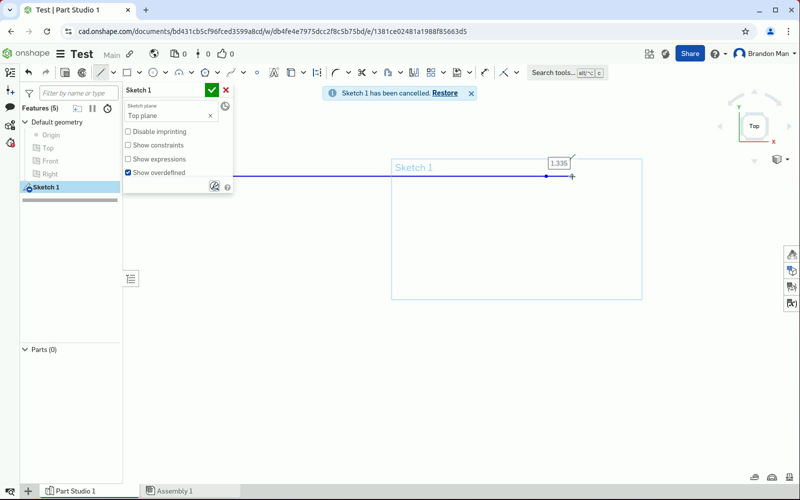
scroll(-6)
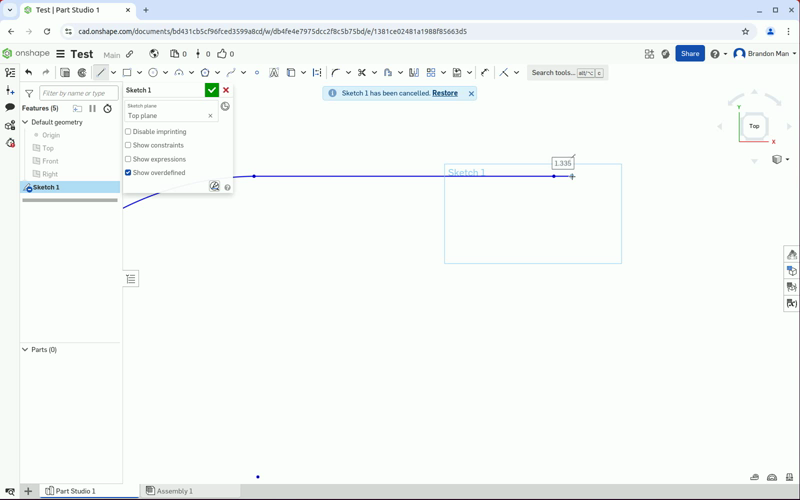
scroll(-6)
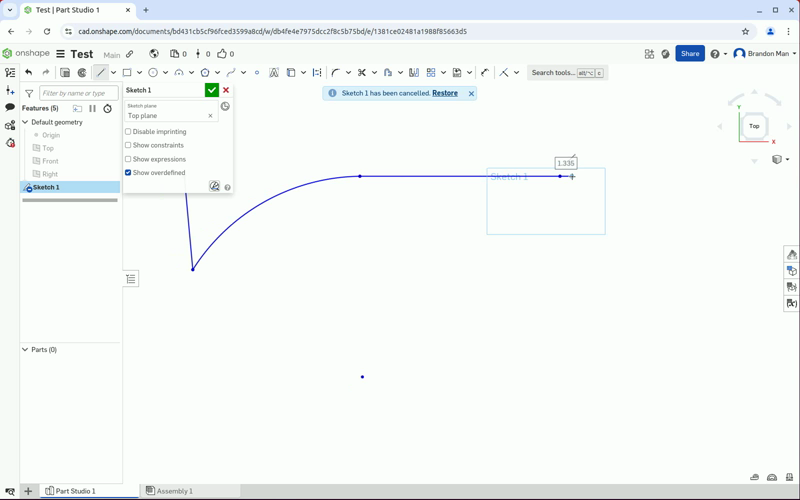
scroll(-6)
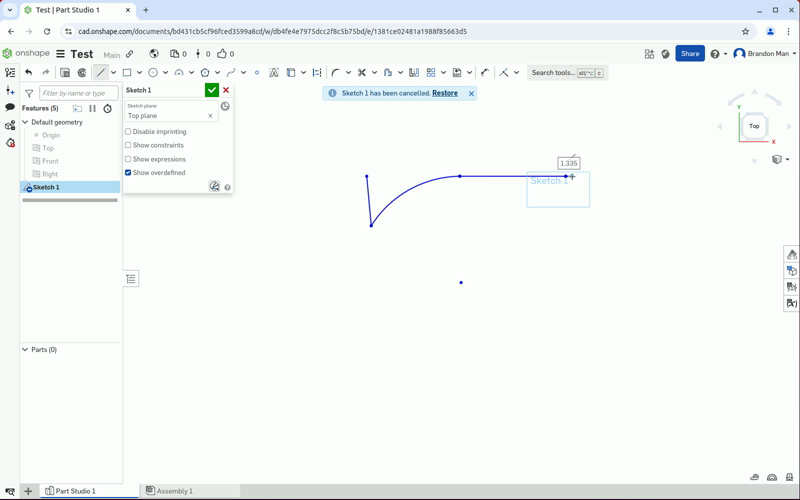
key_up(shift)
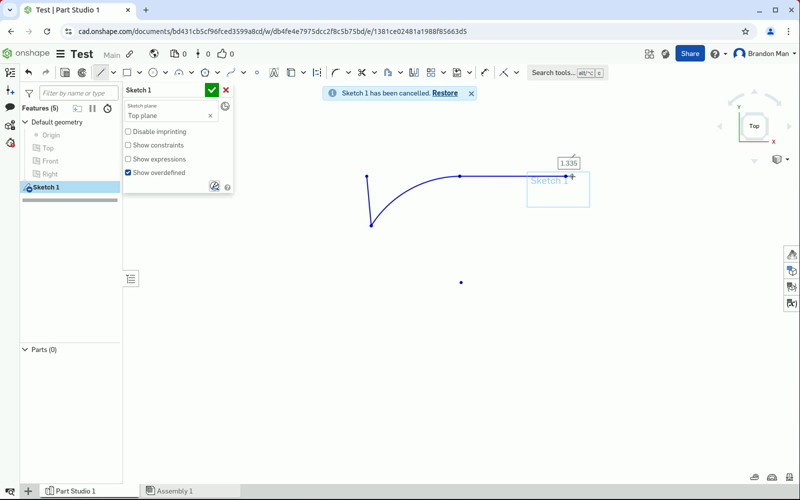
key_down(shift)
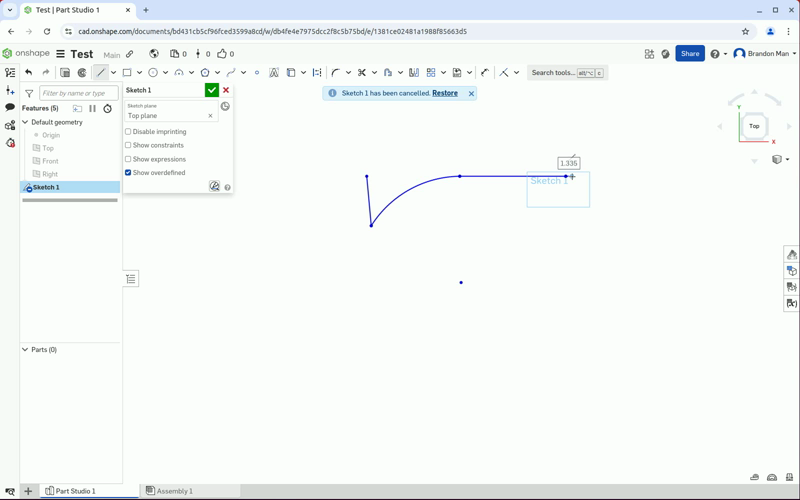
mouse_move(589, 176)
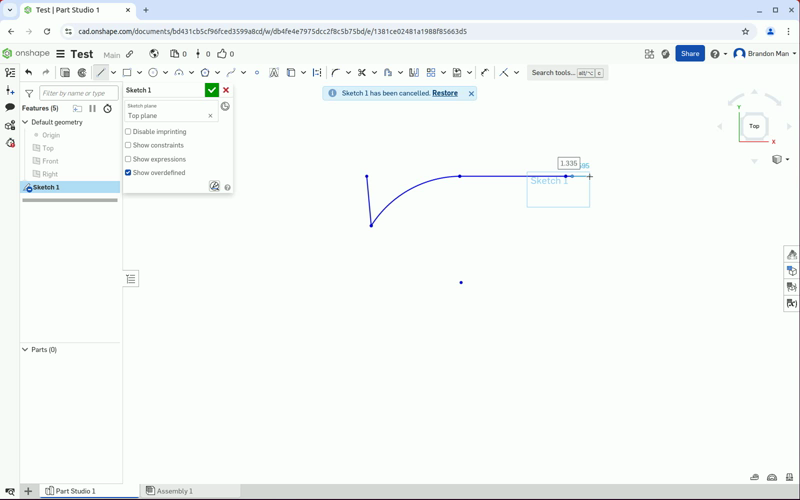
mouse_move(572, 169)
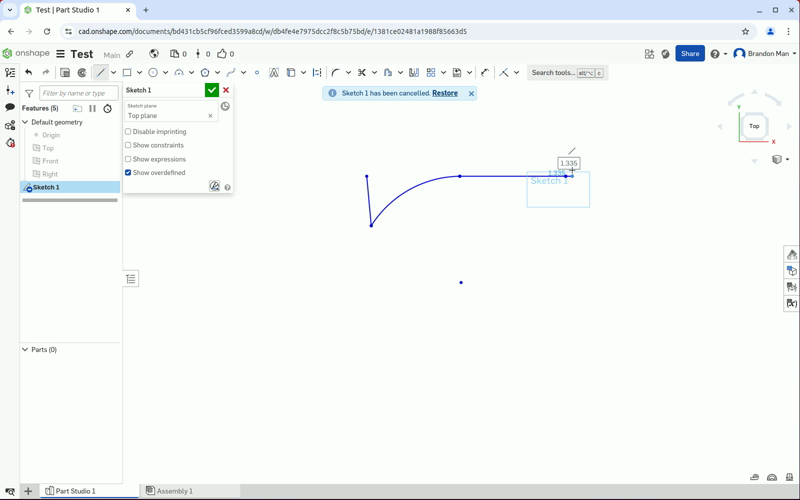
scroll(6)
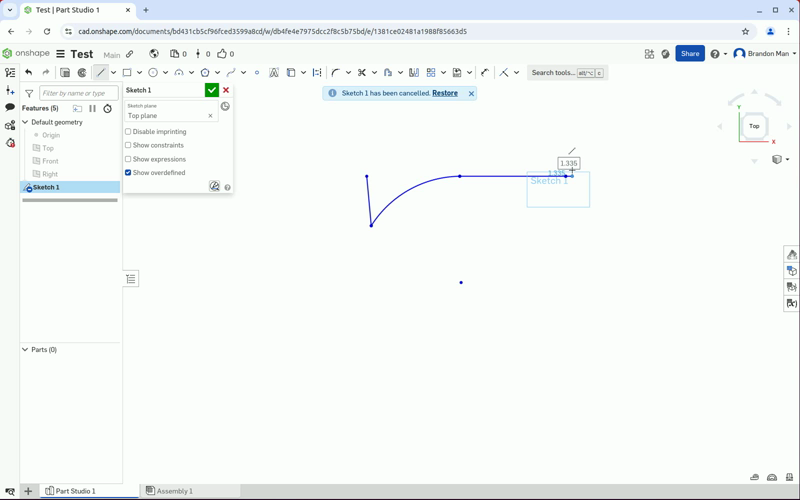
scroll(6)
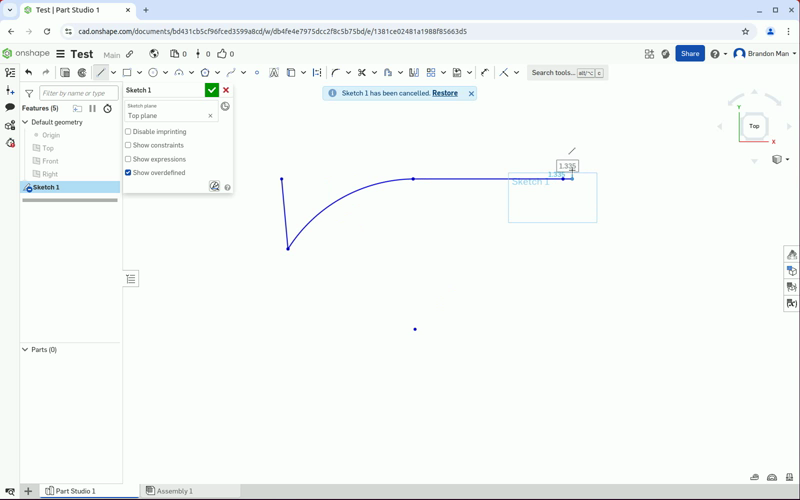
scroll(6)
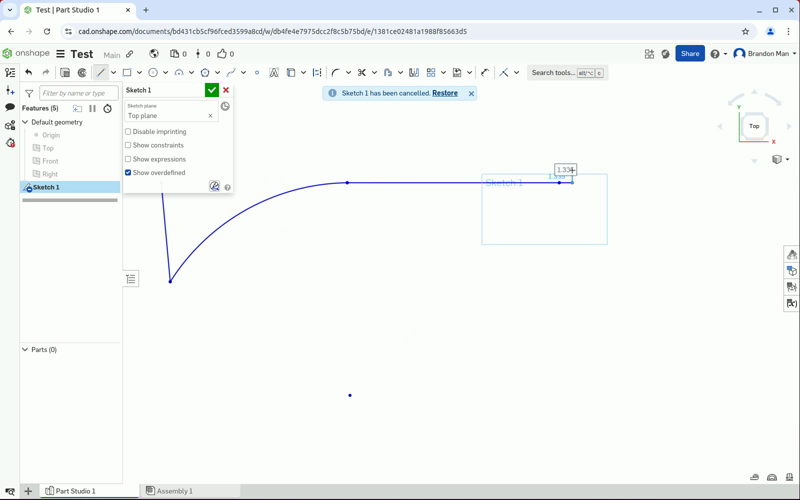
scroll(6)
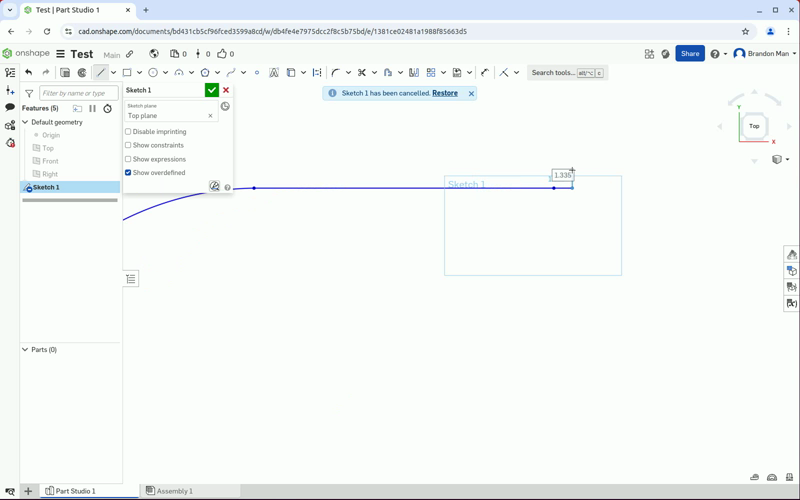
scroll(6)
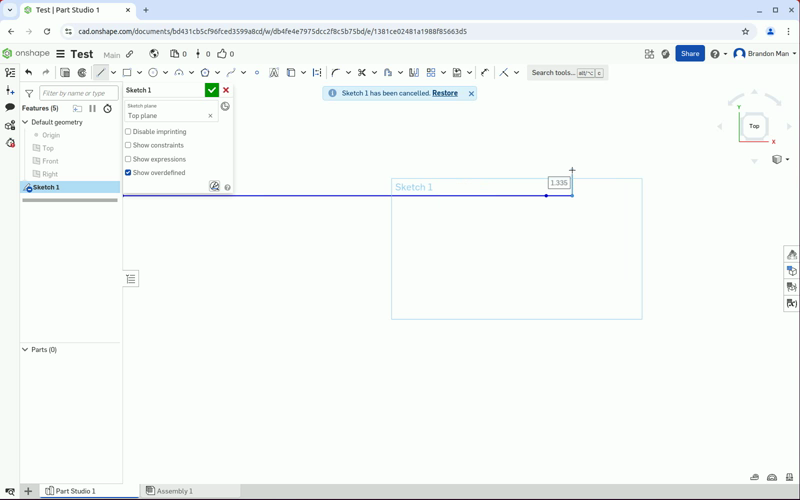
scroll(6)
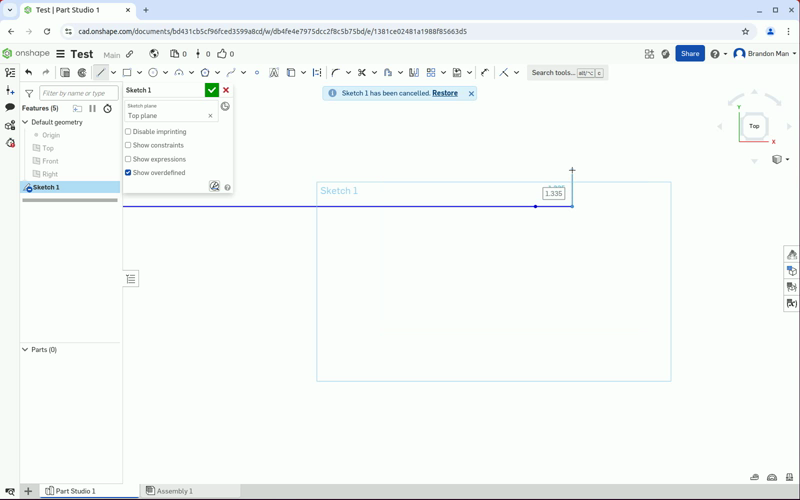
scroll(6)
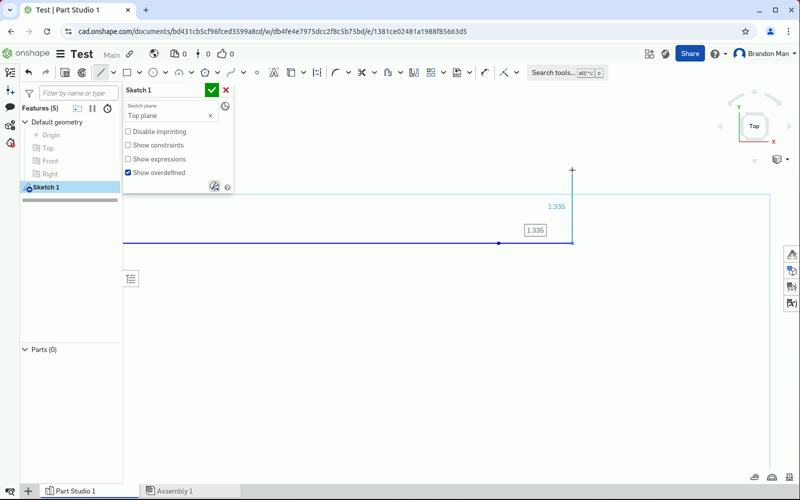
click(572, 169)
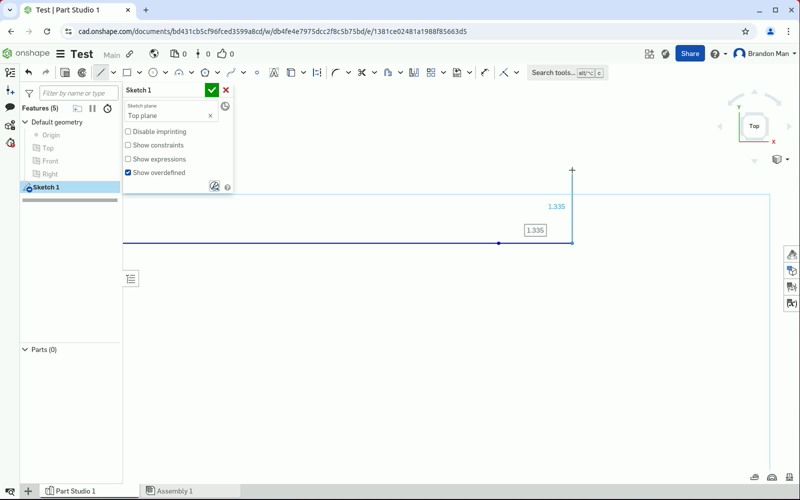
scroll(-6)
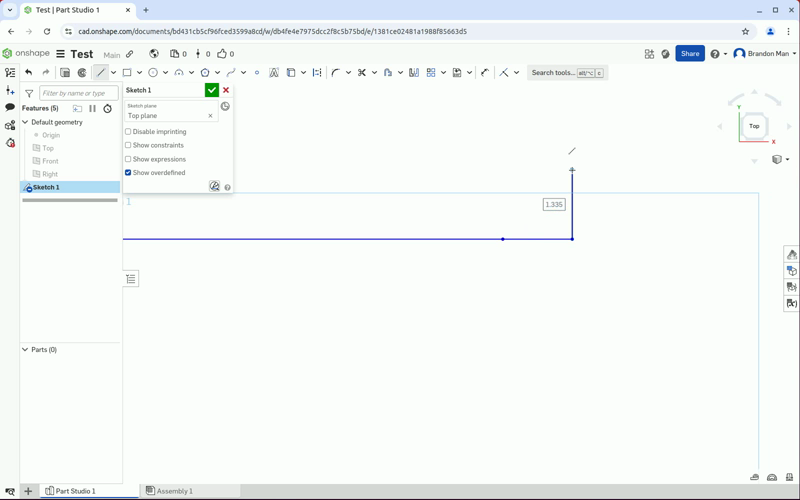
scroll(-6)
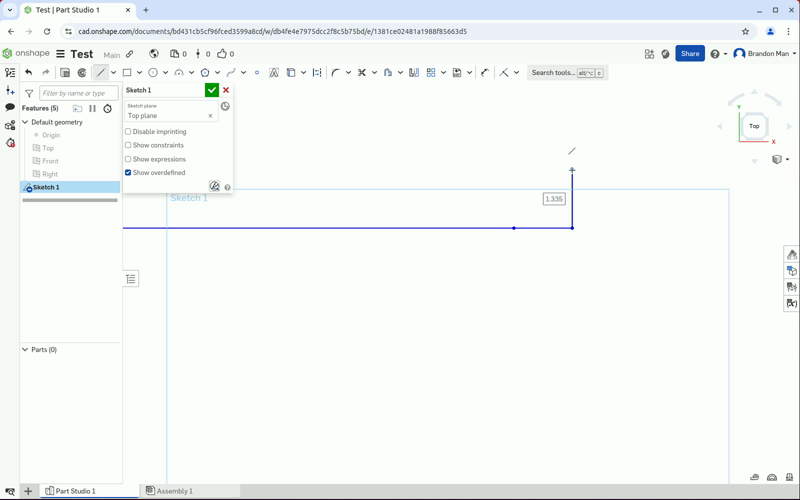
scroll(-6)
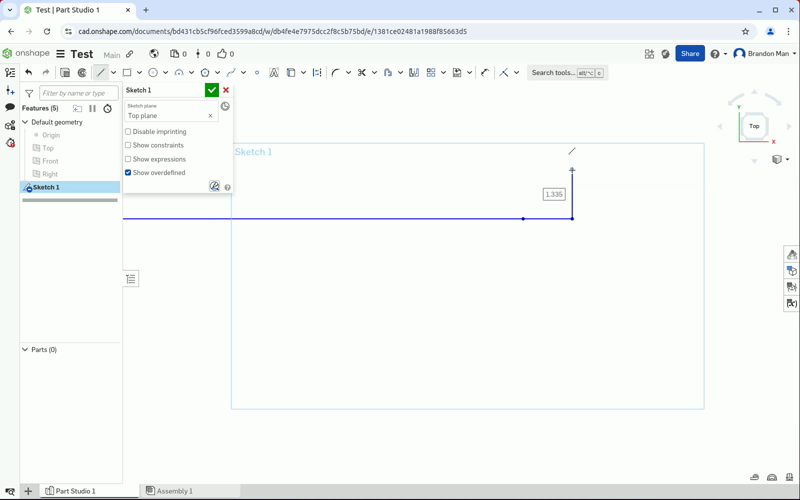
scroll(-6)
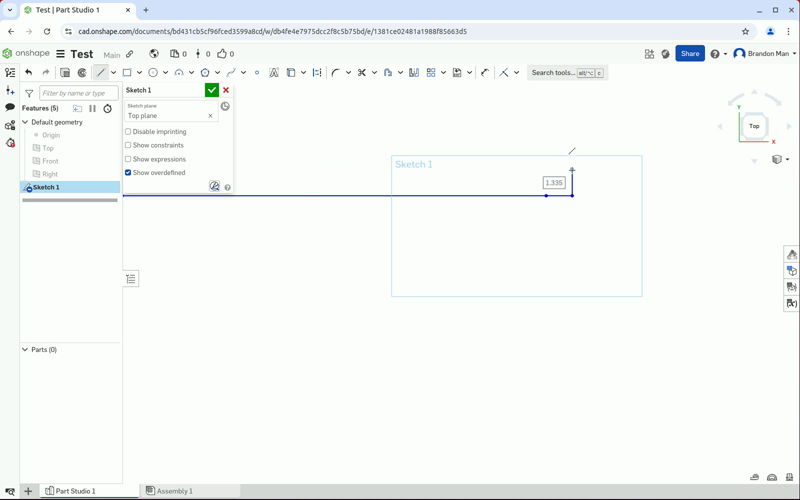
scroll(-6)
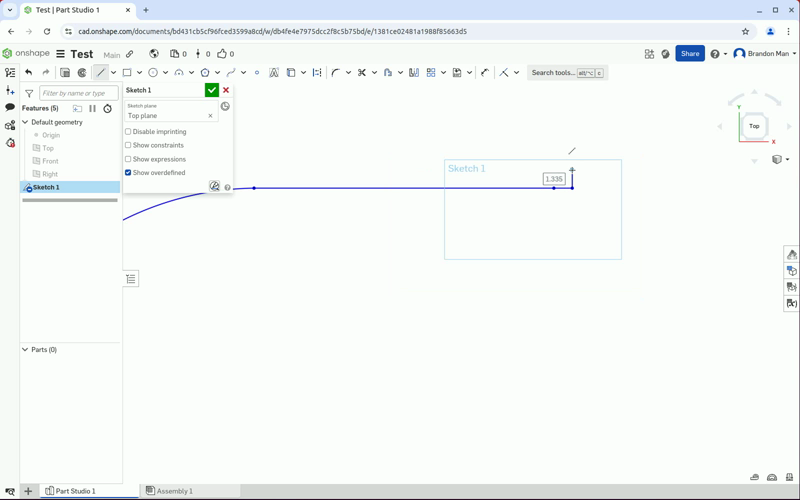
scroll(-6)
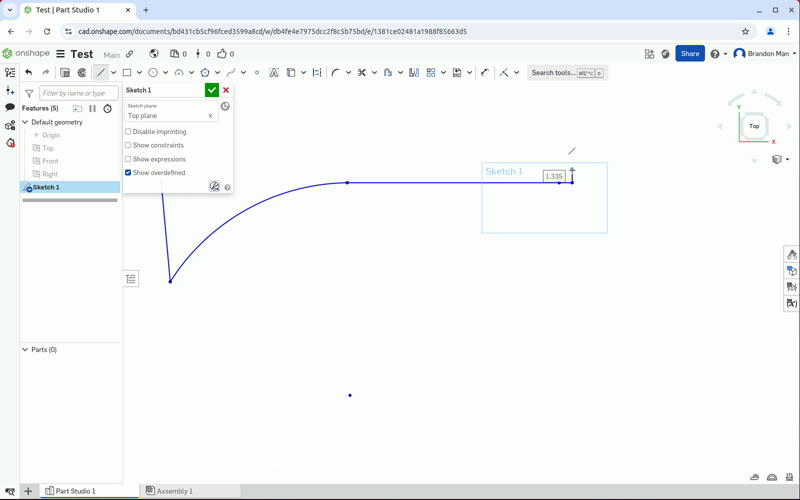
scroll(-6)
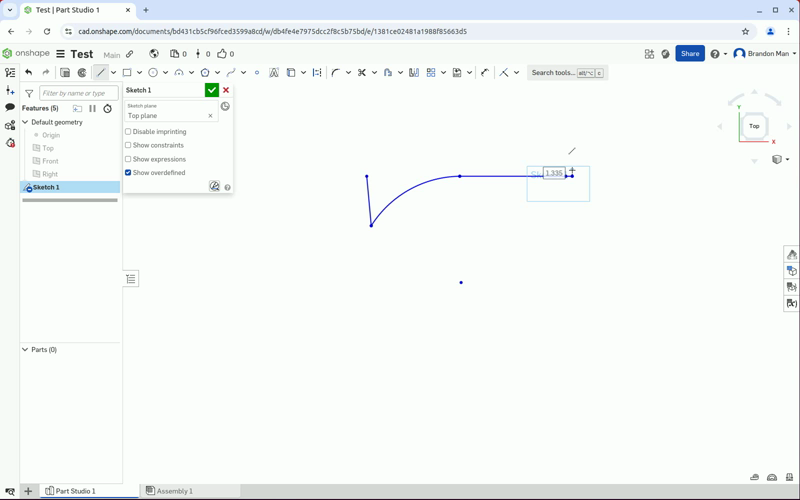
key_up(shift)
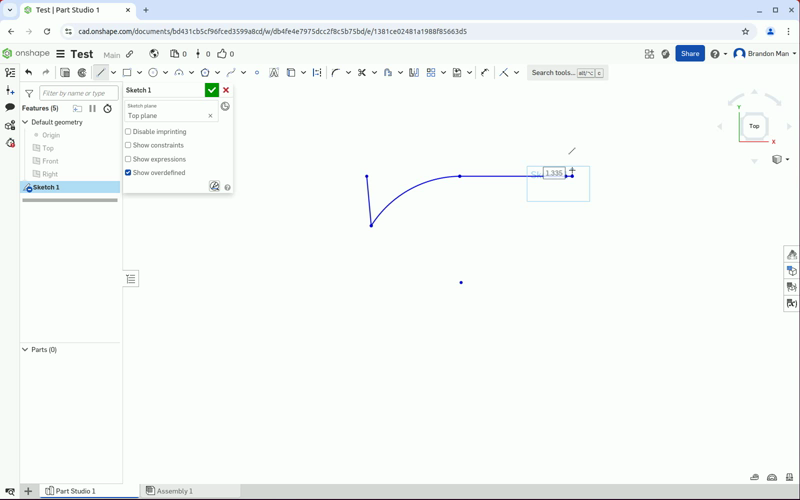
key_down(shift)
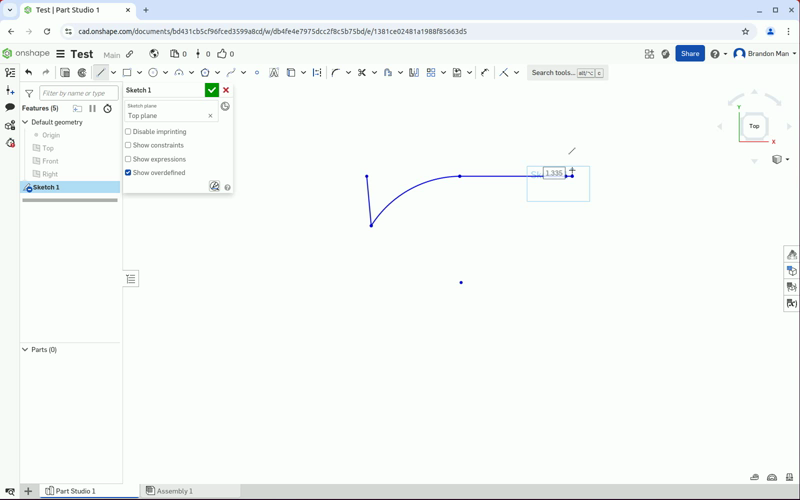
mouse_move(589, 169)
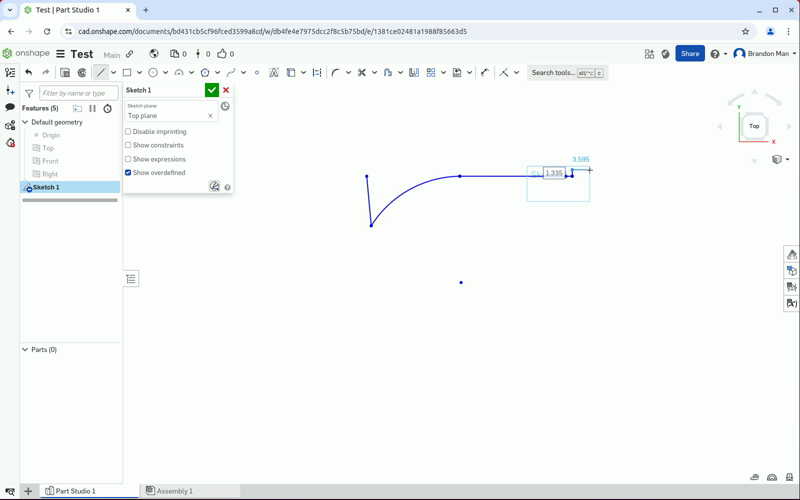
mouse_move(565, 169)
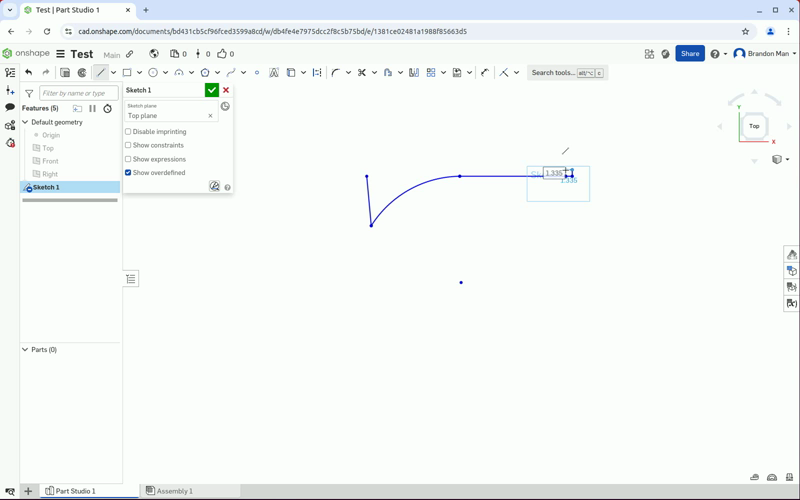
scroll(6)
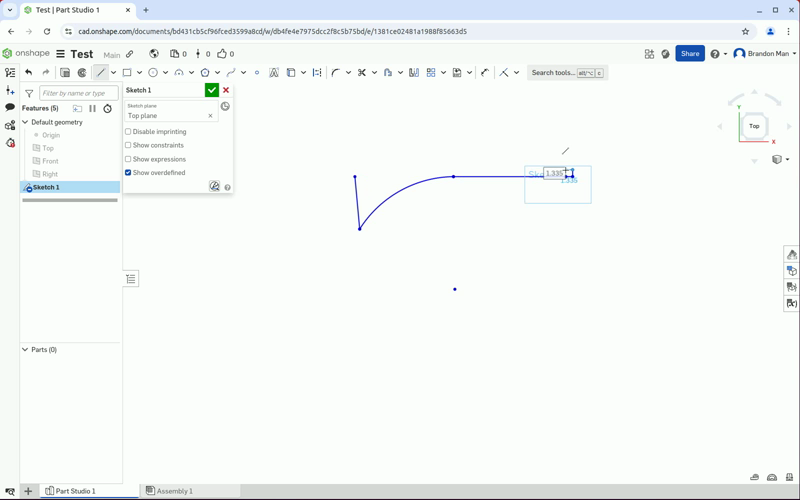
scroll(6)
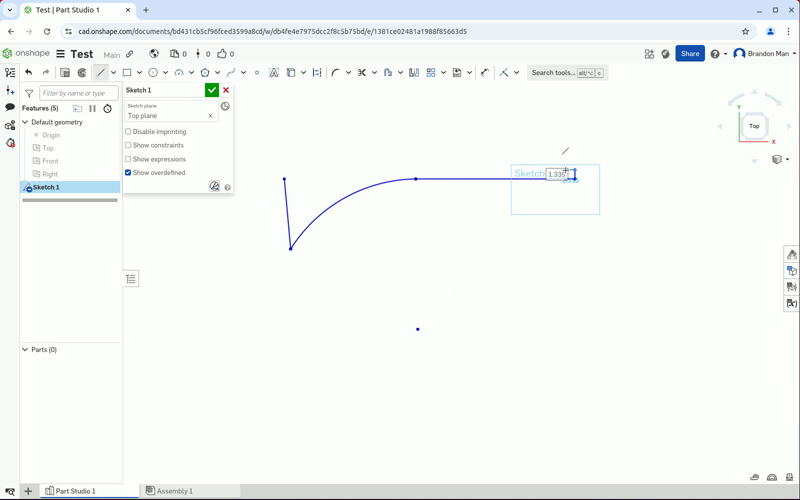
scroll(6)
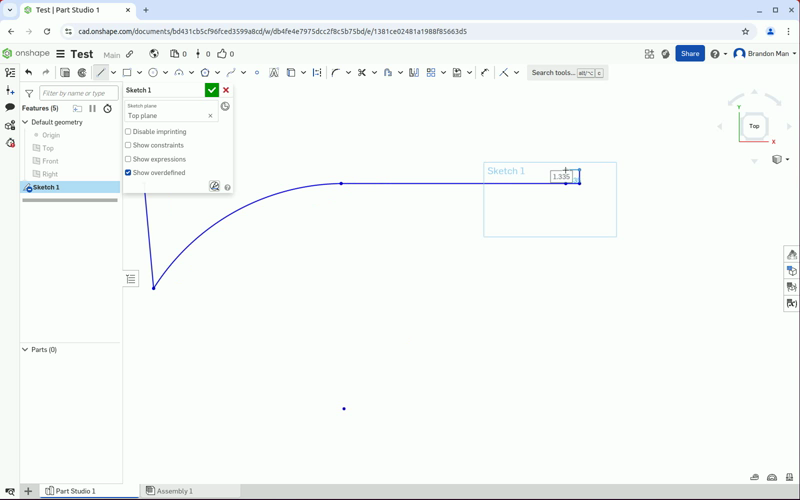
scroll(6)
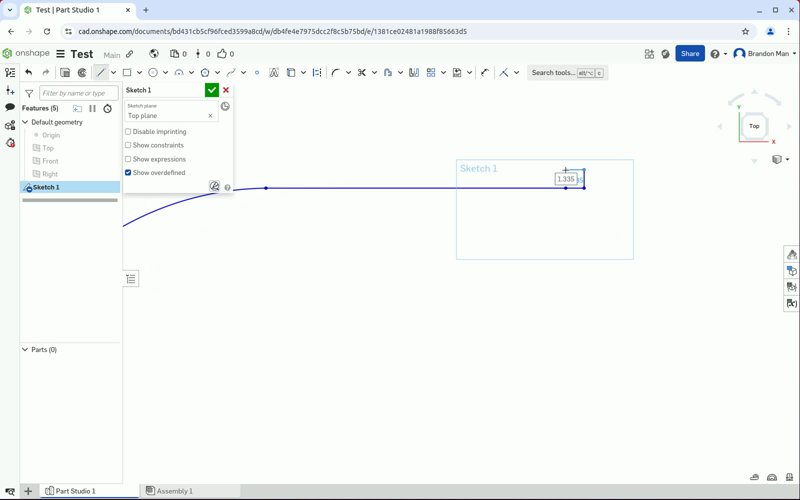
scroll(6)
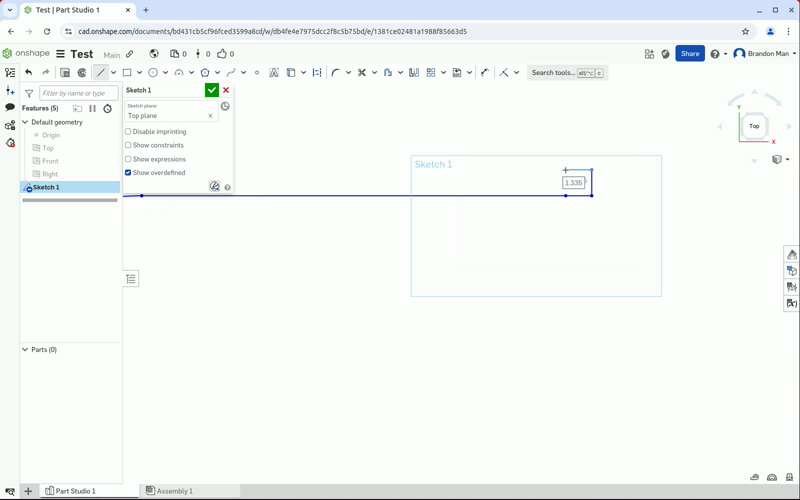
scroll(6)
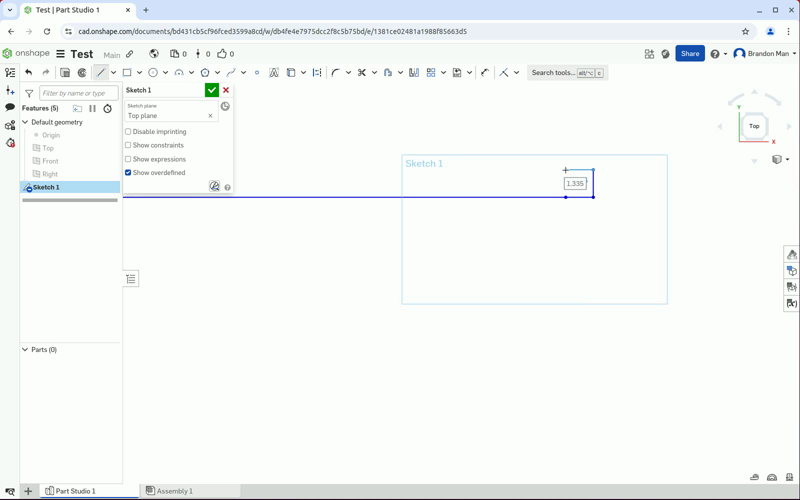
scroll(6)
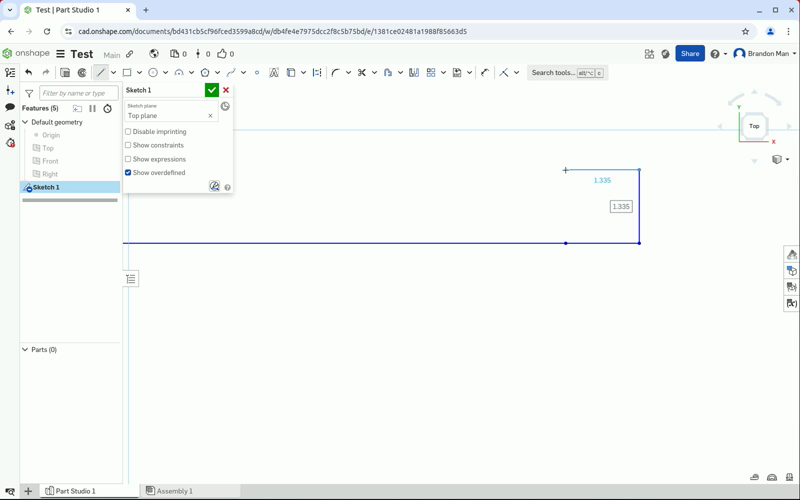
click(565, 169)
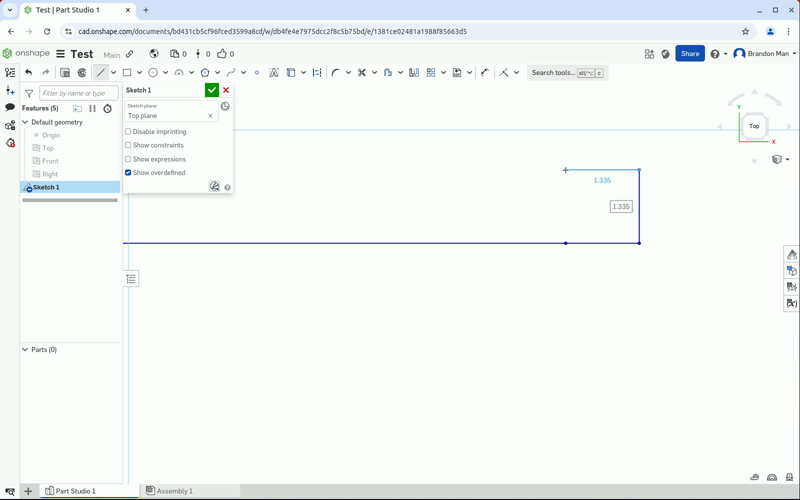
scroll(-6)
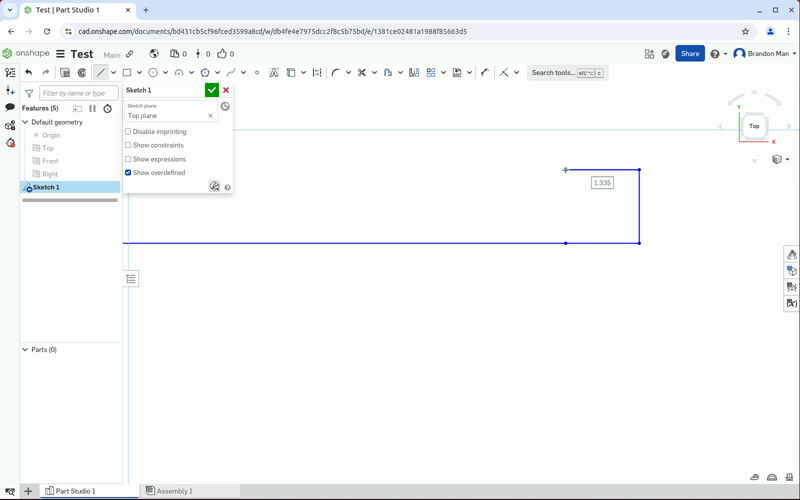
scroll(-6)
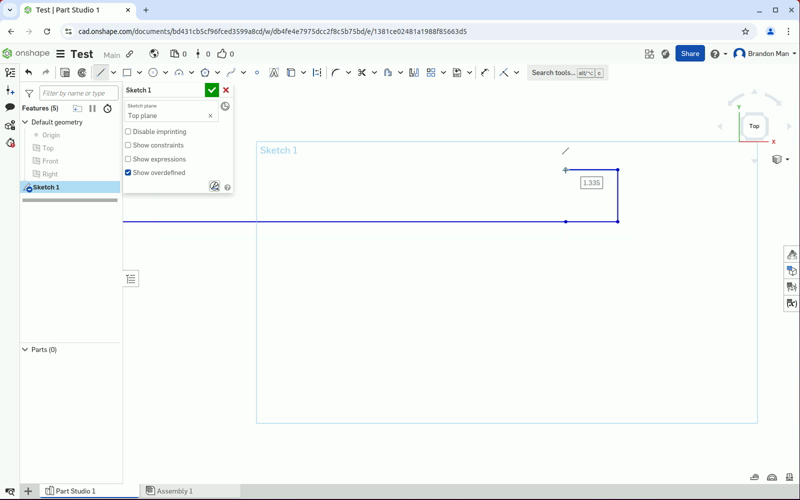
scroll(-6)
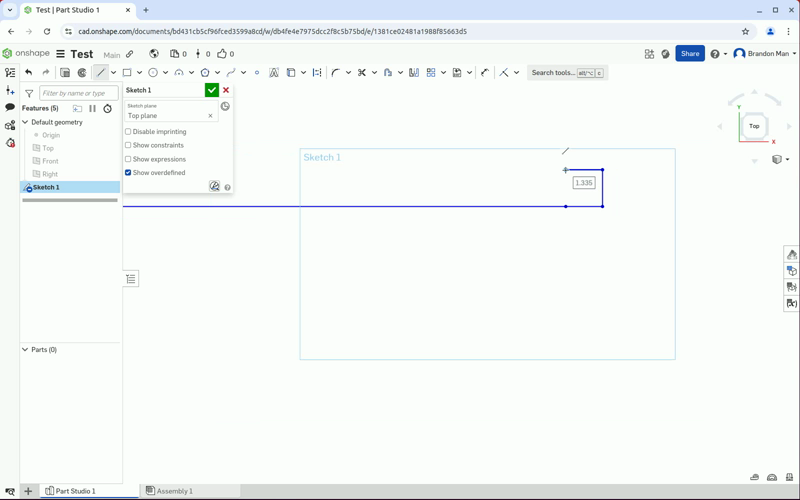
scroll(-6)
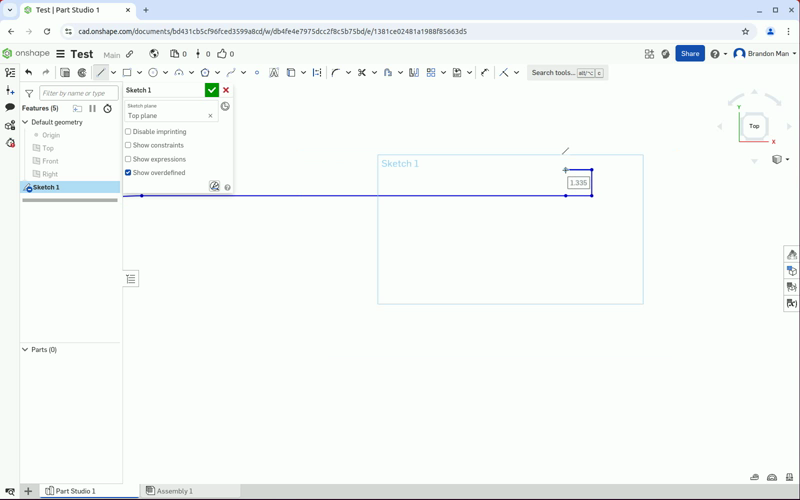
scroll(-6)
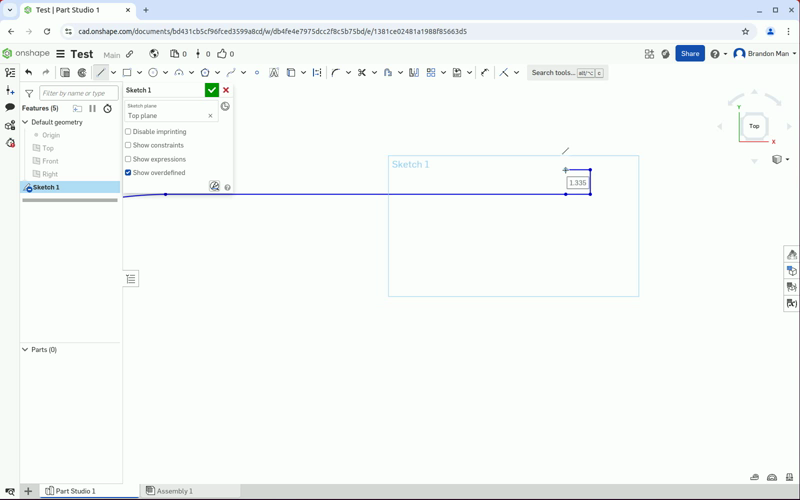
scroll(-6)
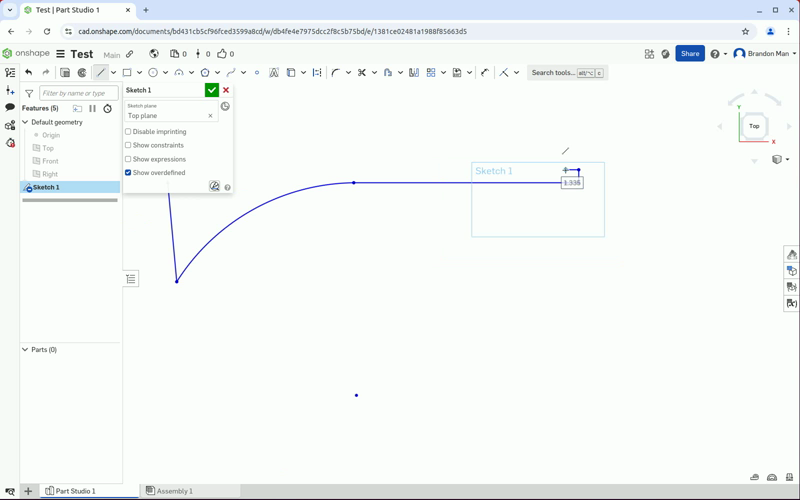
scroll(-6)
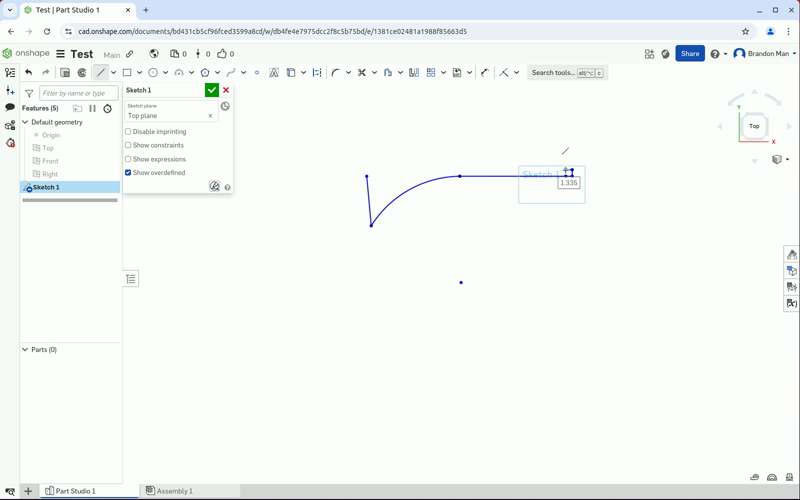
key_up(shift)
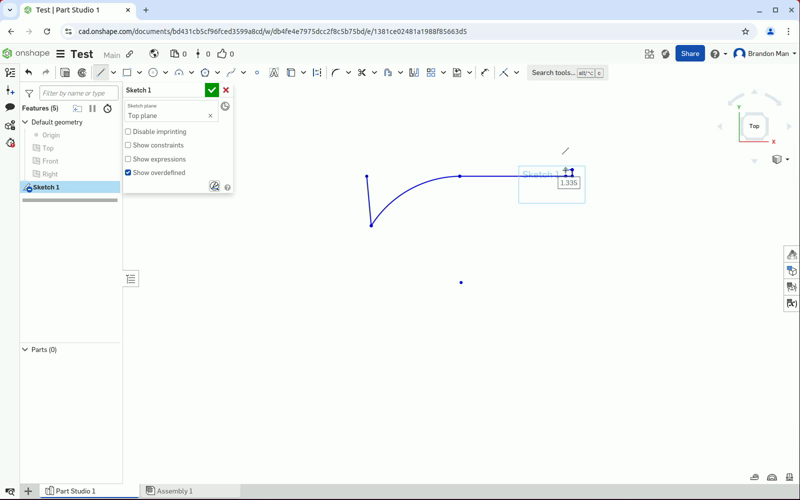
key_down(shift)
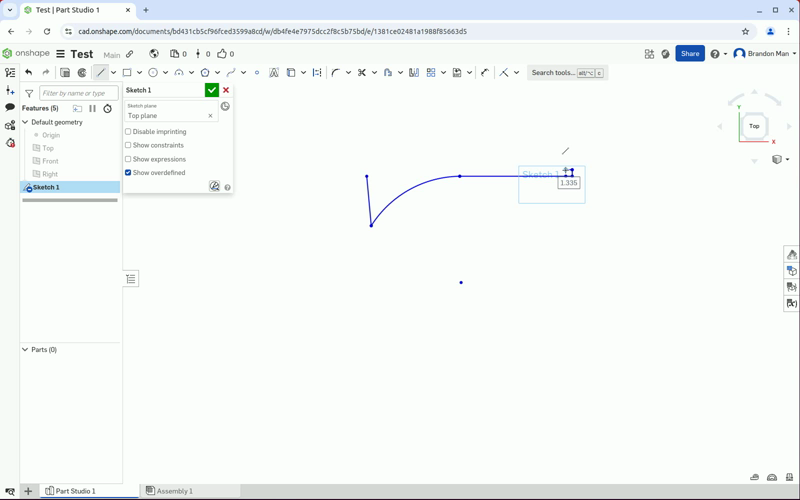
mouse_move(366, 169)
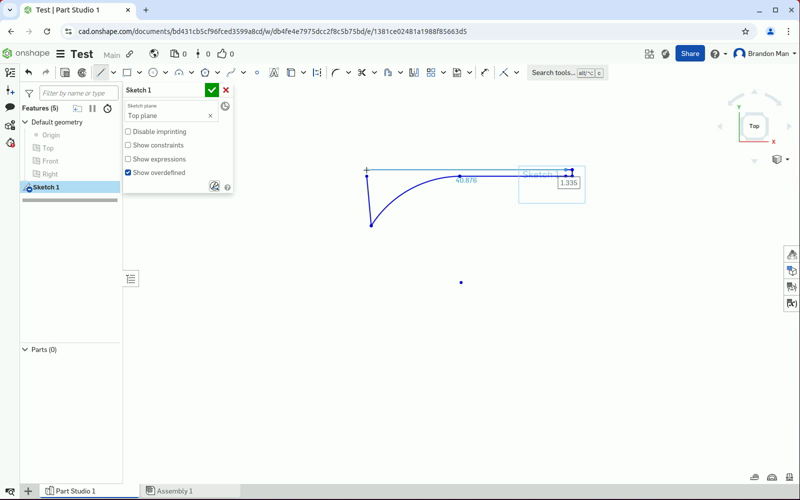
click(366, 169)
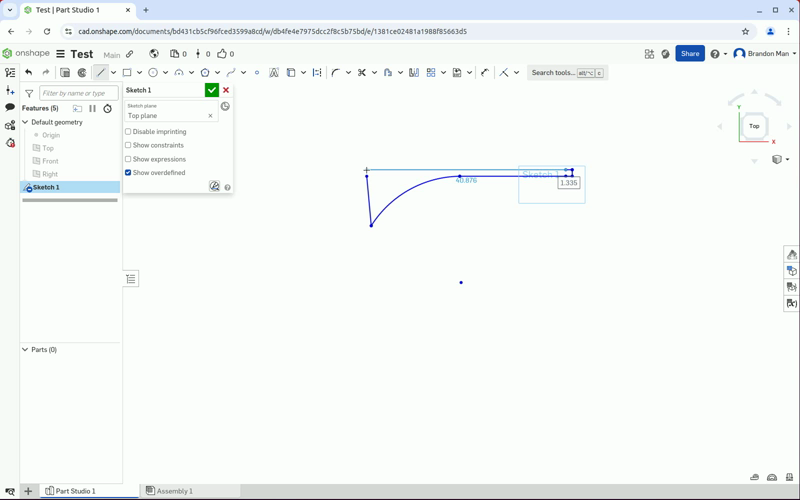
key_up(shift)
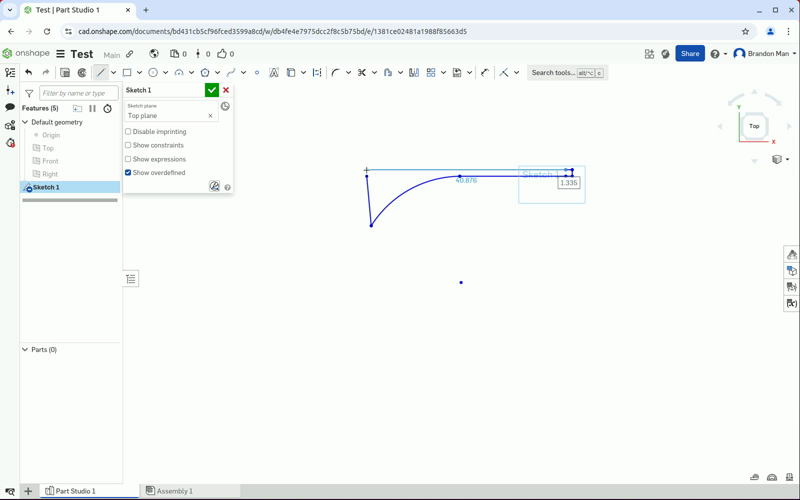
mouse_move(396, 169)
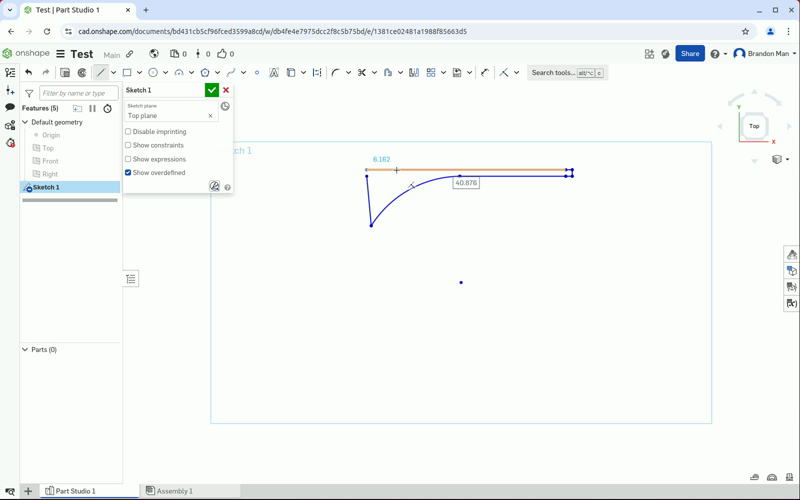
key_down(shift)
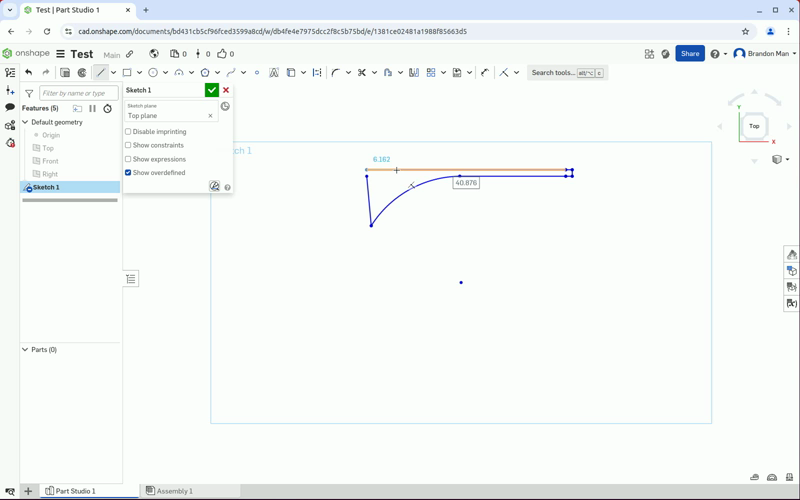
mouse_move(366, 176)
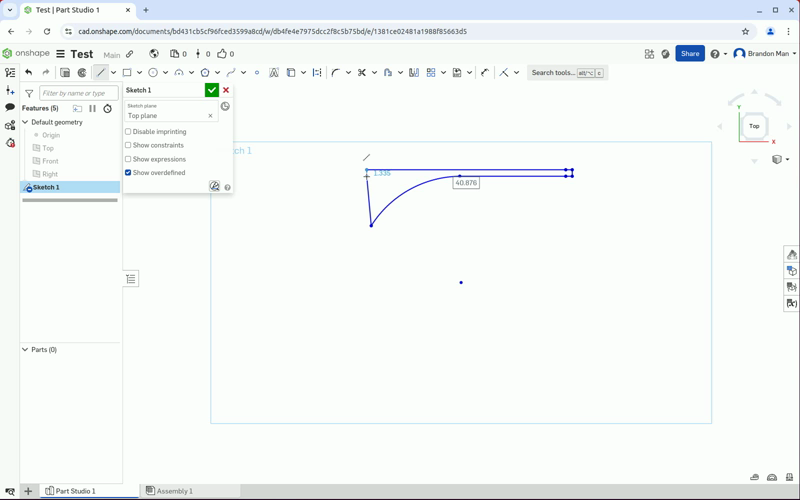
scroll(6)
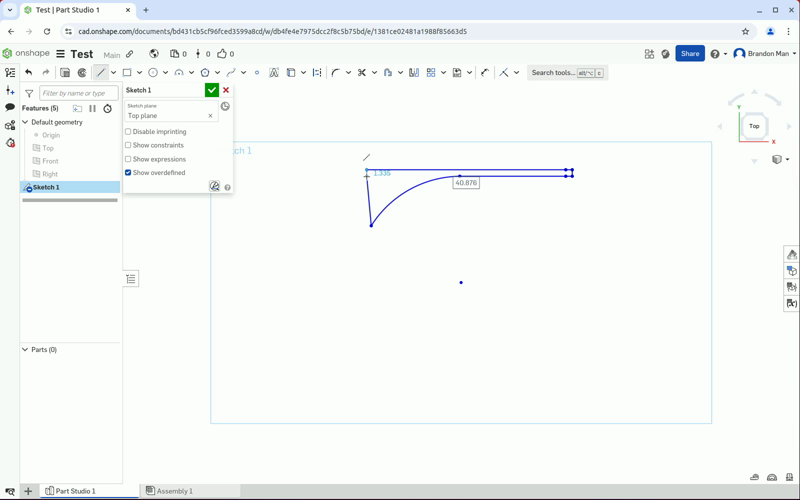
scroll(6)
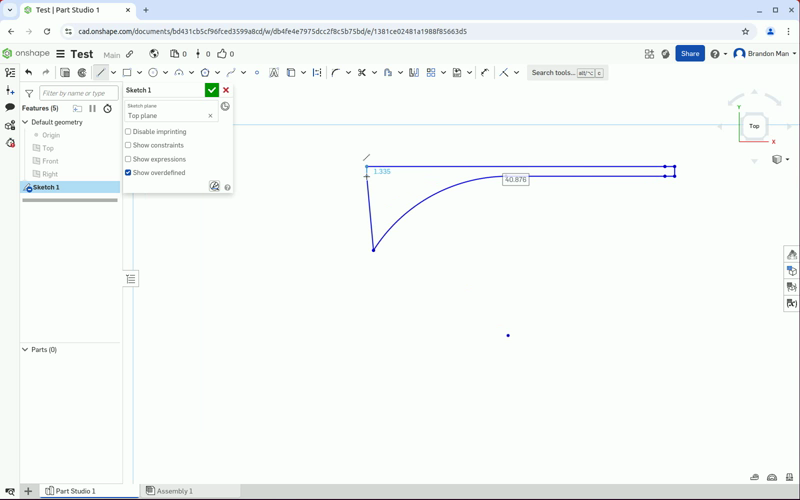
scroll(6)
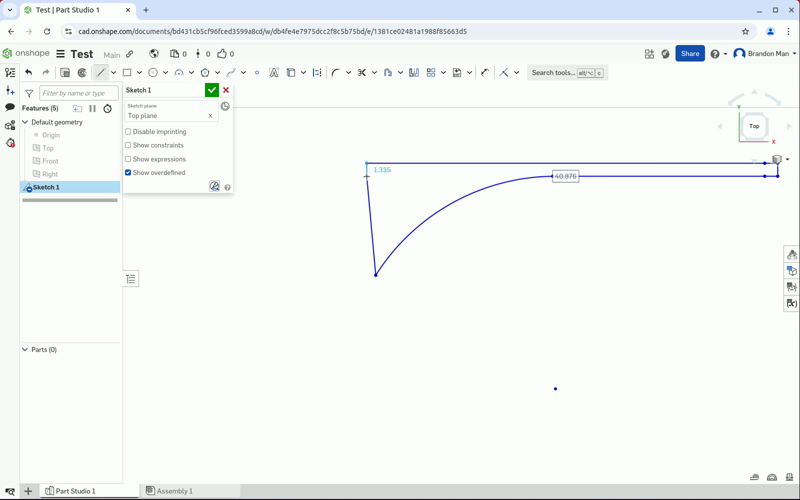
scroll(6)
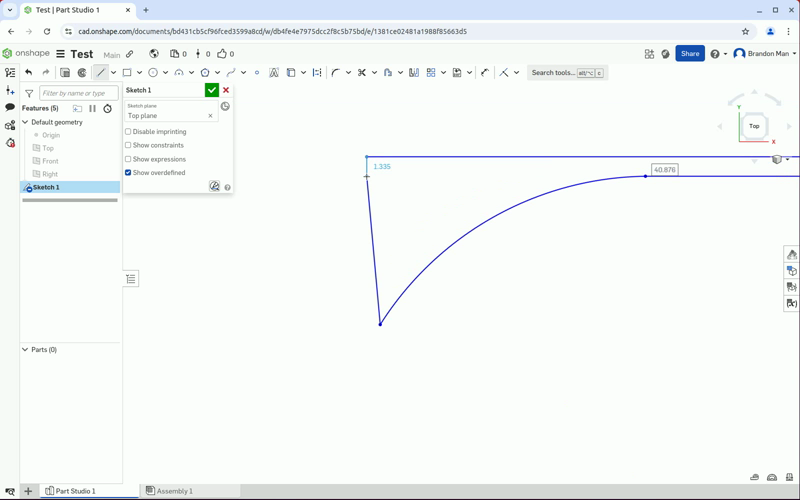
scroll(6)
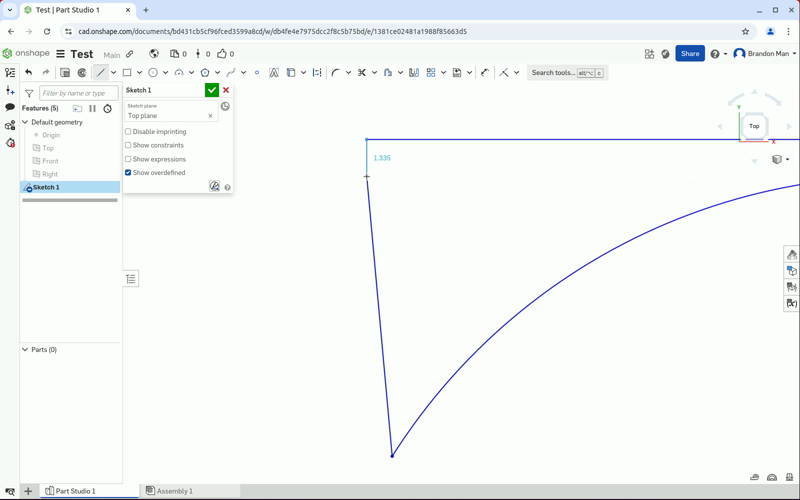
scroll(6)
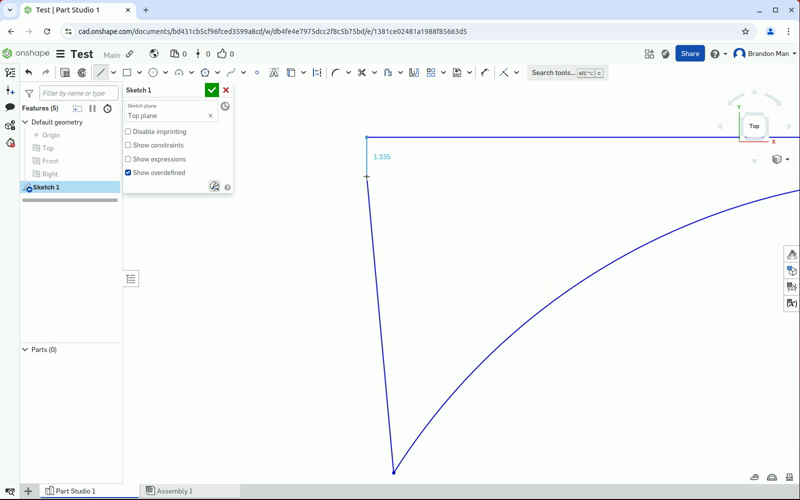
scroll(6)
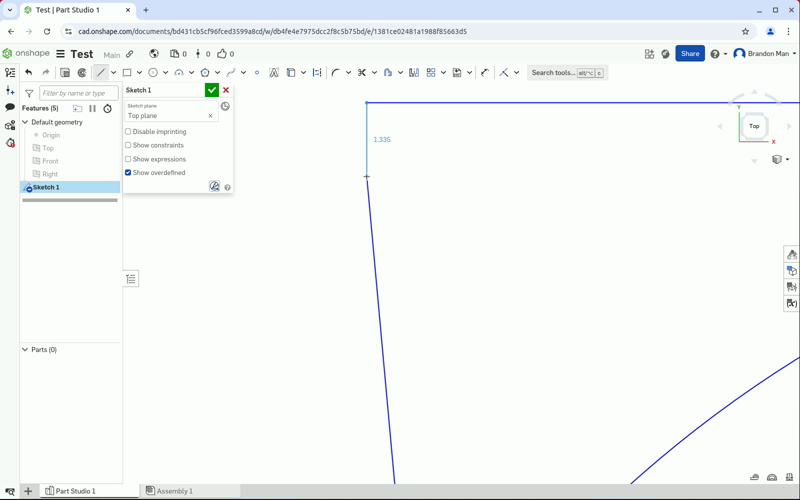
key_up(shift)
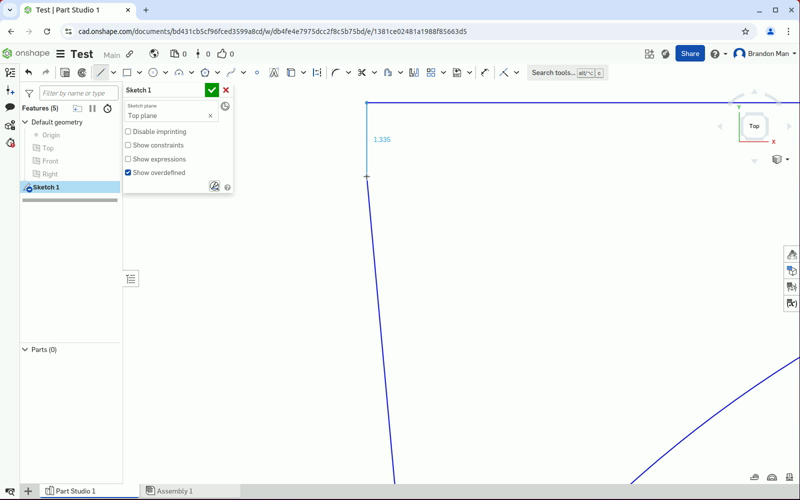
click(366, 176)
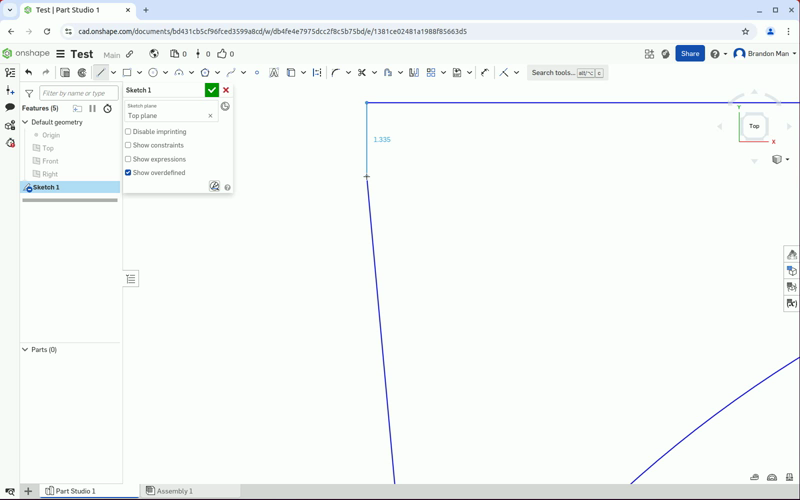
scroll(-6)
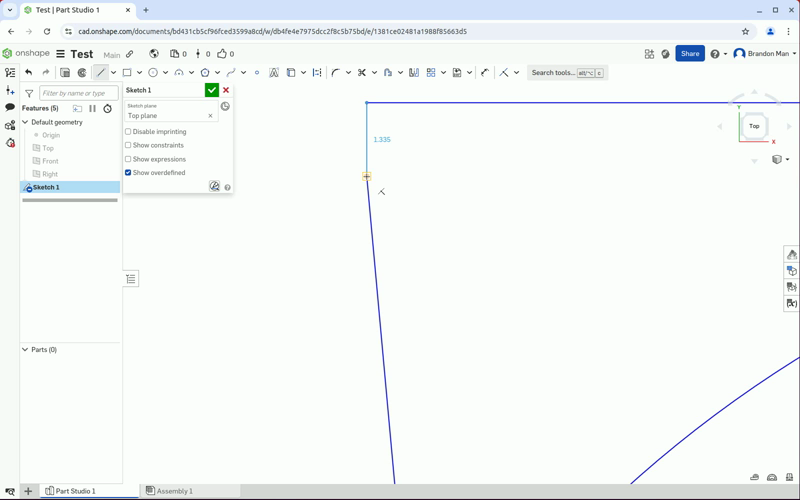
scroll(-6)
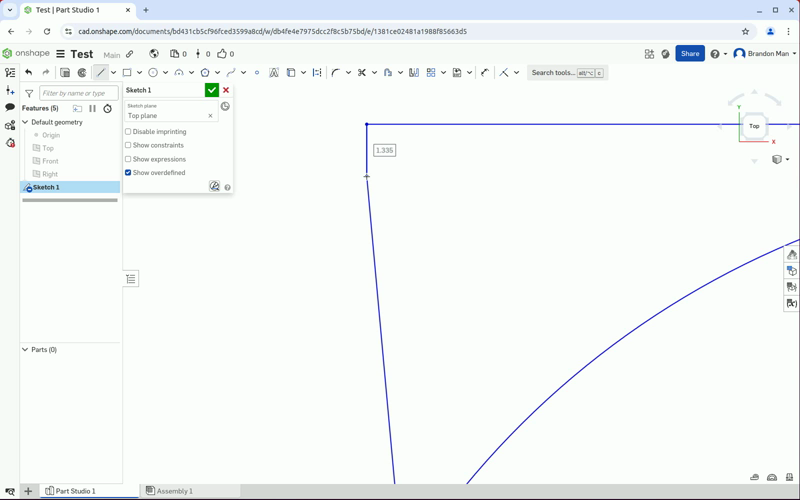
scroll(-6)
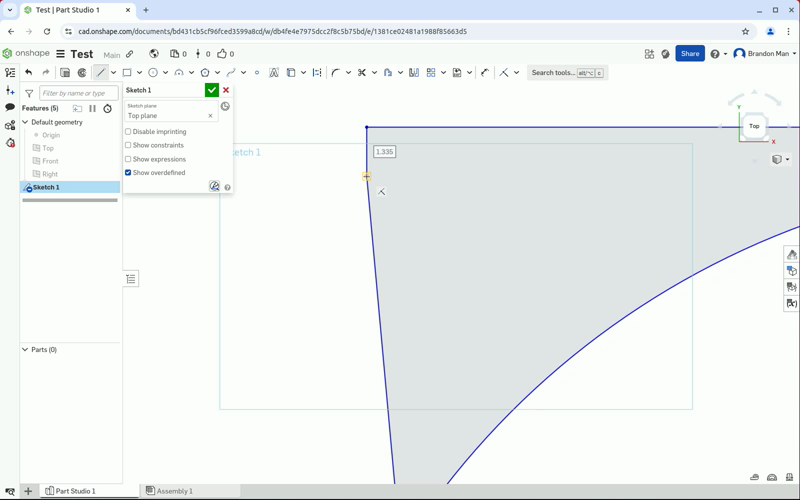
scroll(-6)
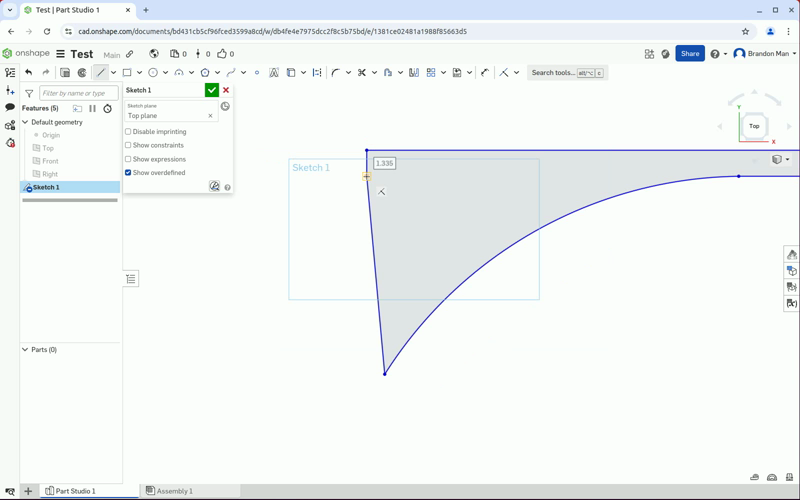
scroll(-6)
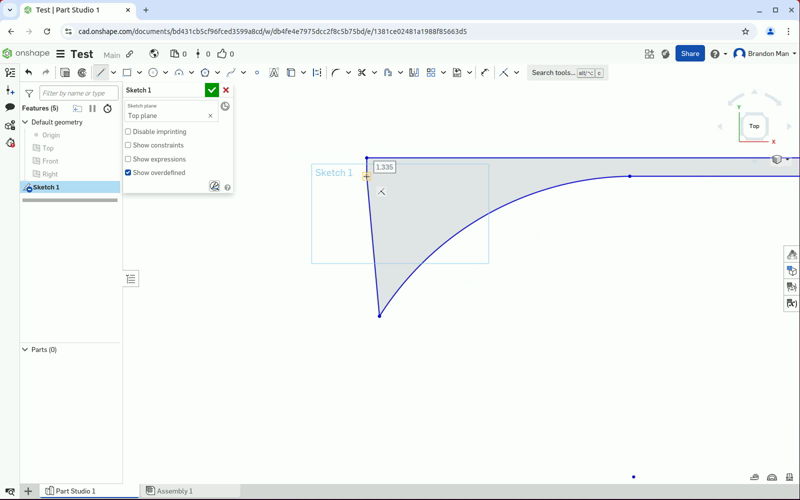
scroll(-6)
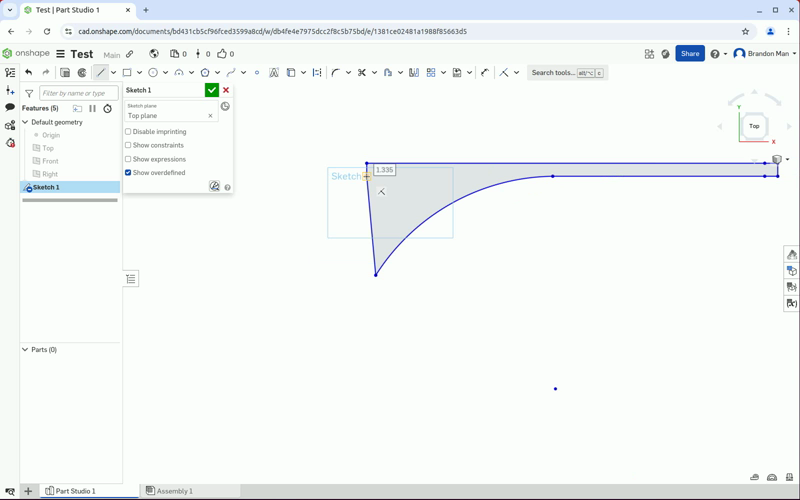
scroll(-6)
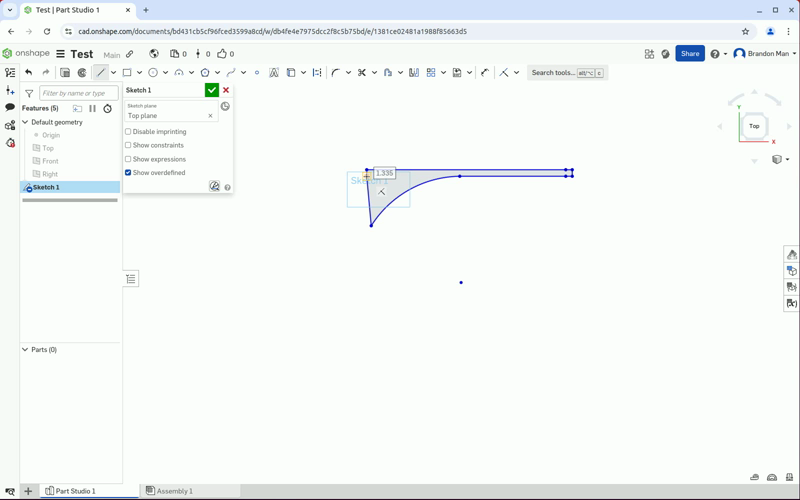
key(esc)
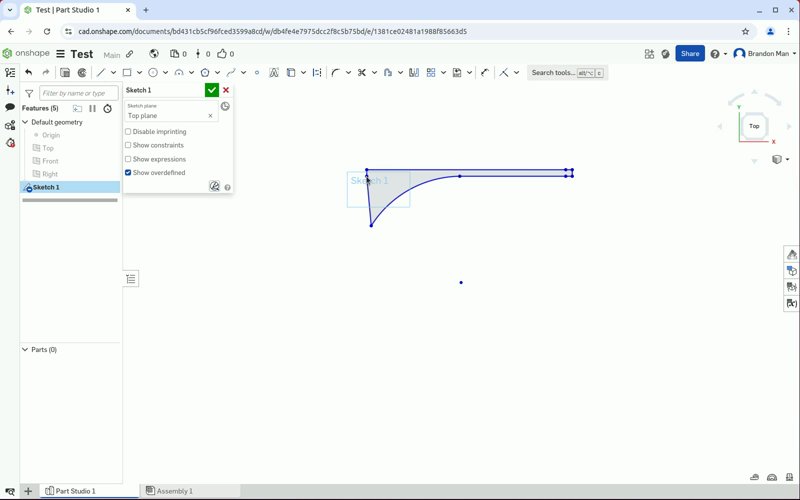
mouse_move(385, 189)
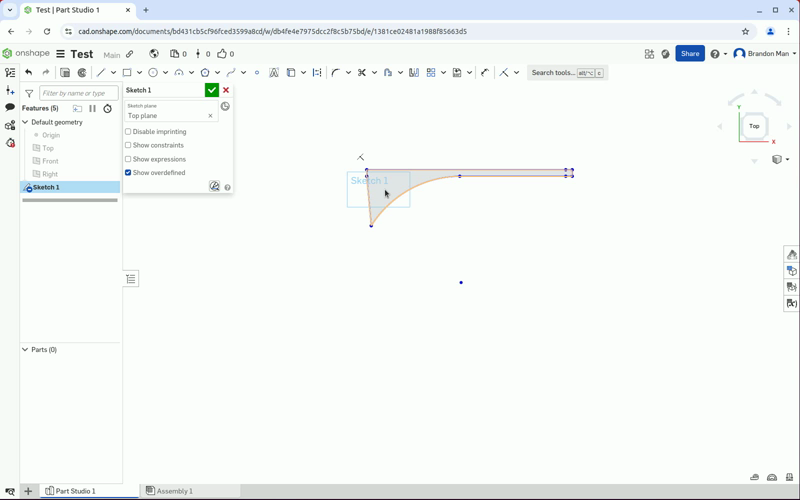
click(385, 189)
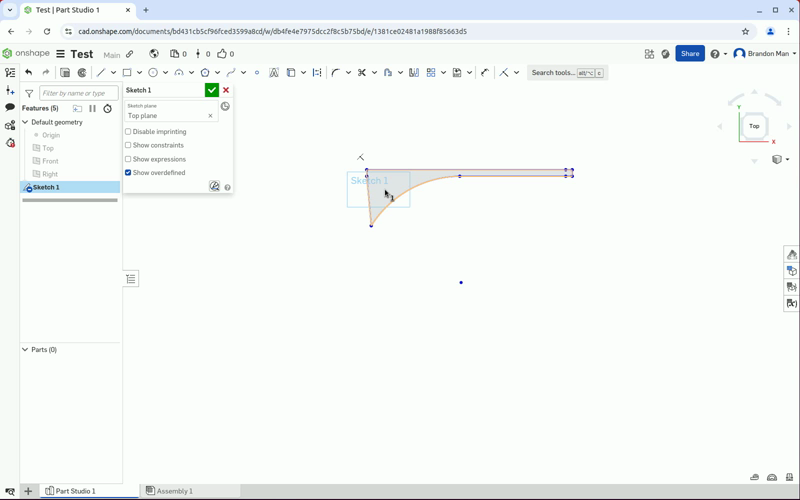
mouse_move(73, 352)
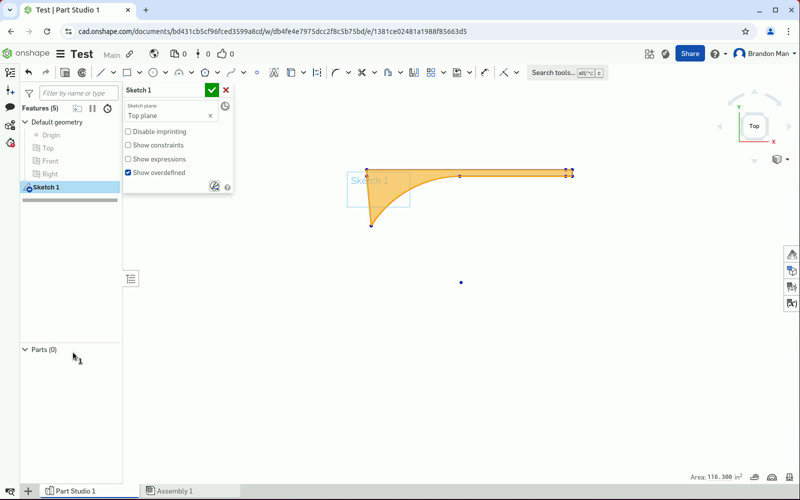
key(shift+y)
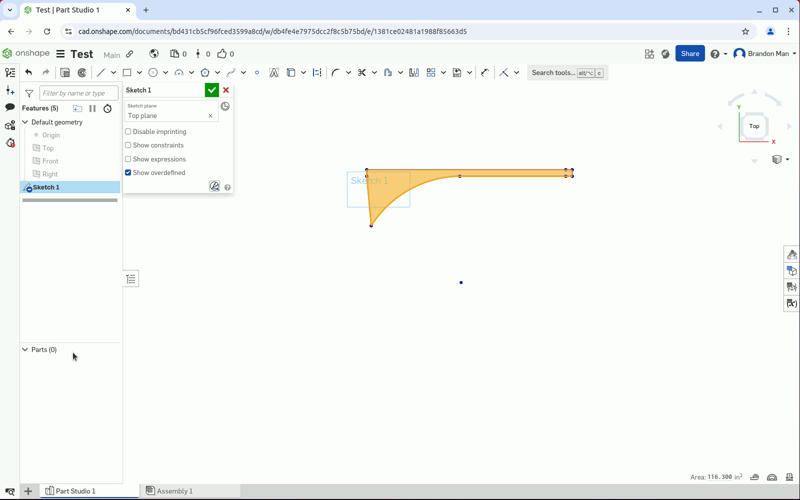
key(shift+e)
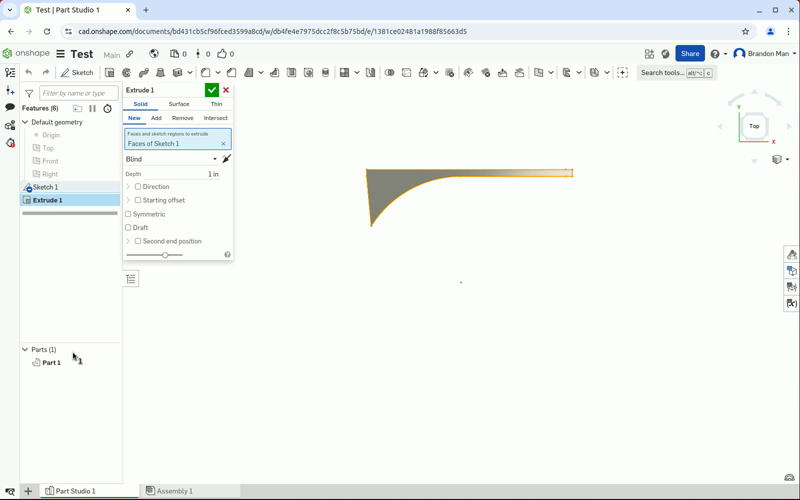
mouse_move(143, 106)
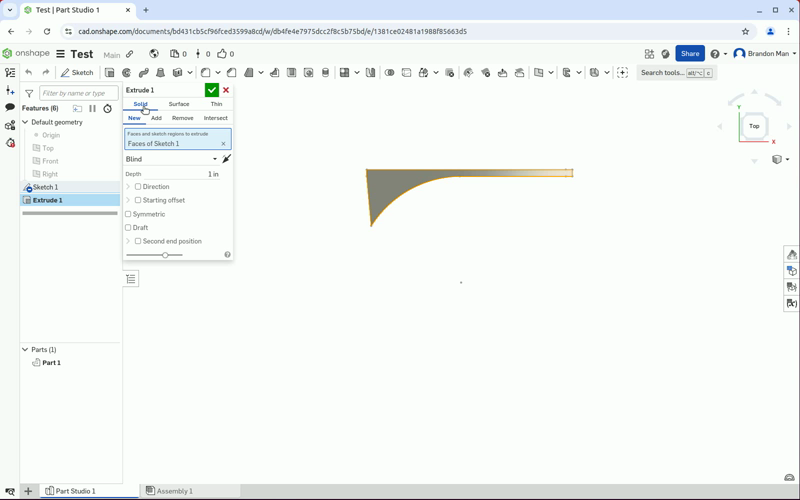
click(143, 106)
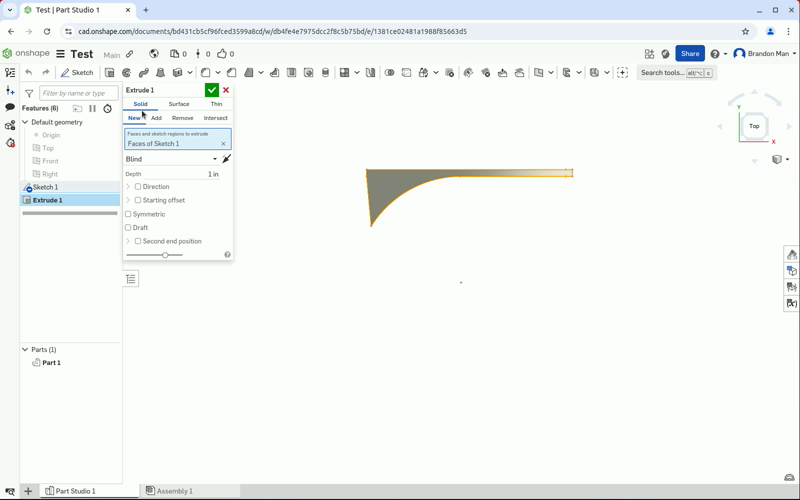
mouse_move(137, 120)
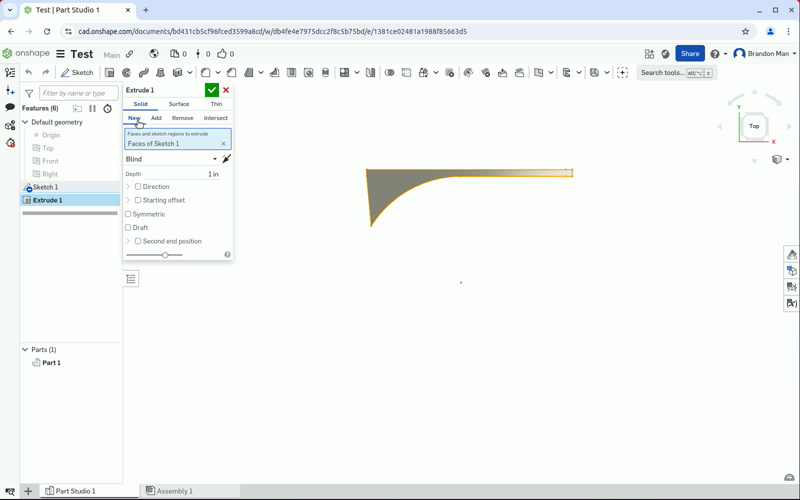
click(137, 120)
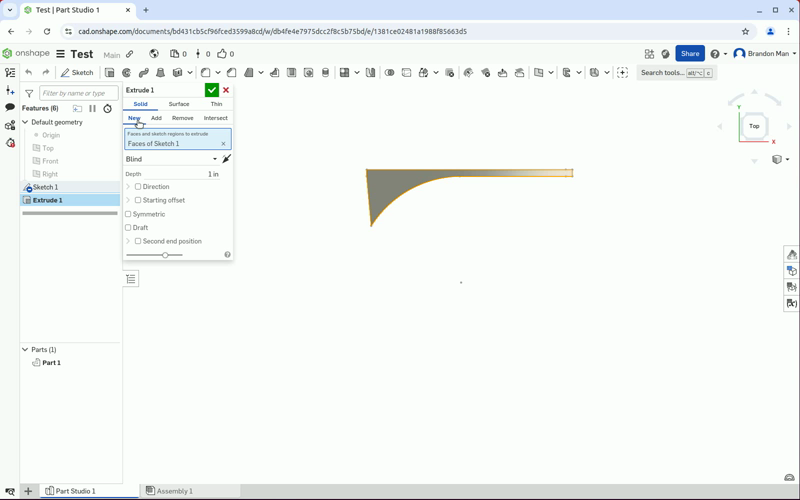
key(tab, 4)
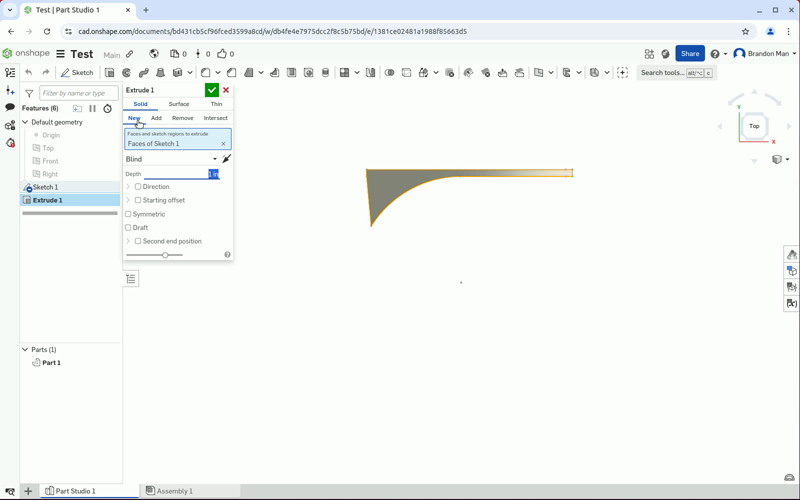
text(3.851)
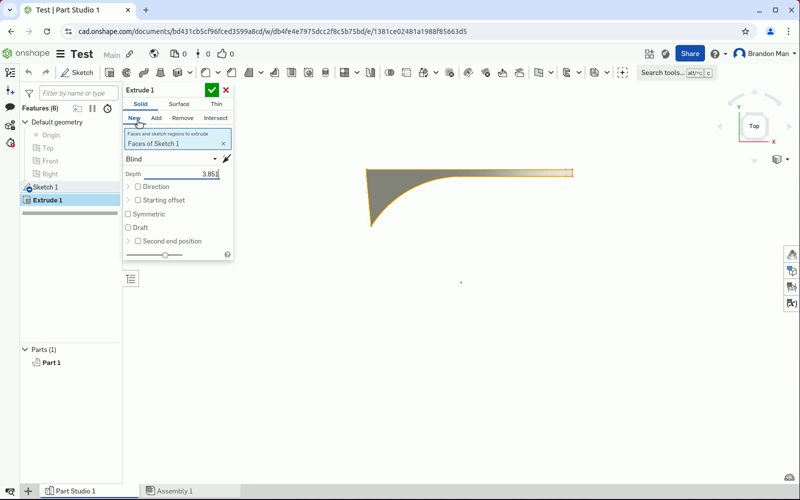
key(enter)
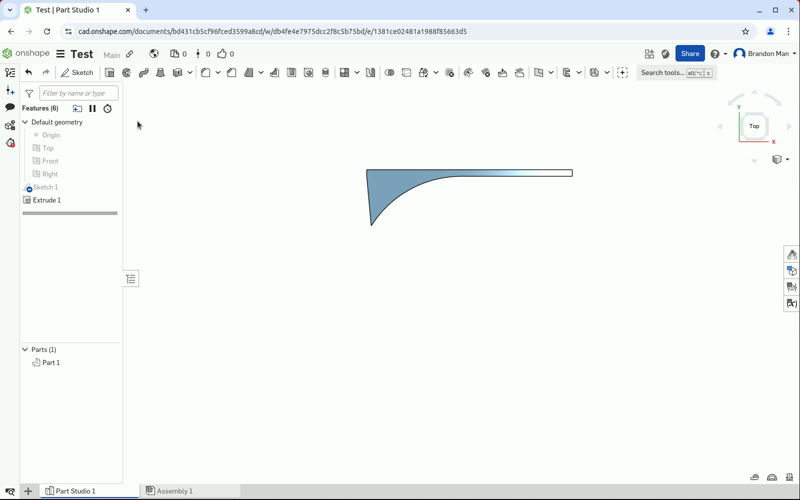
key(shift+h)
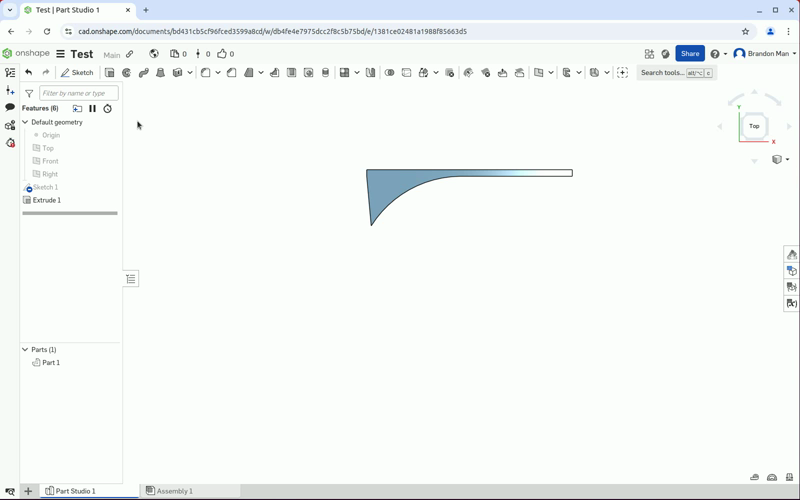
key(shift+h)
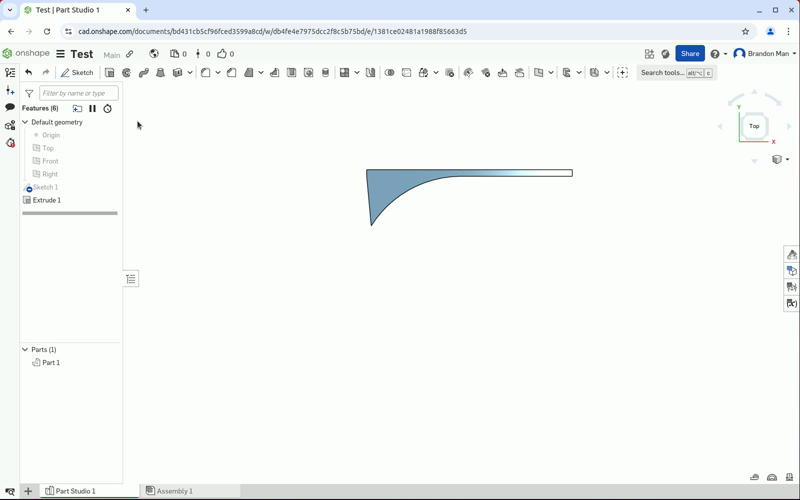
mouse_move(73, 189)
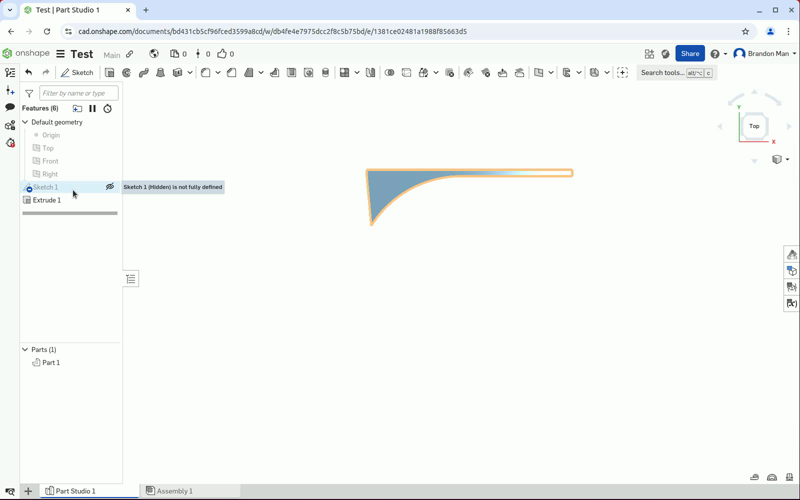
click(73, 189)
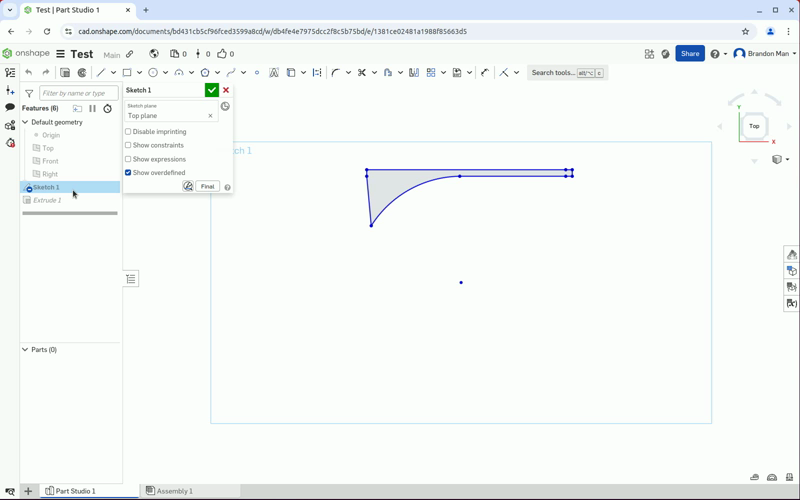
mouse_move(229, 92)
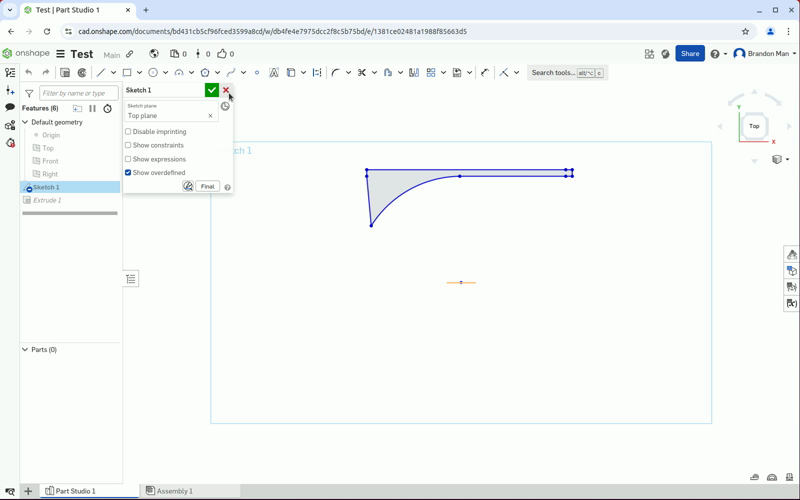
click(229, 92)
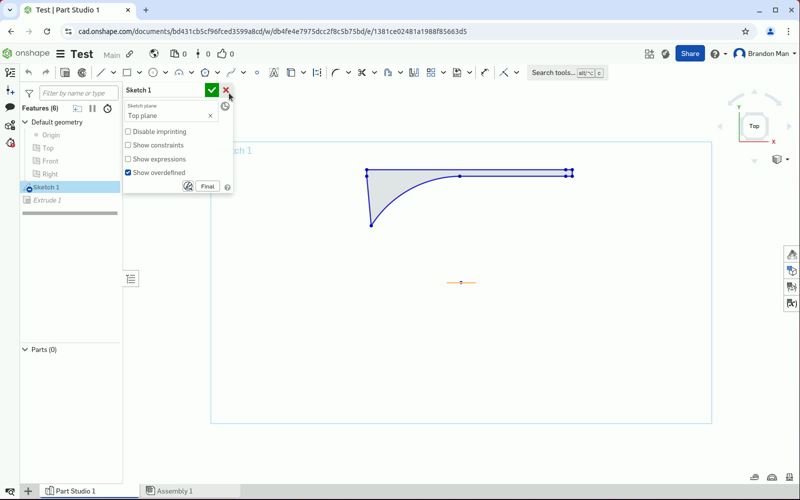
key(shift+s)
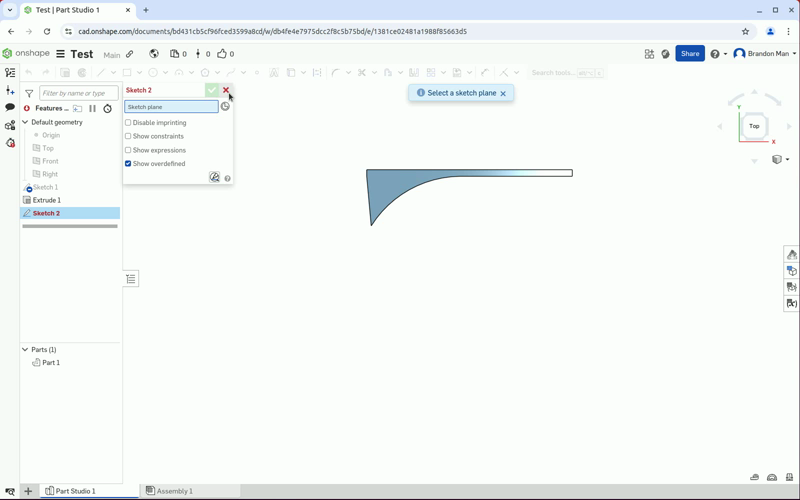
mouse_move(73, 150)
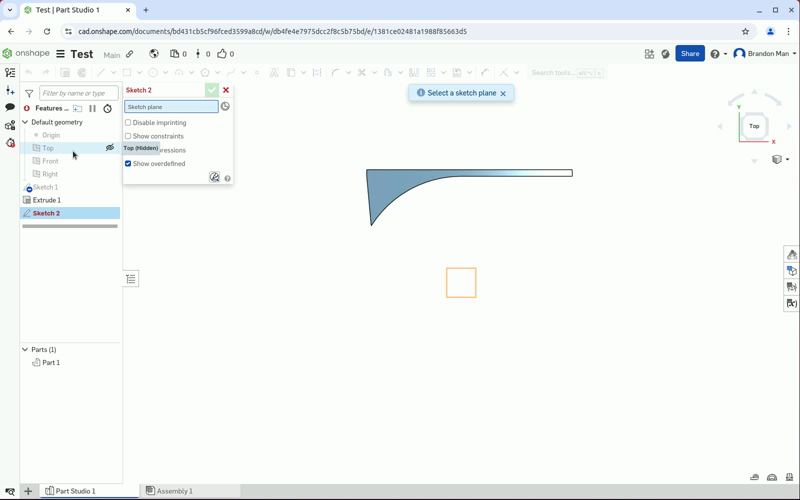
click(73, 150)
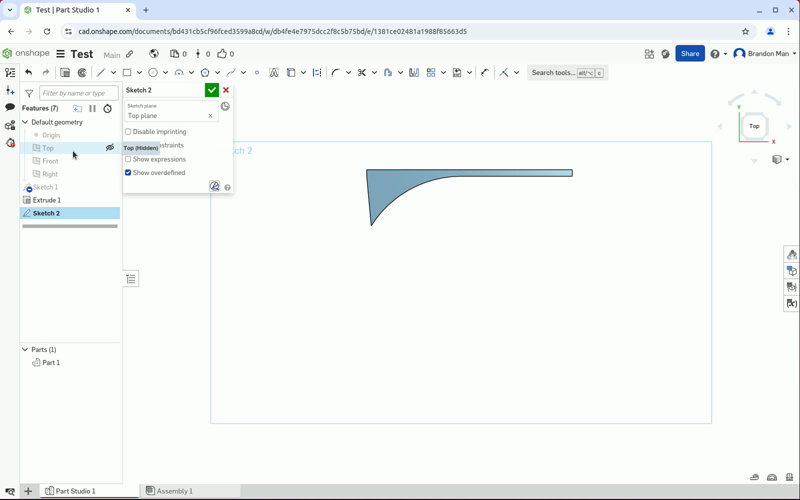
mouse_move(73, 352)
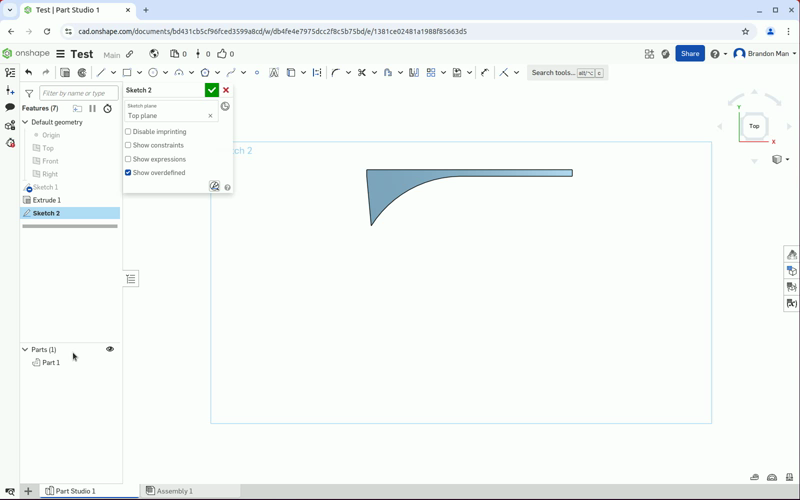
key(y)
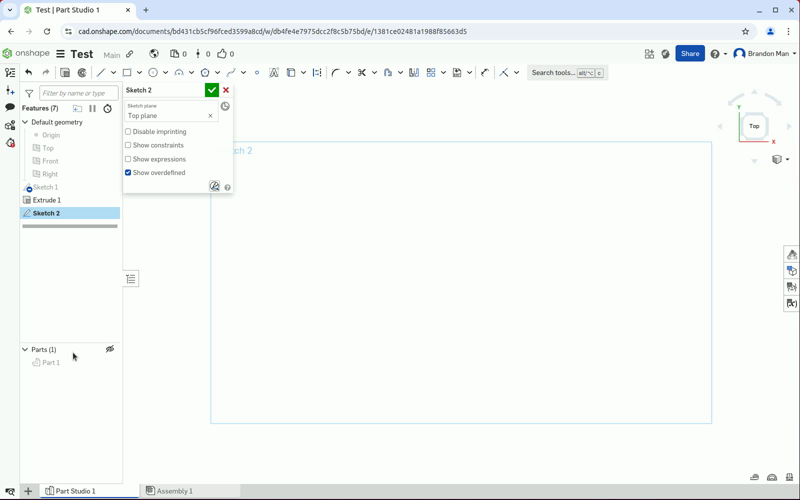
key(l)
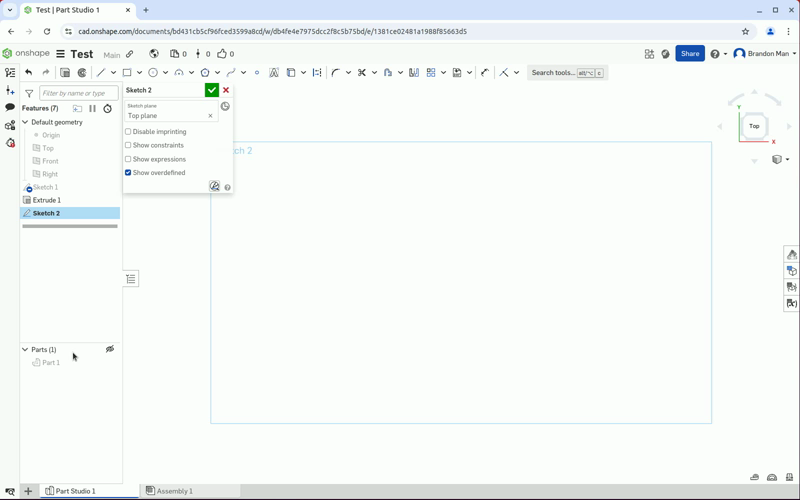
key_down(shift)
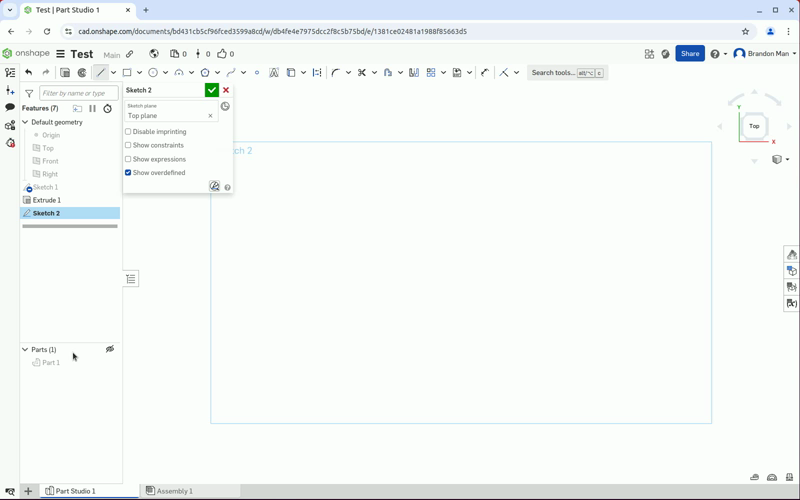
mouse_move(348, 395)
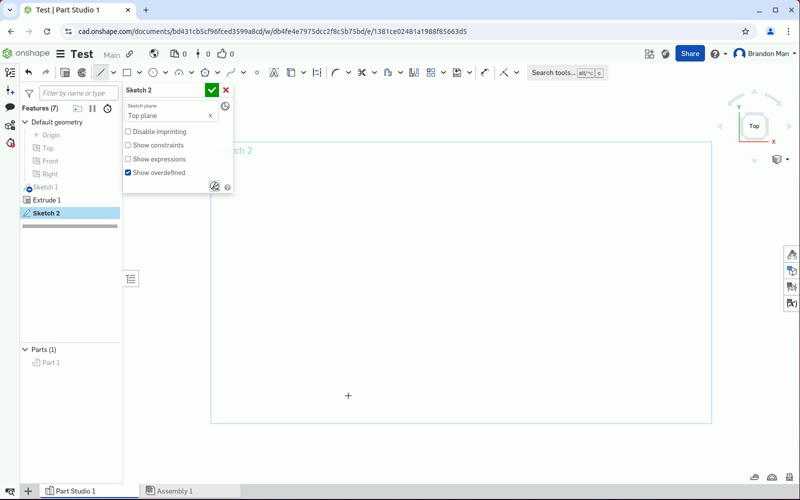
click(348, 395)
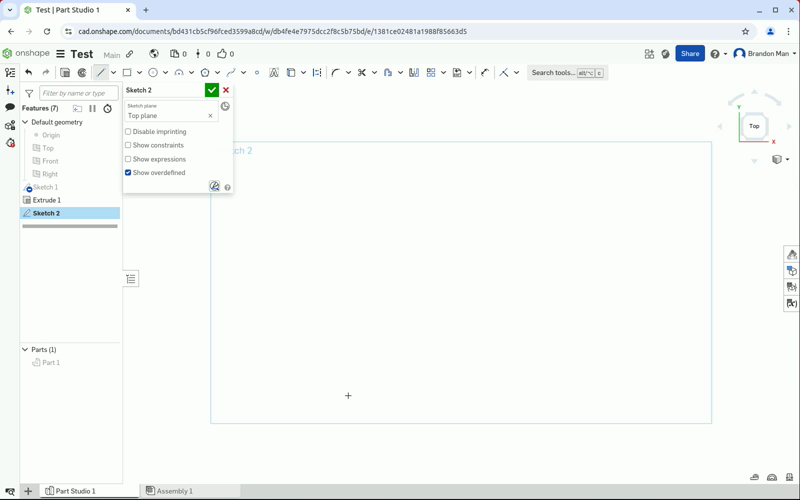
key_up(shift)
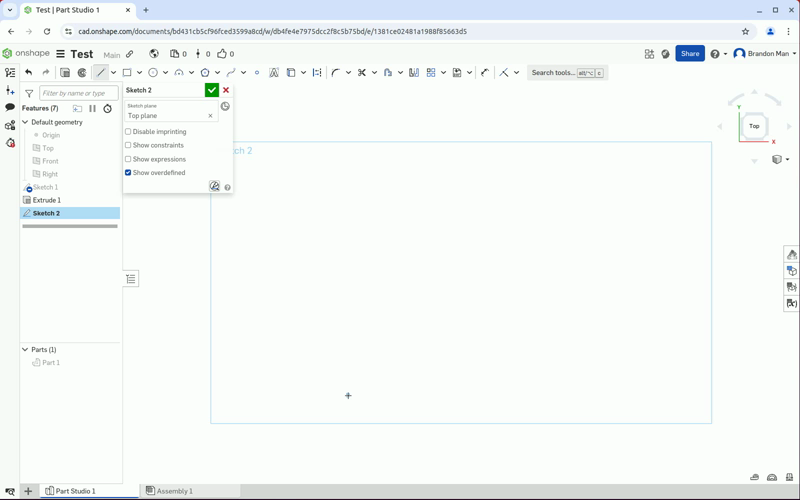
key_down(shift)
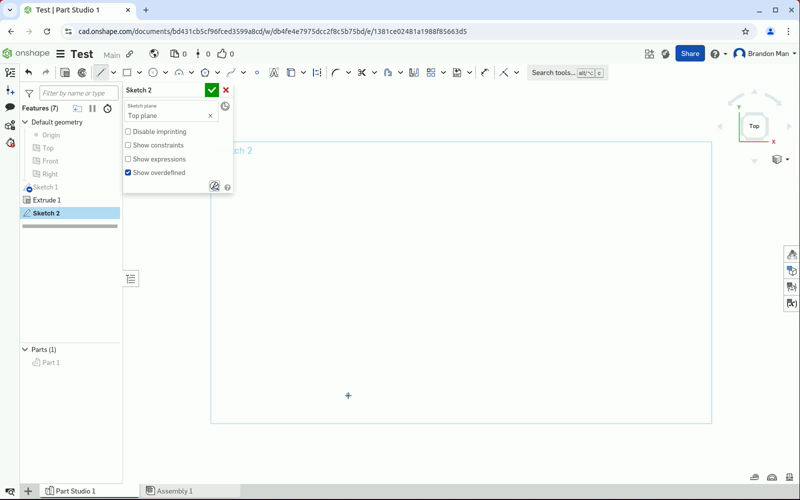
mouse_move(378, 395)
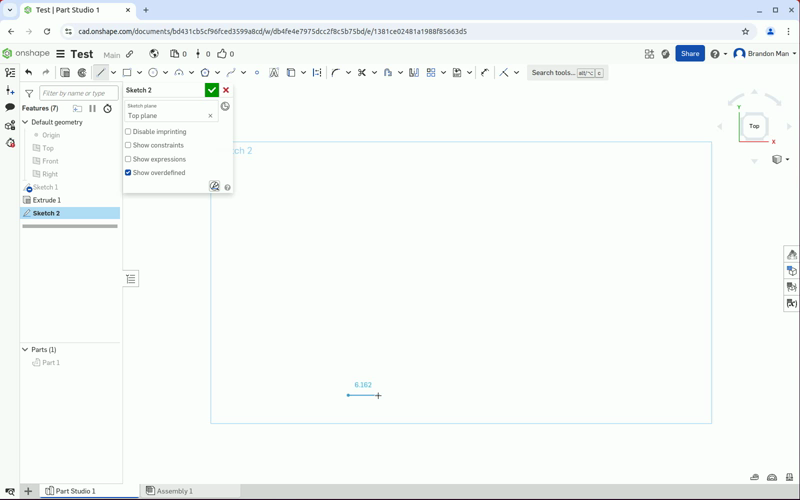
mouse_move(354, 395)
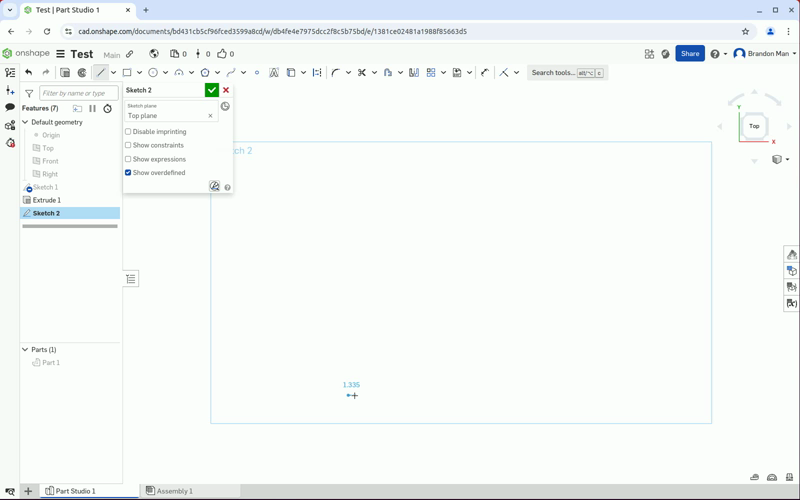
scroll(6)
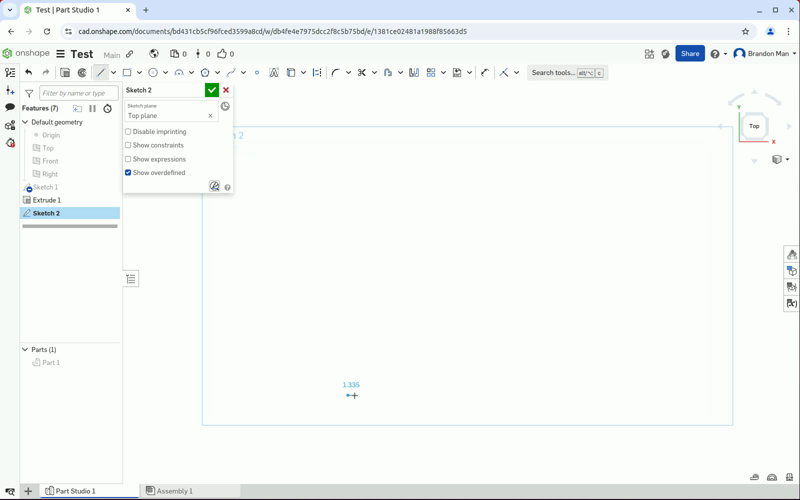
scroll(6)
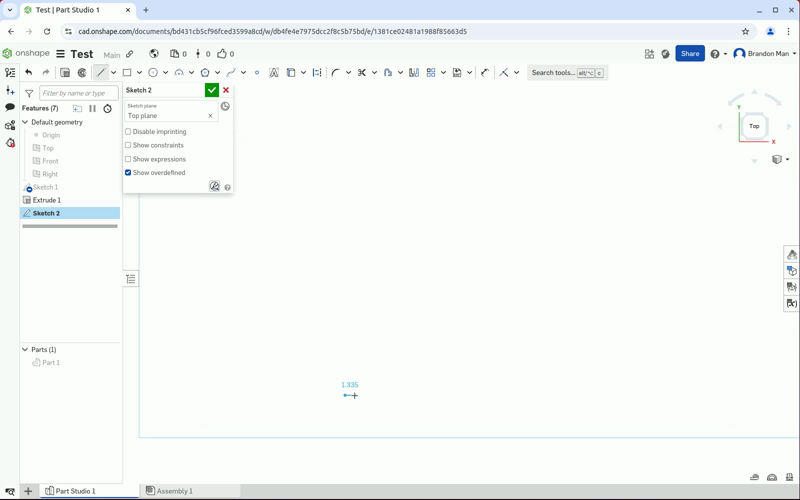
scroll(6)
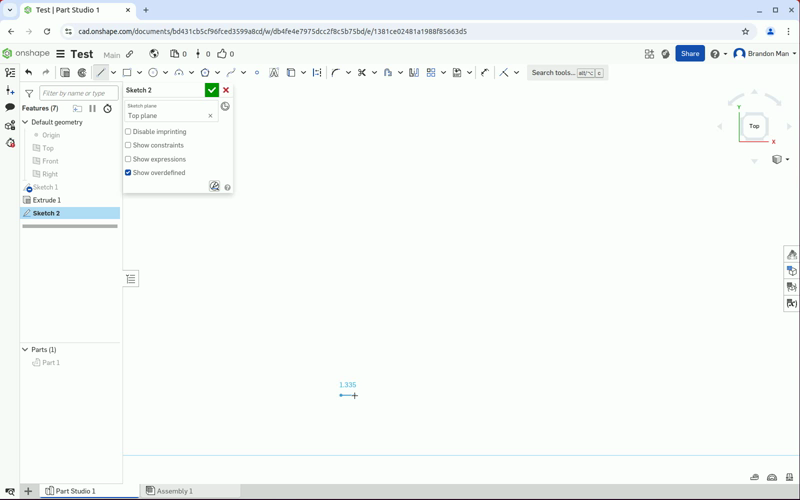
scroll(6)
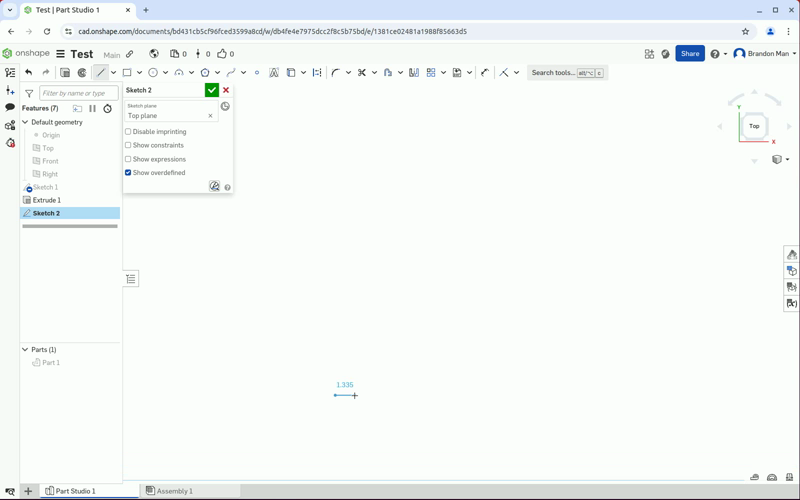
scroll(6)
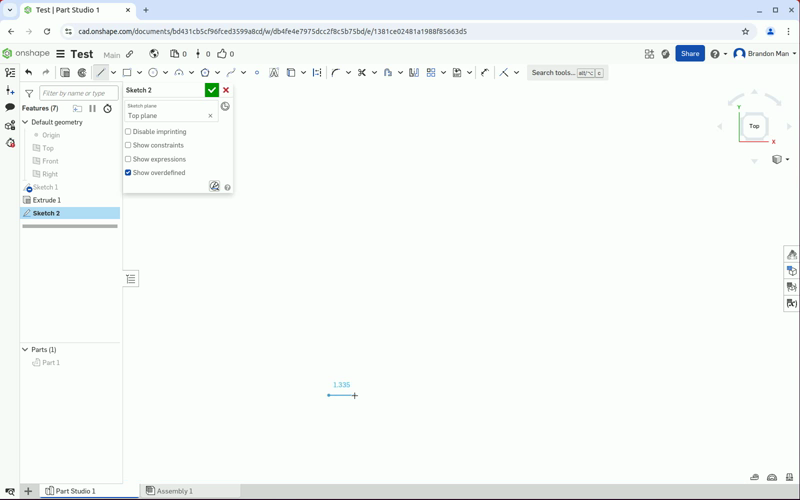
scroll(6)
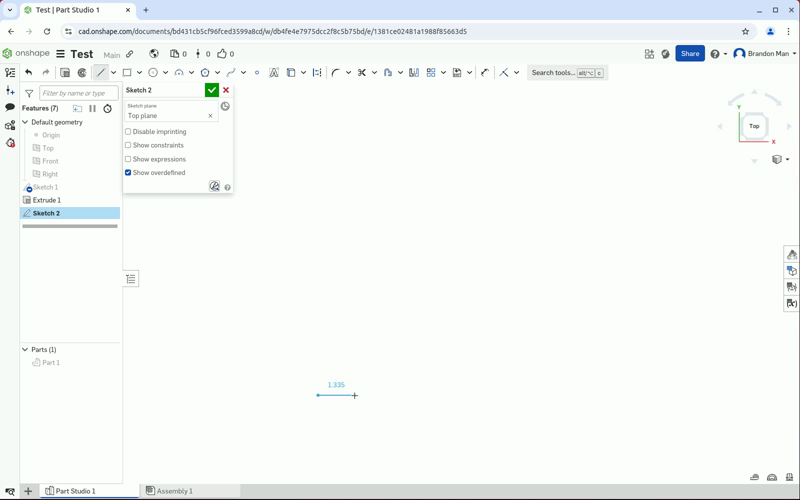
scroll(6)
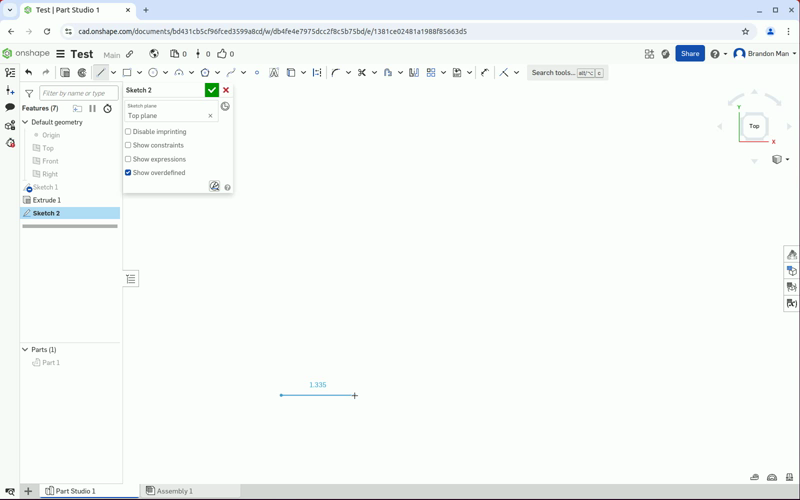
click(354, 395)
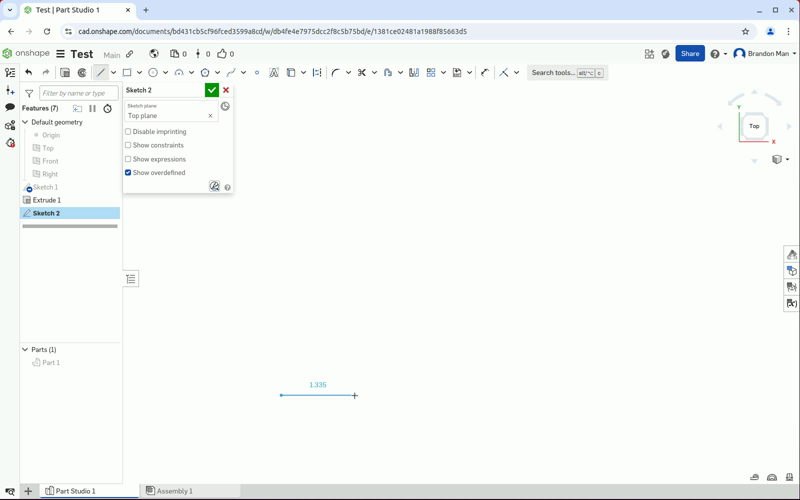
scroll(-6)
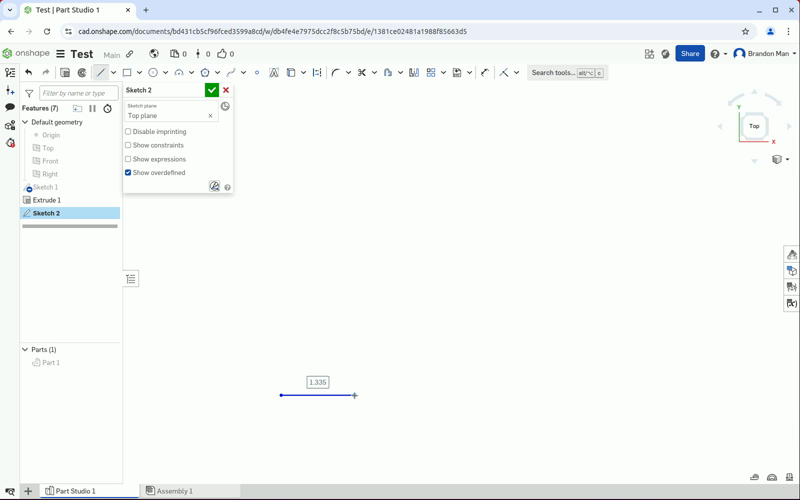
scroll(-6)
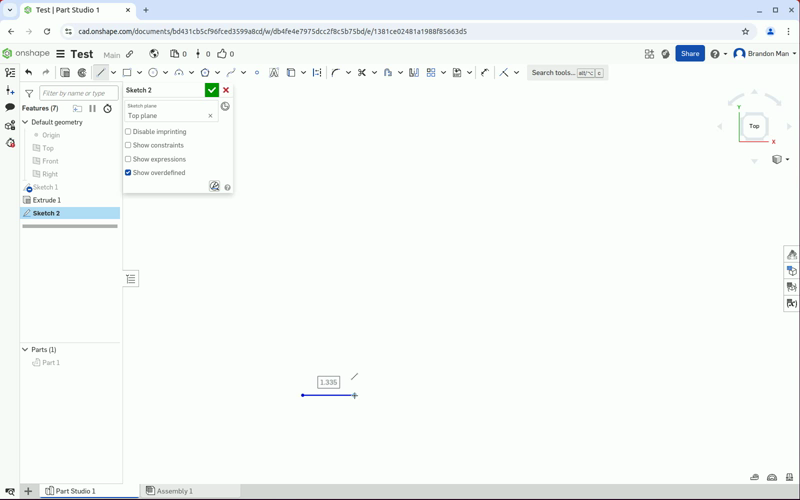
scroll(-6)
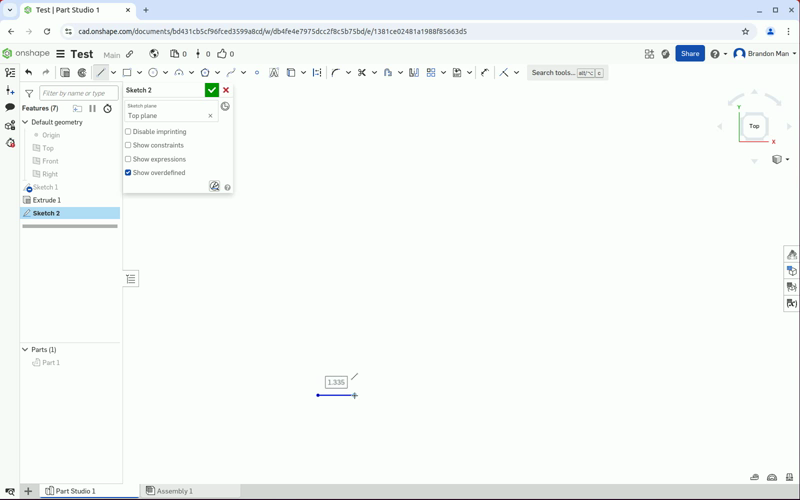
scroll(-6)
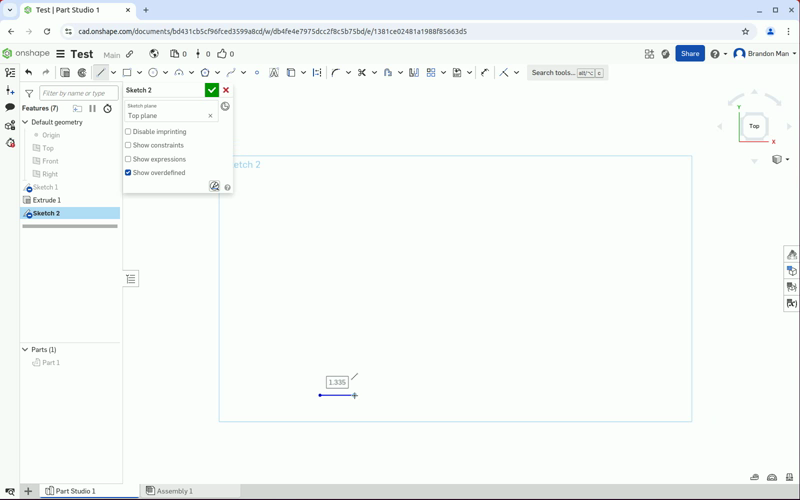
scroll(-6)
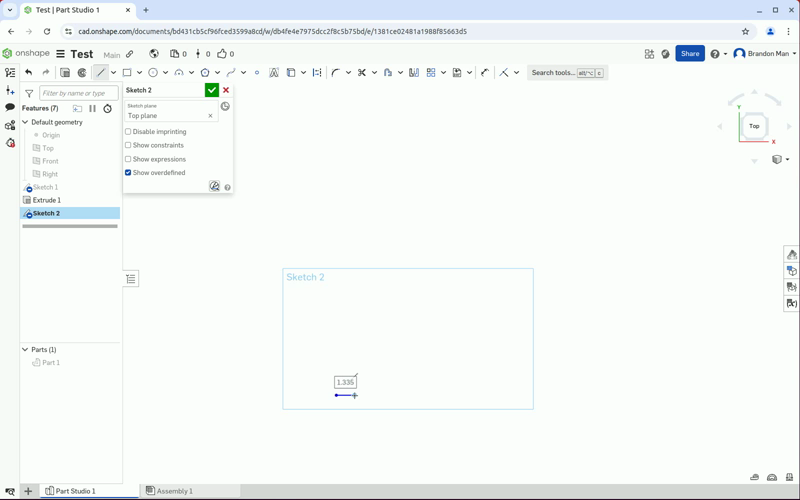
scroll(-6)
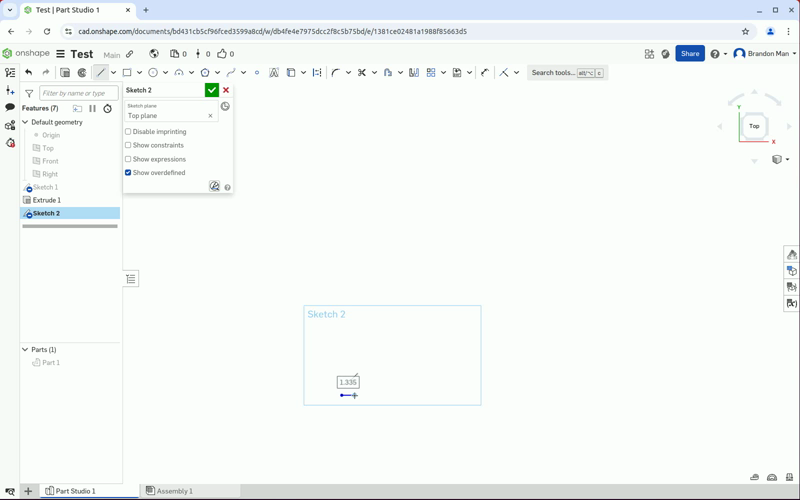
scroll(-6)
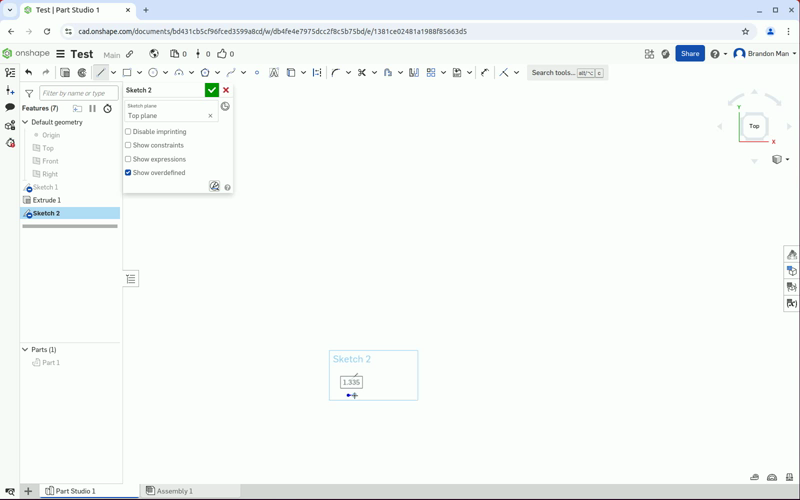
key_up(shift)
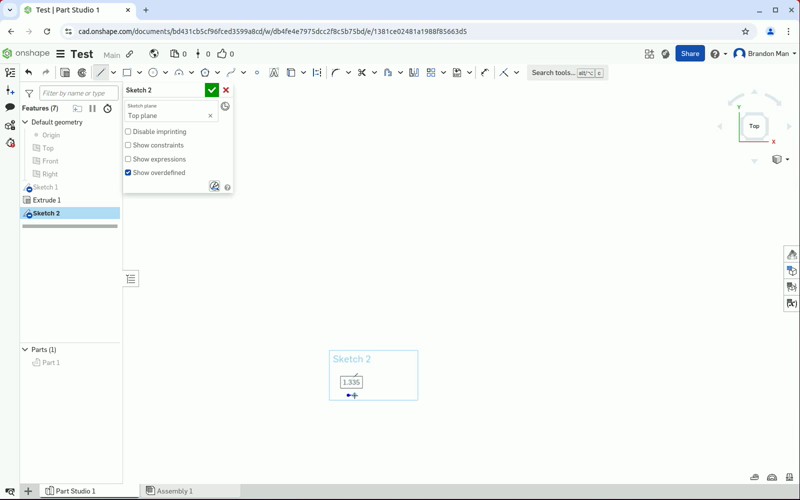
key_down(shift)
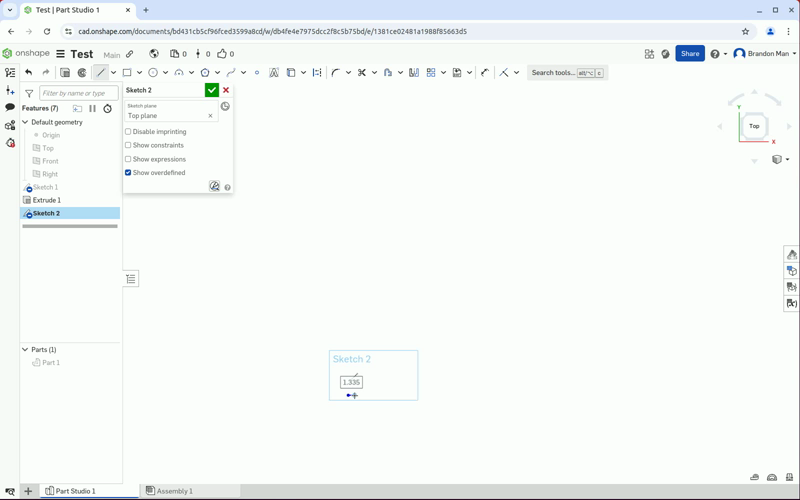
mouse_move(553, 395)
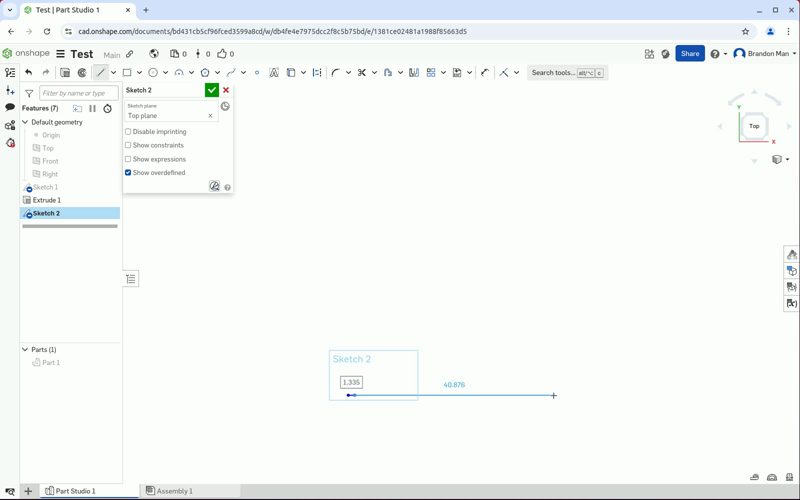
click(553, 395)
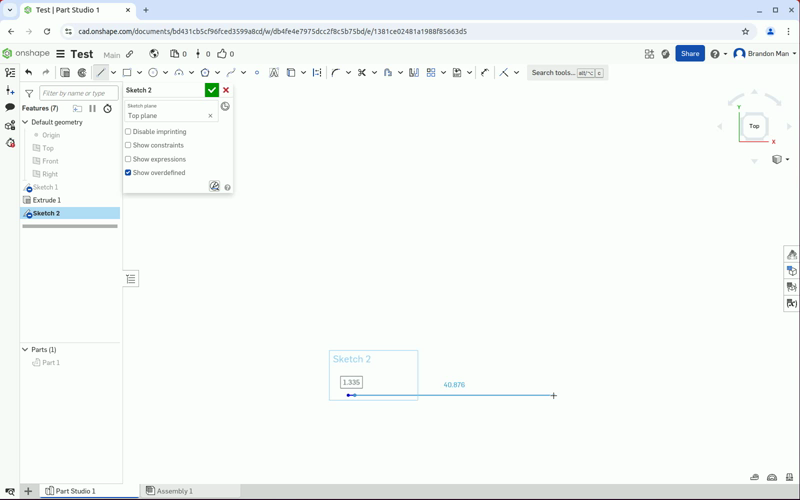
key_up(shift)
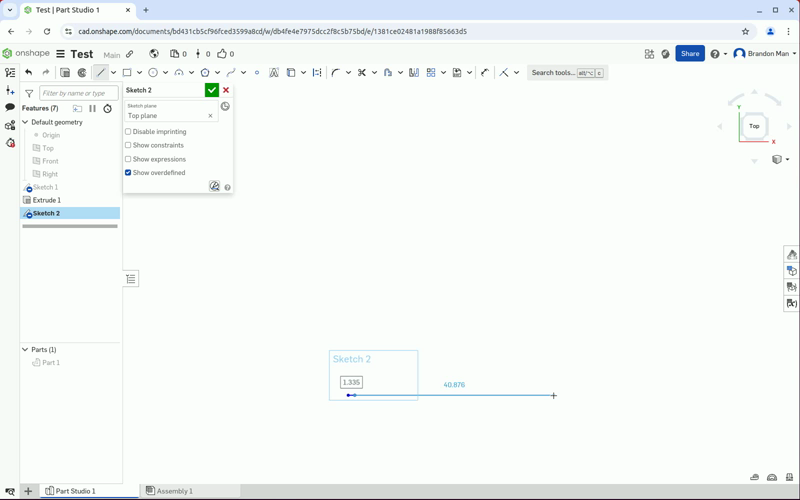
key_down(shift)
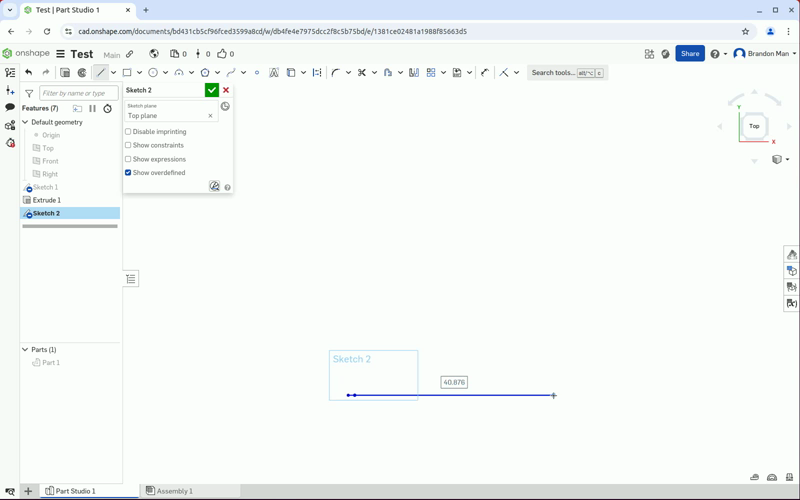
mouse_move(583, 395)
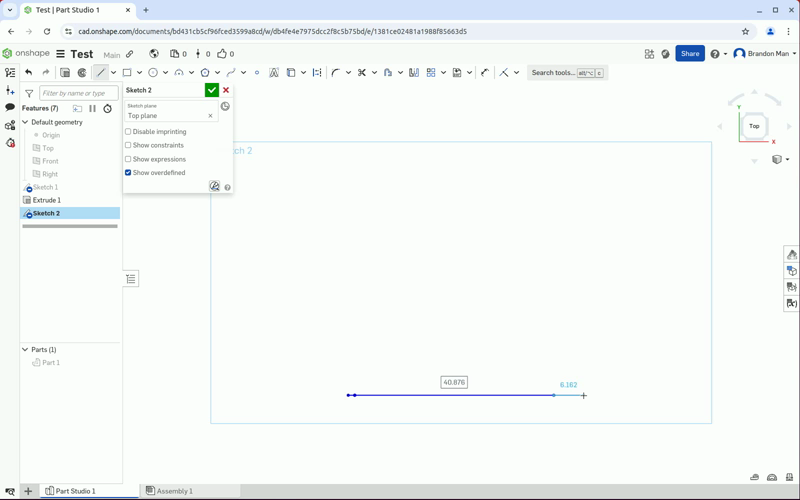
mouse_move(553, 388)
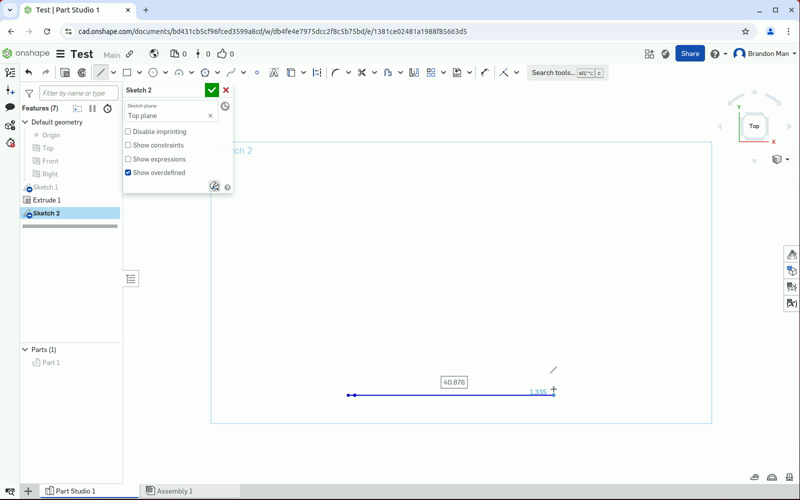
scroll(6)
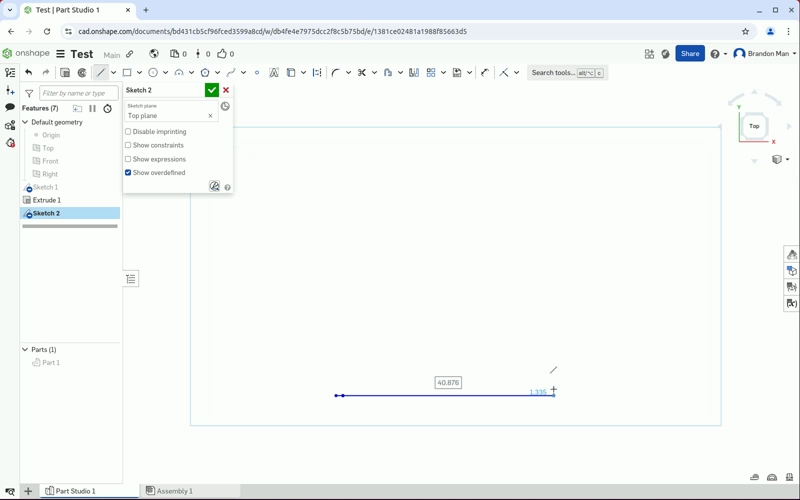
scroll(6)
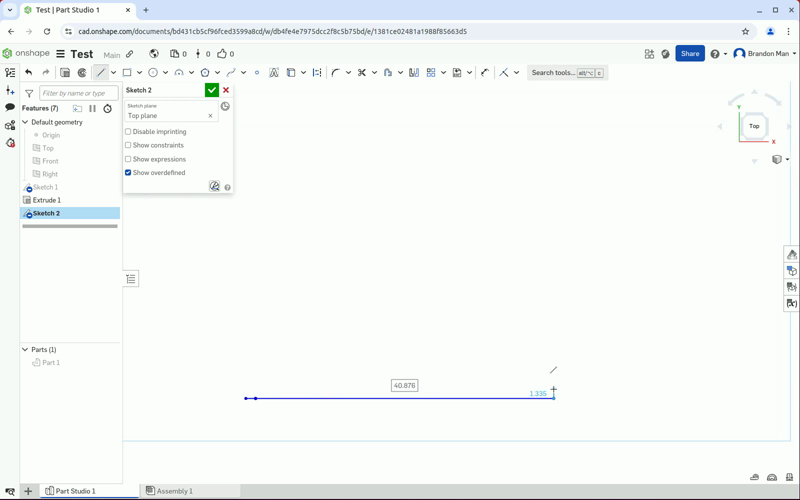
scroll(6)
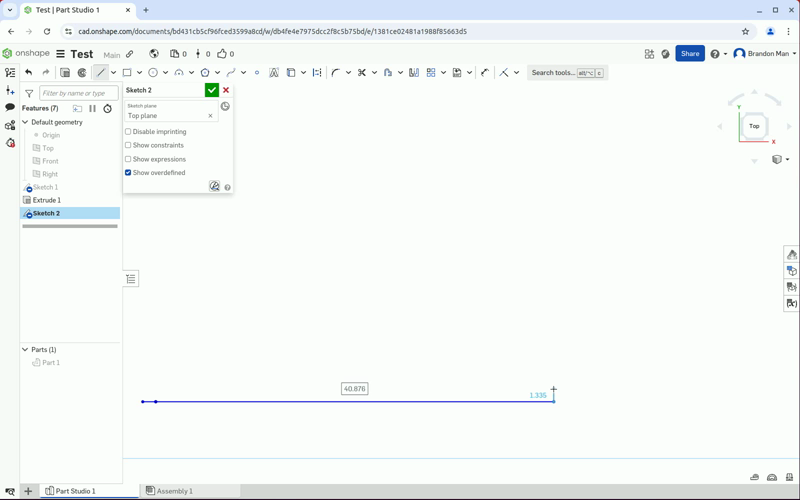
scroll(6)
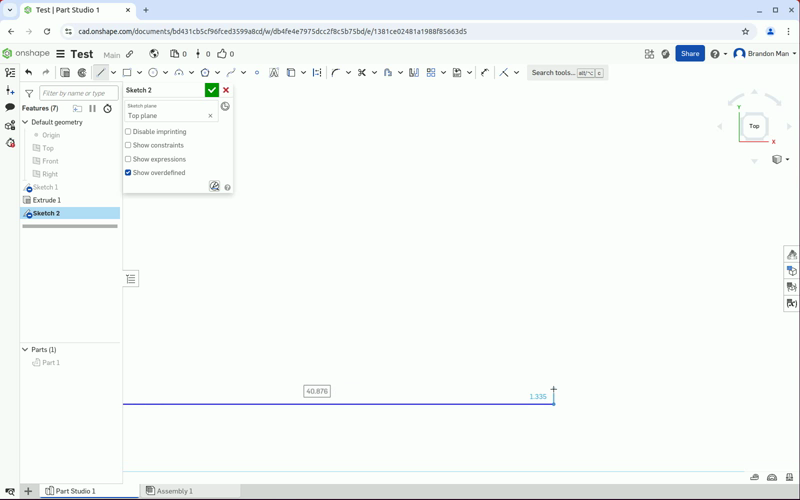
scroll(6)
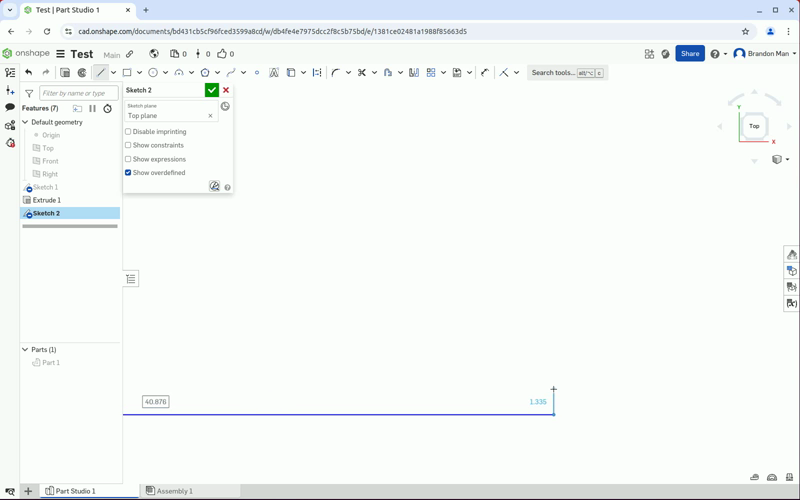
scroll(6)
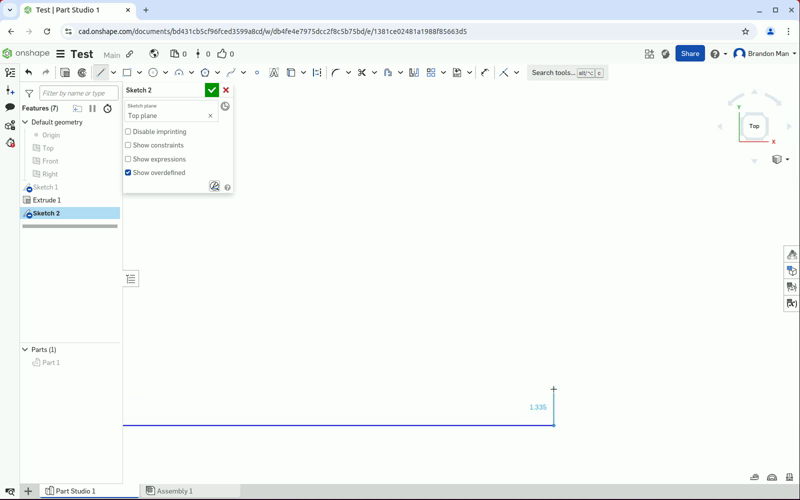
scroll(6)
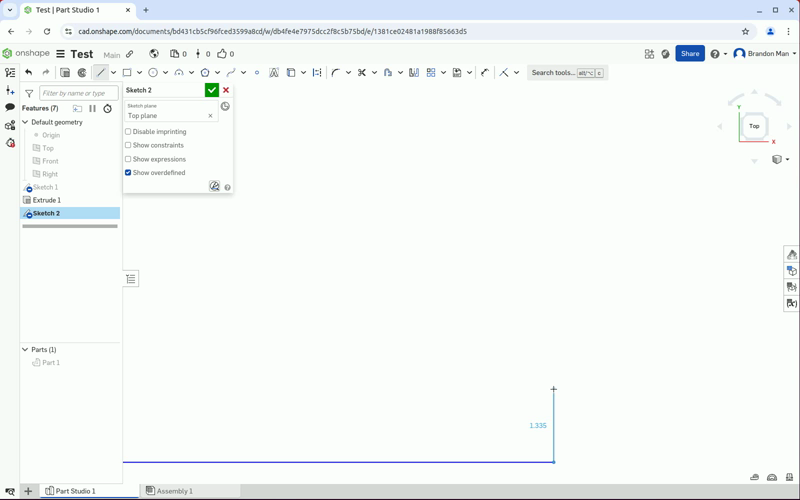
click(553, 388)
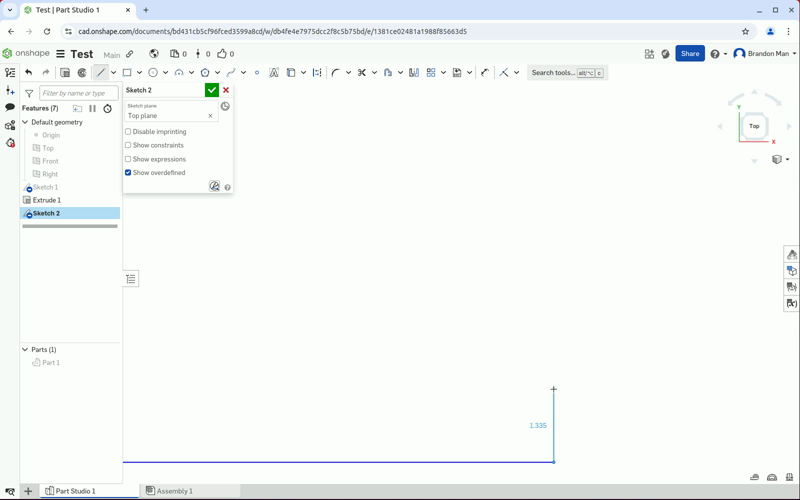
scroll(-6)
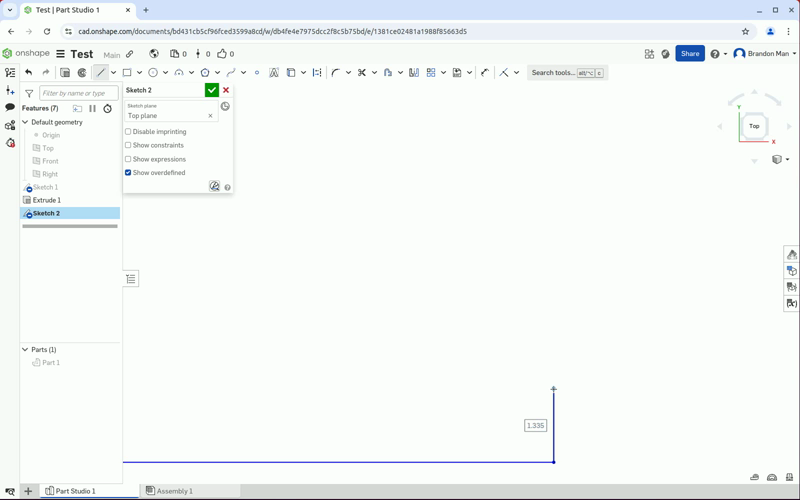
scroll(-6)
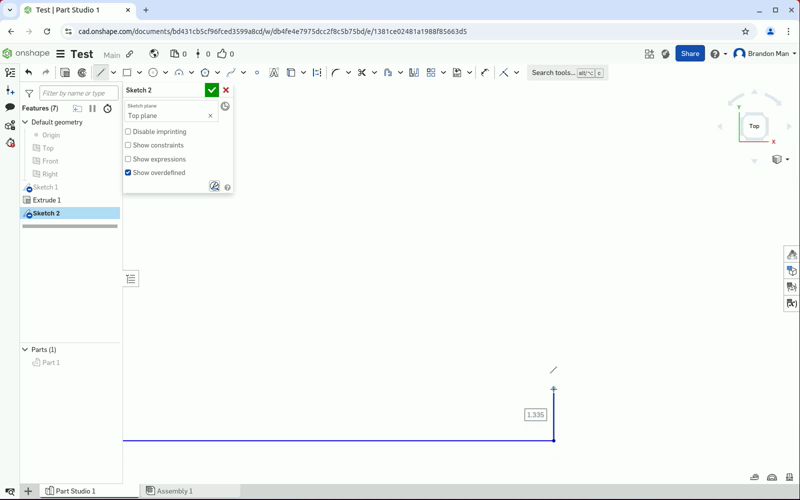
scroll(-6)
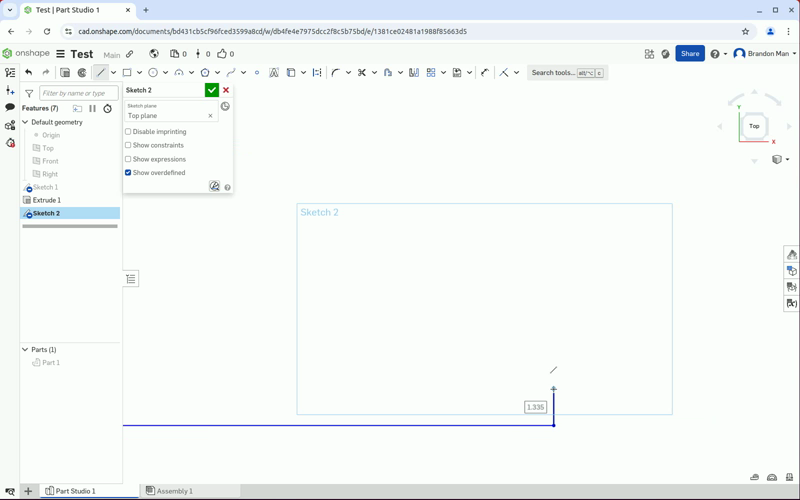
scroll(-6)
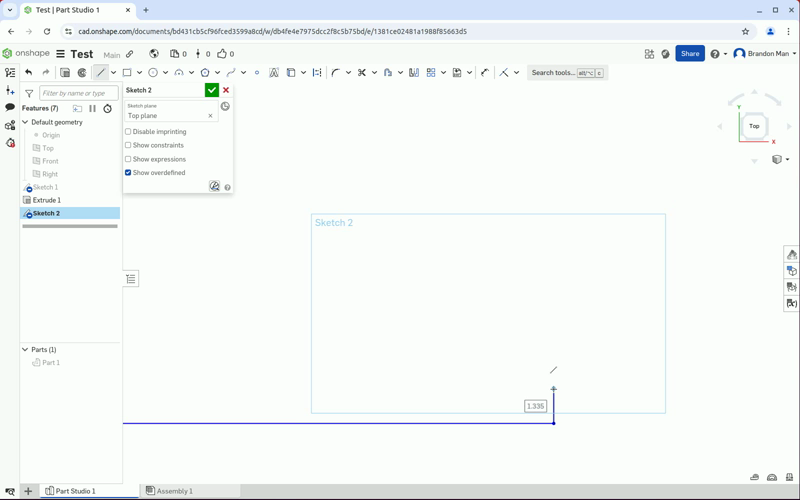
scroll(-6)
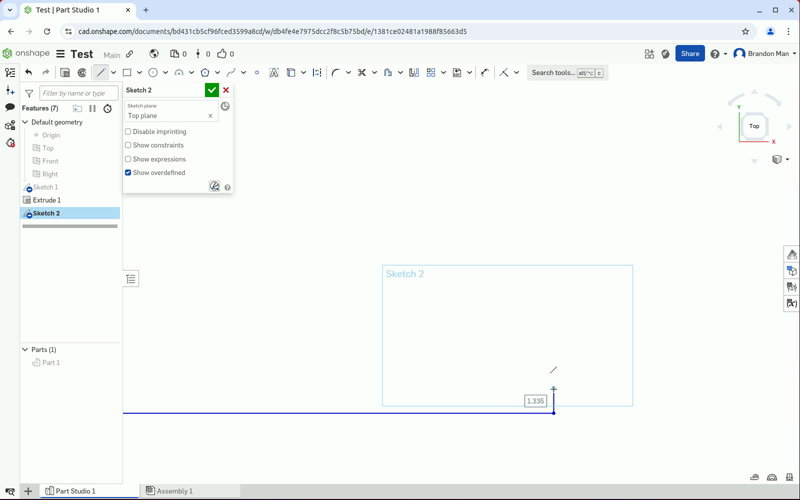
scroll(-6)
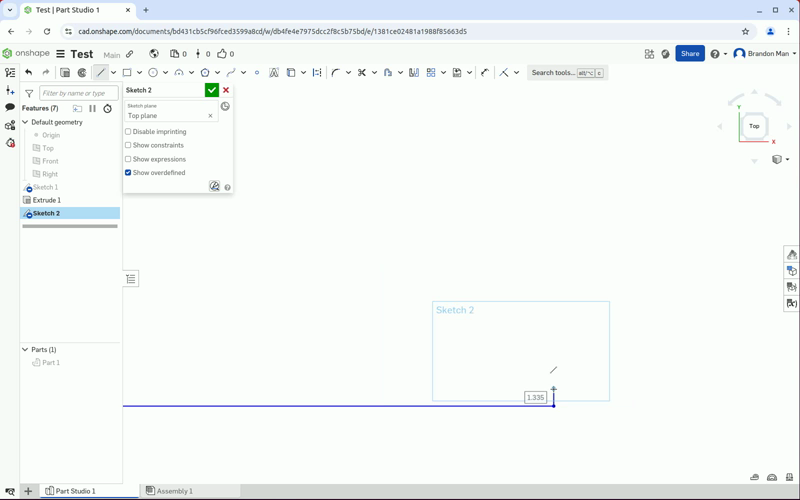
scroll(-6)
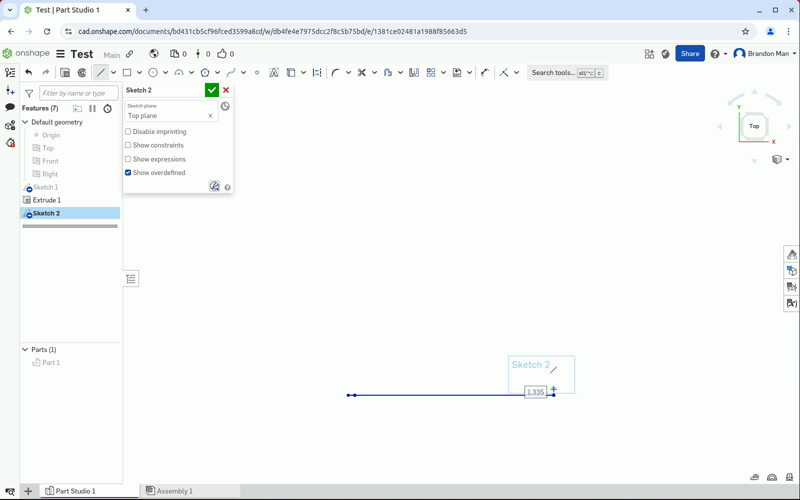
key_up(shift)
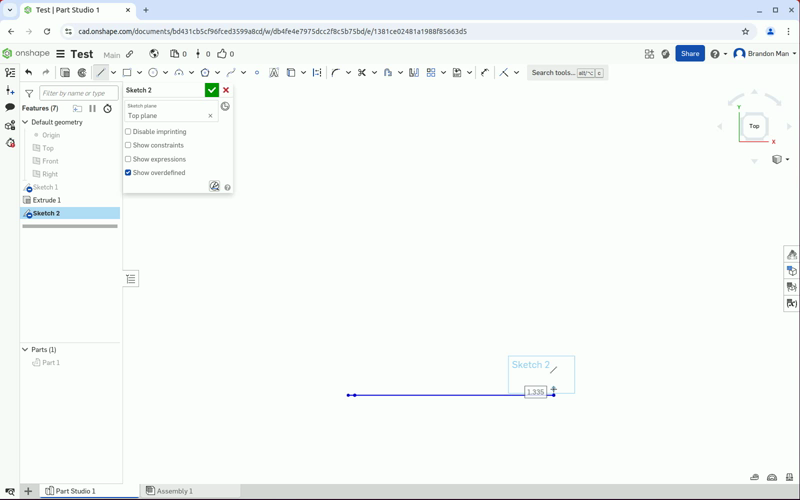
key_down(shift)
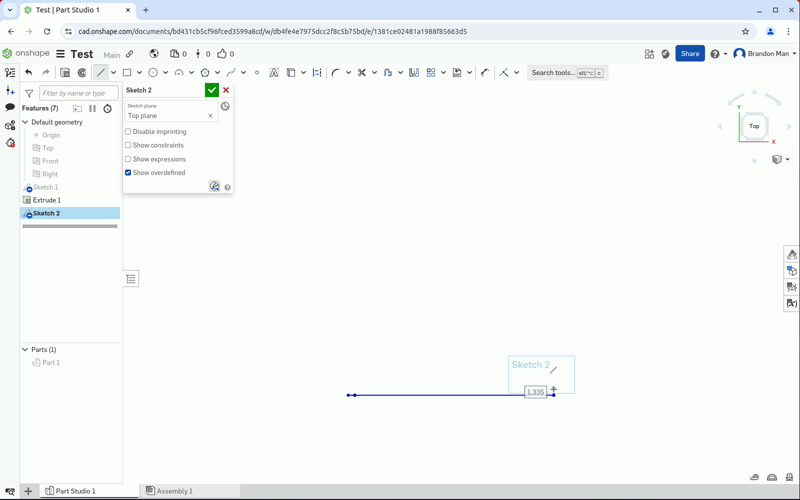
mouse_move(583, 388)
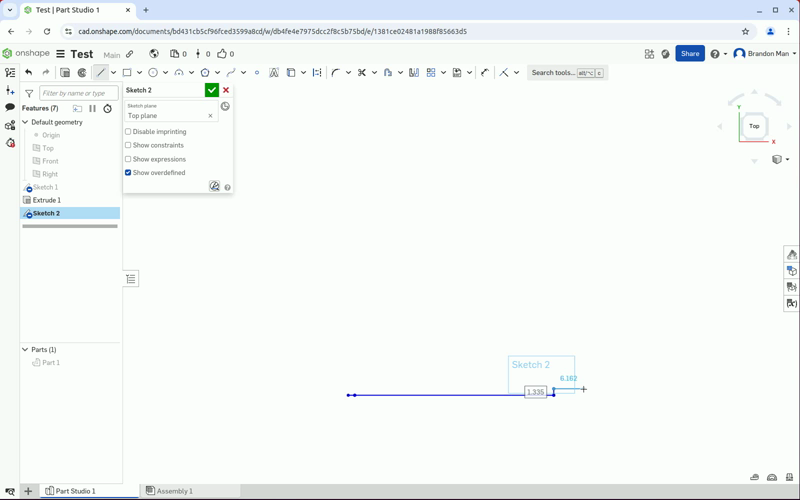
mouse_move(549, 339)
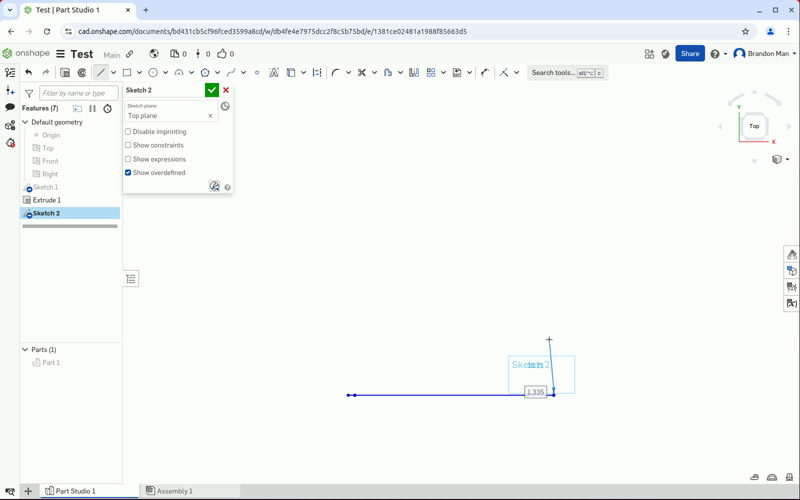
click(549, 339)
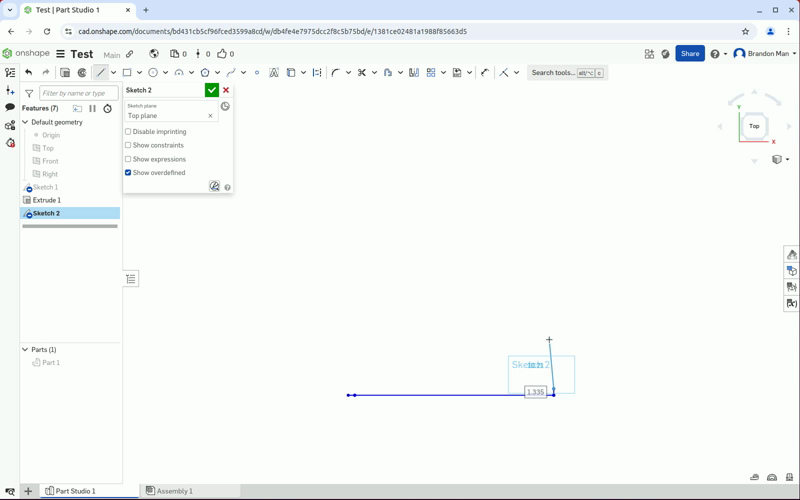
key_up(shift)
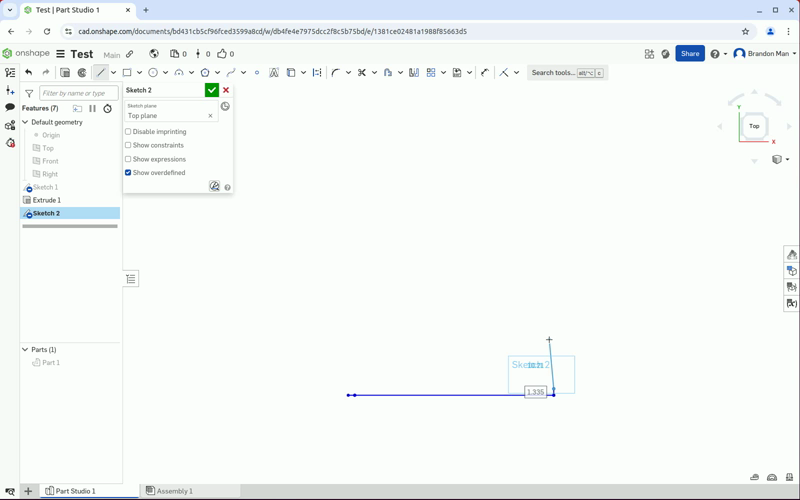
key(esc)
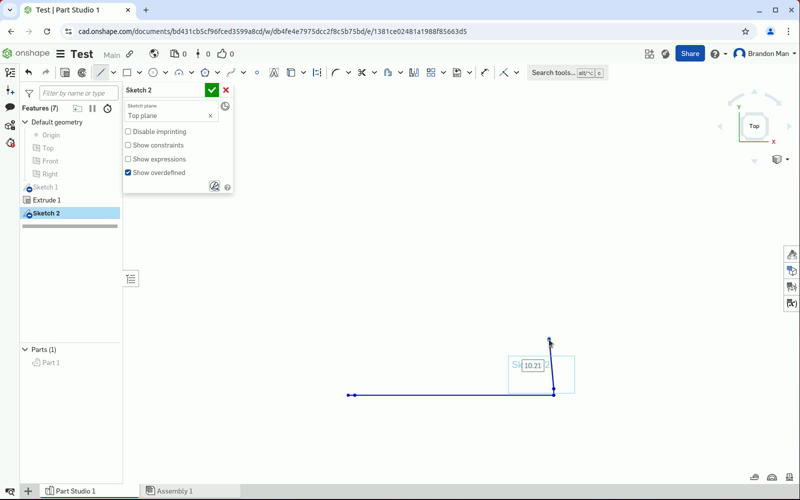
key(a)
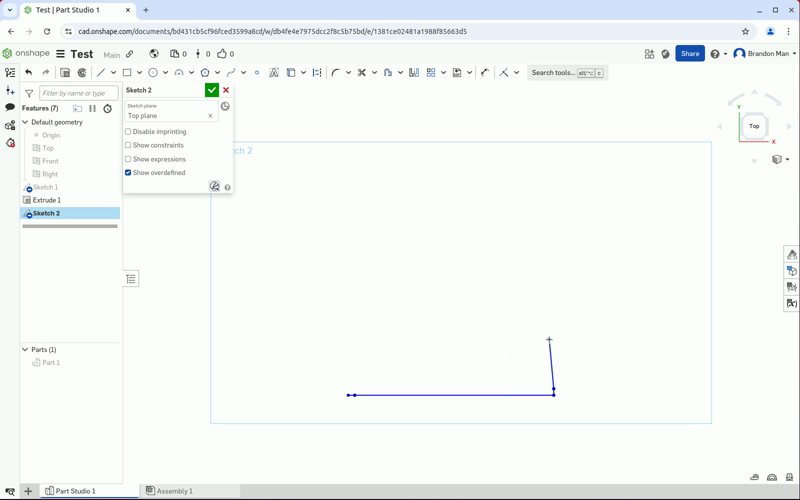
mouse_move(549, 339)
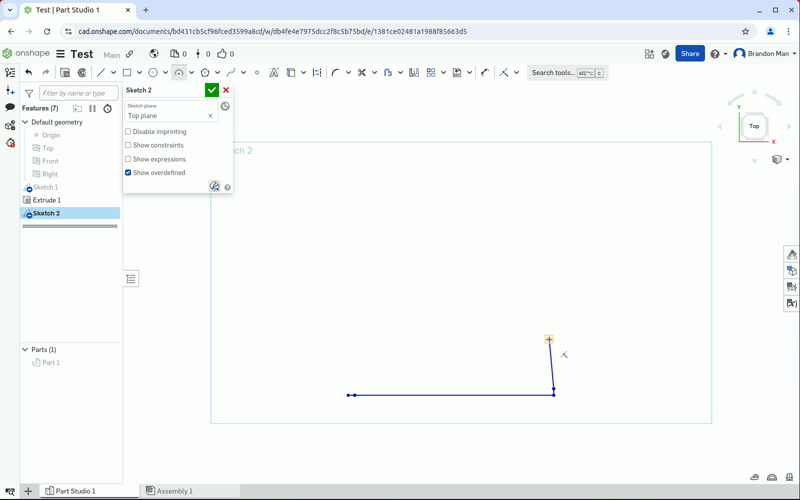
click(549, 339)
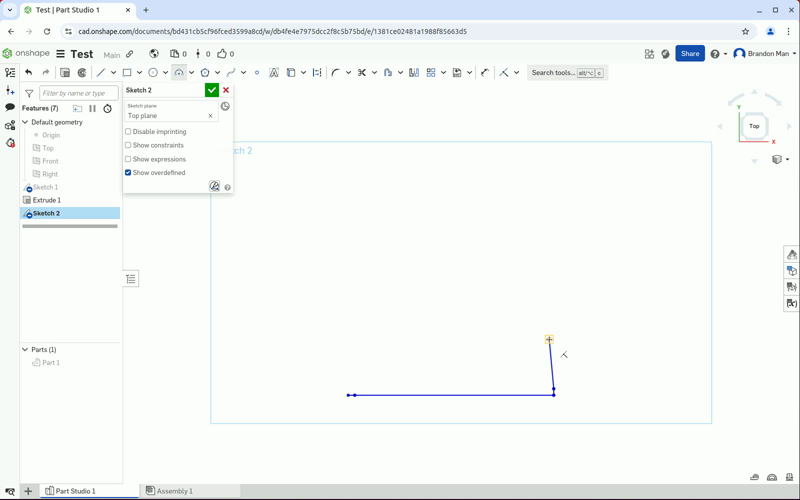
key_down(shift)
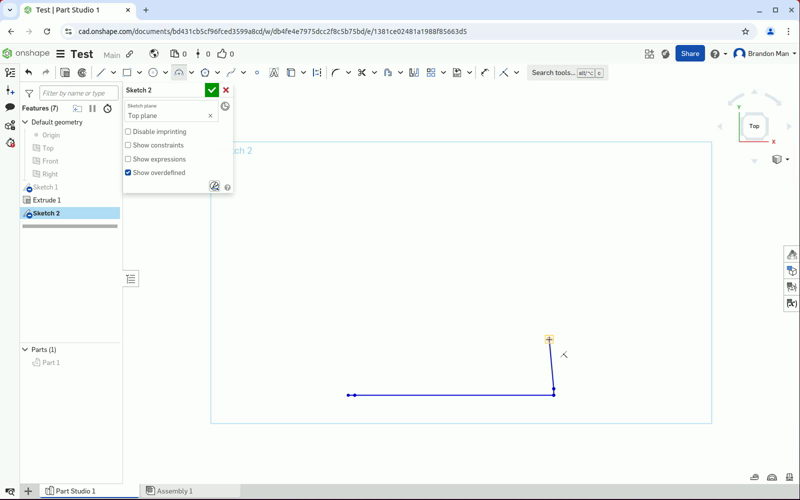
mouse_move(460, 388)
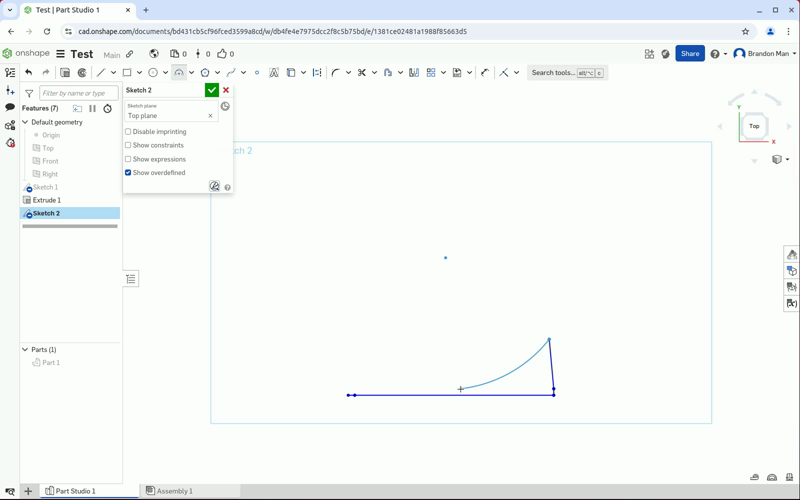
click(460, 388)
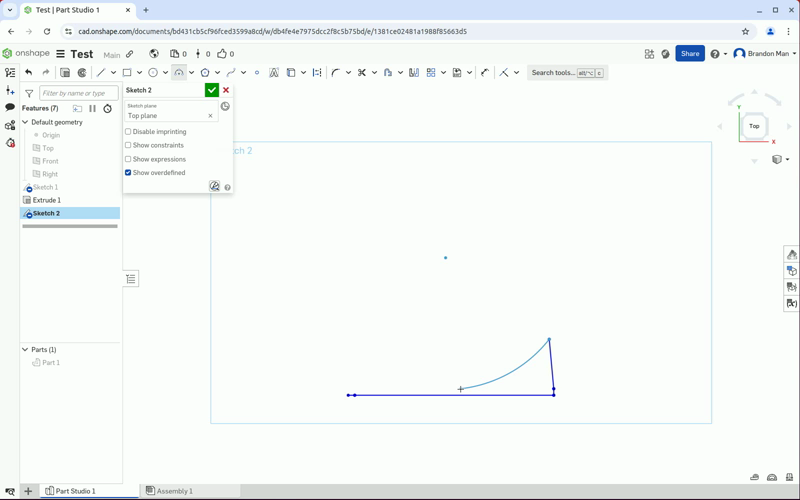
mouse_move(511, 375)
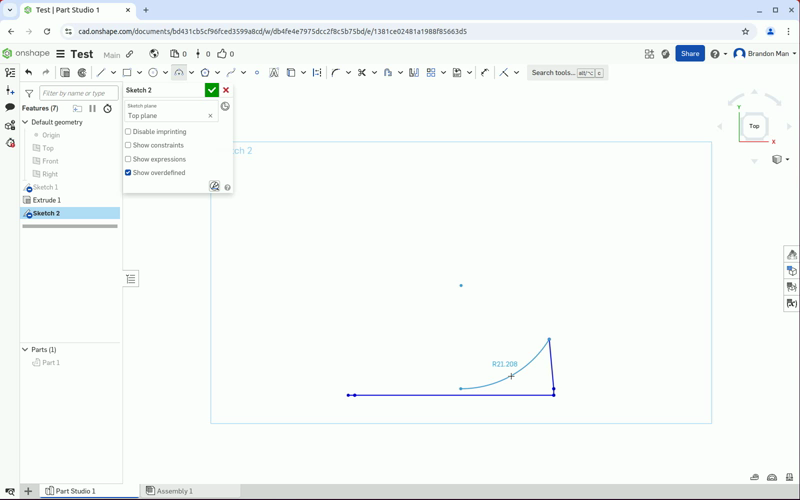
click(511, 375)
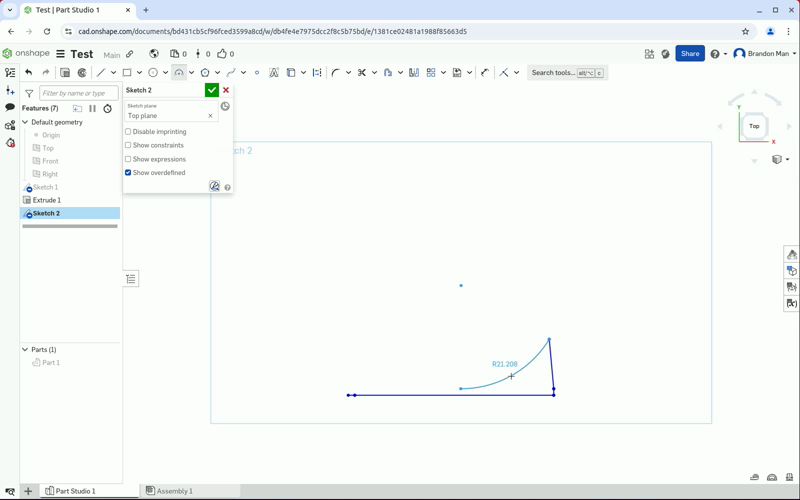
key_up(shift)
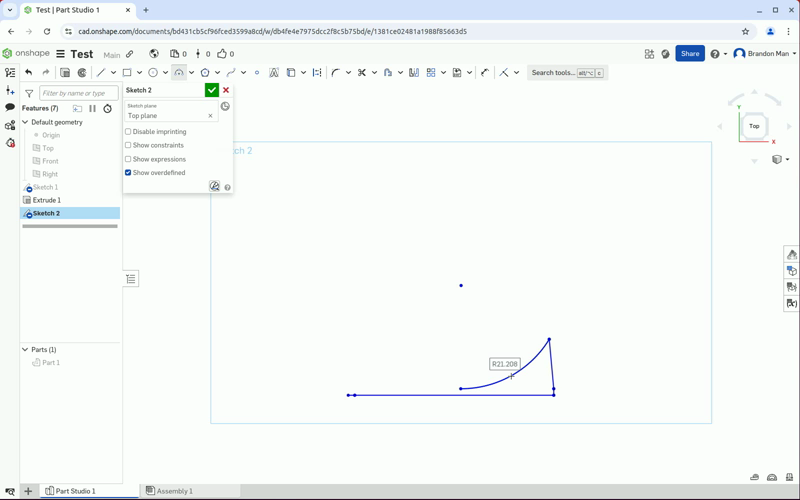
key(esc)
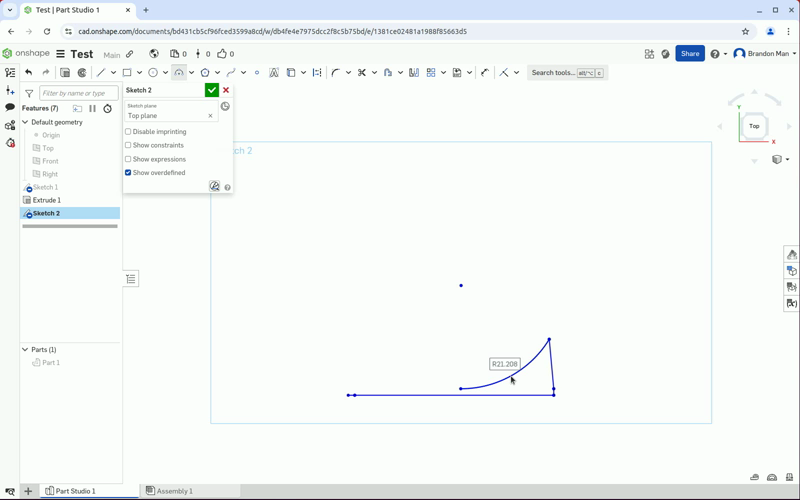
key(l)
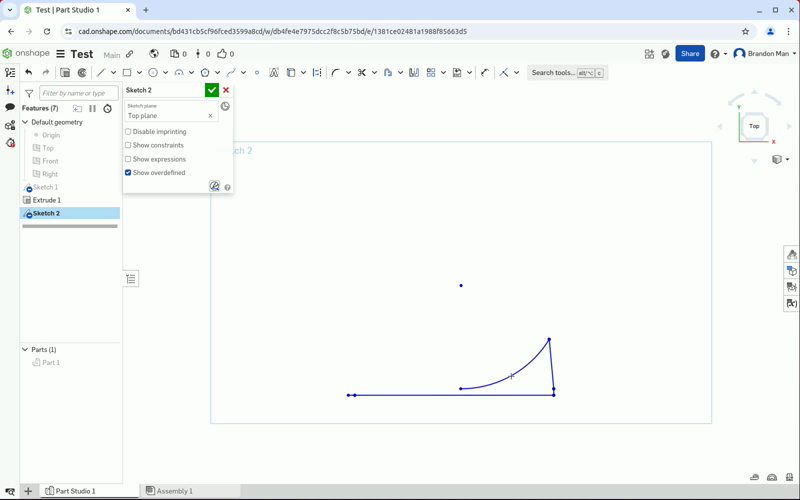
mouse_move(460, 388)
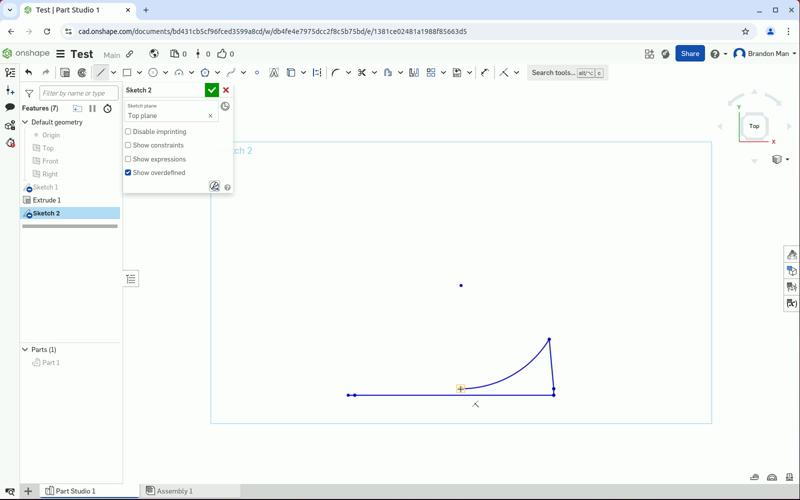
click(460, 388)
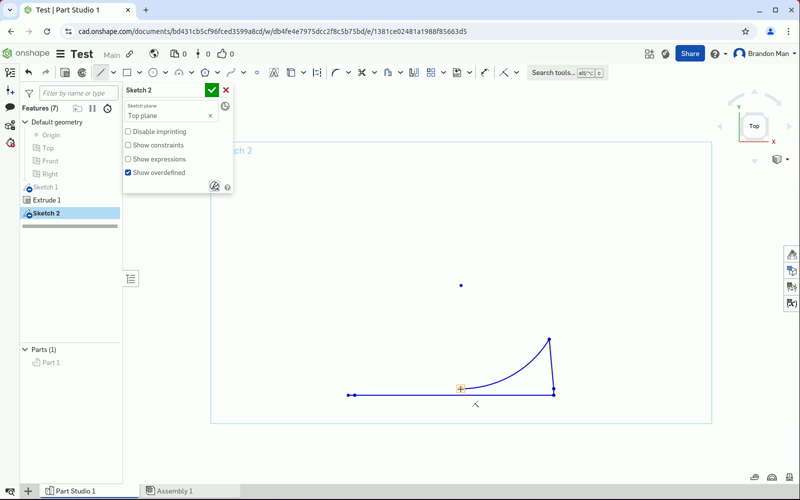
key_down(shift)
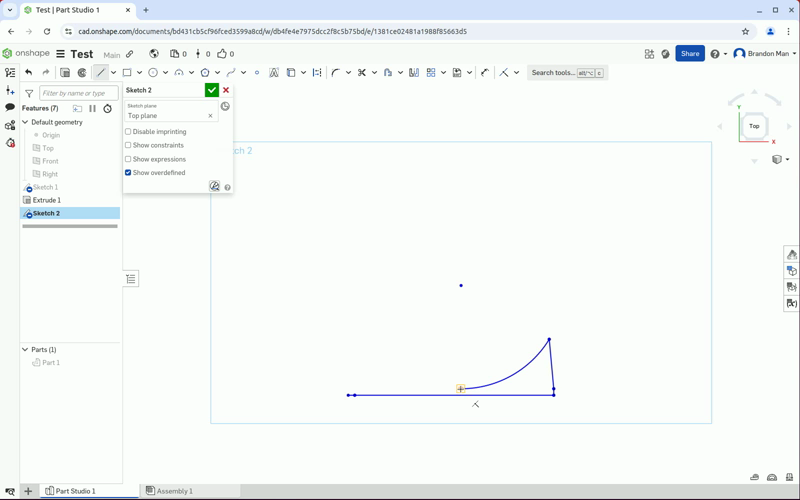
mouse_move(354, 388)
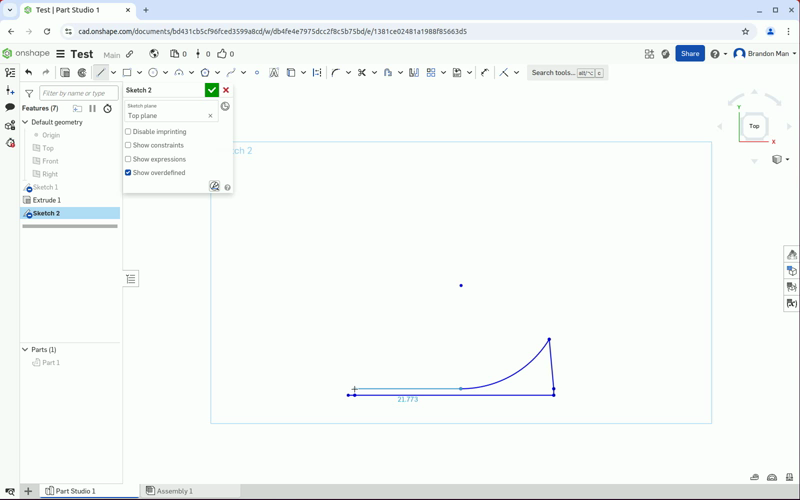
click(354, 388)
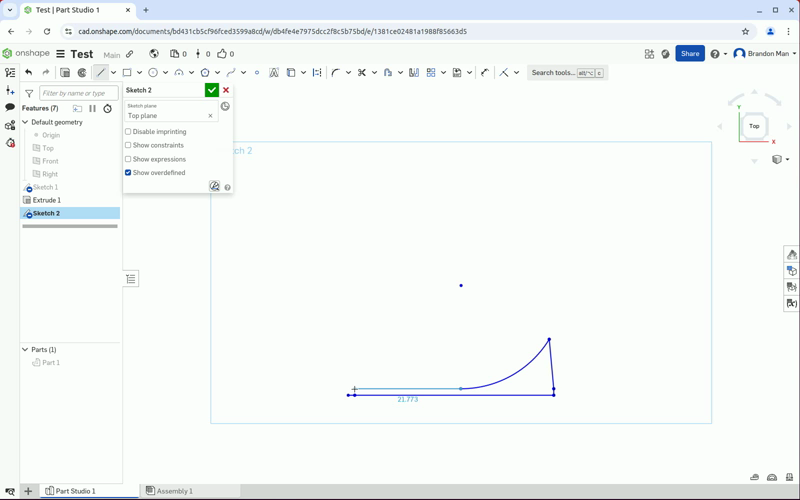
key_up(shift)
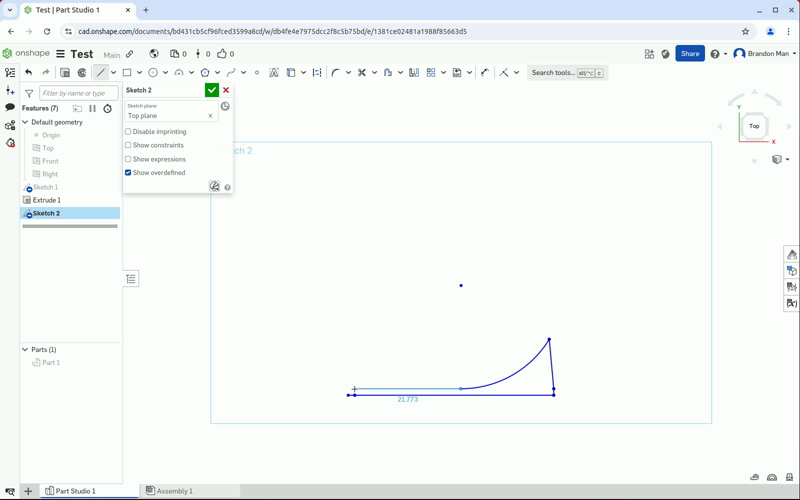
key_down(shift)
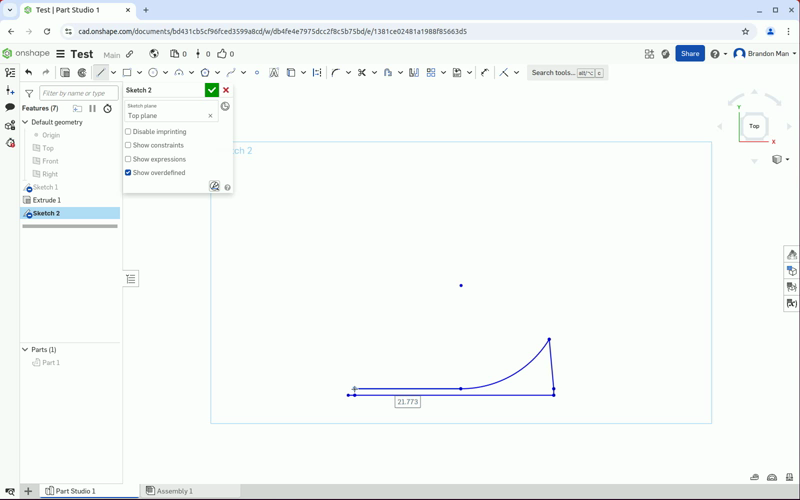
mouse_move(384, 388)
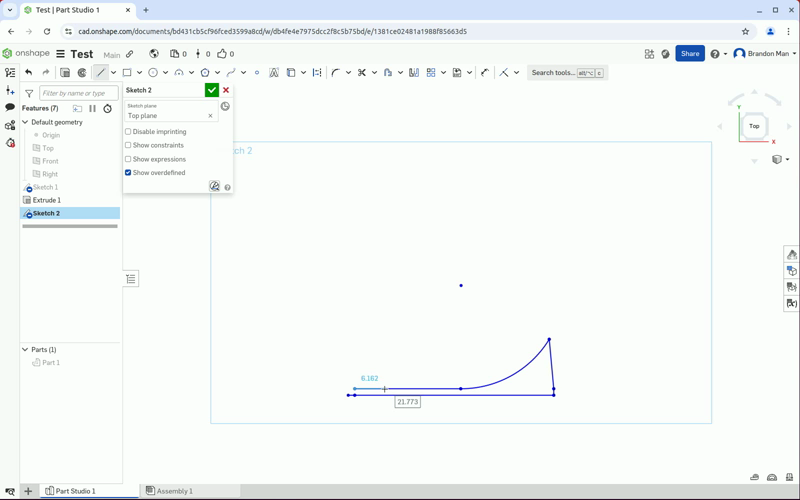
mouse_move(348, 388)
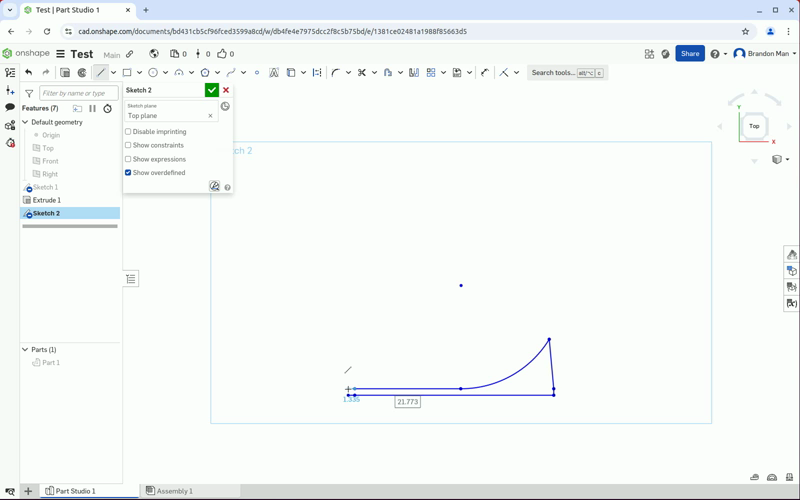
scroll(6)
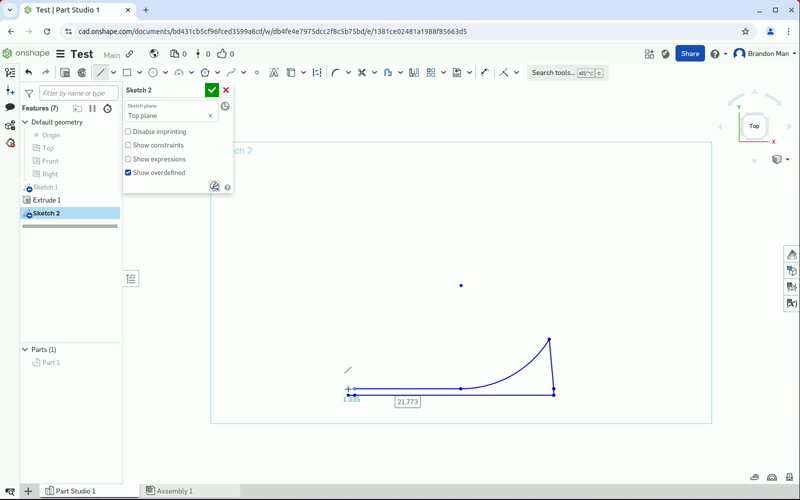
scroll(6)
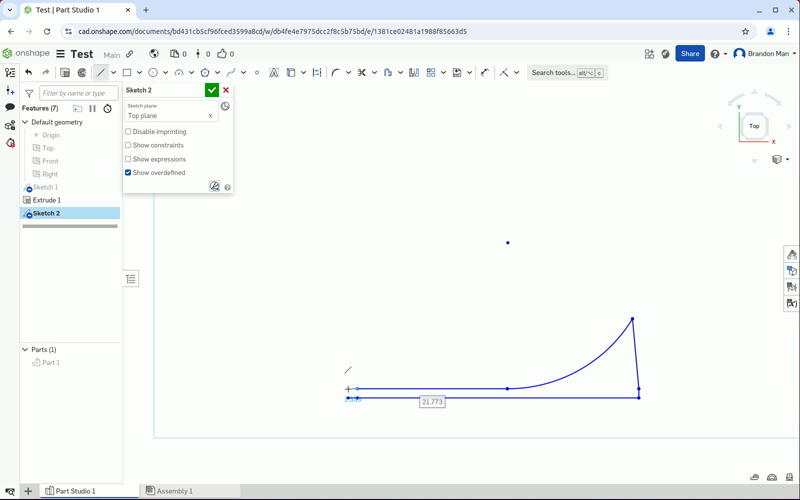
scroll(6)
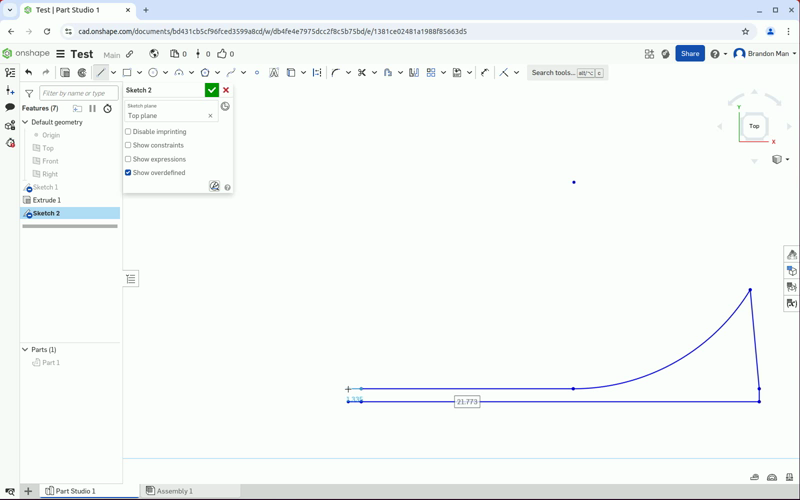
scroll(6)
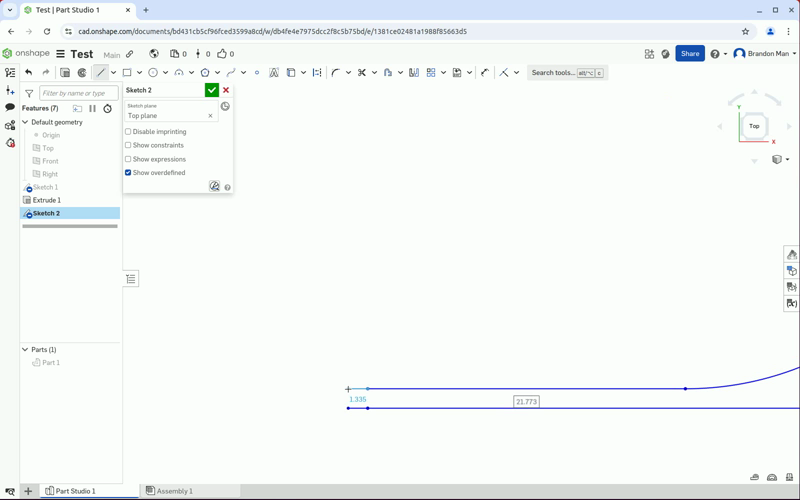
scroll(6)
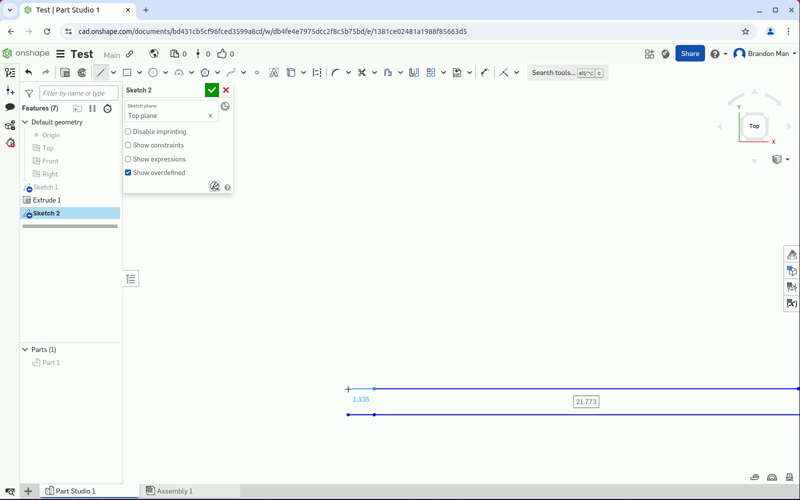
scroll(6)
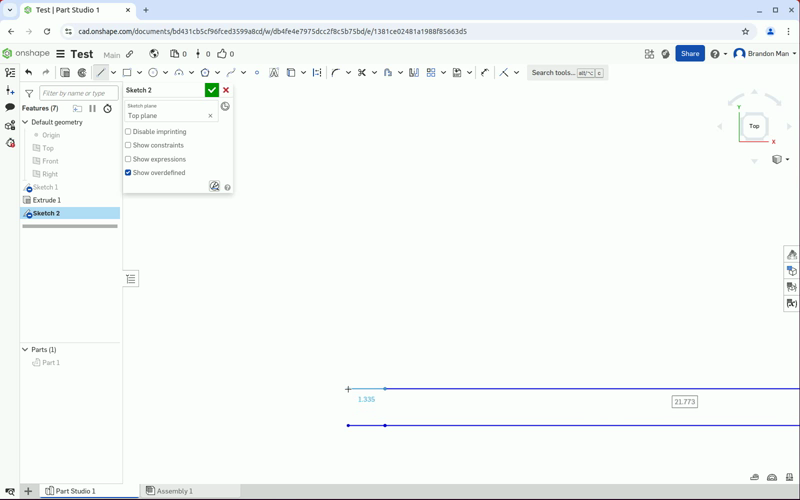
scroll(6)
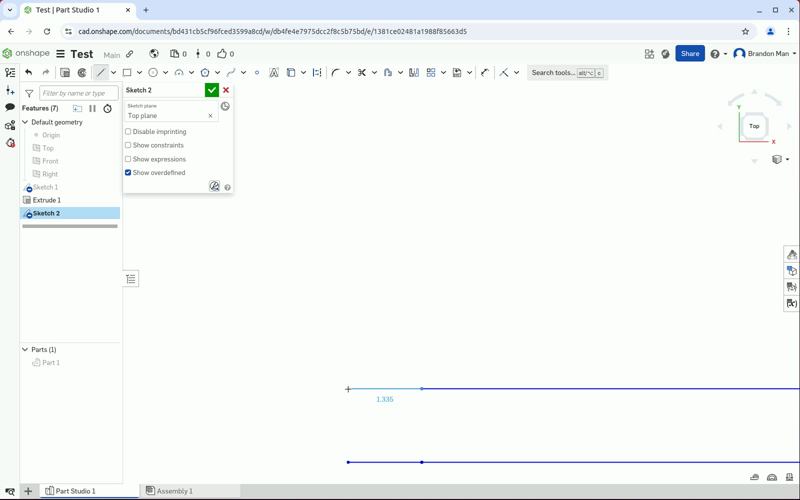
click(348, 388)
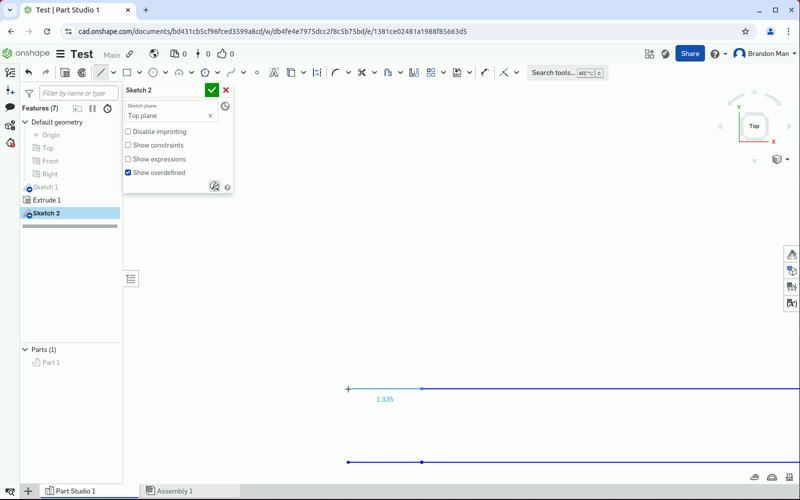
scroll(-6)
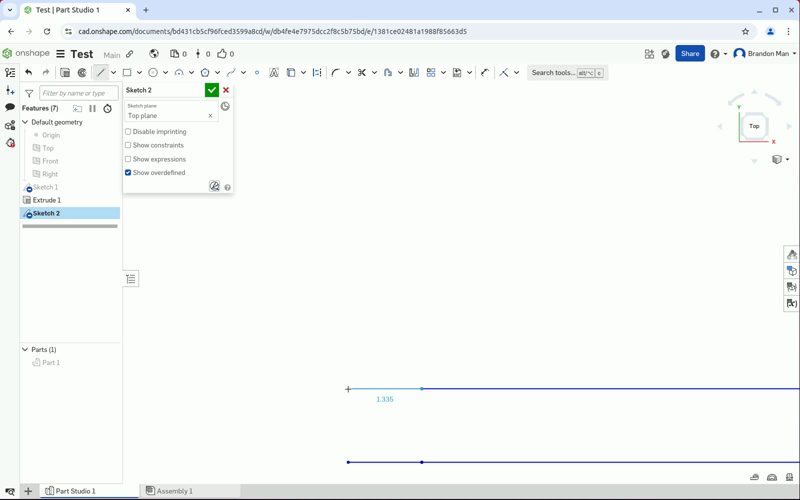
scroll(-6)
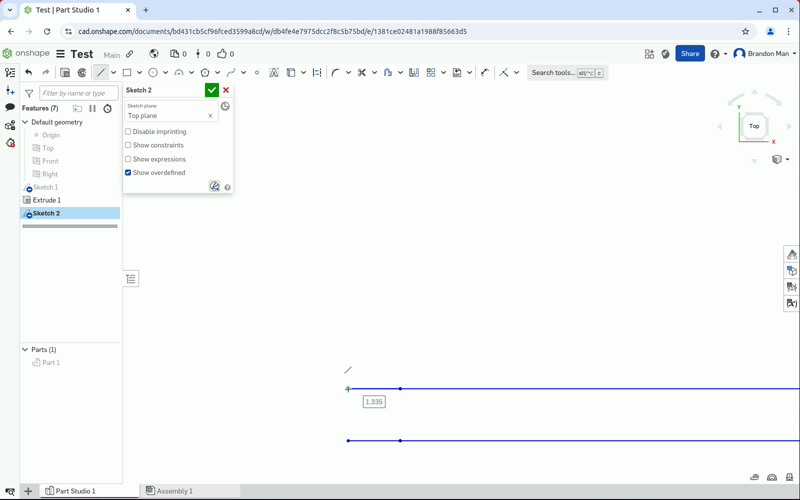
scroll(-6)
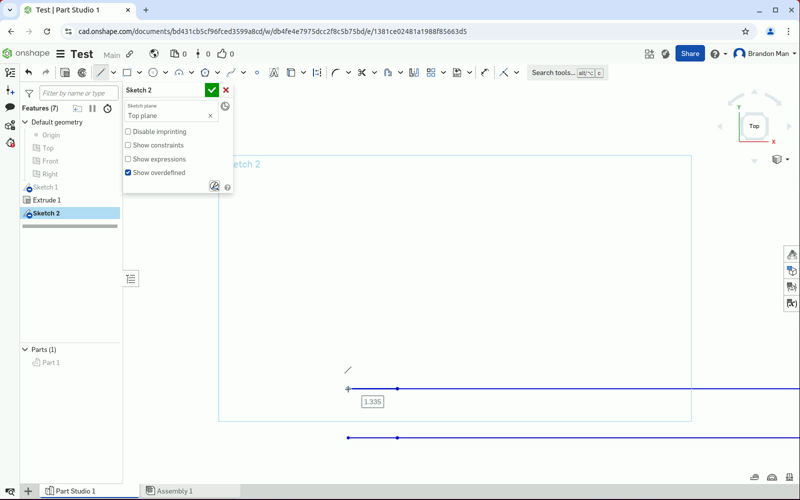
scroll(-6)
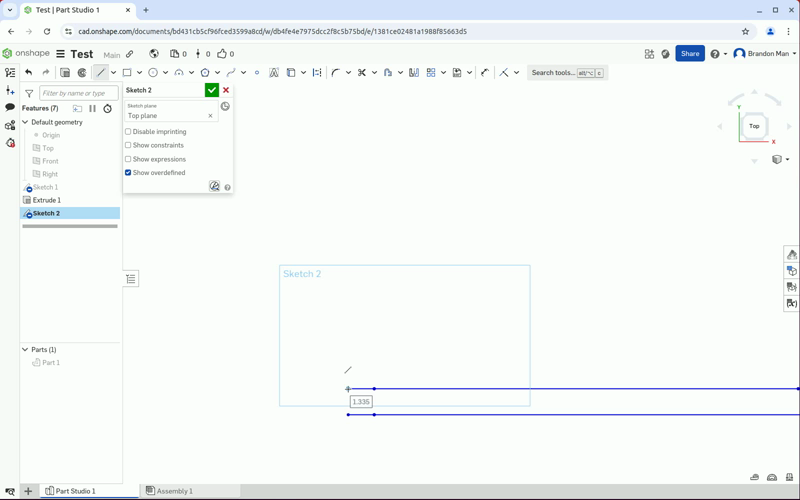
scroll(-6)
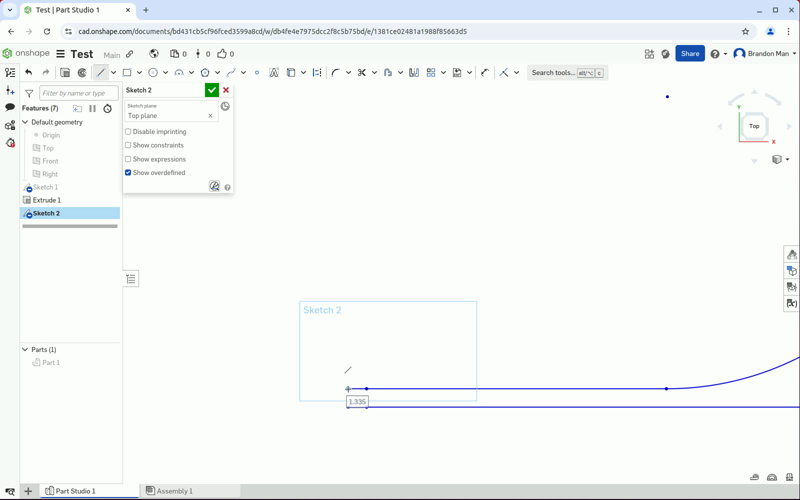
scroll(-6)
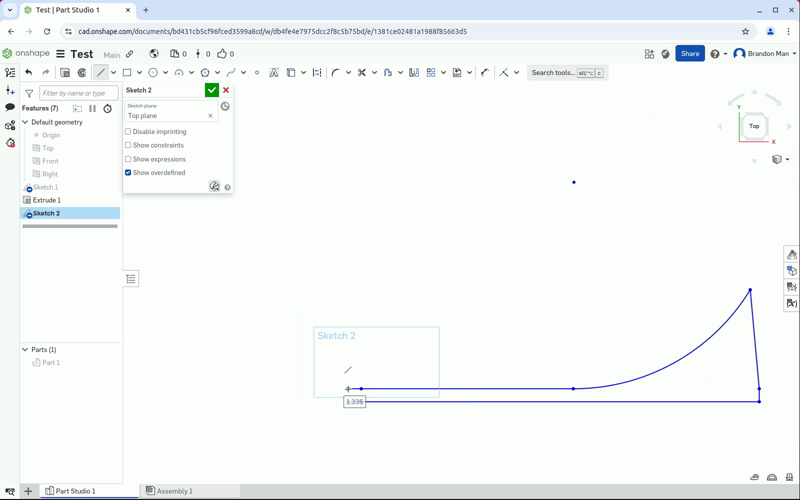
scroll(-6)
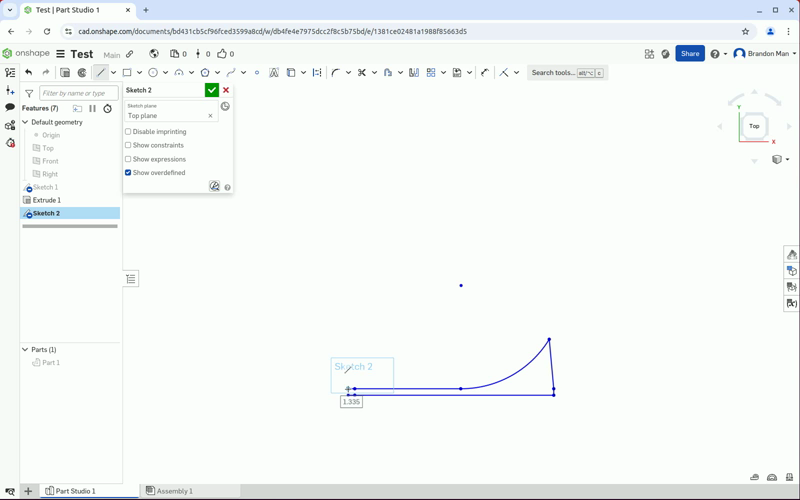
key_up(shift)
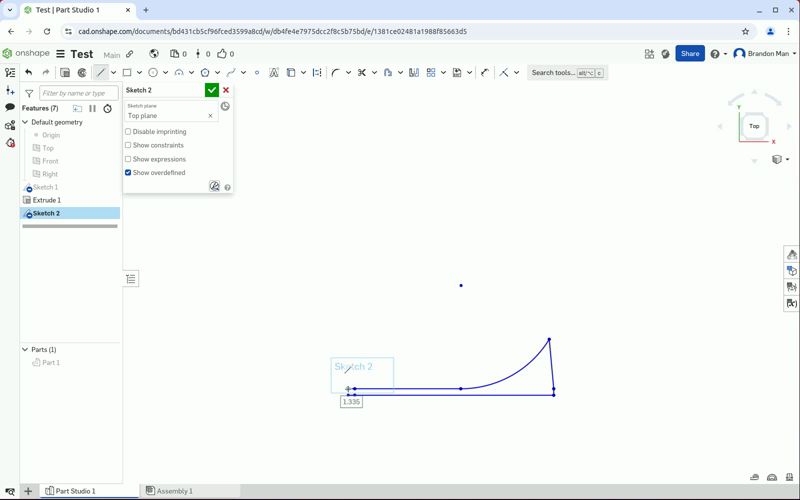
mouse_move(378, 388)
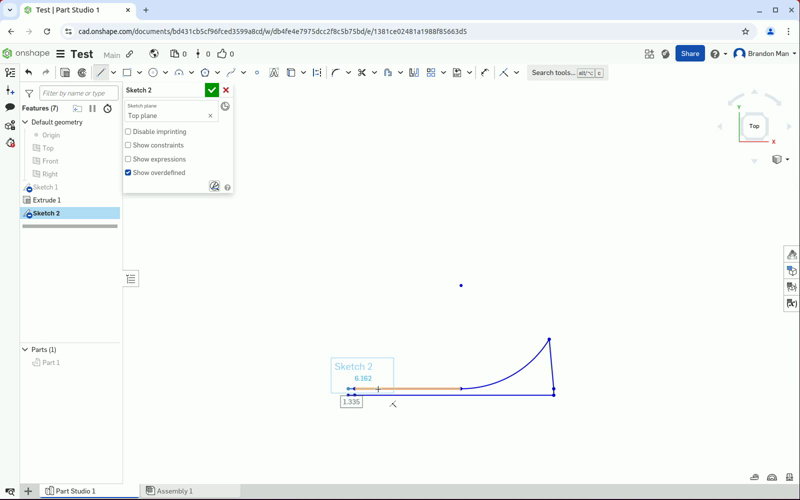
key_down(shift)
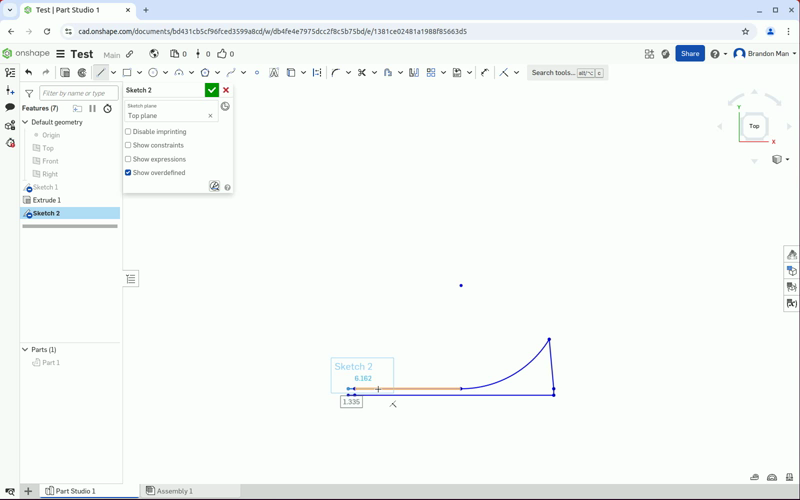
mouse_move(348, 395)
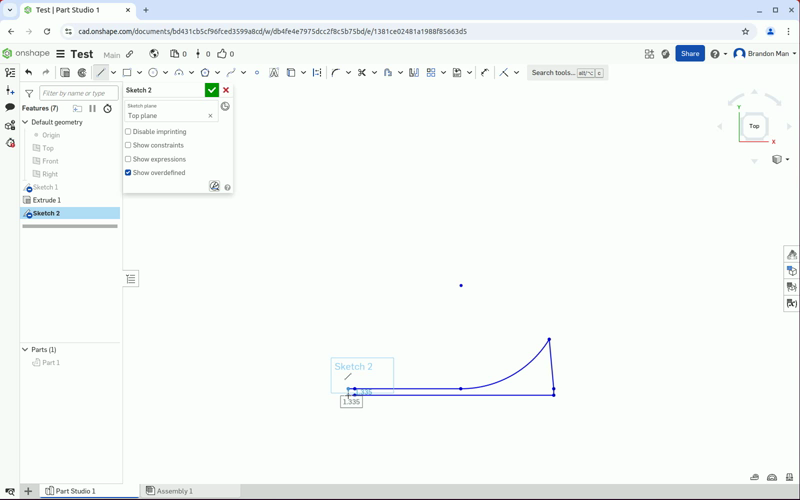
scroll(6)
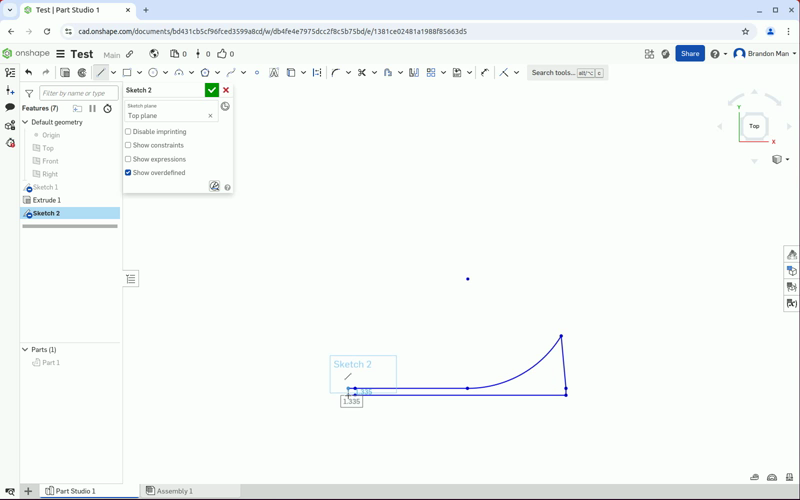
scroll(6)
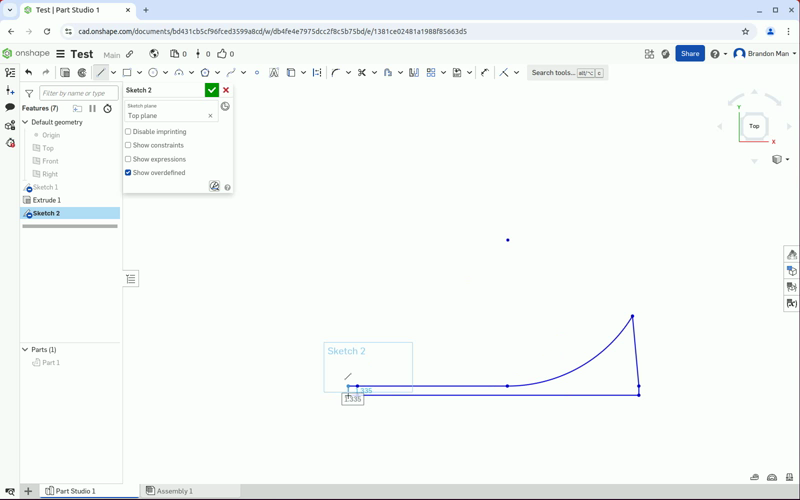
scroll(6)
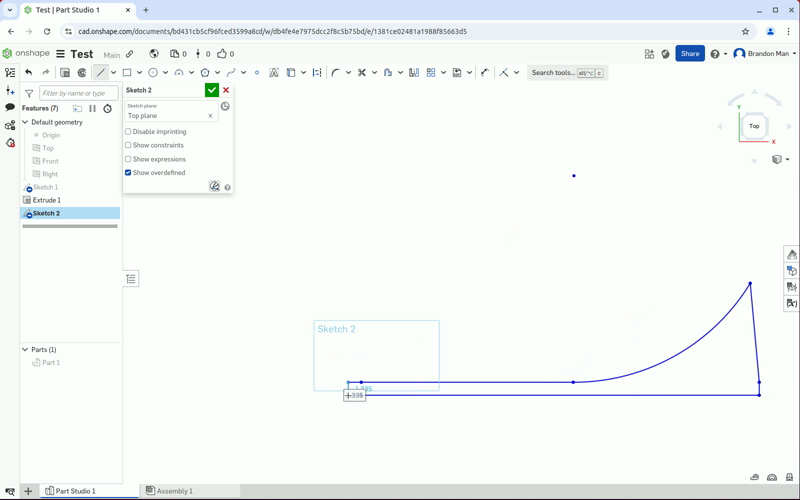
scroll(6)
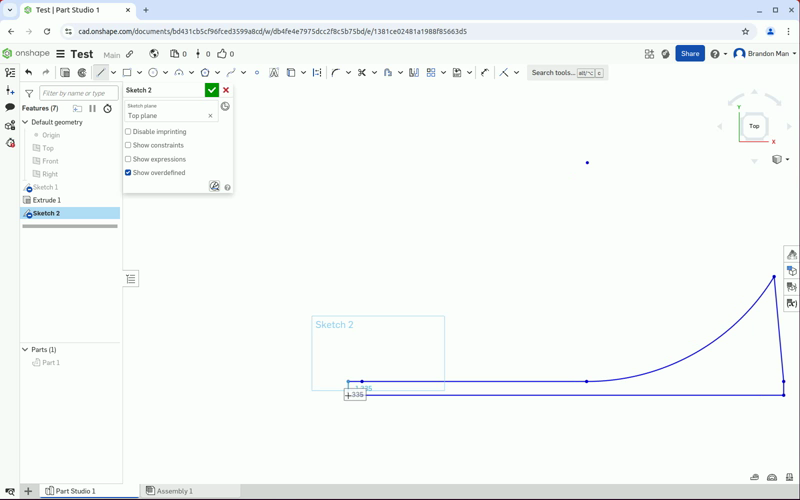
scroll(6)
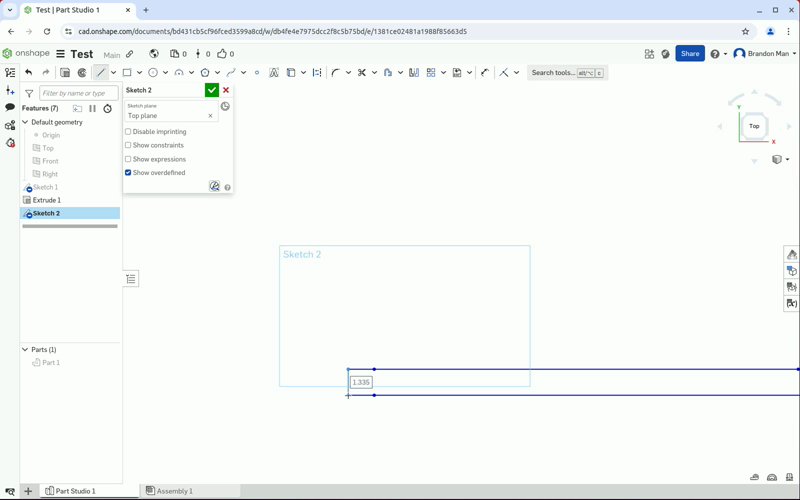
scroll(6)
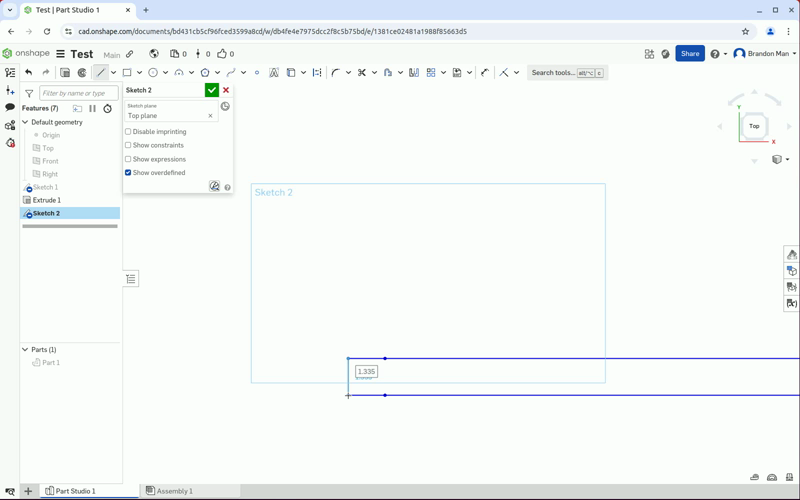
scroll(6)
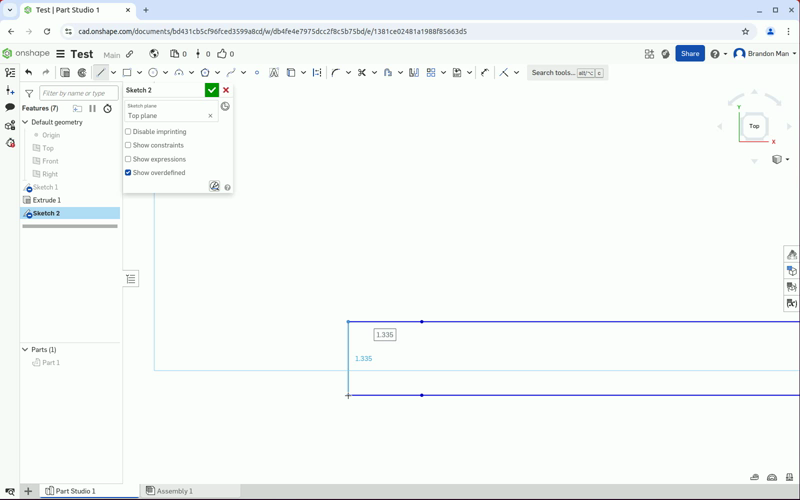
key_up(shift)
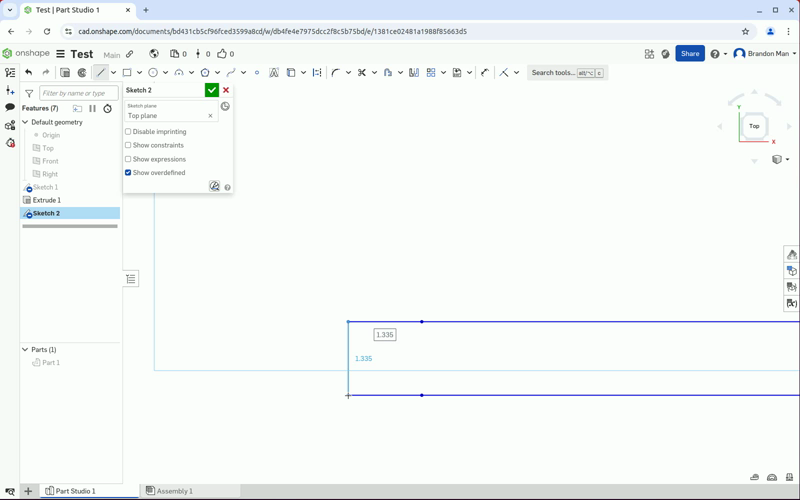
click(348, 395)
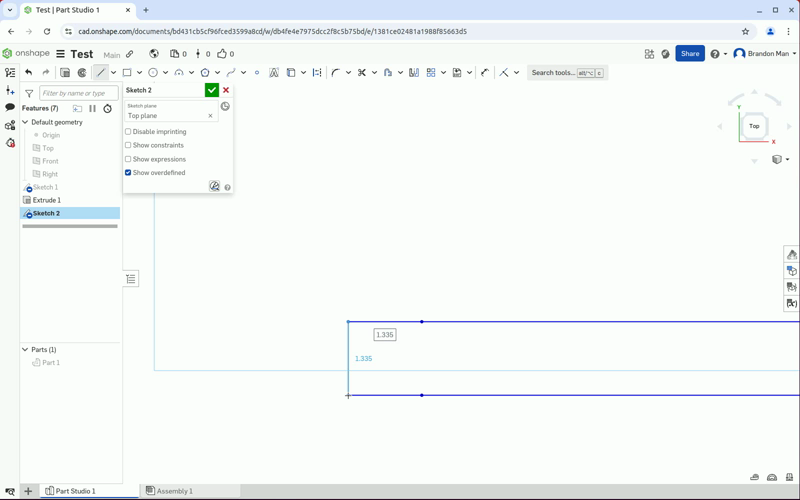
scroll(-6)
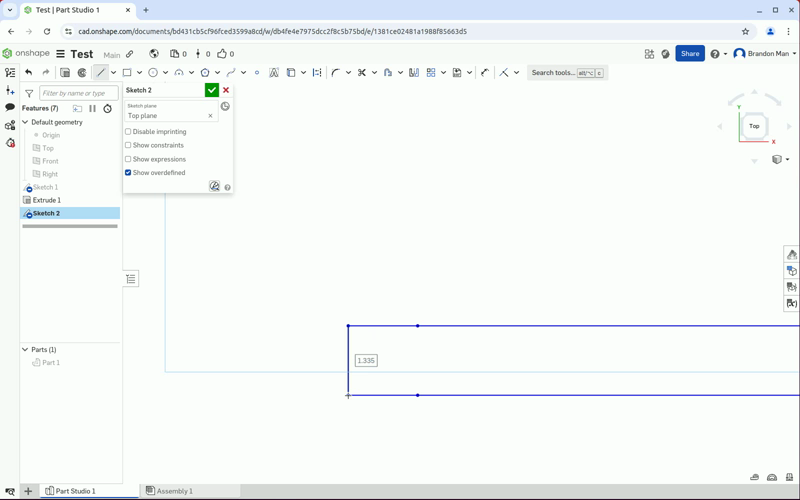
scroll(-6)
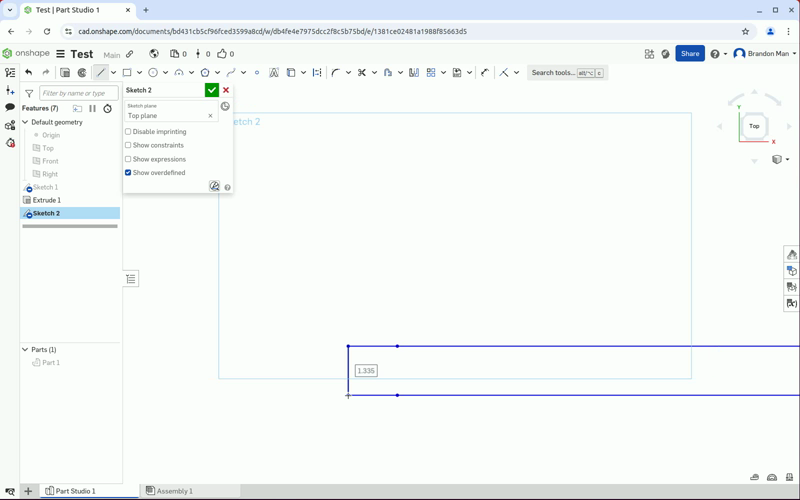
scroll(-6)
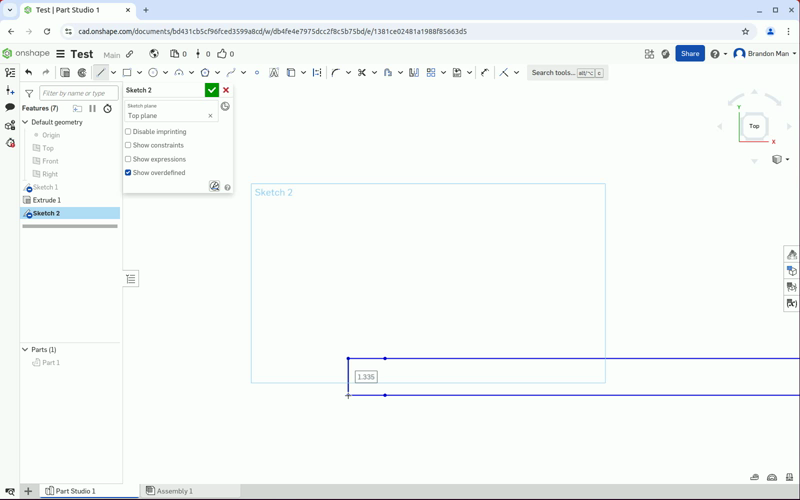
scroll(-6)
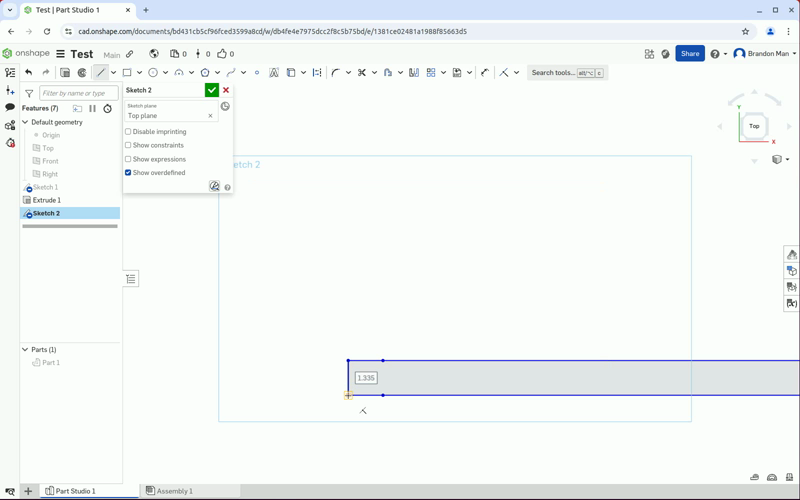
scroll(-6)
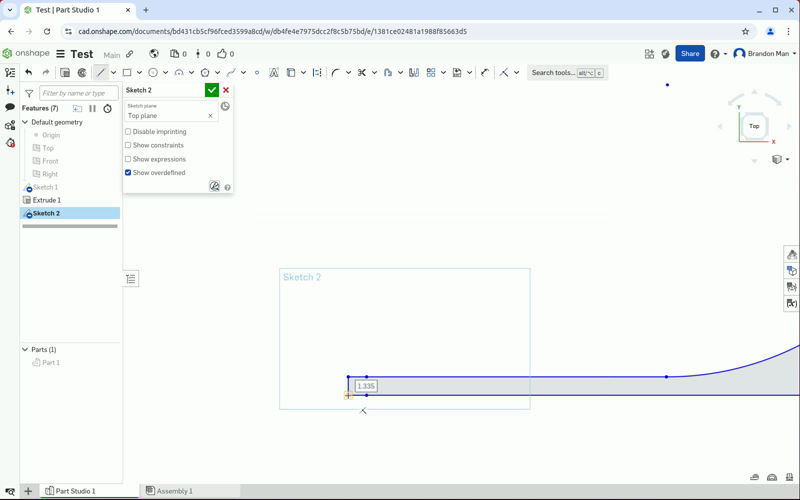
scroll(-6)
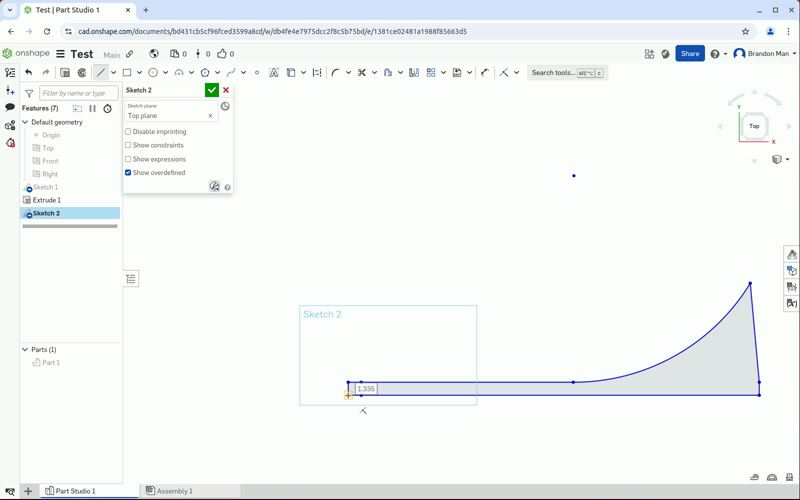
scroll(-6)
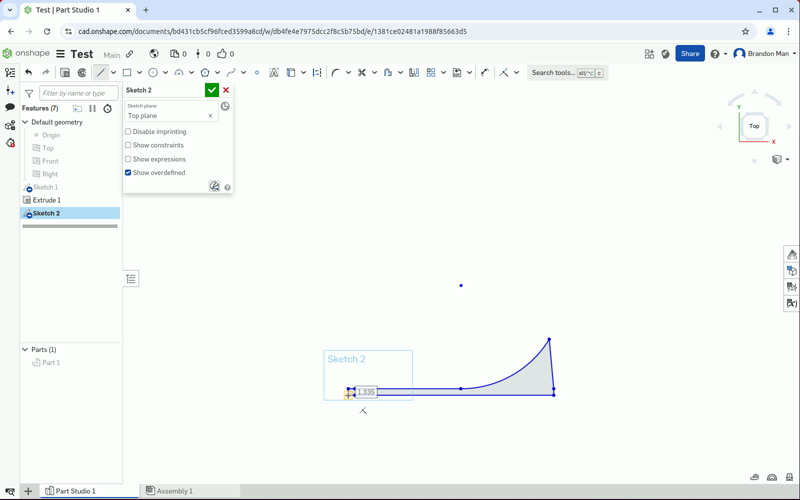
key(esc)
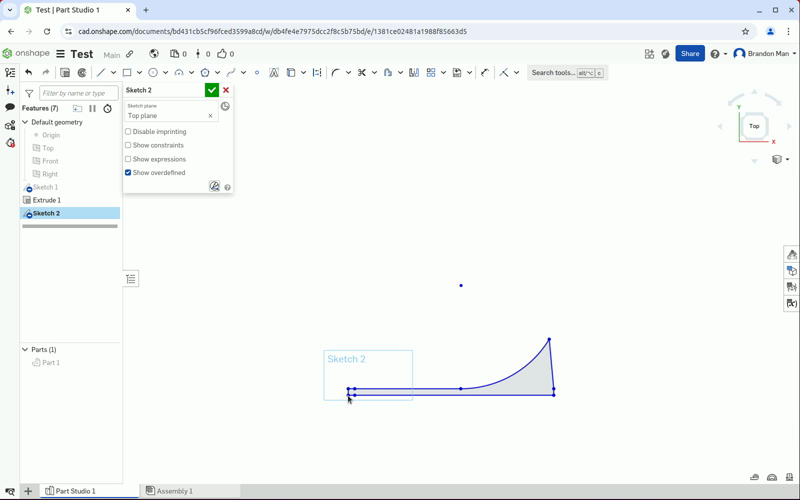
mouse_move(518, 376)
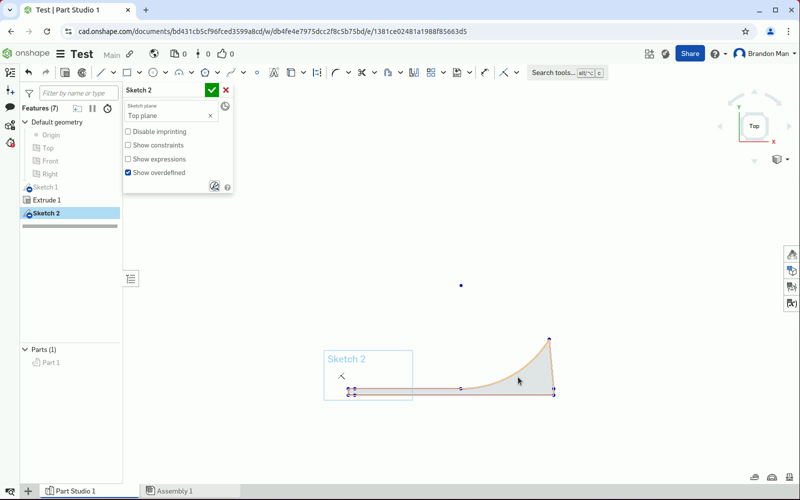
click(518, 376)
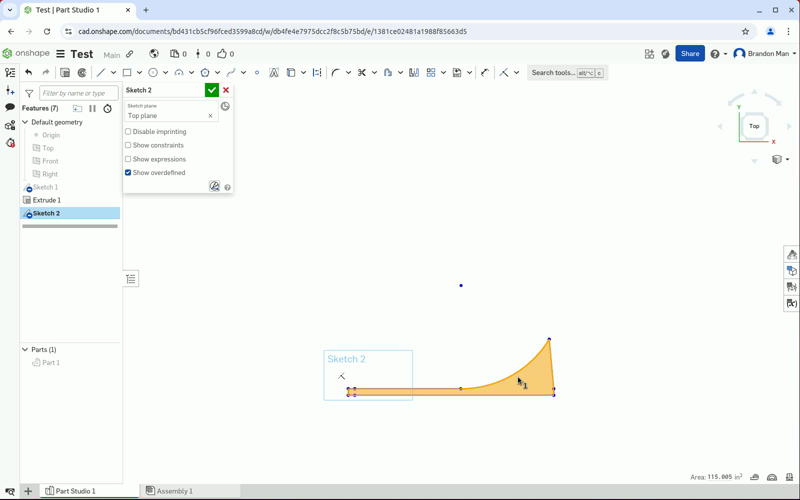
mouse_move(73, 352)
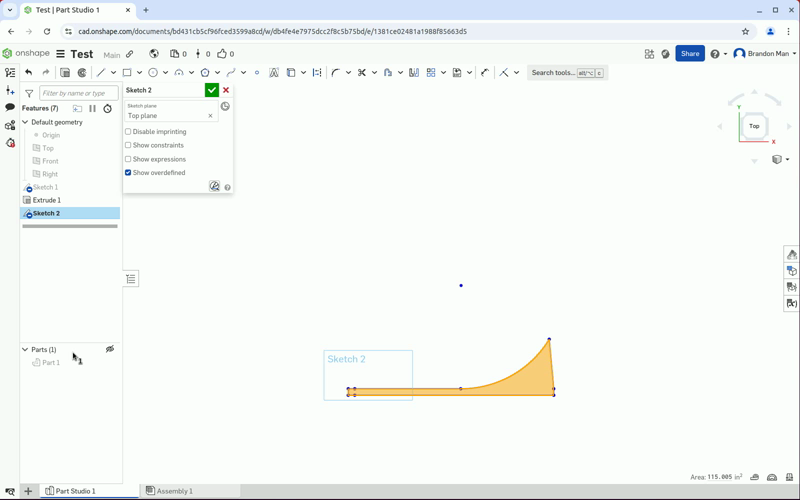
key(shift+y)
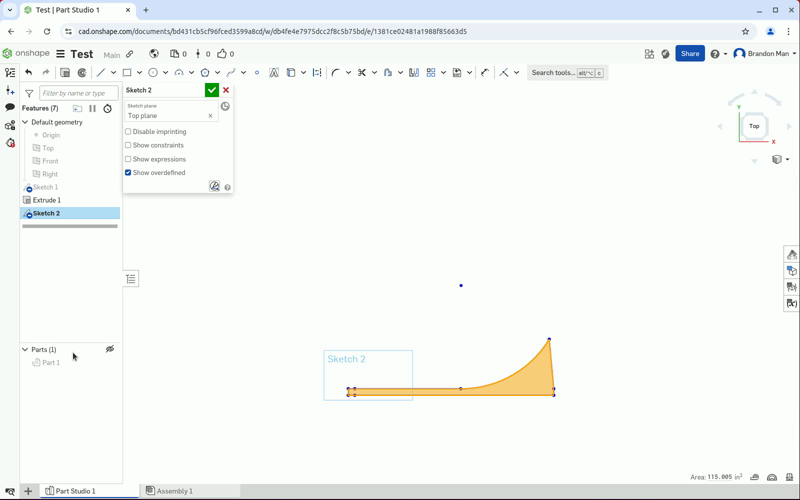
key(shift+e)
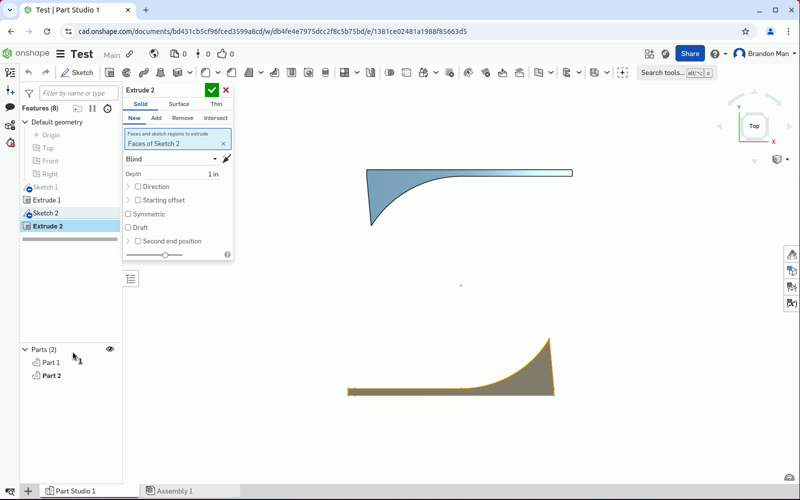
mouse_move(143, 106)
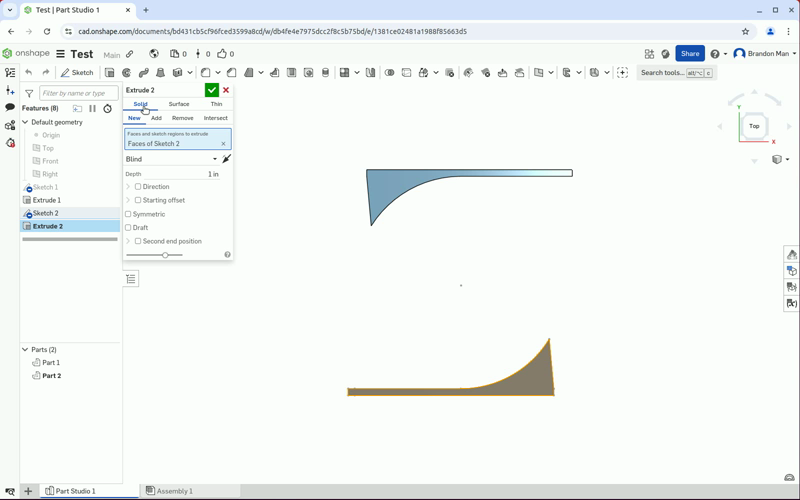
click(143, 106)
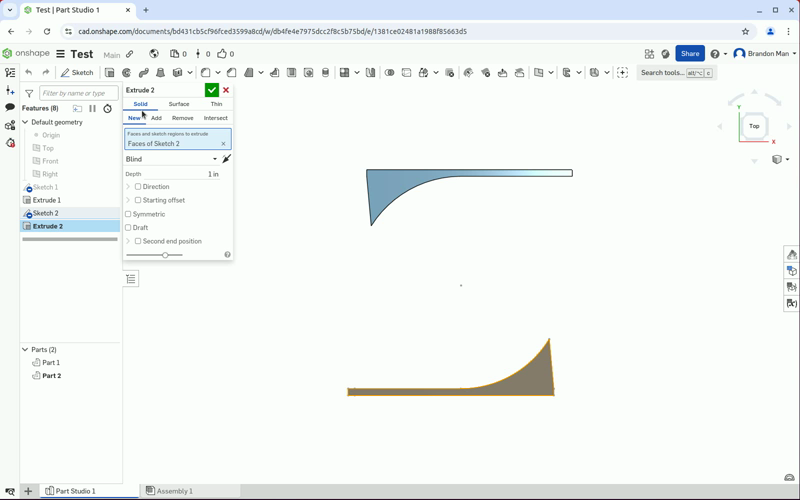
mouse_move(137, 120)
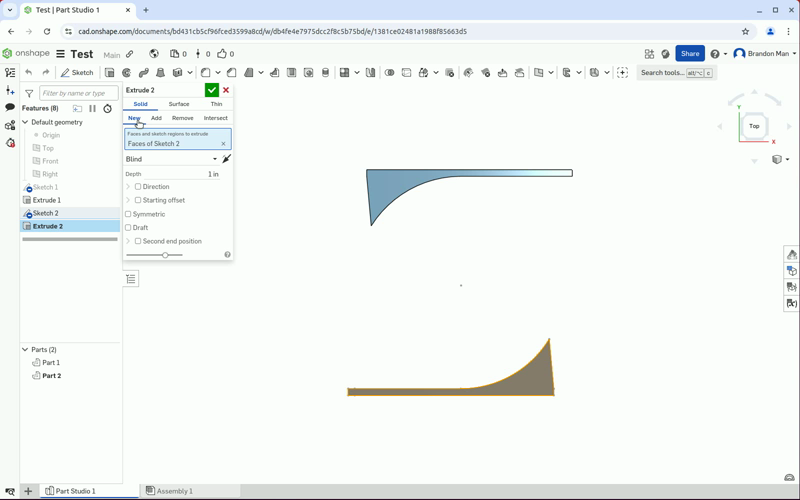
click(137, 120)
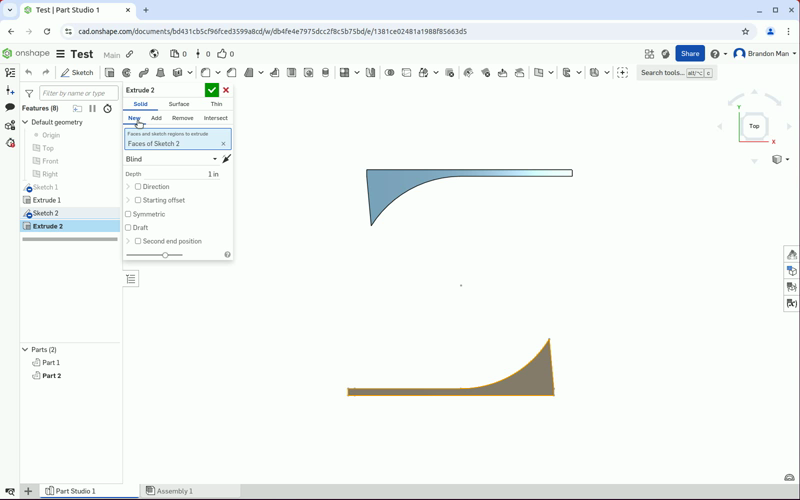
key(tab, 4)
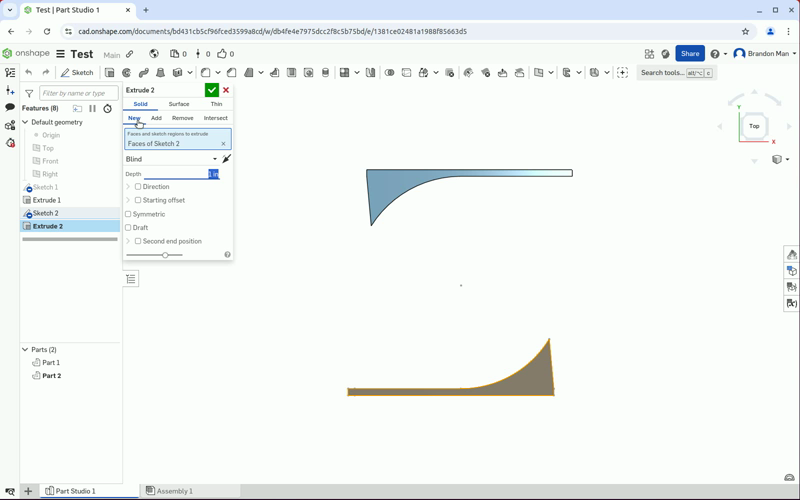
text(3.851)
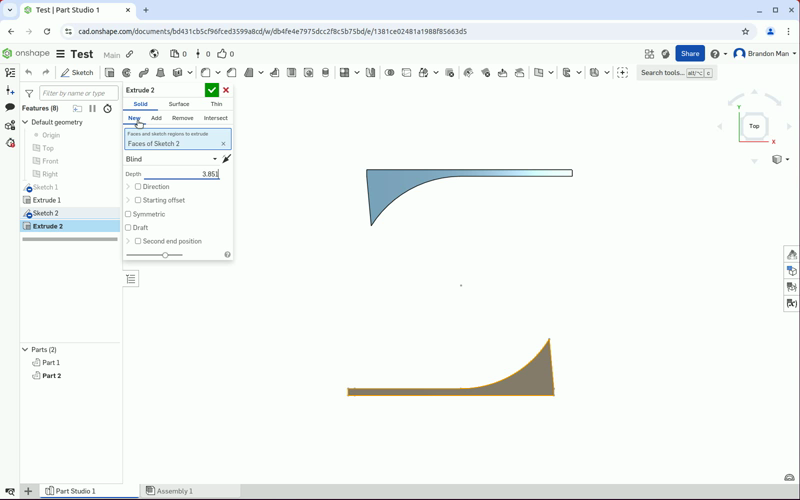
key(enter)
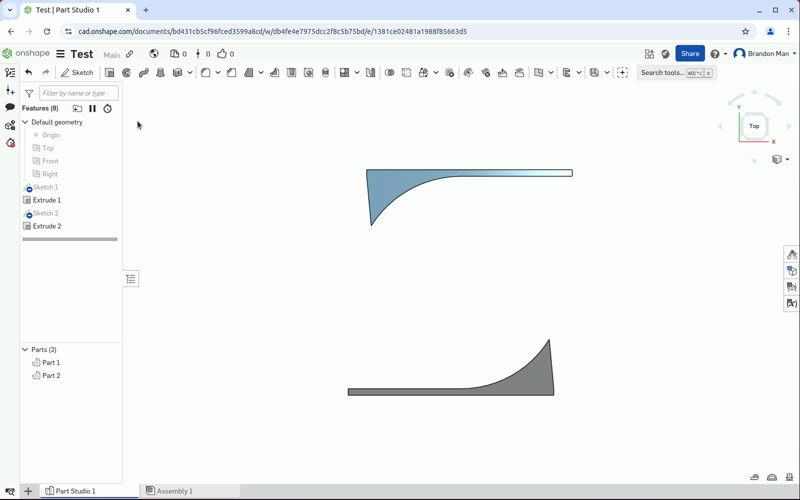
key(shift+h)
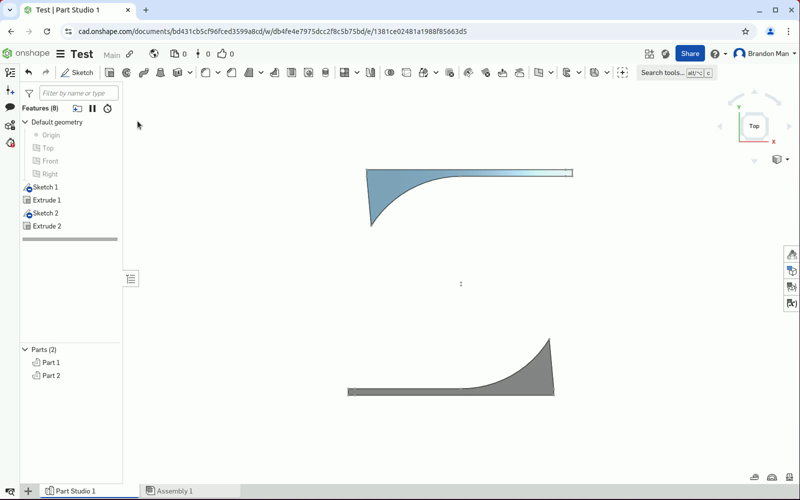
key(shift+h)
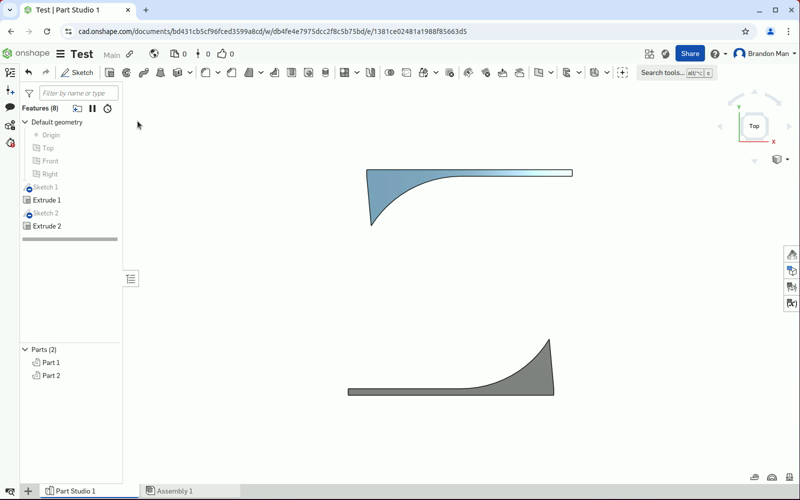
mouse_move(73, 189)
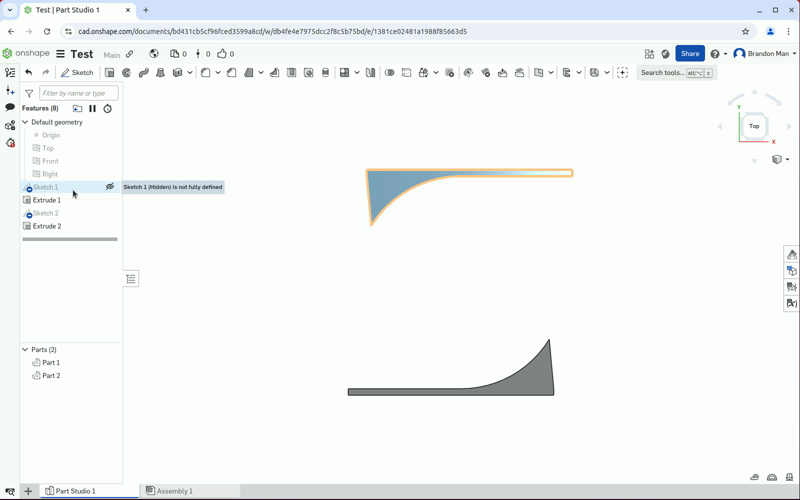
click(73, 189)
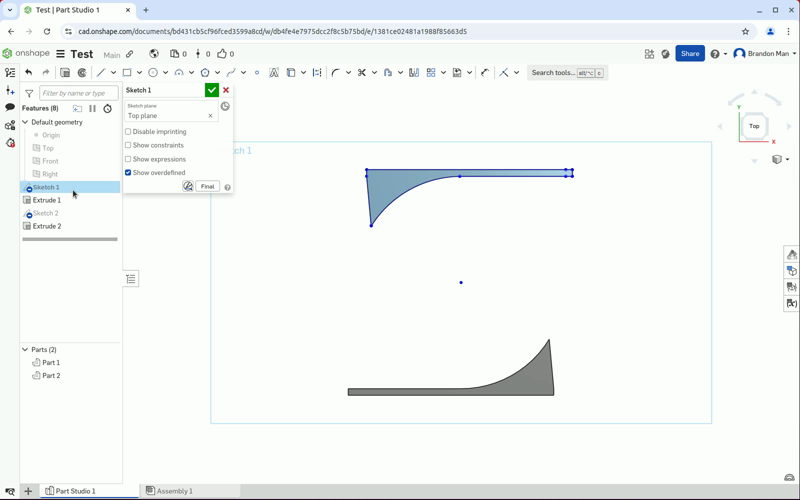
mouse_move(229, 92)
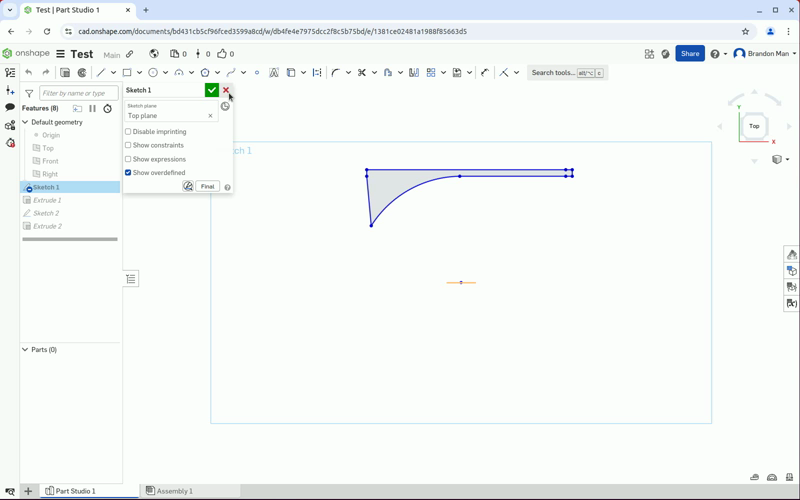
click(229, 92)
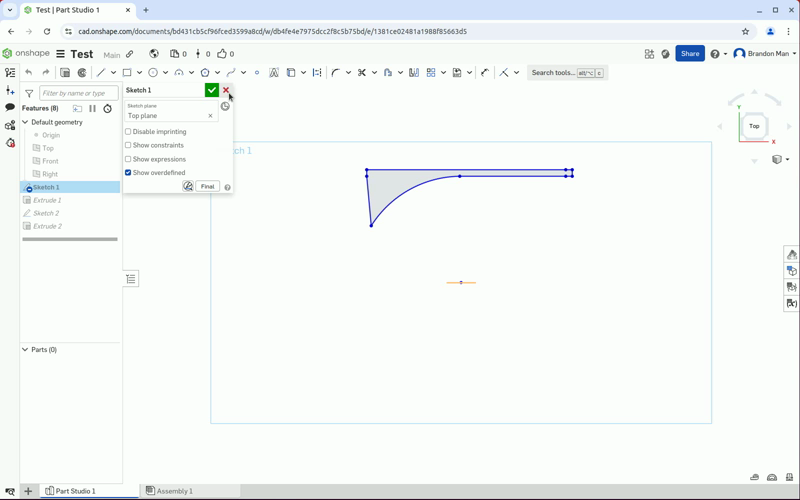
key(shift+s)
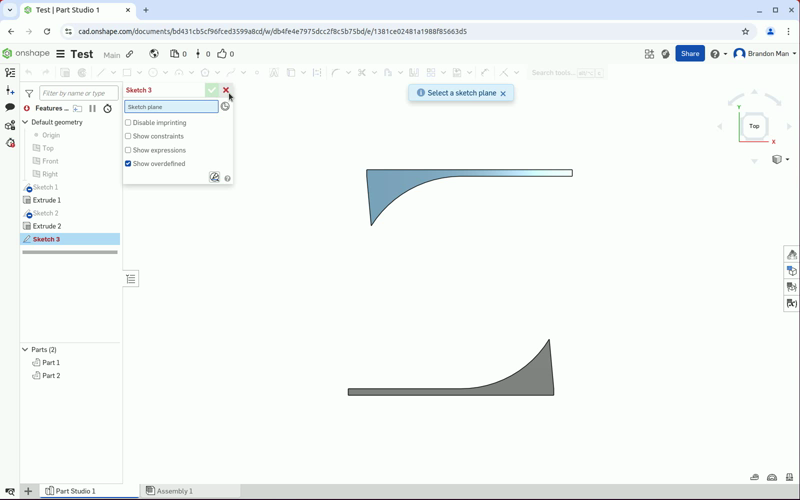
mouse_move(73, 150)
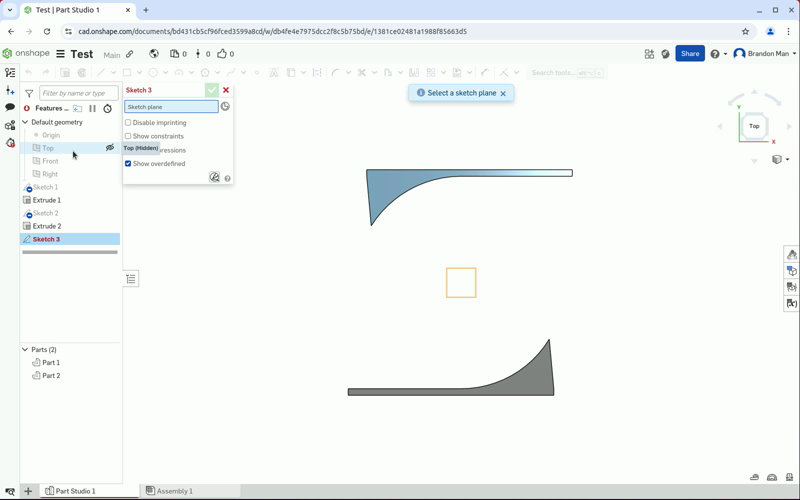
click(73, 150)
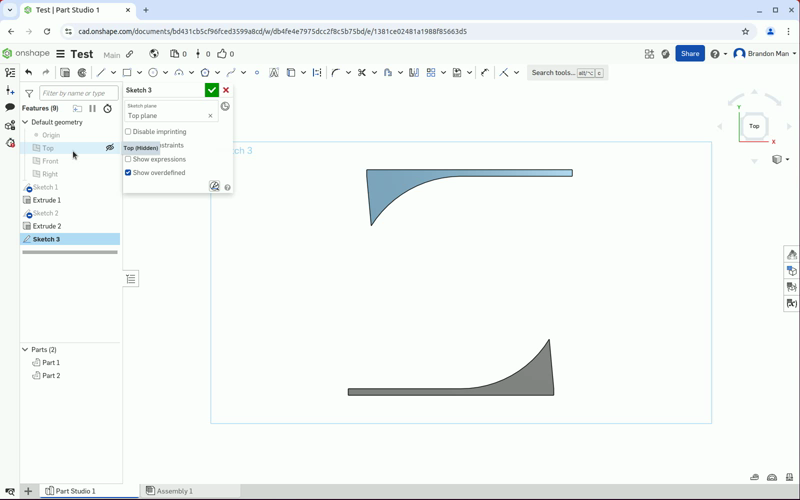
mouse_move(73, 352)
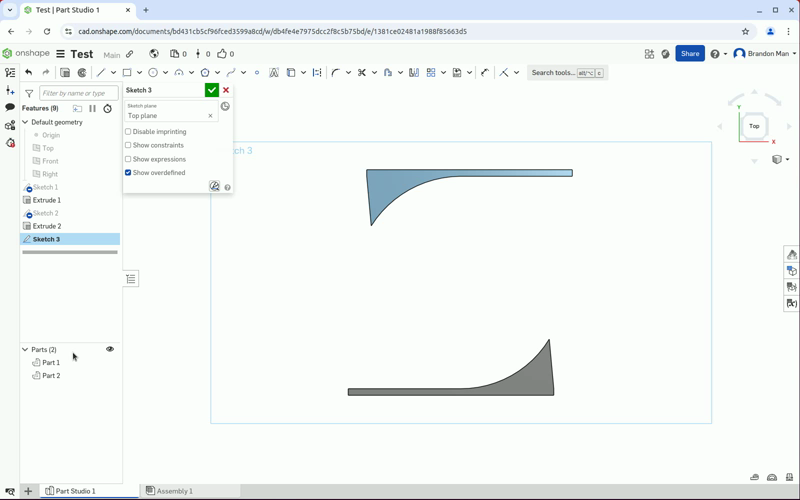
key(y)
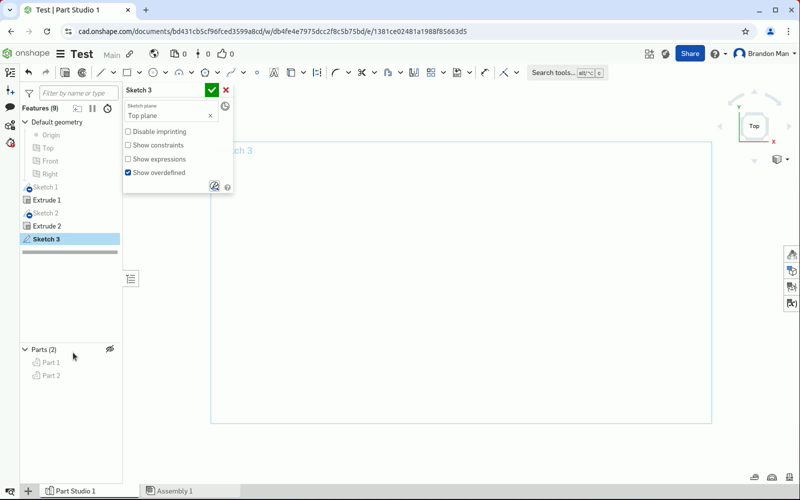
key(l)
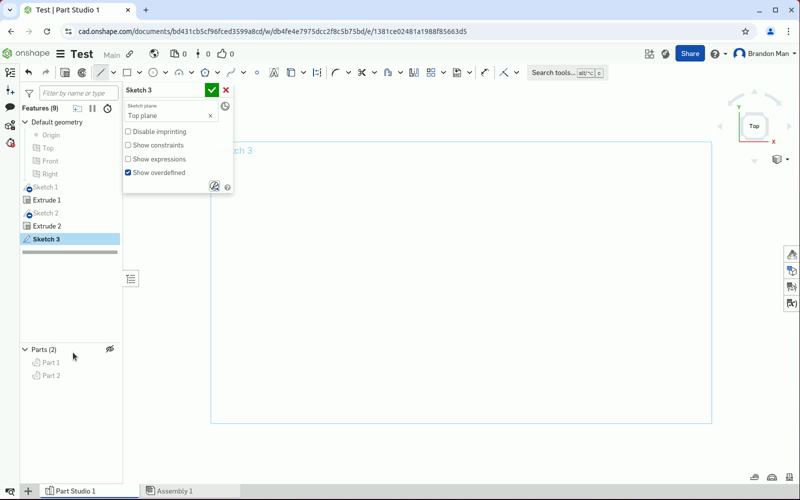
key_down(shift)
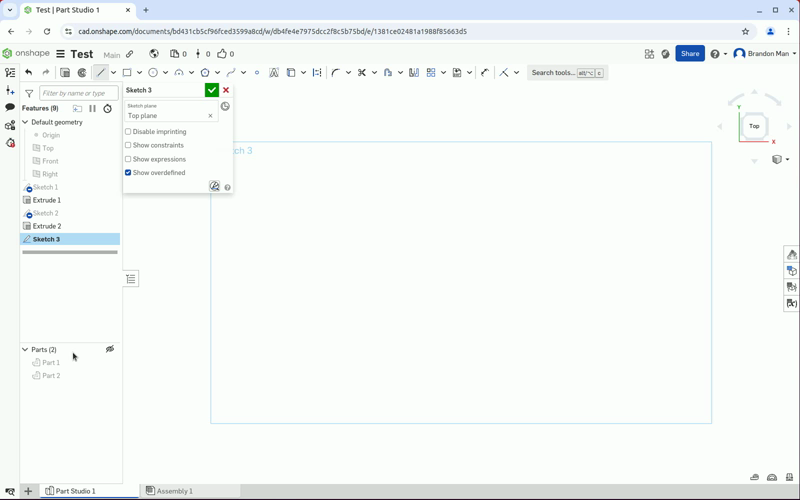
mouse_move(348, 376)
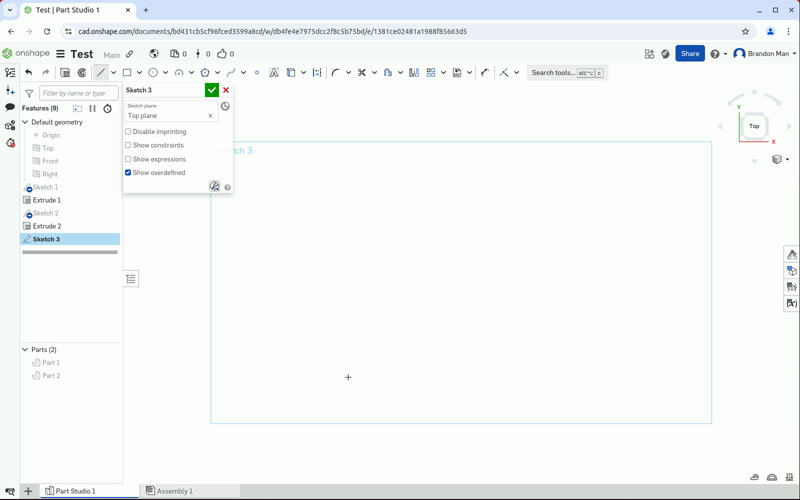
click(348, 376)
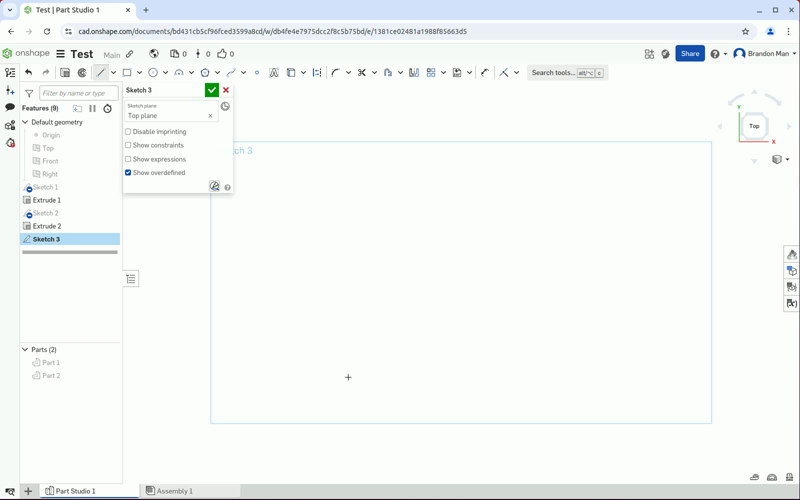
key_up(shift)
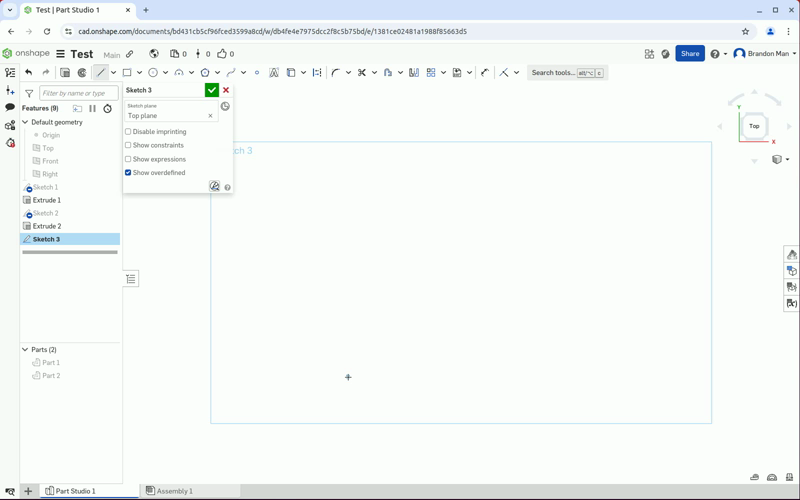
key_down(shift)
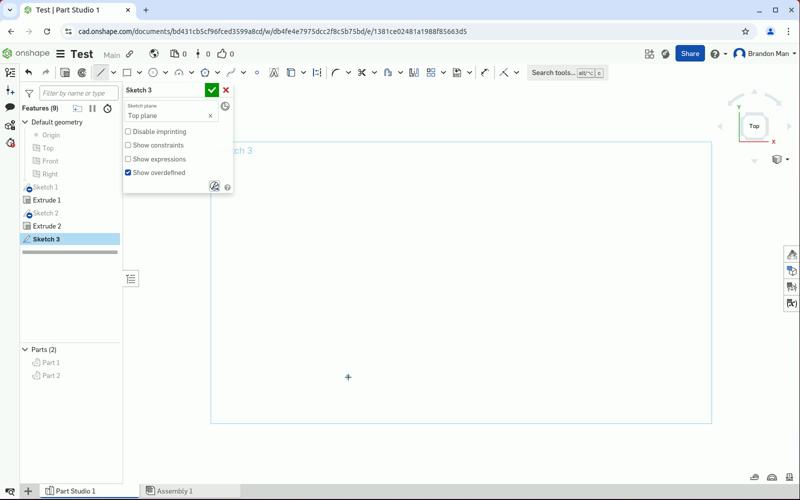
mouse_move(378, 376)
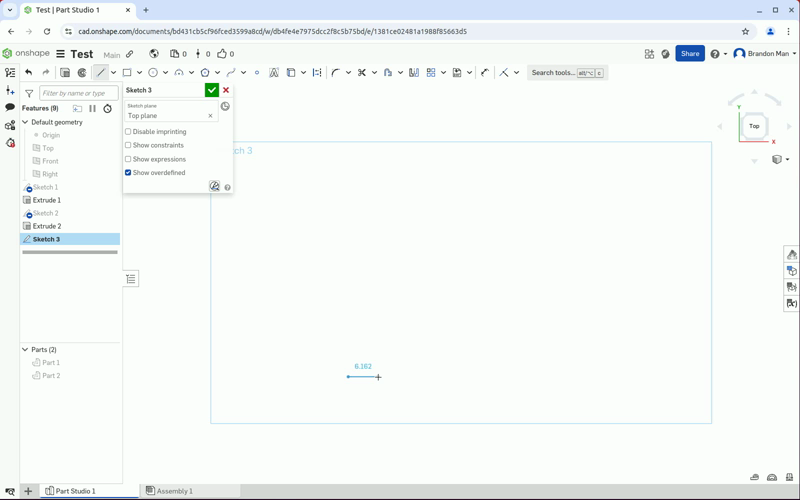
mouse_move(354, 376)
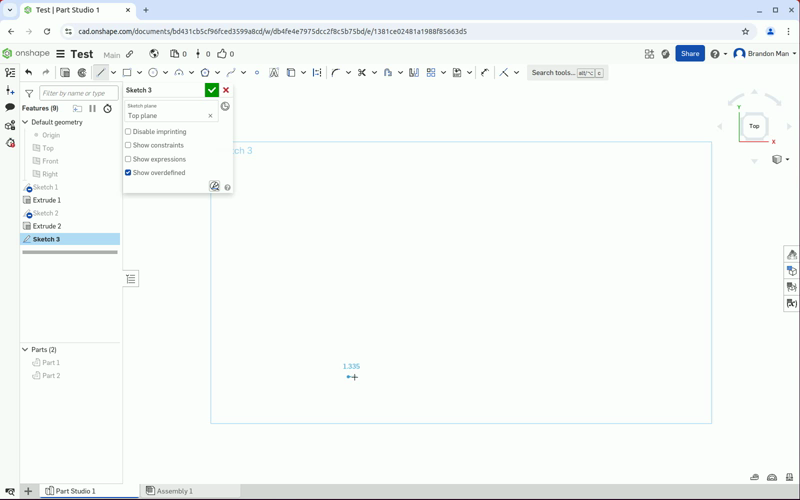
scroll(6)
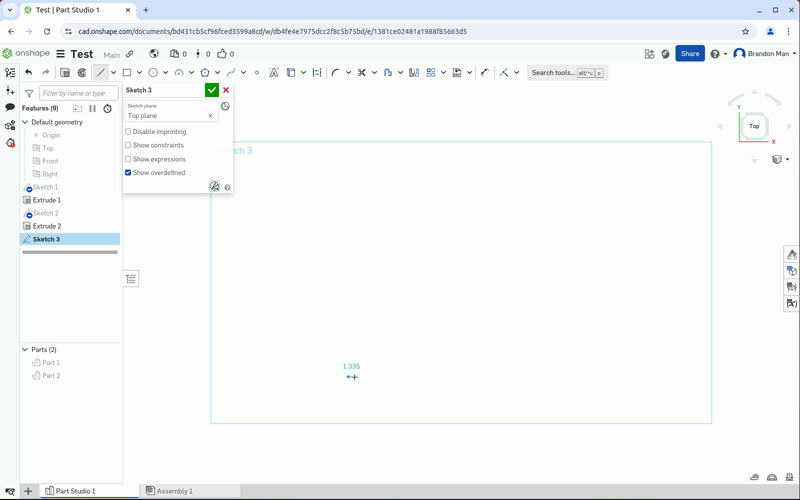
scroll(6)
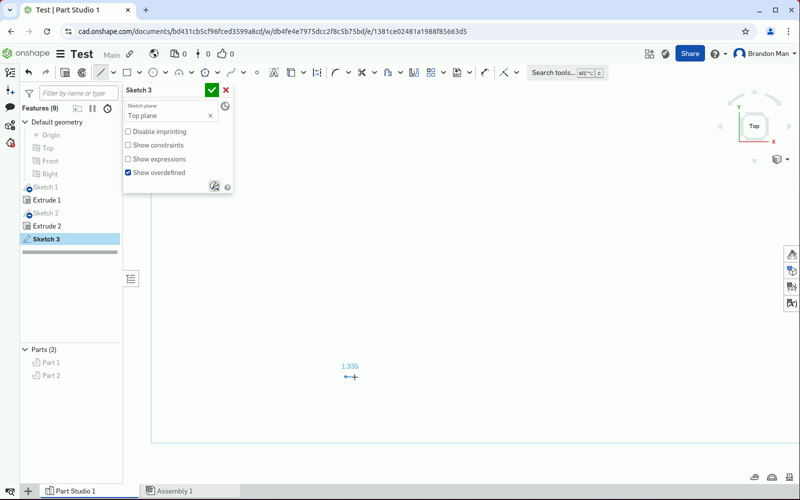
scroll(6)
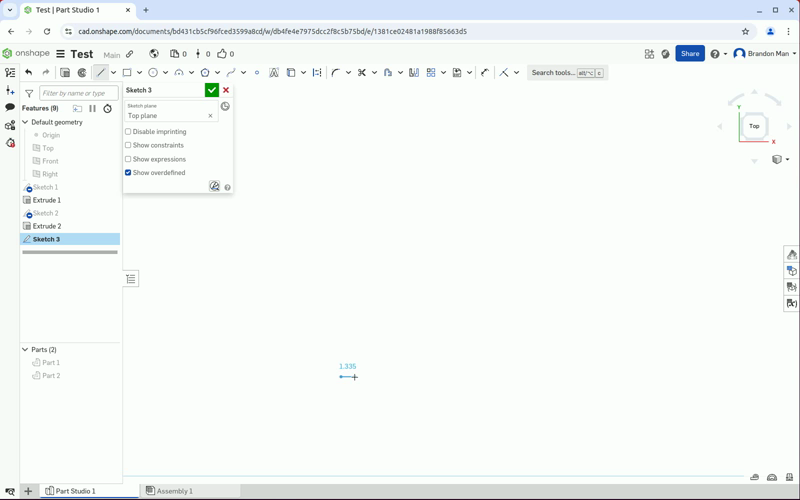
scroll(6)
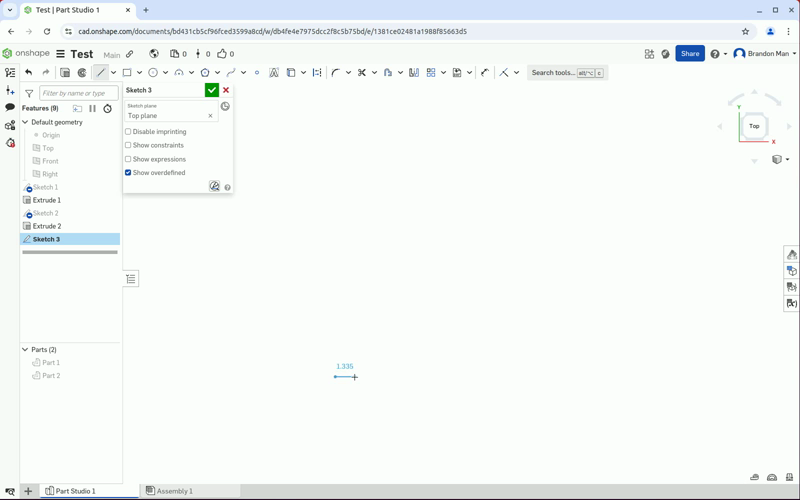
scroll(6)
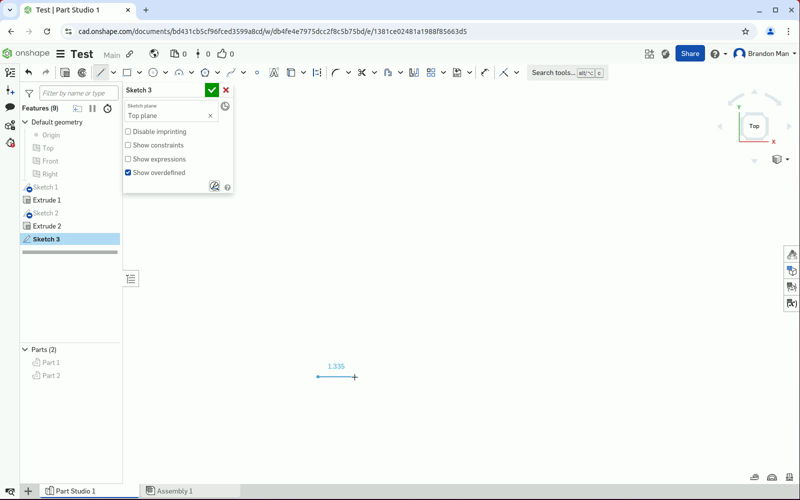
scroll(6)
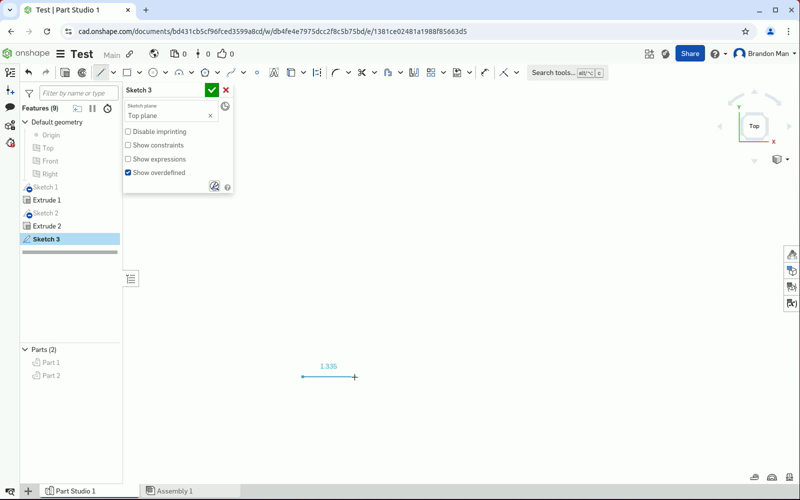
scroll(6)
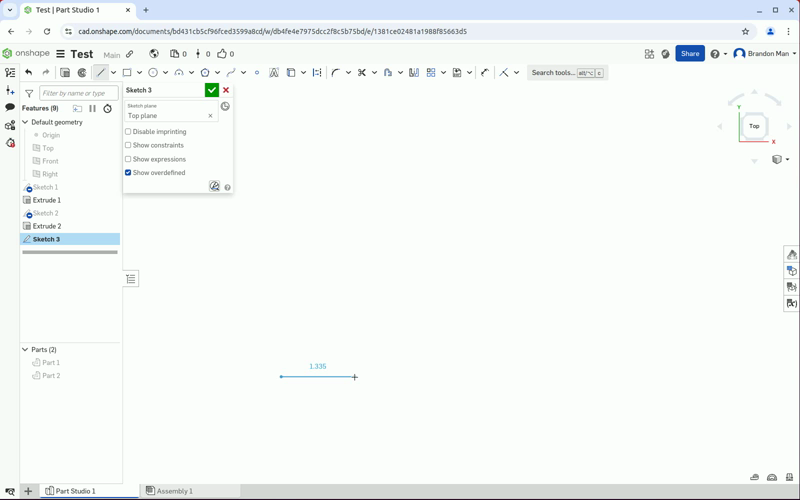
click(354, 376)
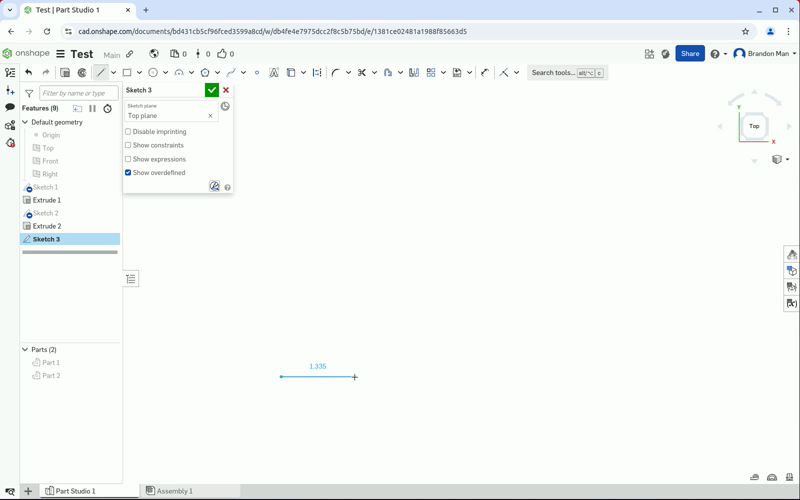
scroll(-6)
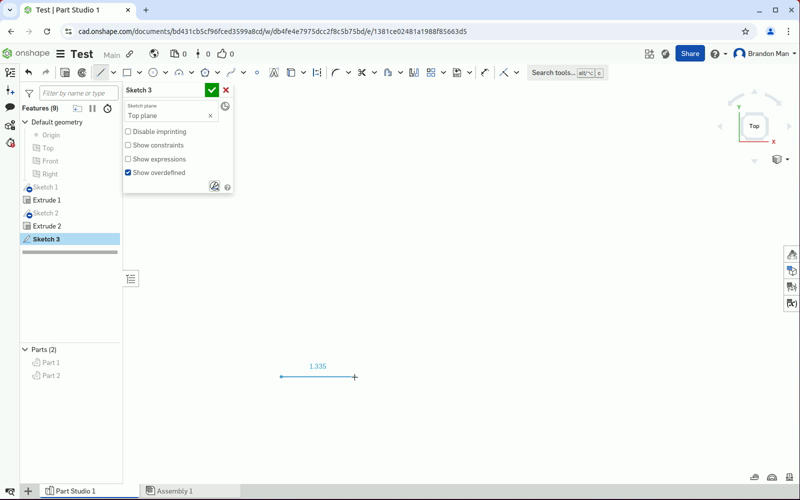
scroll(-6)
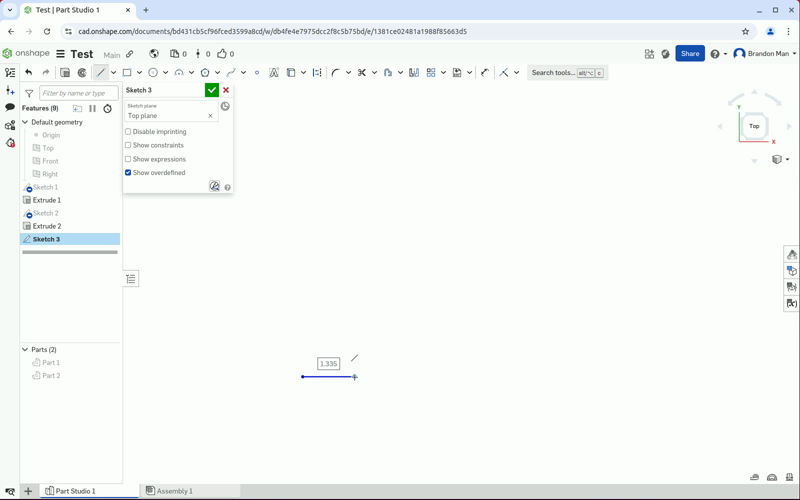
scroll(-6)
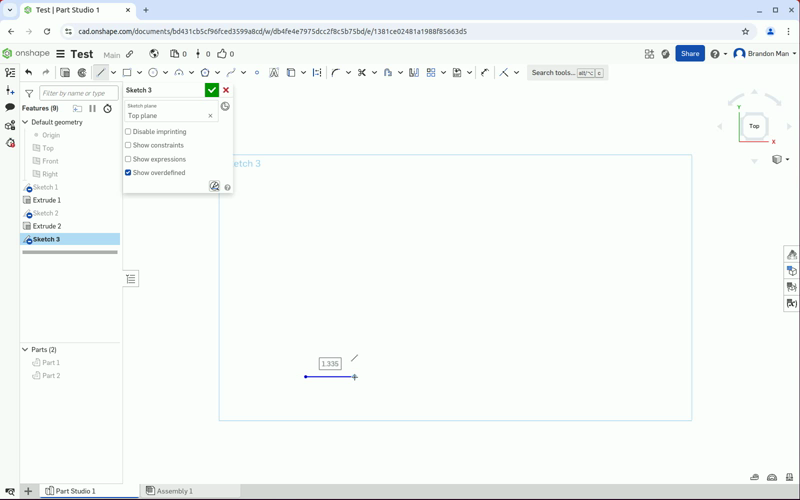
scroll(-6)
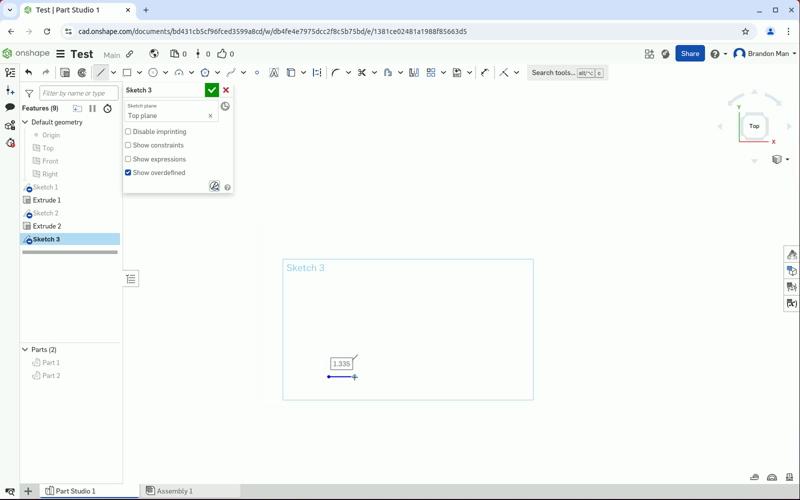
scroll(-6)
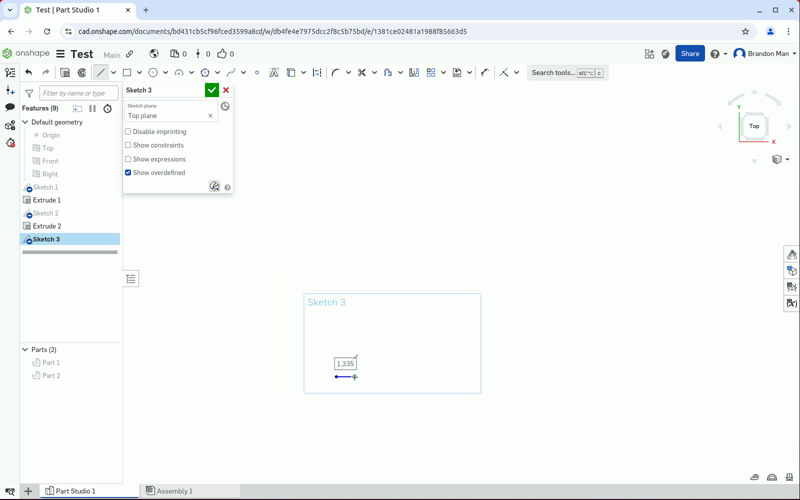
scroll(-6)
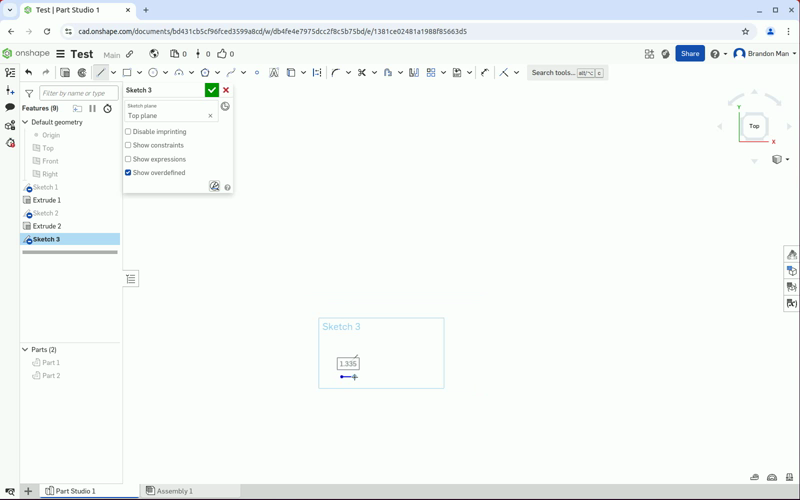
scroll(-6)
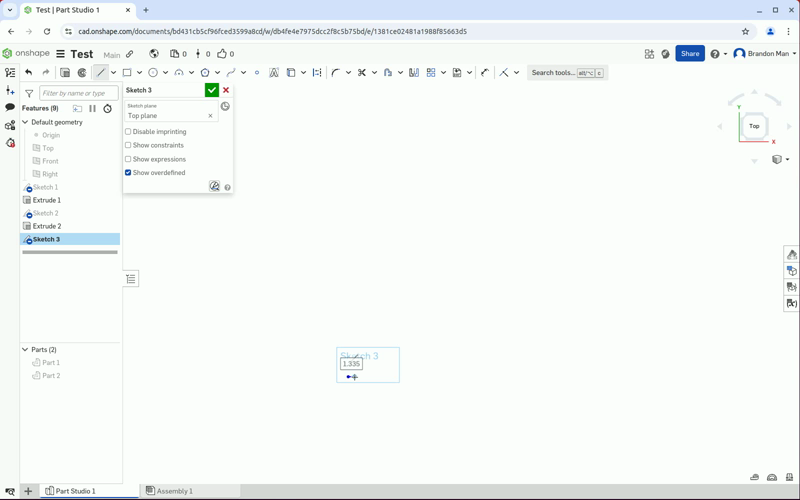
key_up(shift)
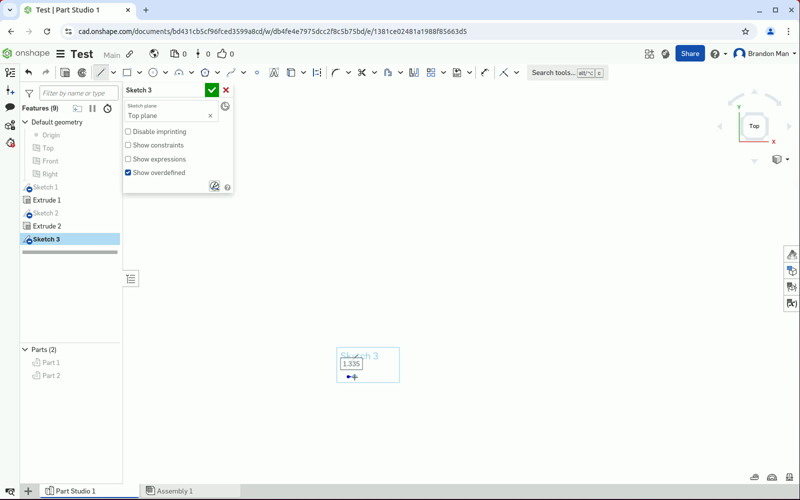
key_down(shift)
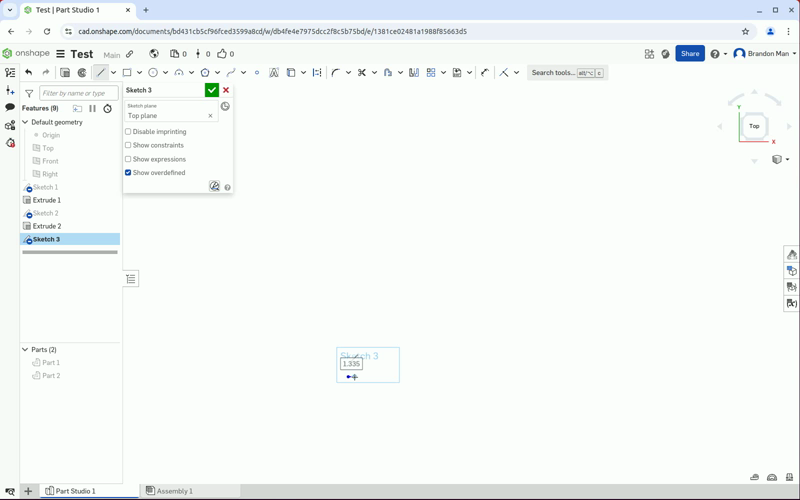
mouse_move(384, 376)
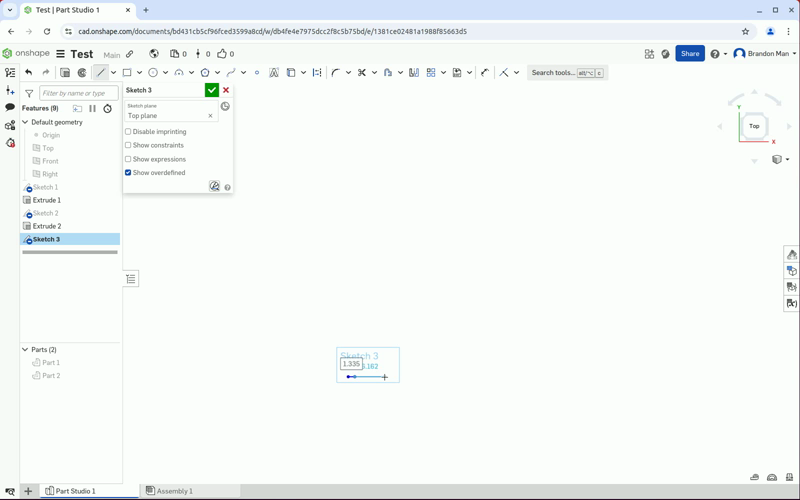
mouse_move(404, 372)
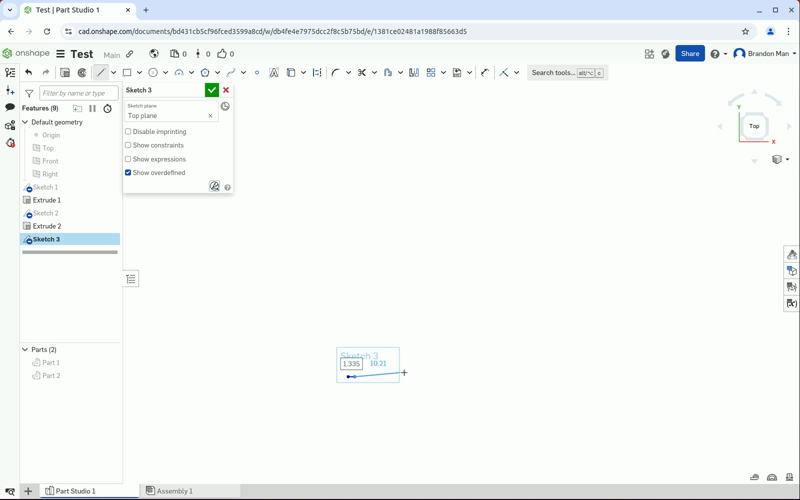
click(404, 372)
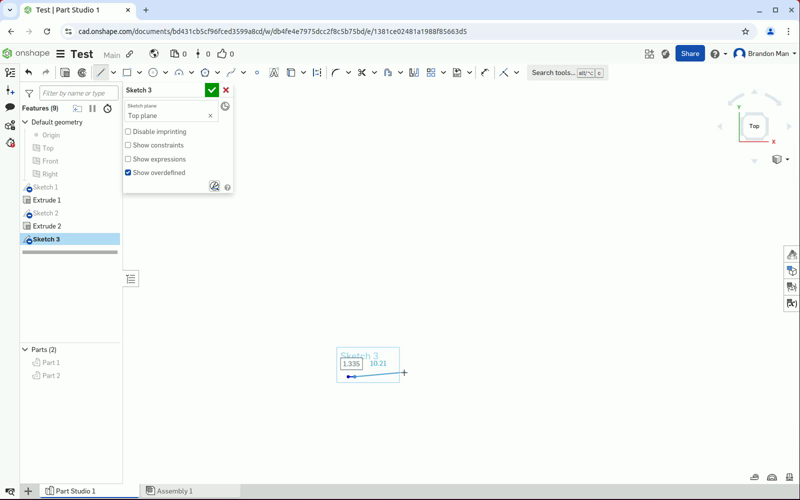
key_up(shift)
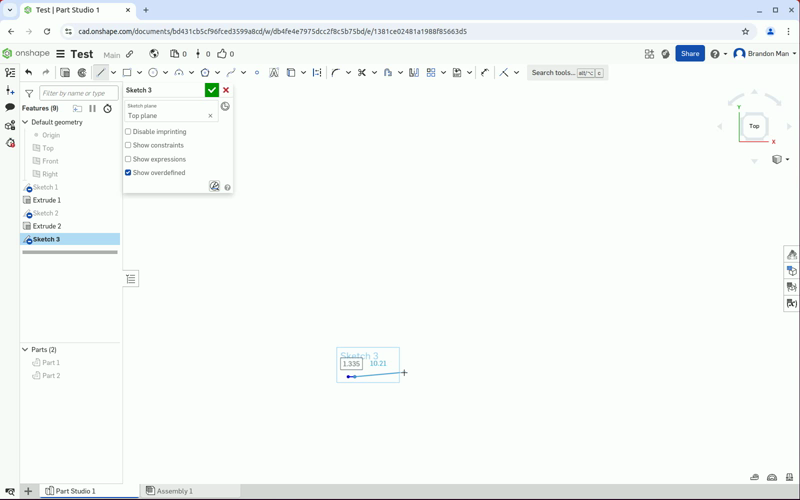
key(esc)
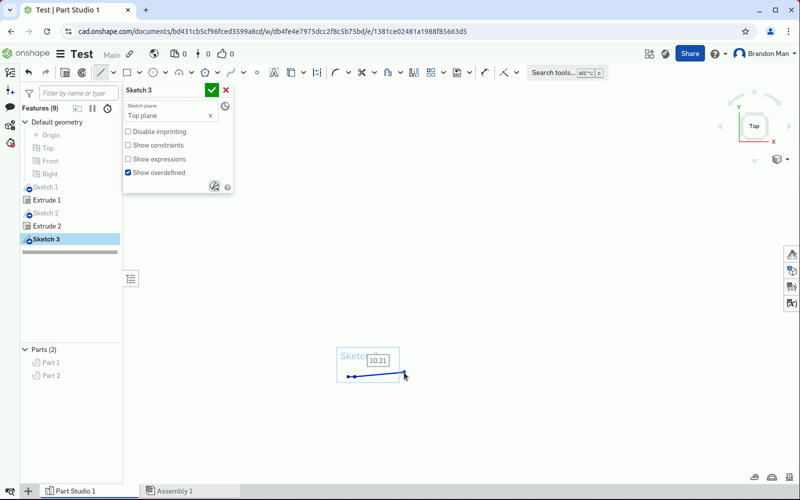
key(a)
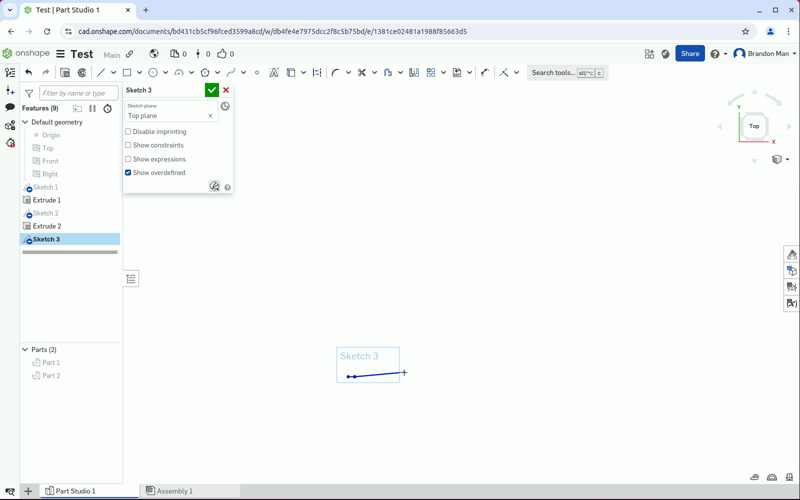
mouse_move(404, 372)
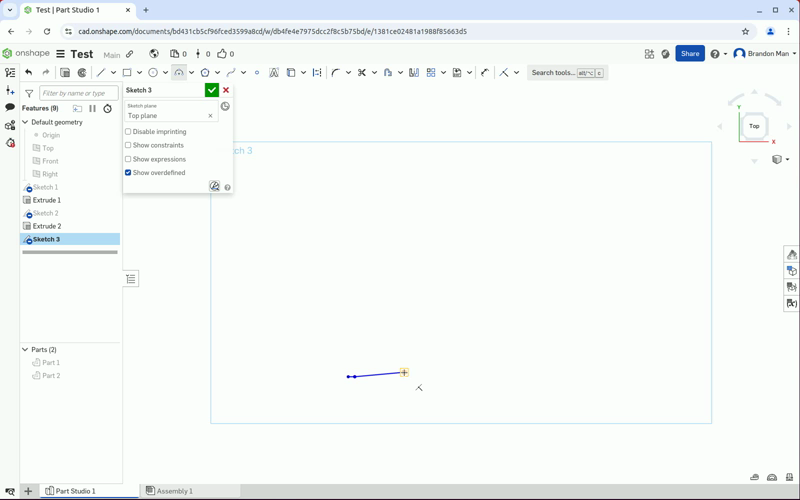
click(404, 372)
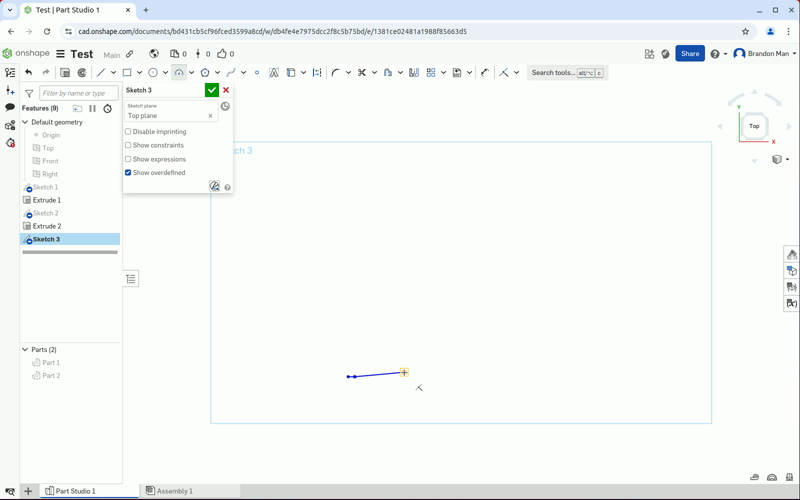
key_down(shift)
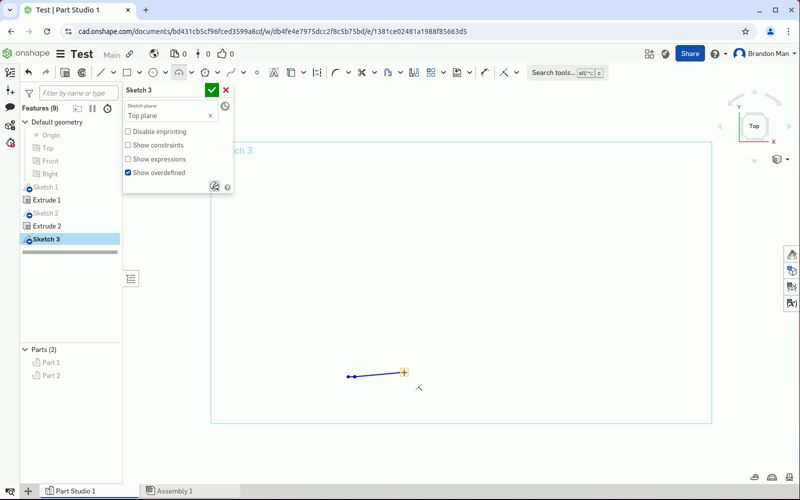
mouse_move(354, 283)
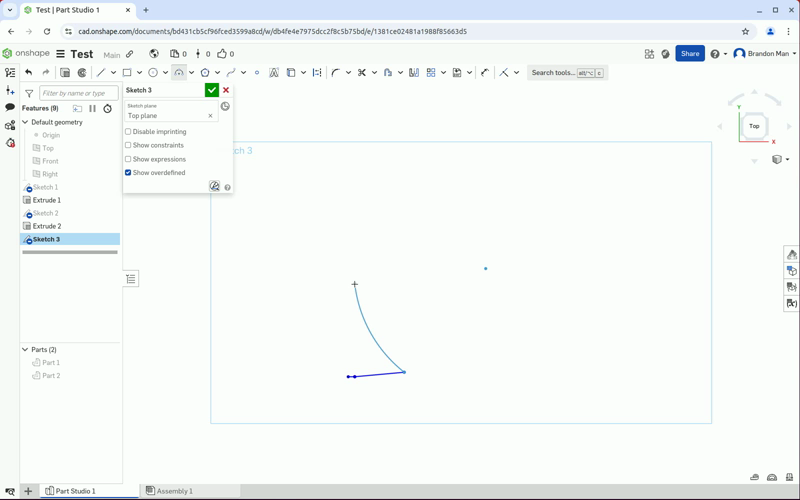
click(354, 283)
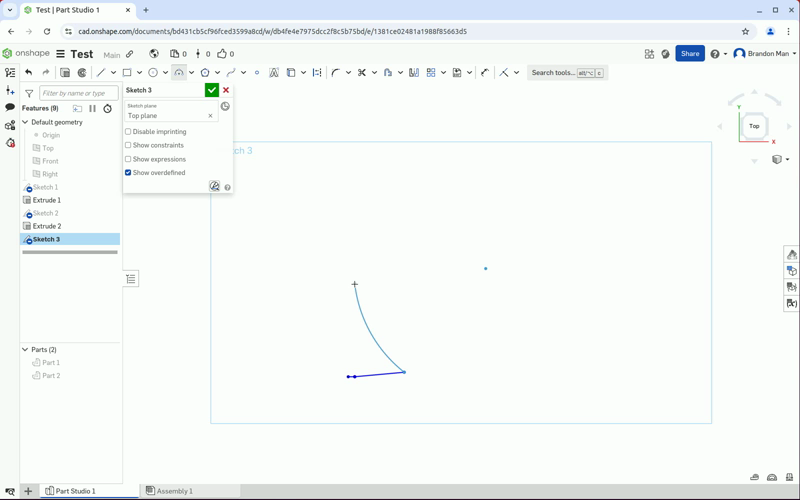
mouse_move(368, 334)
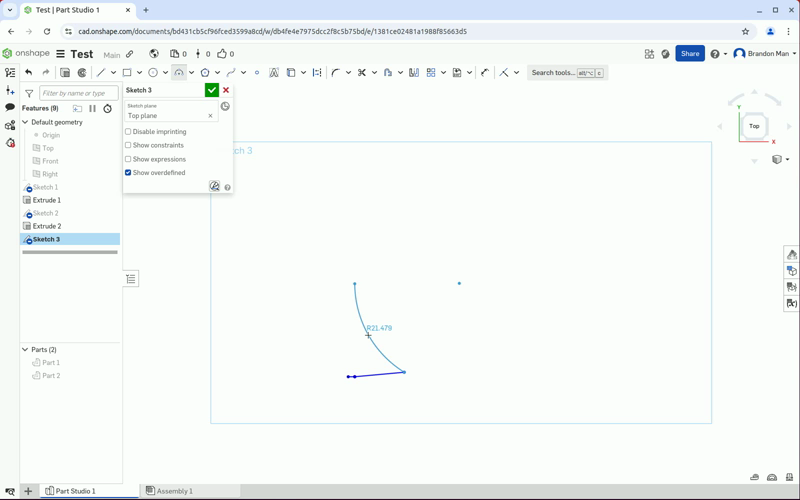
click(368, 334)
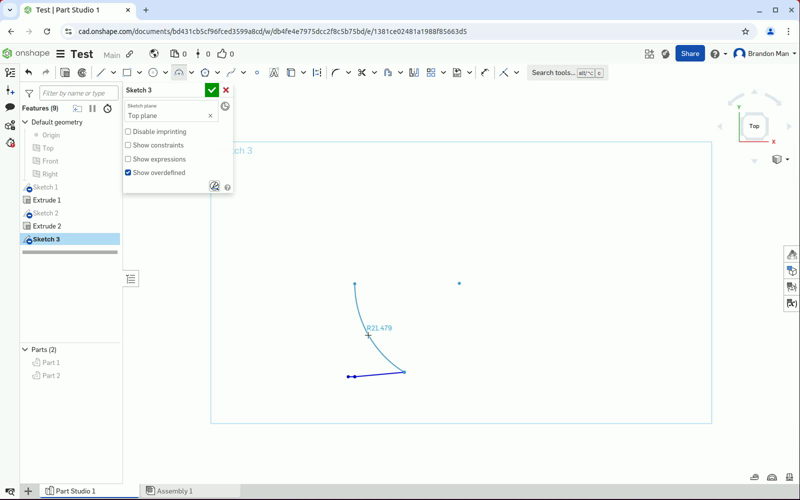
key_up(shift)
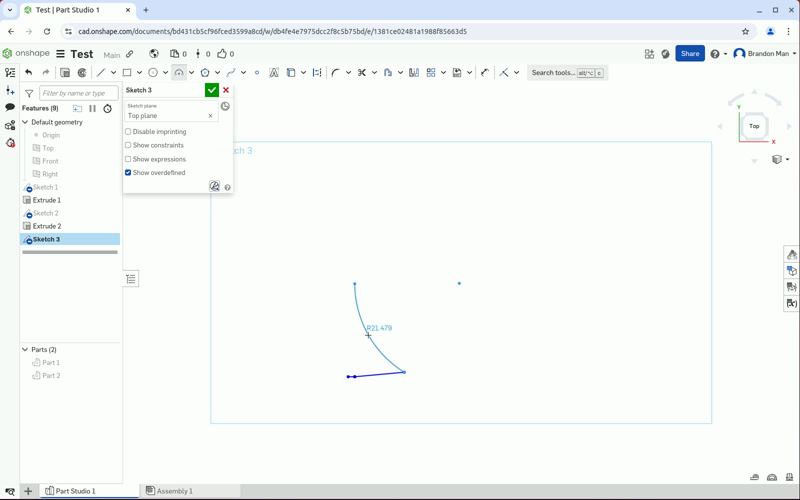
key(esc)
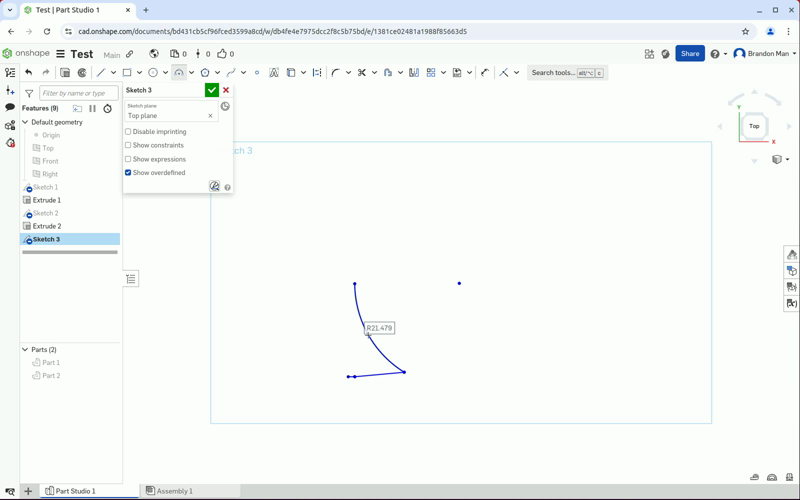
key(l)
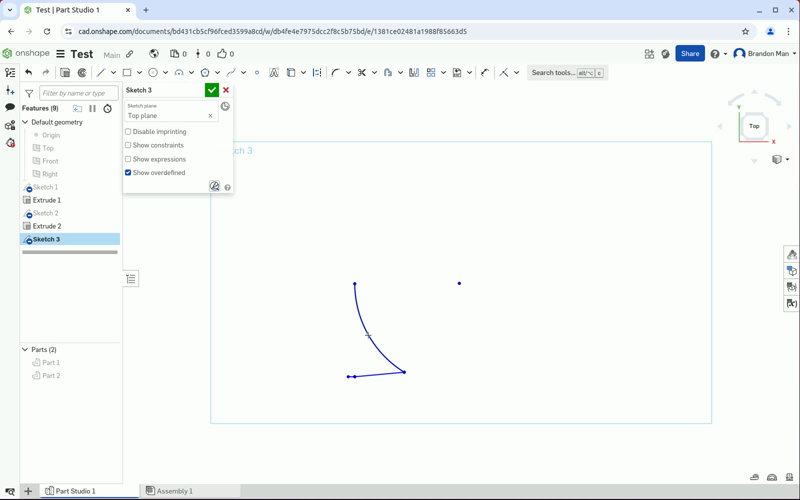
mouse_move(354, 283)
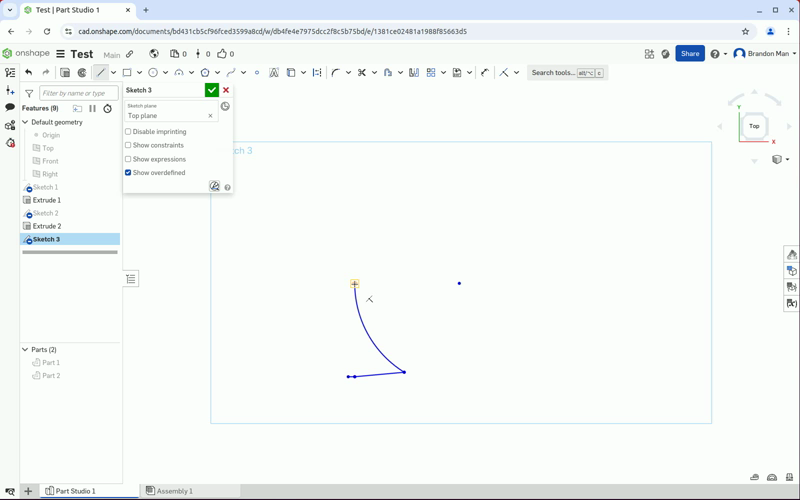
click(354, 283)
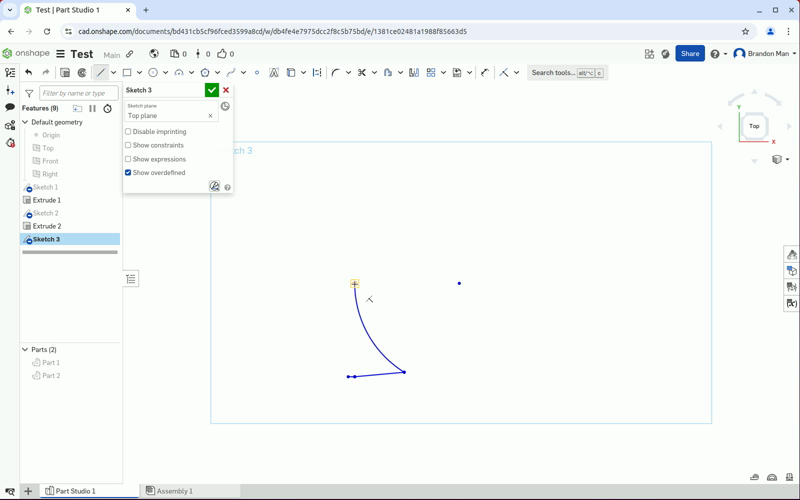
key_down(shift)
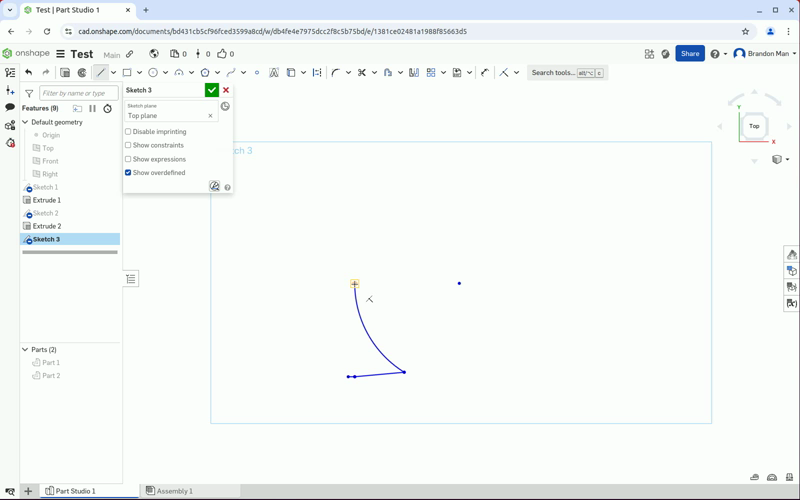
mouse_move(354, 177)
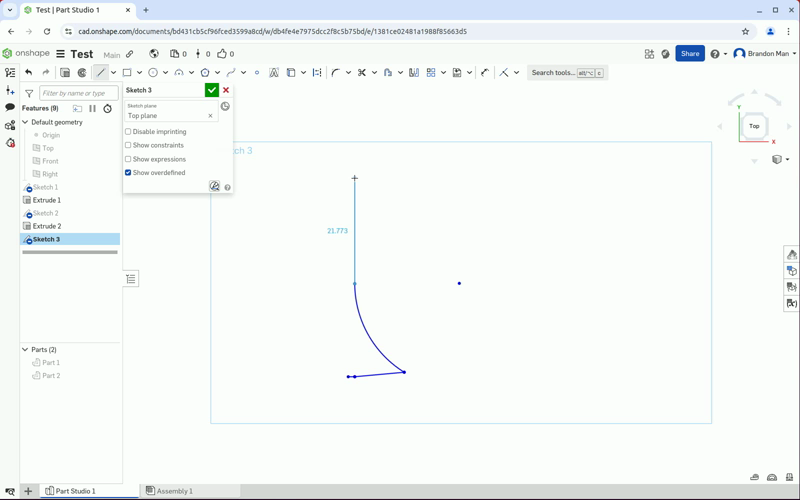
click(354, 177)
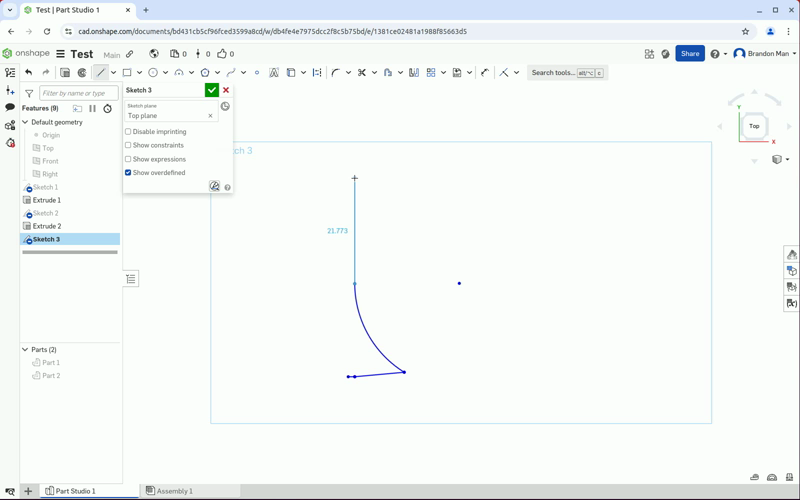
key_up(shift)
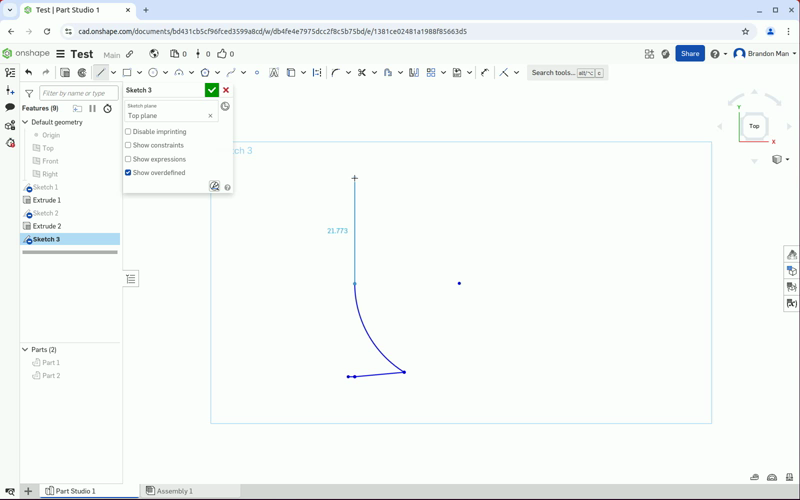
key_down(shift)
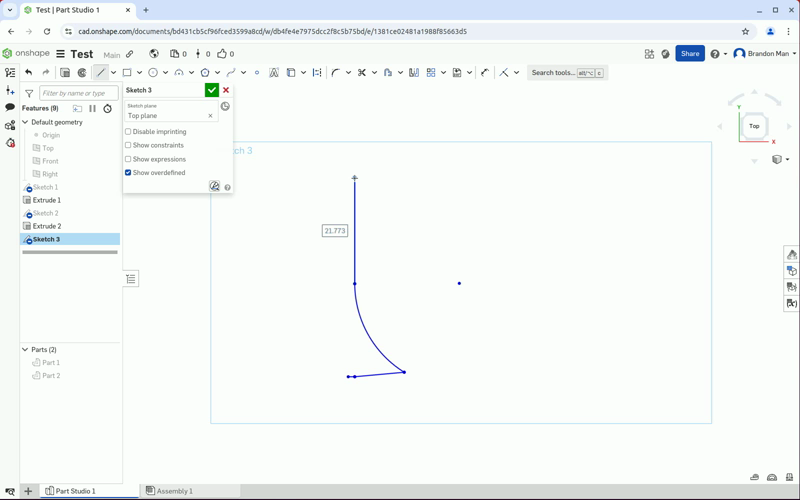
mouse_move(384, 177)
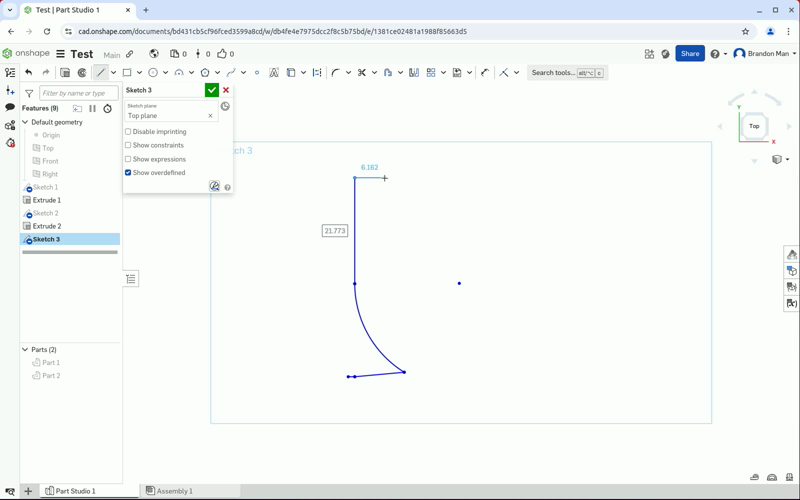
mouse_move(354, 171)
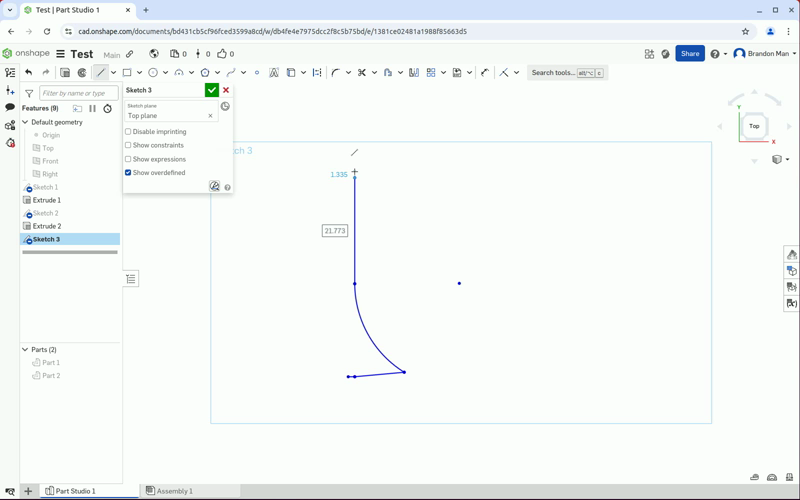
scroll(6)
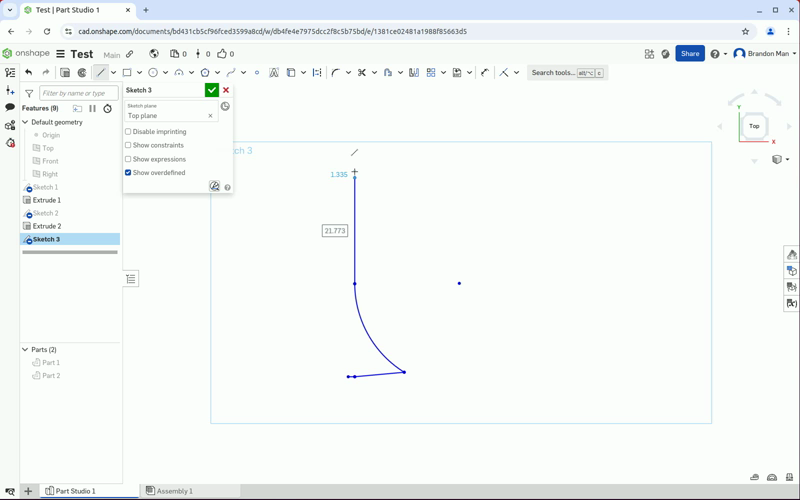
scroll(6)
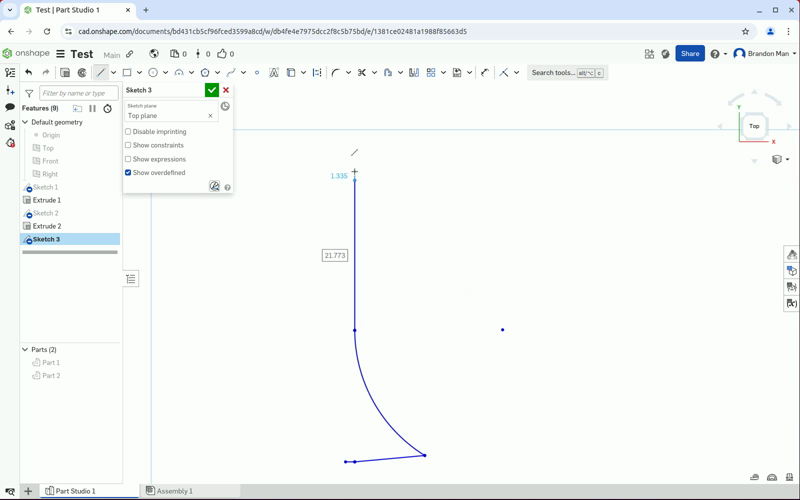
scroll(6)
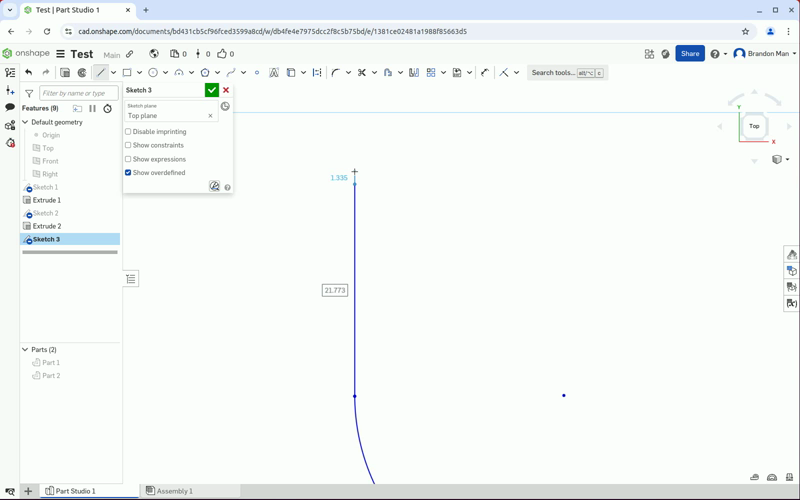
scroll(6)
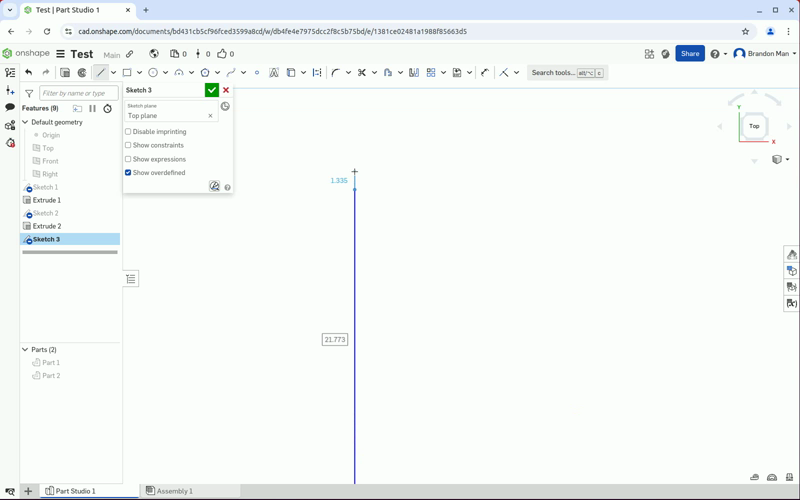
scroll(6)
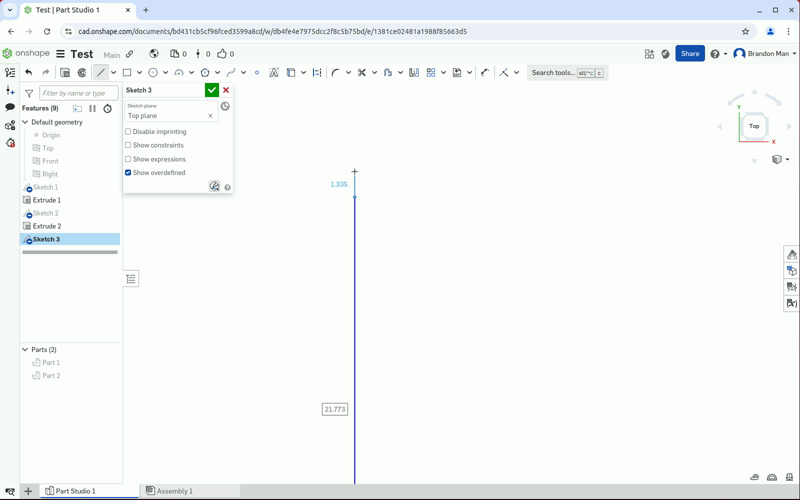
scroll(6)
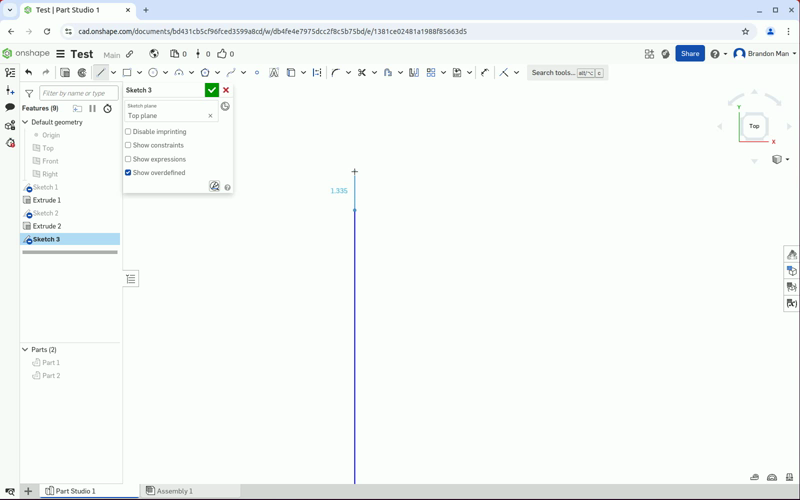
scroll(6)
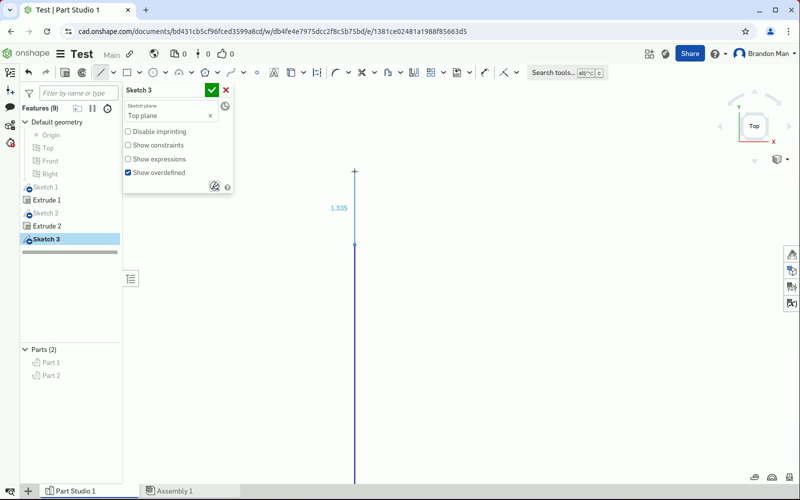
click(354, 171)
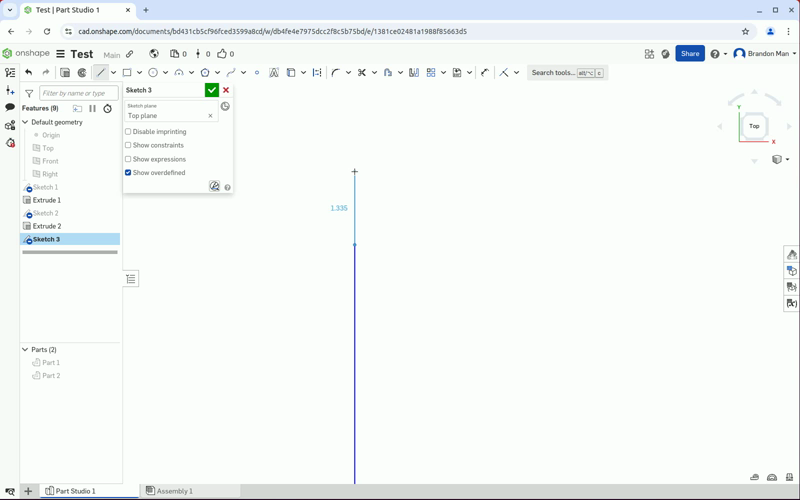
scroll(-6)
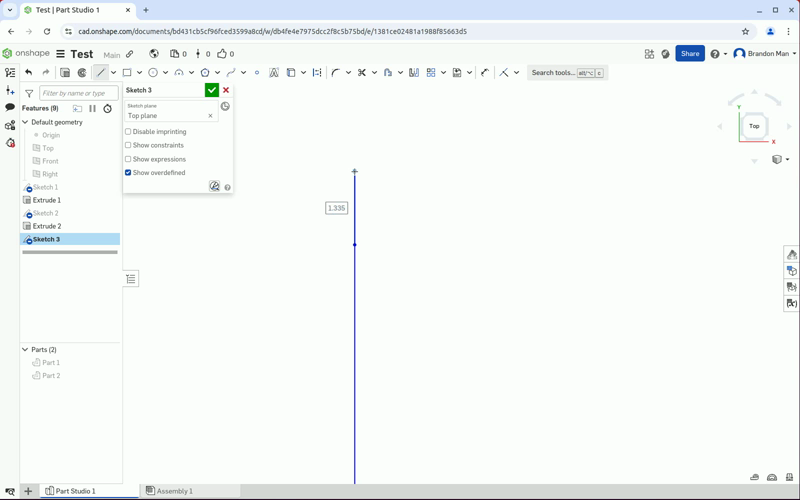
scroll(-6)
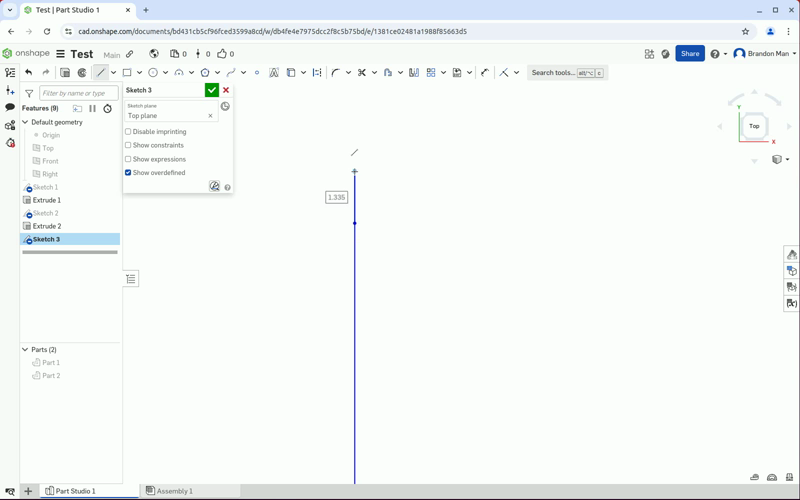
scroll(-6)
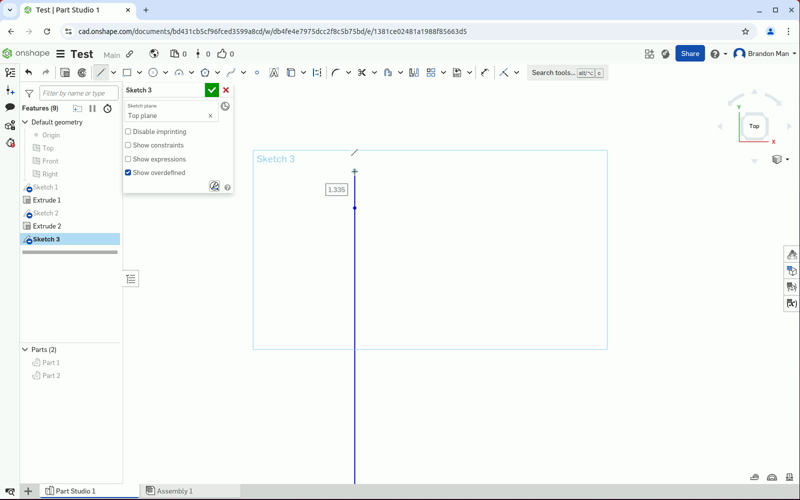
scroll(-6)
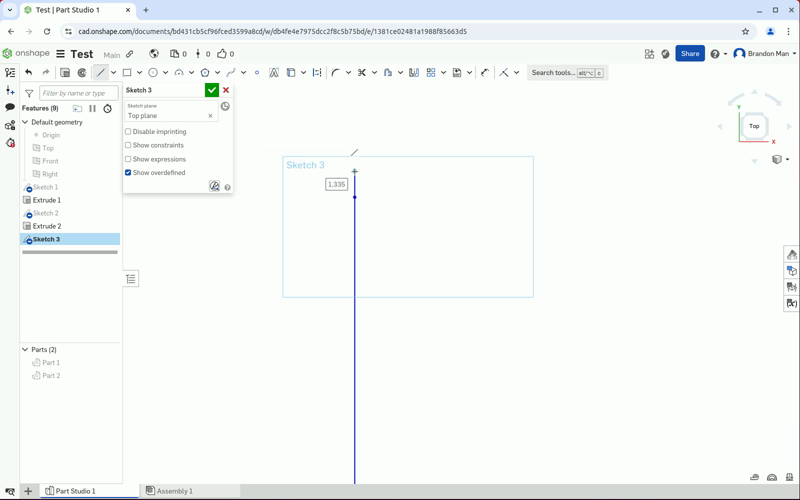
scroll(-6)
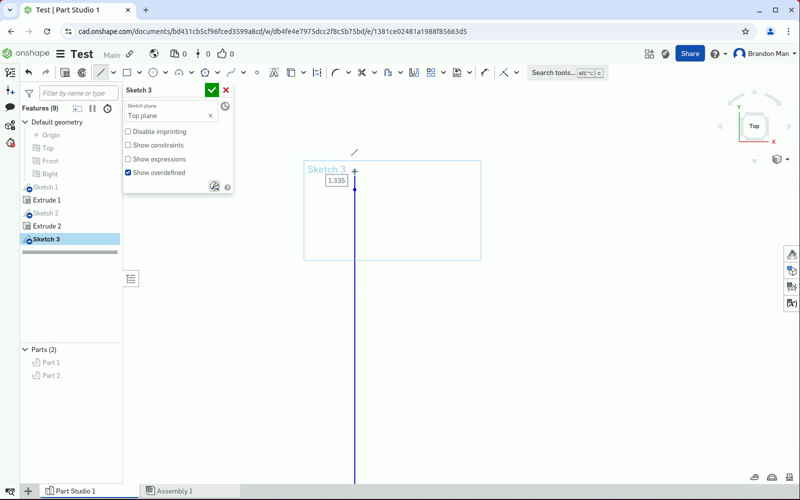
scroll(-6)
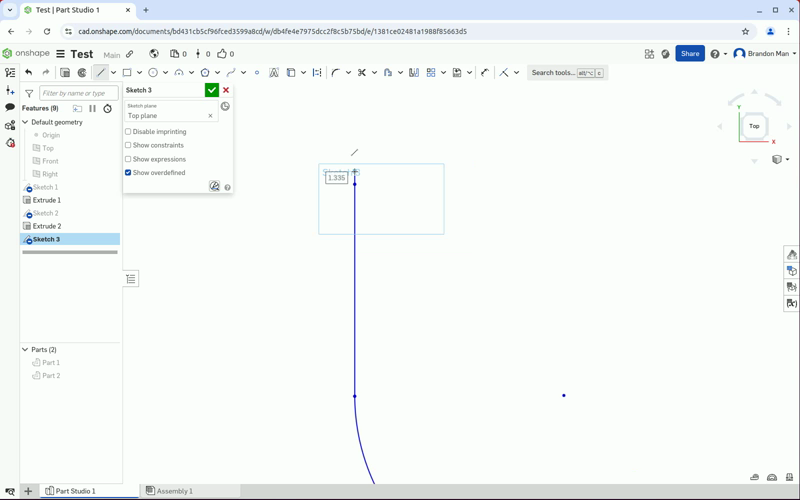
scroll(-6)
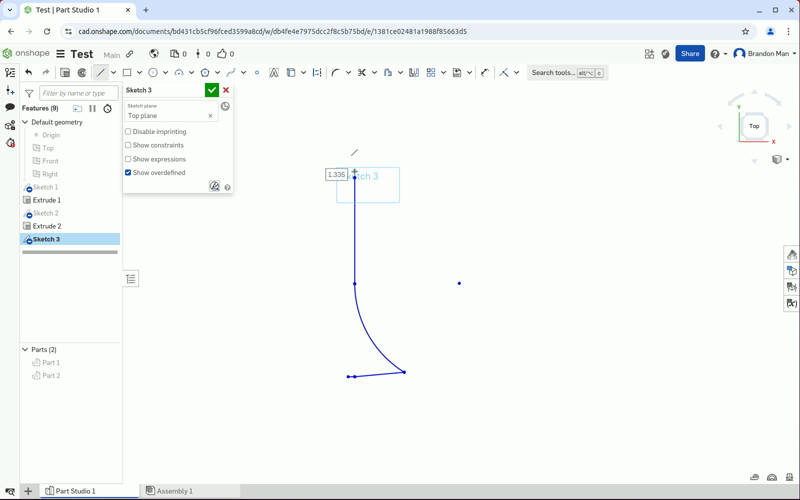
key_up(shift)
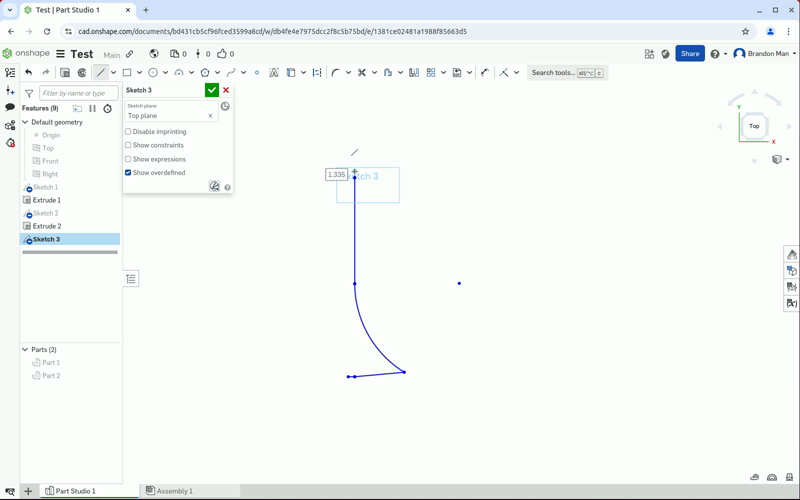
key_down(shift)
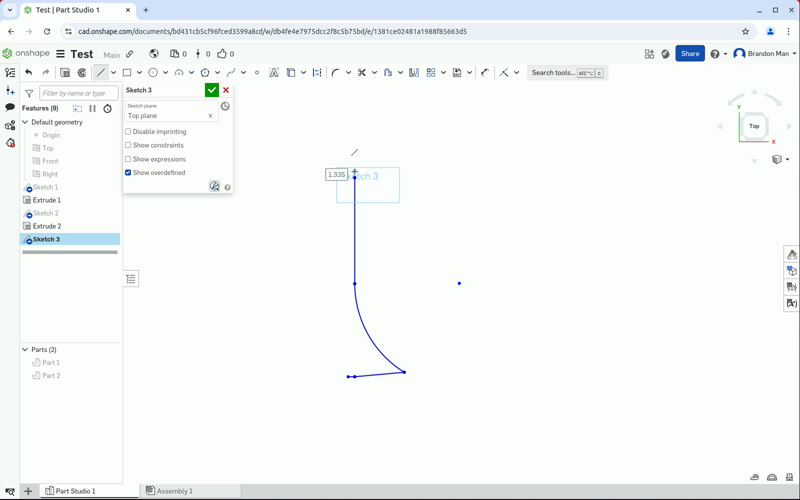
mouse_move(384, 171)
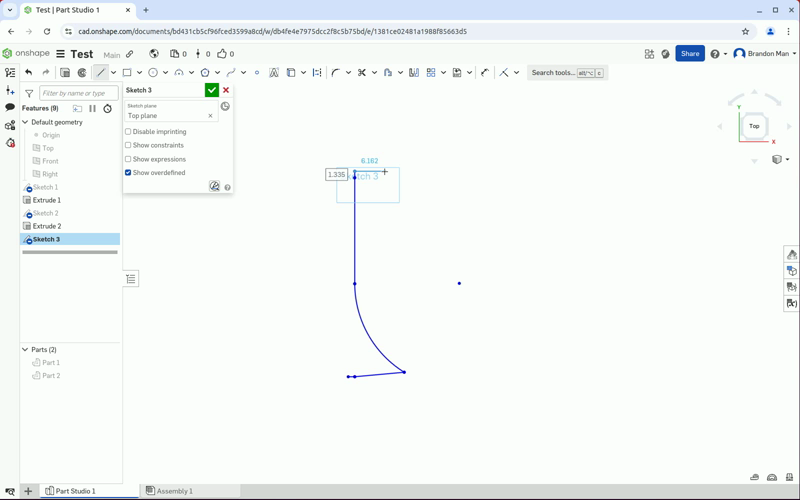
mouse_move(348, 171)
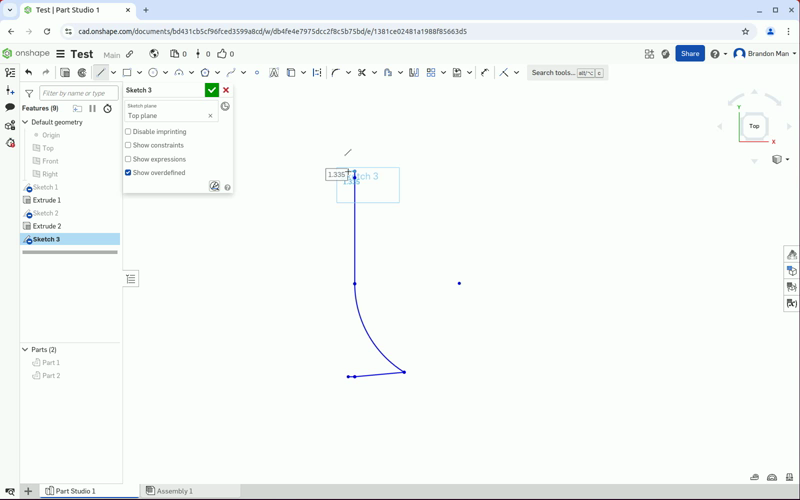
scroll(6)
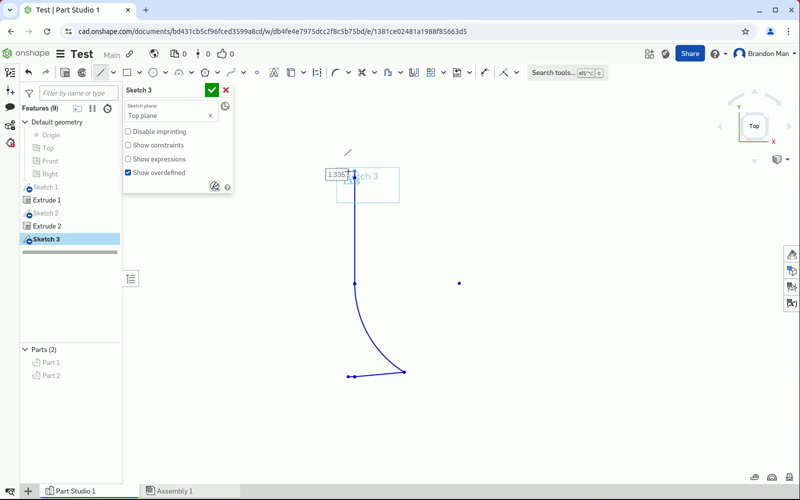
scroll(6)
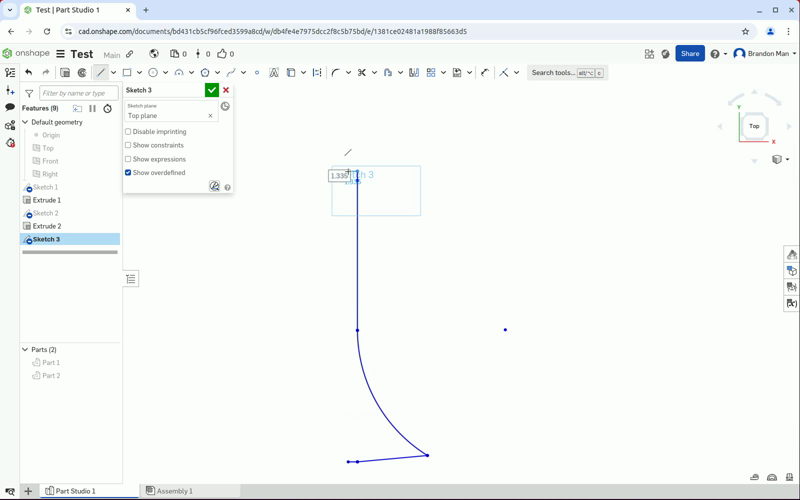
scroll(6)
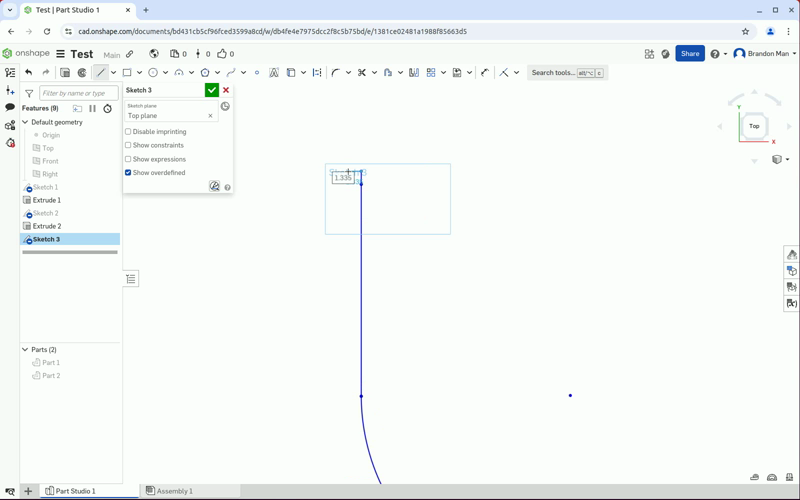
scroll(6)
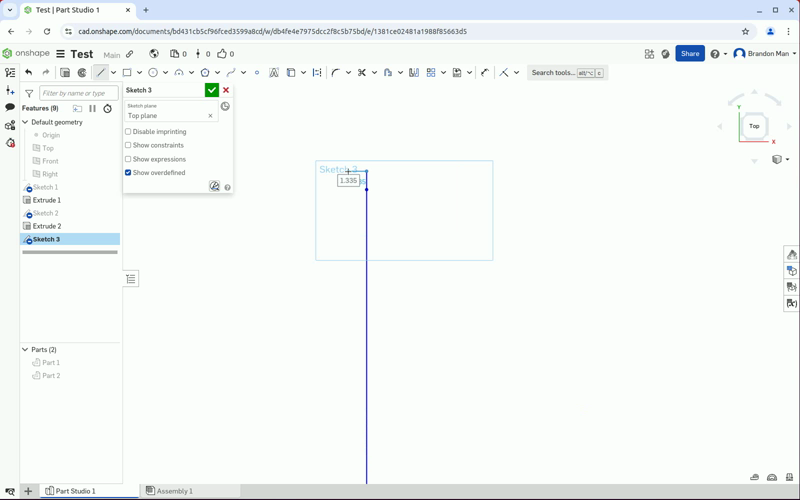
scroll(6)
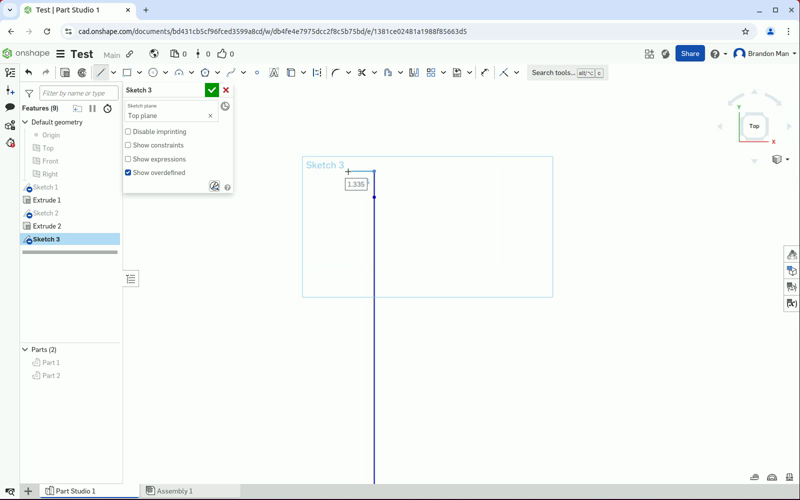
scroll(6)
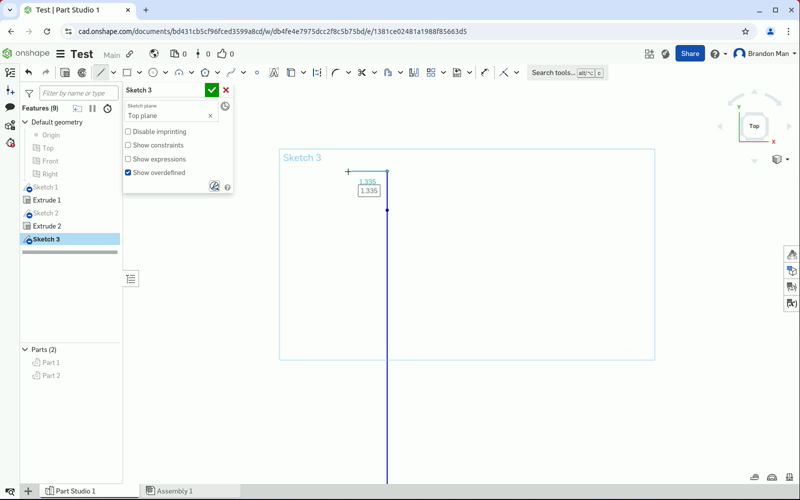
scroll(6)
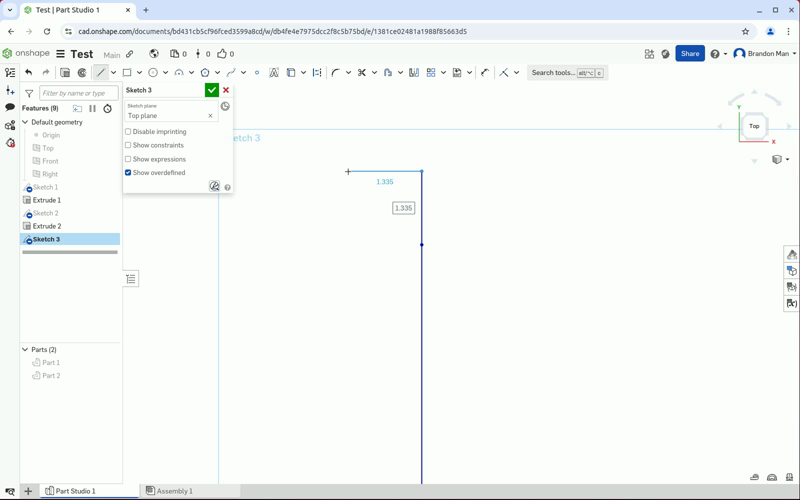
click(348, 171)
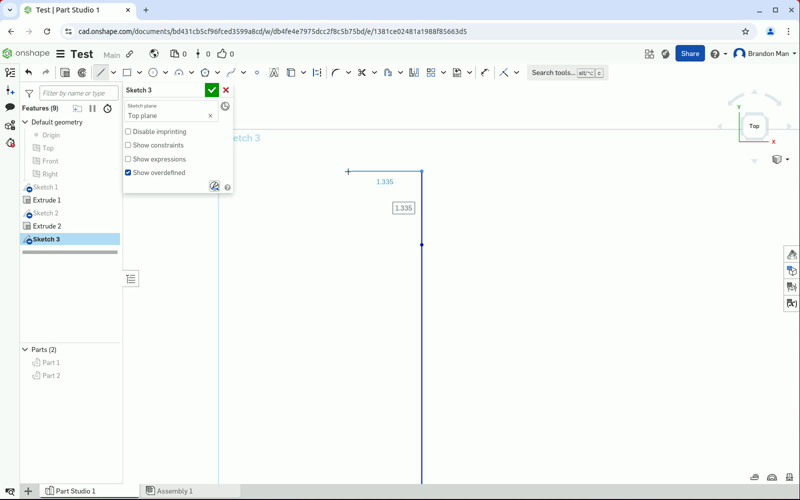
scroll(-6)
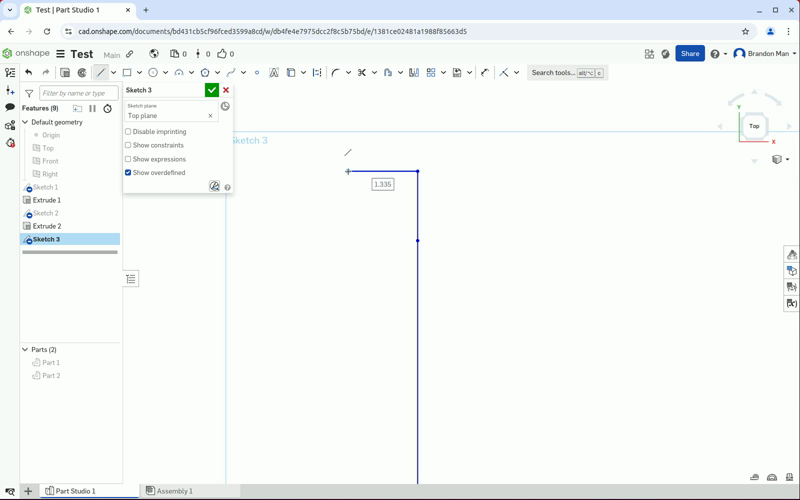
scroll(-6)
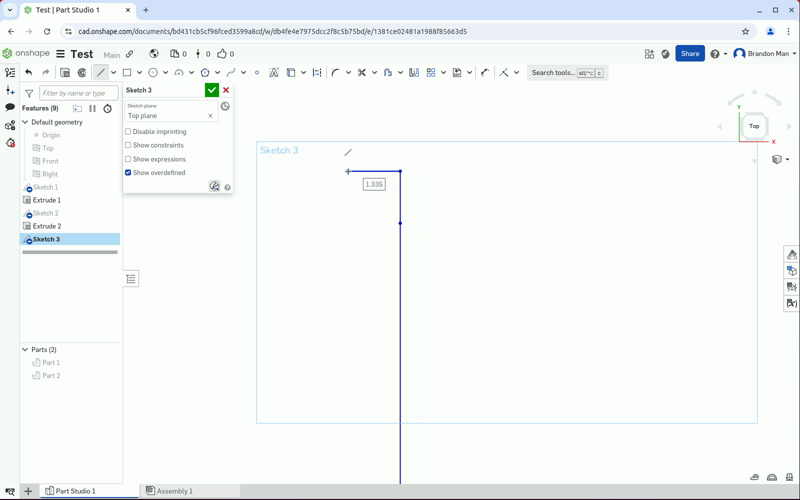
scroll(-6)
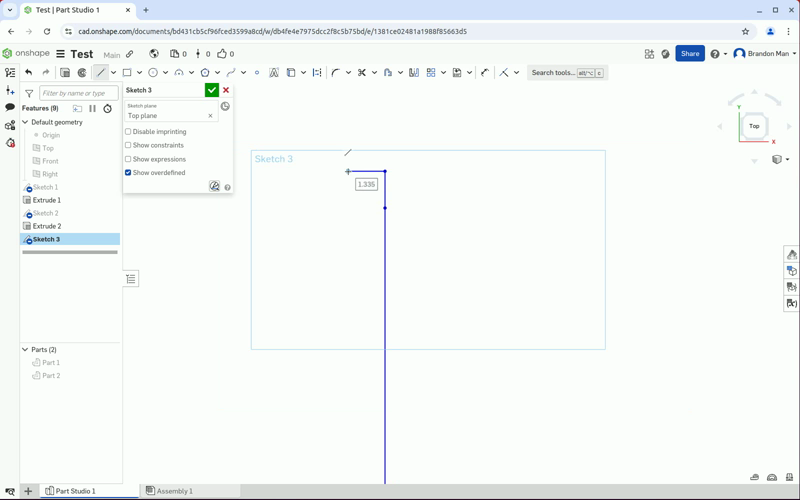
scroll(-6)
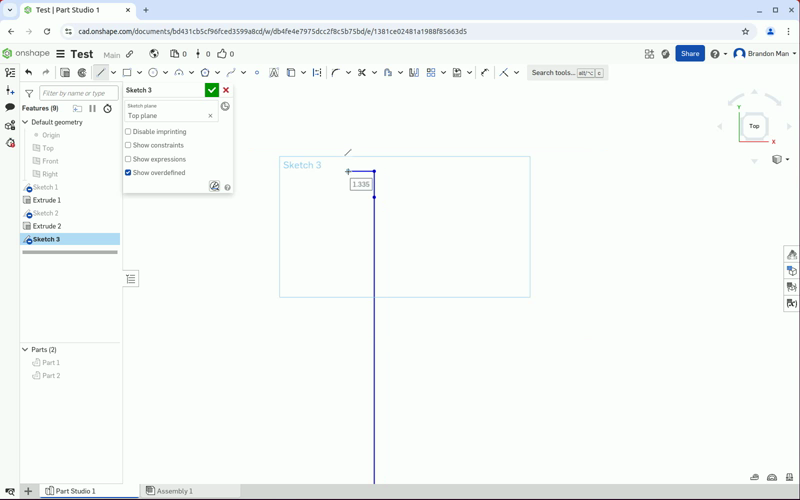
scroll(-6)
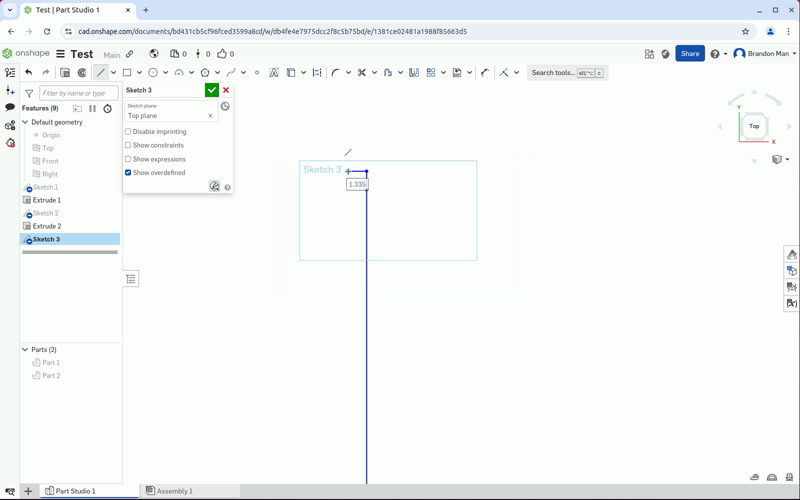
scroll(-6)
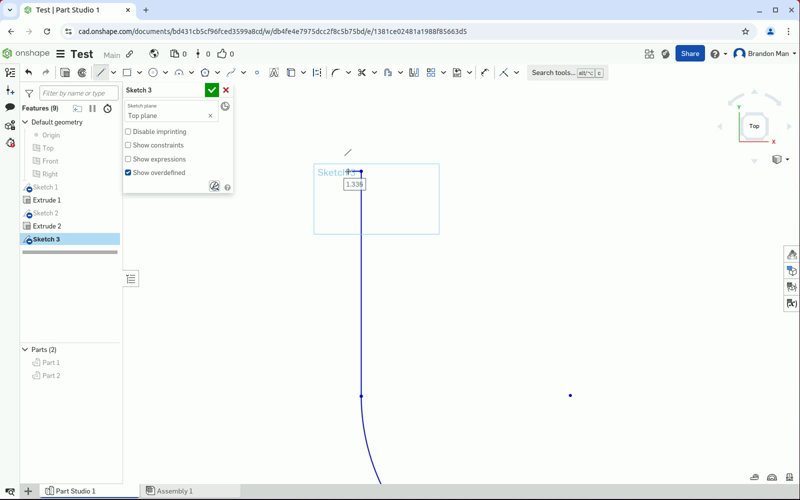
scroll(-6)
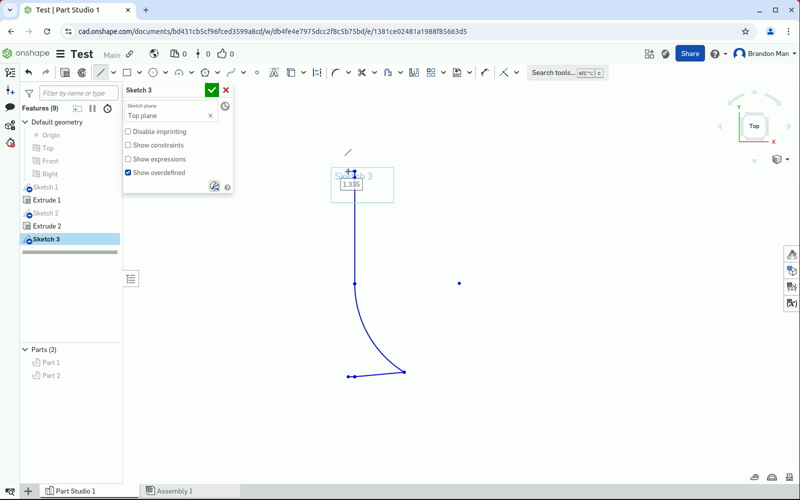
key_up(shift)
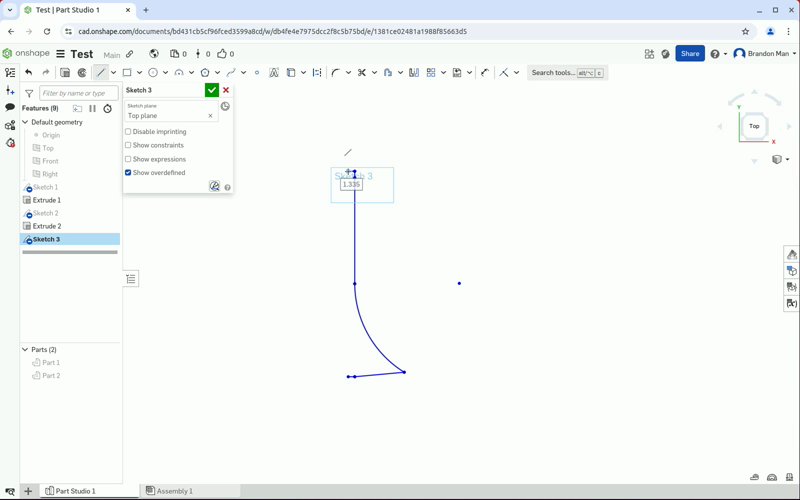
key_down(shift)
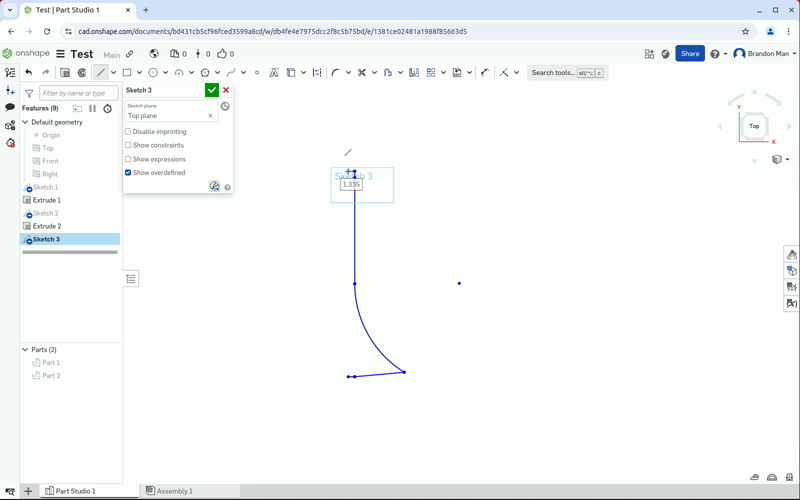
mouse_move(378, 171)
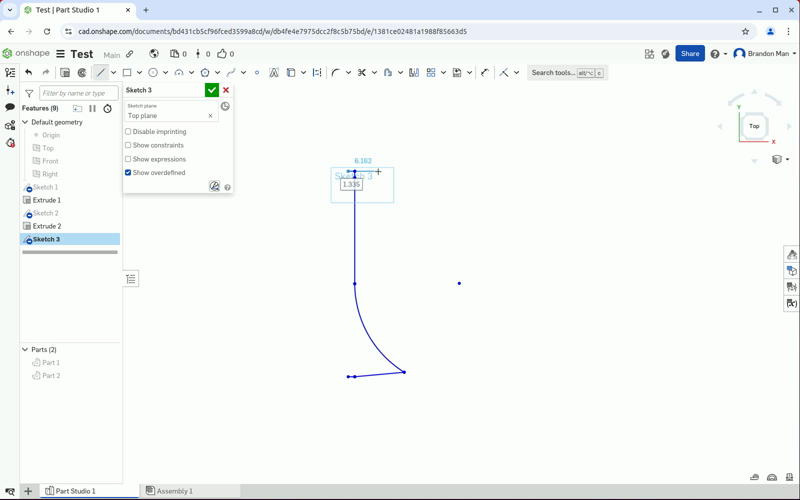
mouse_move(348, 177)
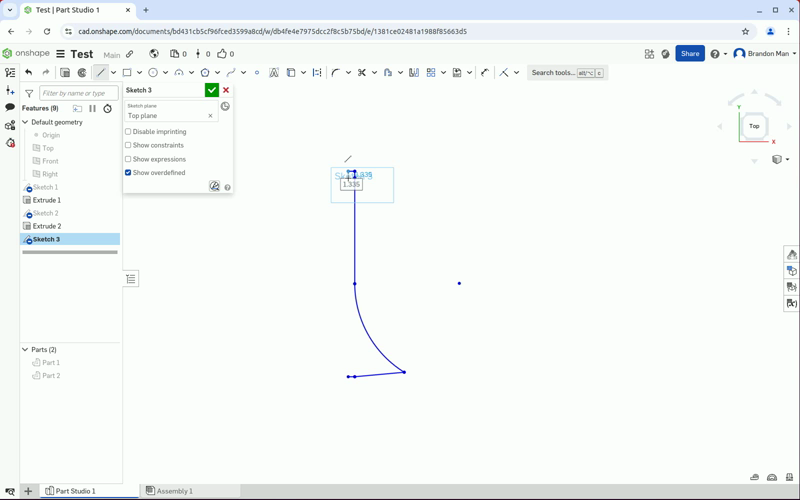
scroll(6)
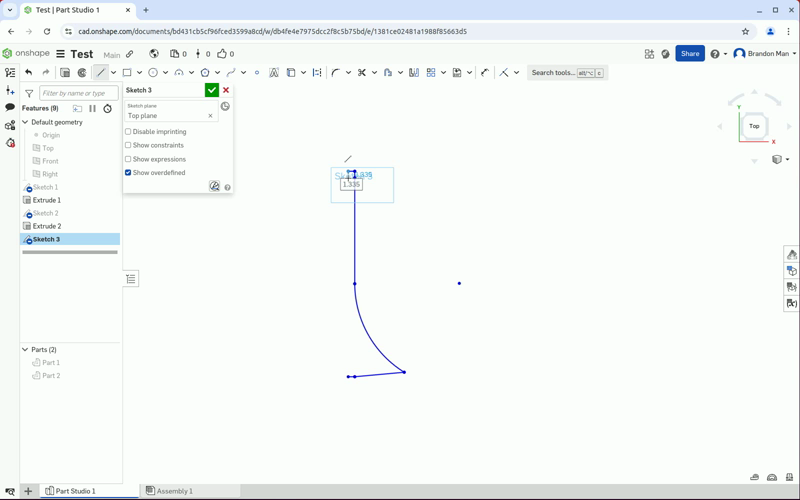
scroll(6)
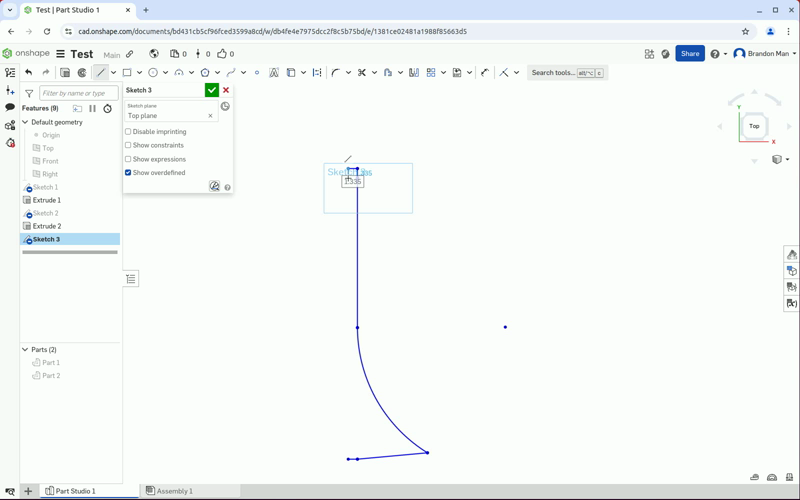
scroll(6)
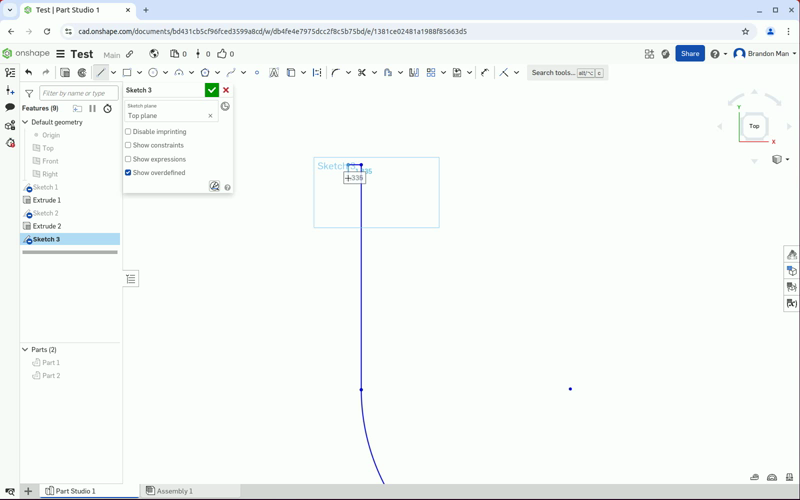
scroll(6)
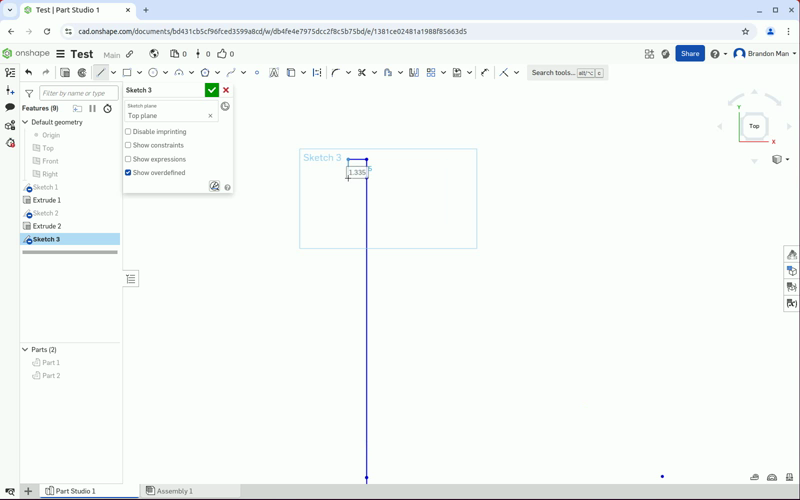
scroll(6)
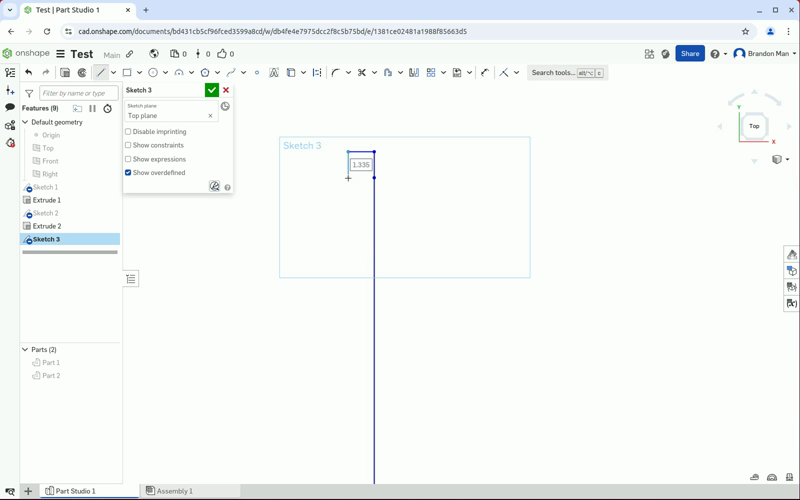
scroll(6)
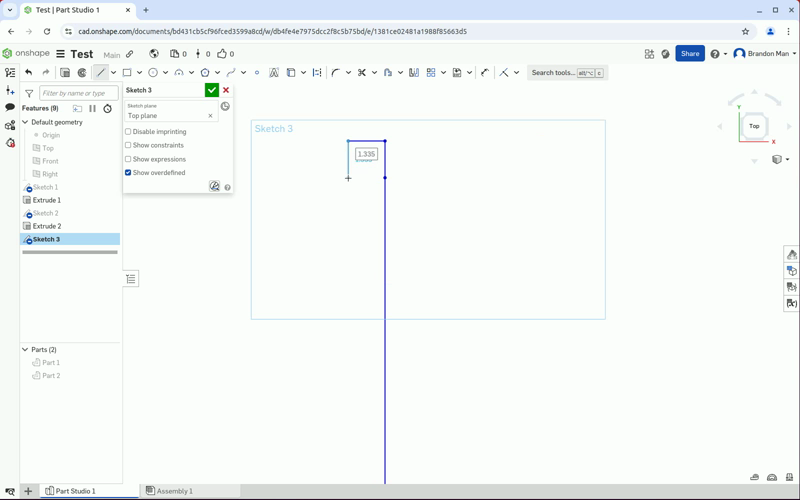
scroll(6)
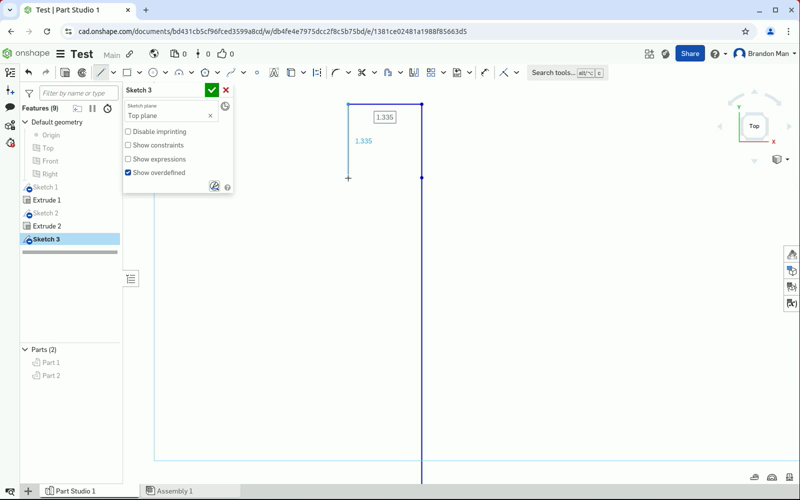
click(348, 177)
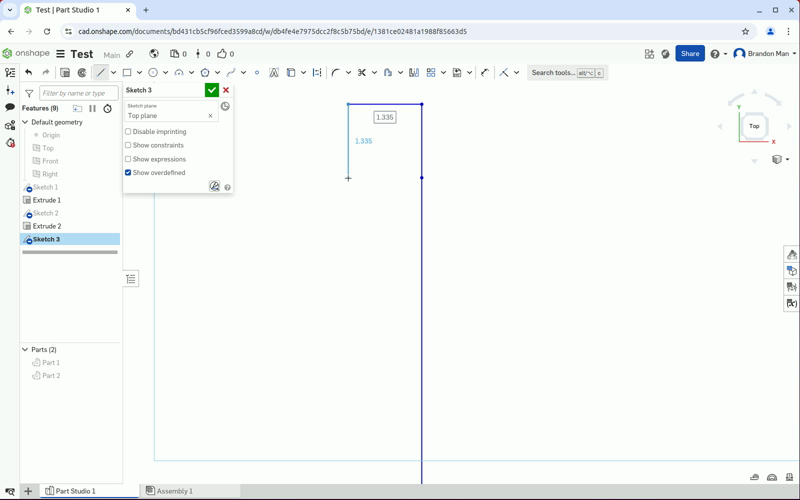
scroll(-6)
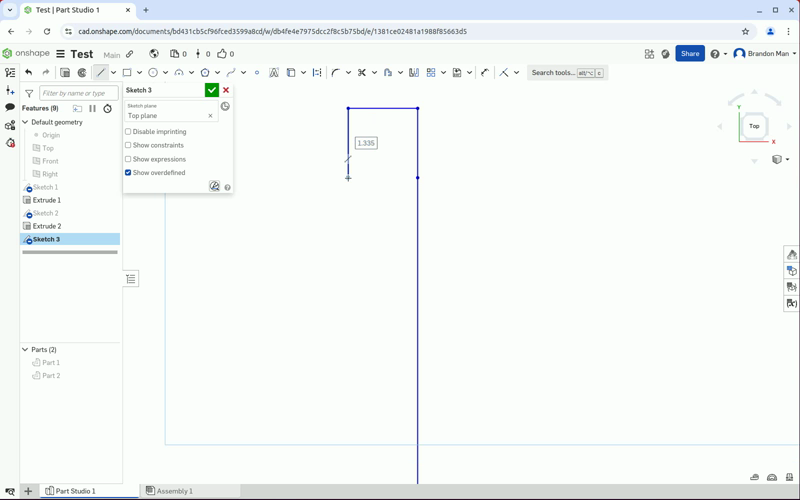
scroll(-6)
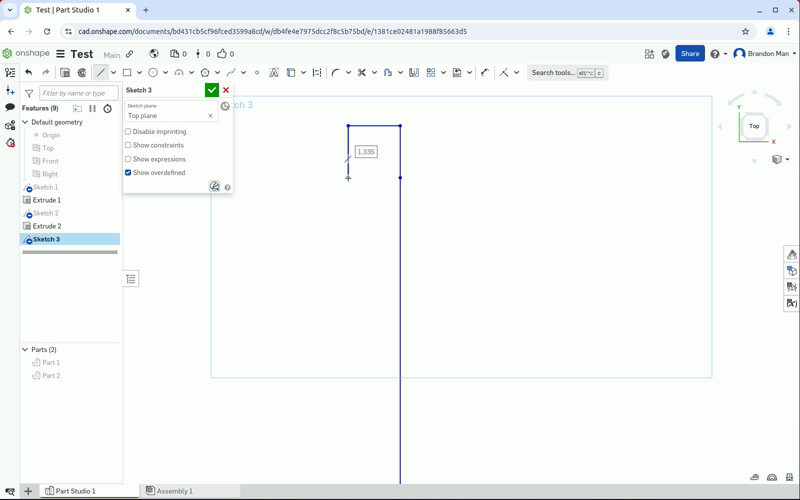
scroll(-6)
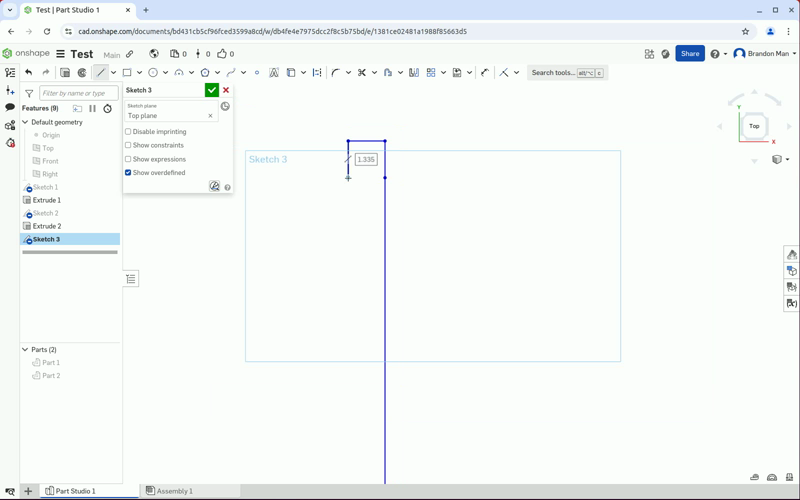
scroll(-6)
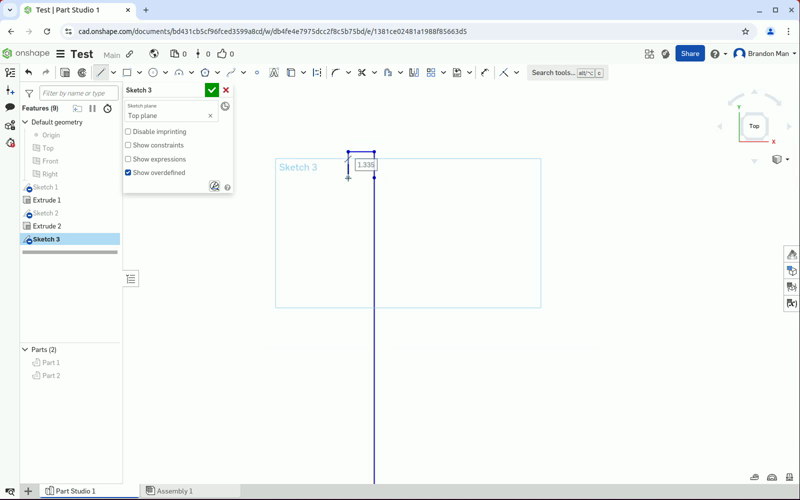
scroll(-6)
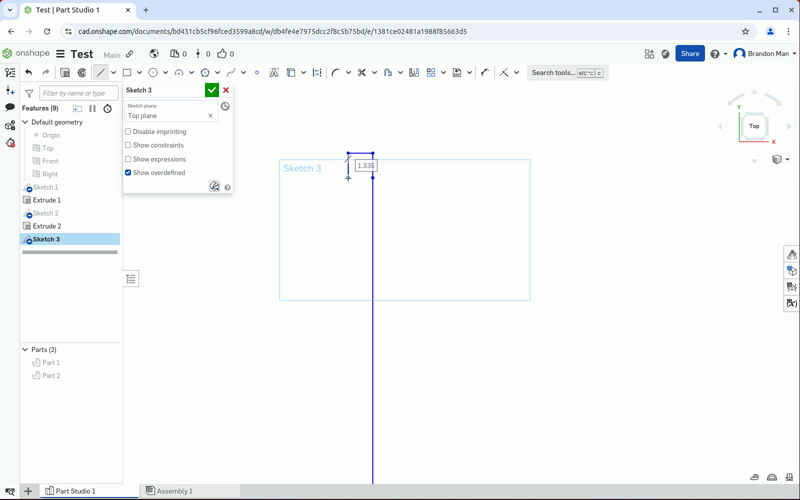
scroll(-6)
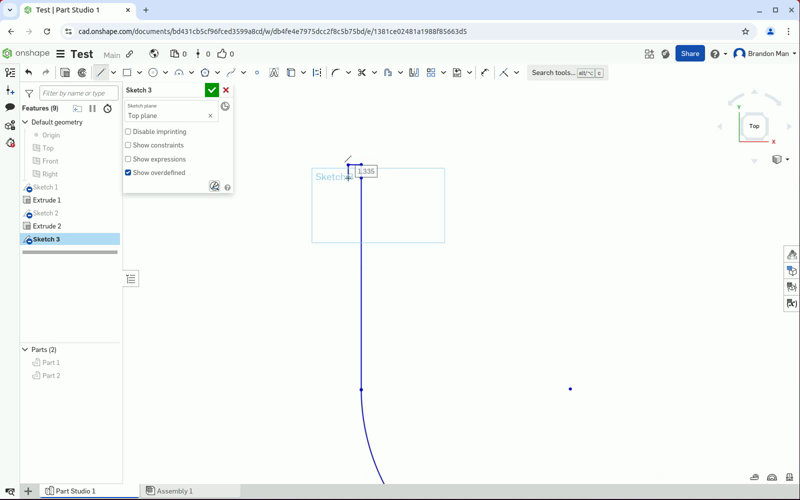
scroll(-6)
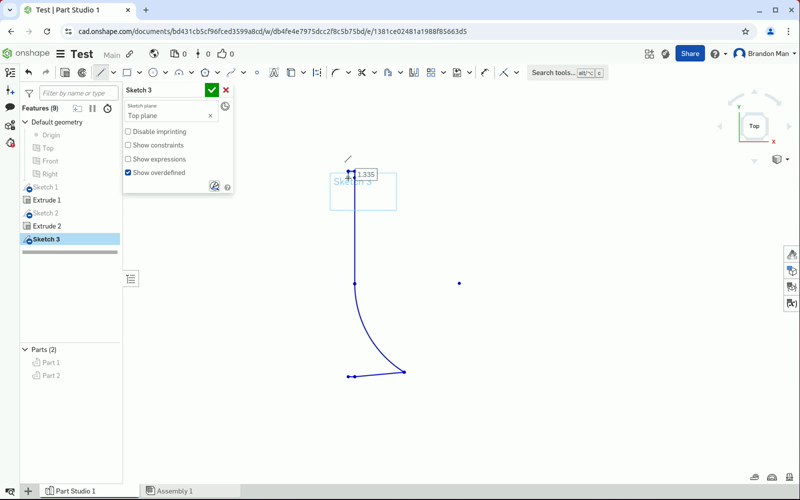
key_up(shift)
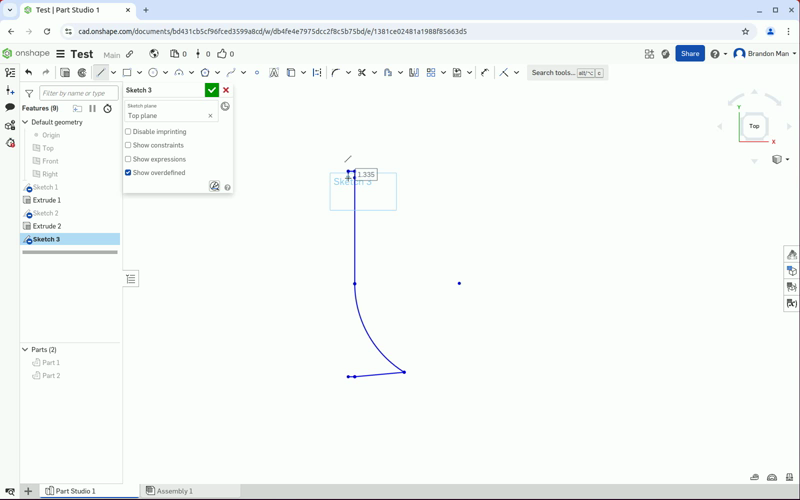
key_down(shift)
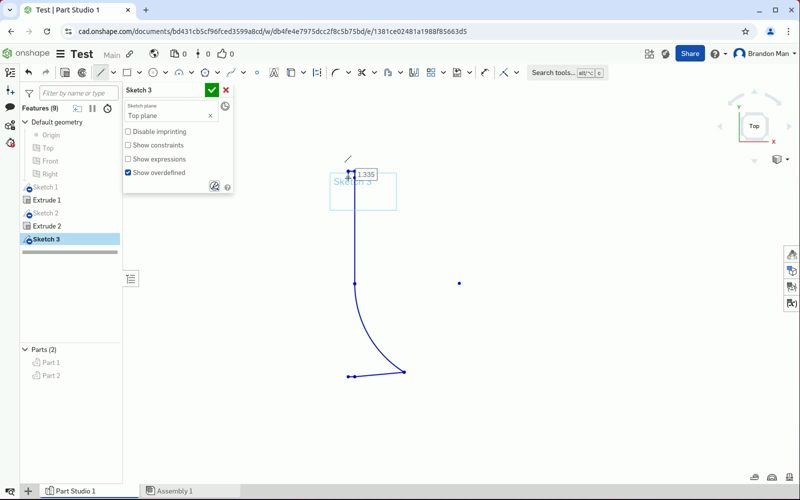
mouse_move(348, 376)
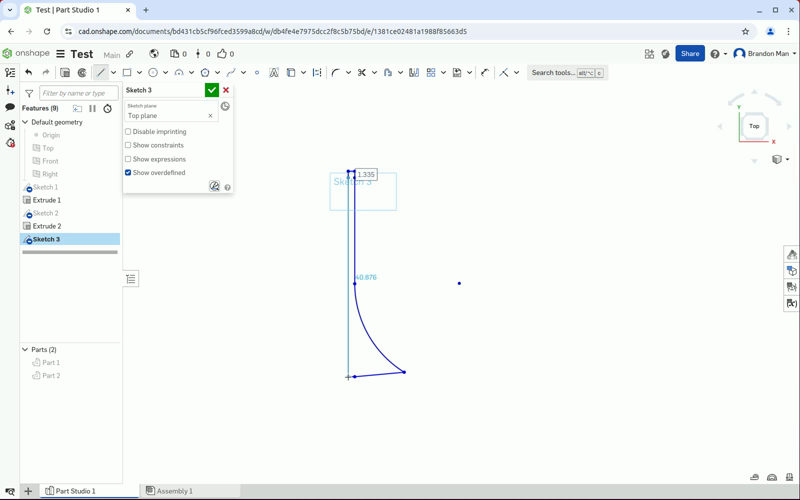
key_up(shift)
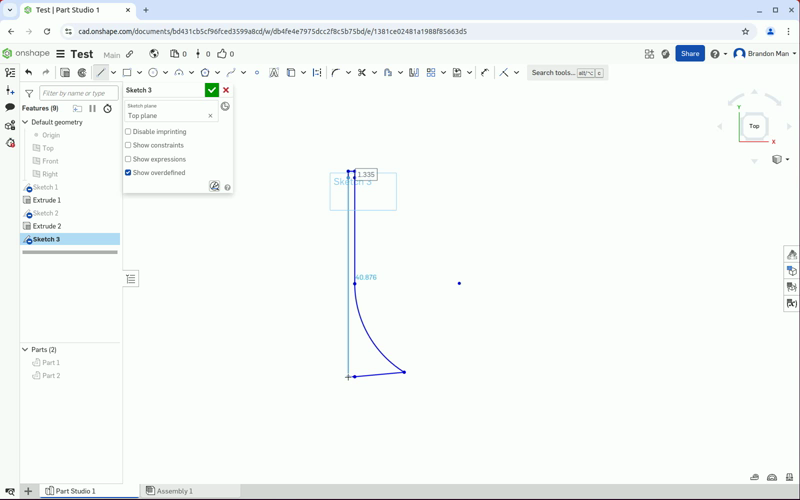
click(348, 376)
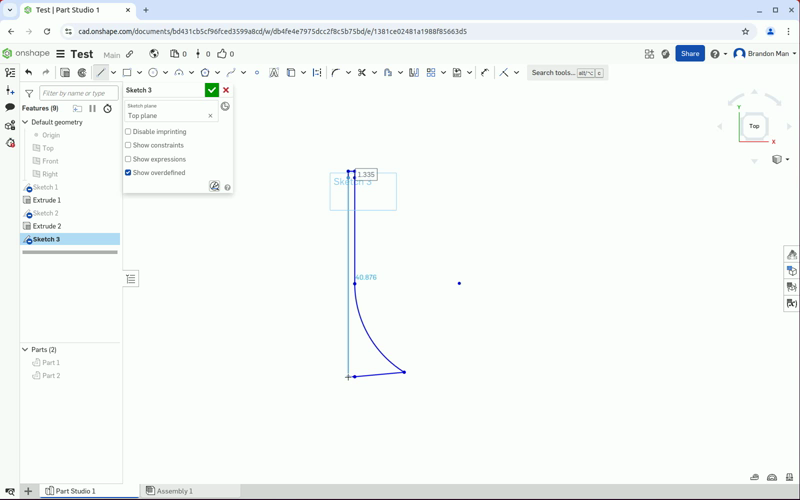
key(esc)
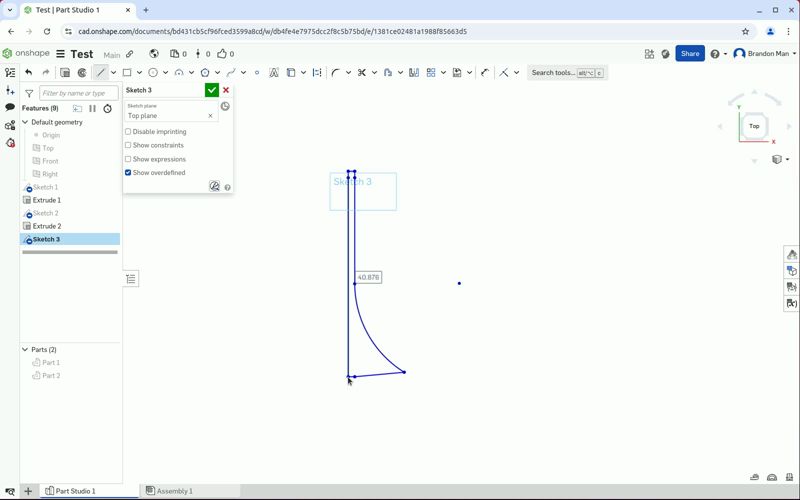
mouse_move(383, 367)
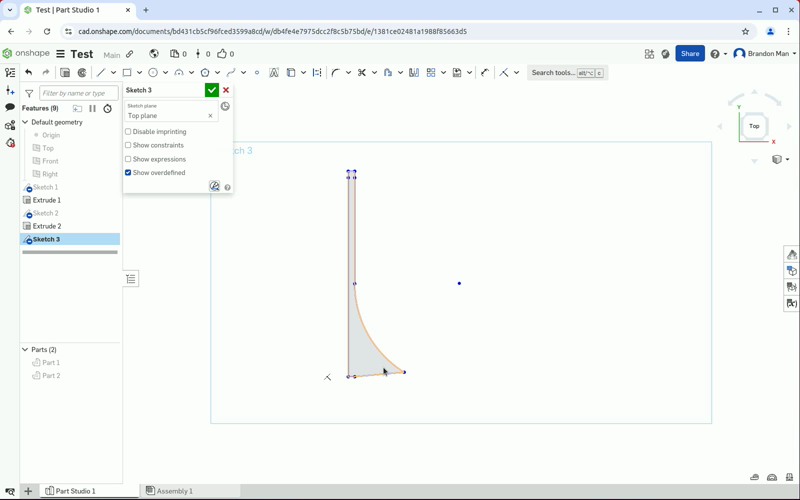
click(383, 367)
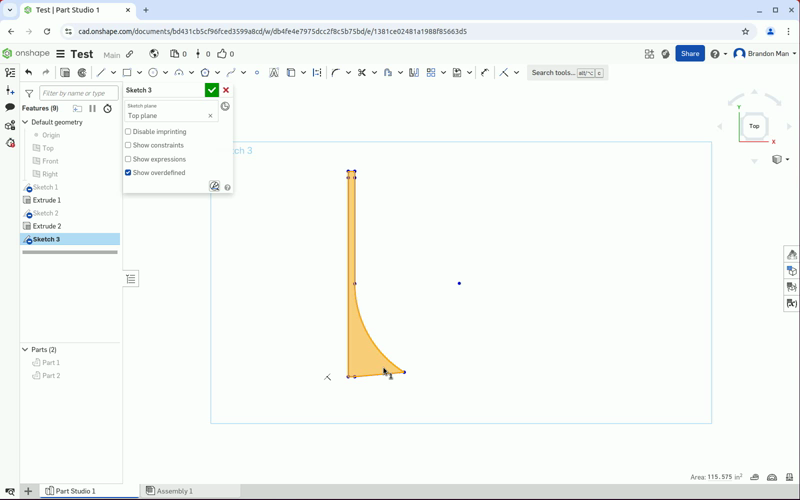
mouse_move(73, 352)
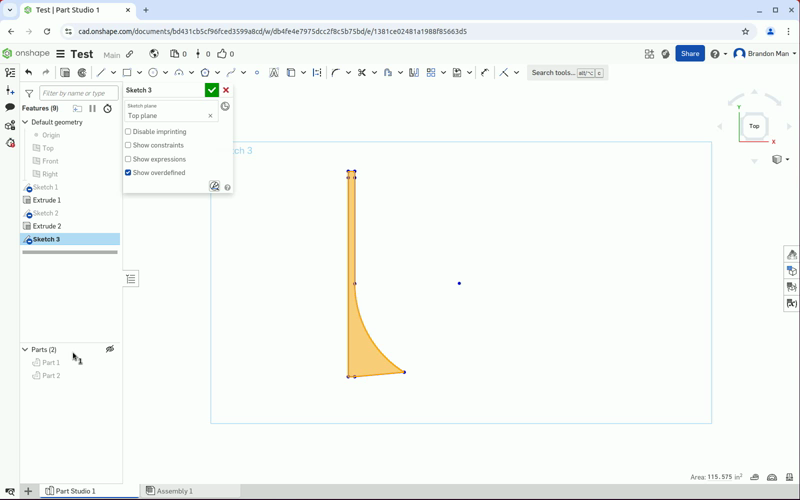
key(shift+y)
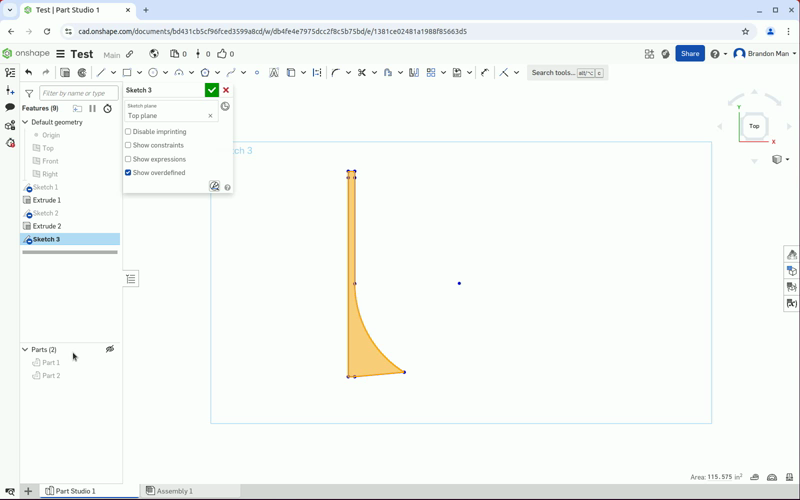
key(shift+e)
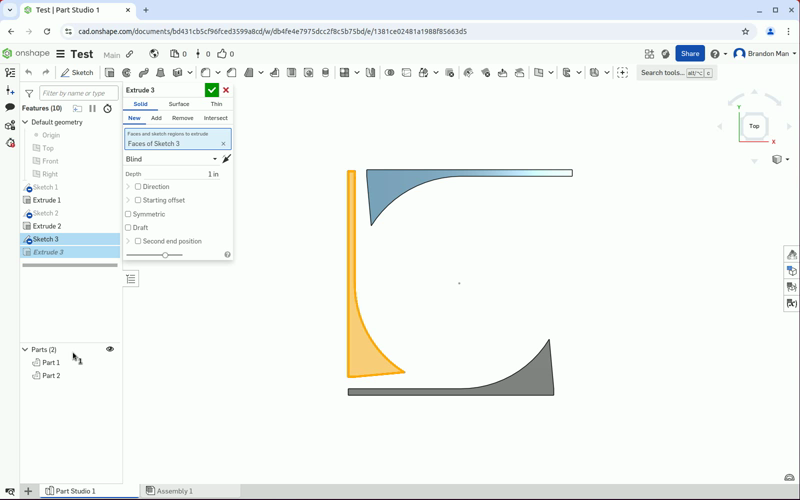
mouse_move(143, 106)
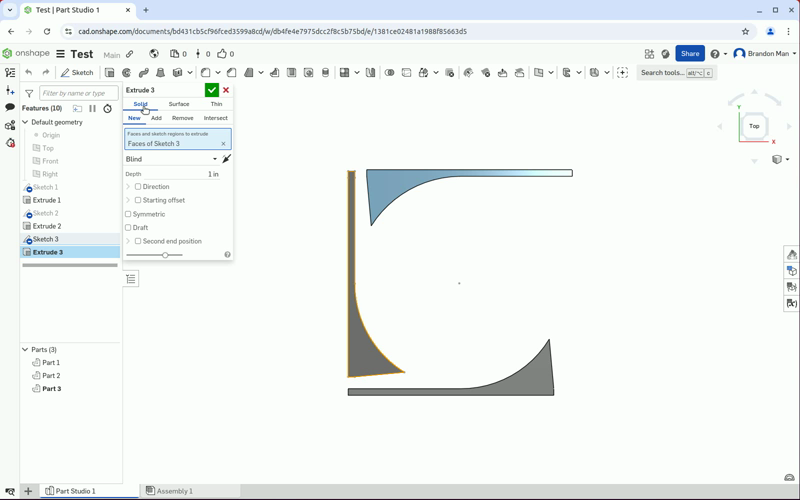
click(143, 106)
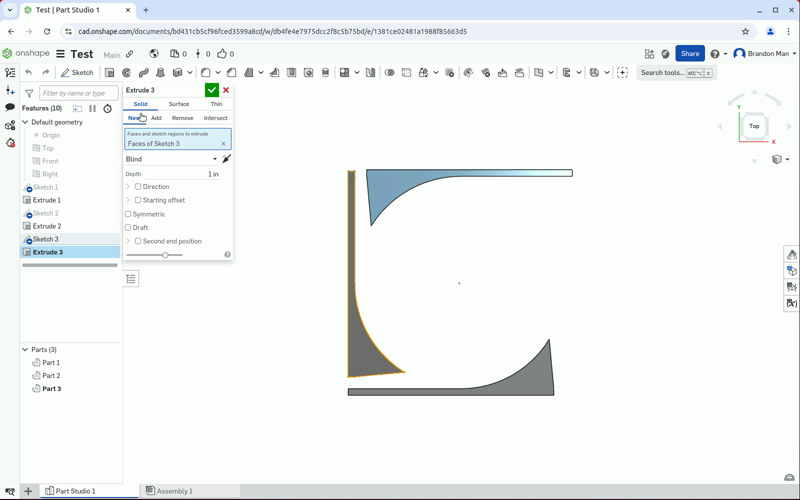
mouse_move(137, 120)
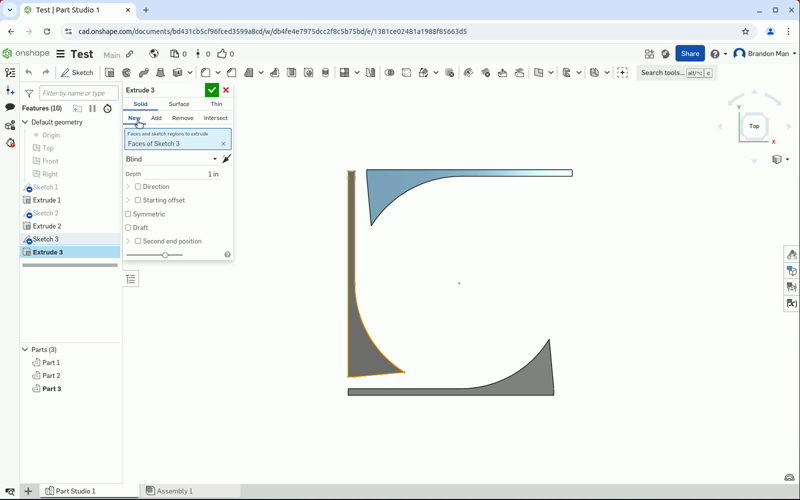
click(137, 120)
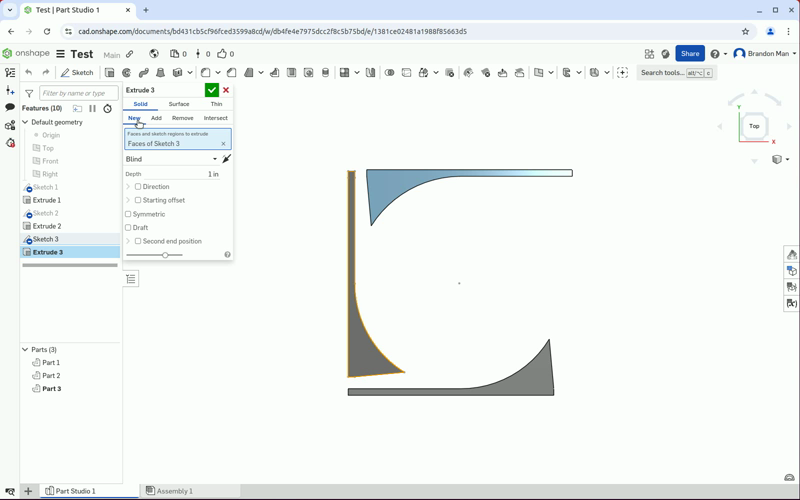
key(tab, 4)
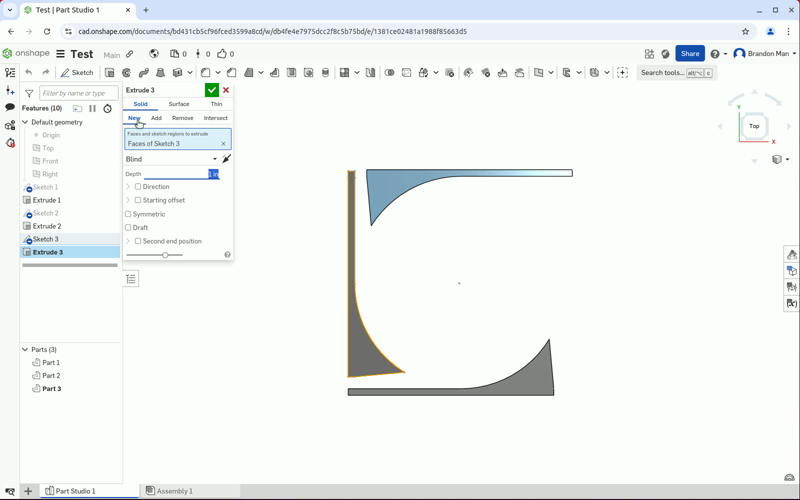
text(3.851)
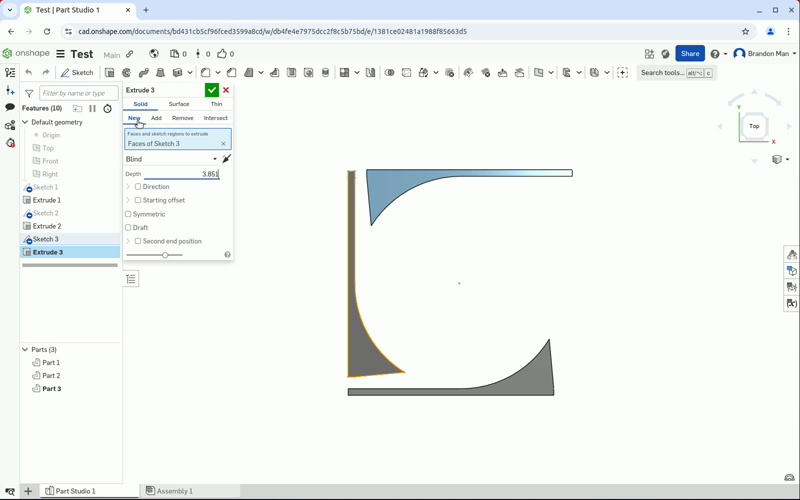
key(enter)
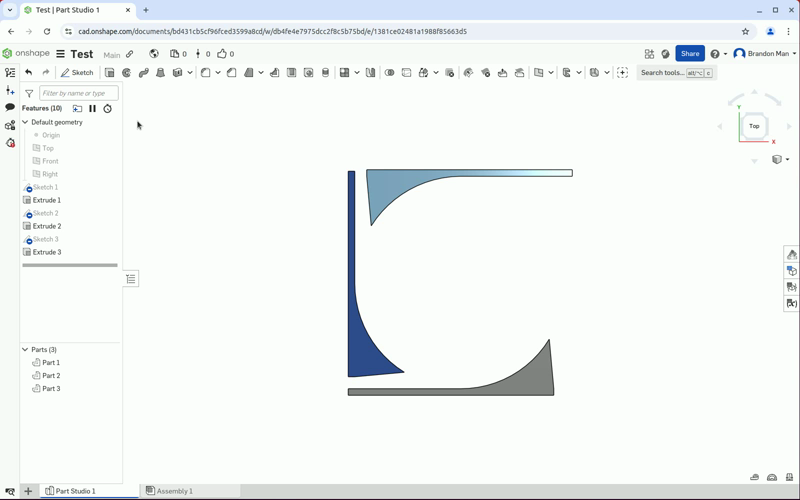
key(shift+h)
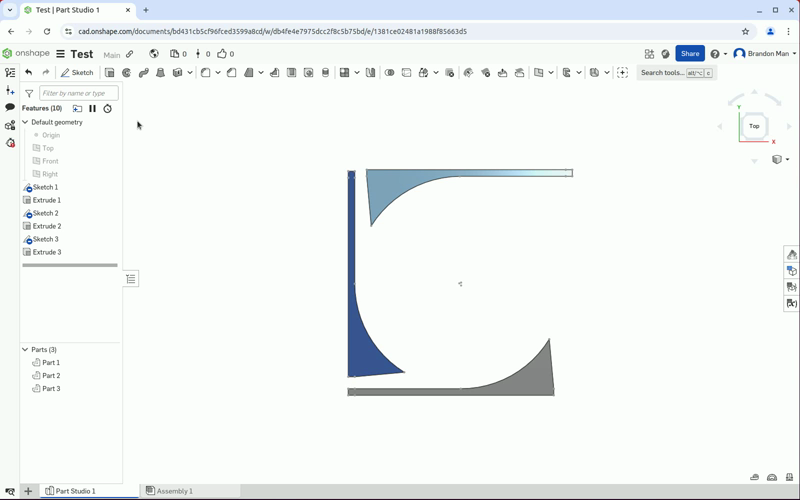
key(shift+h)
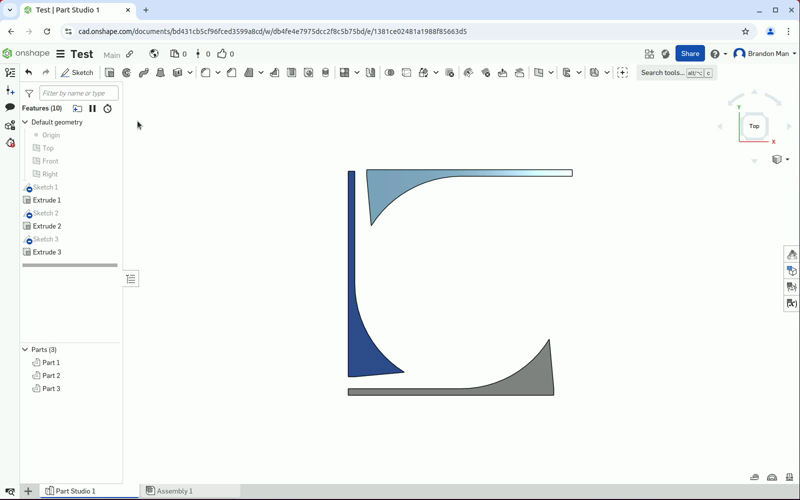
mouse_move(73, 189)
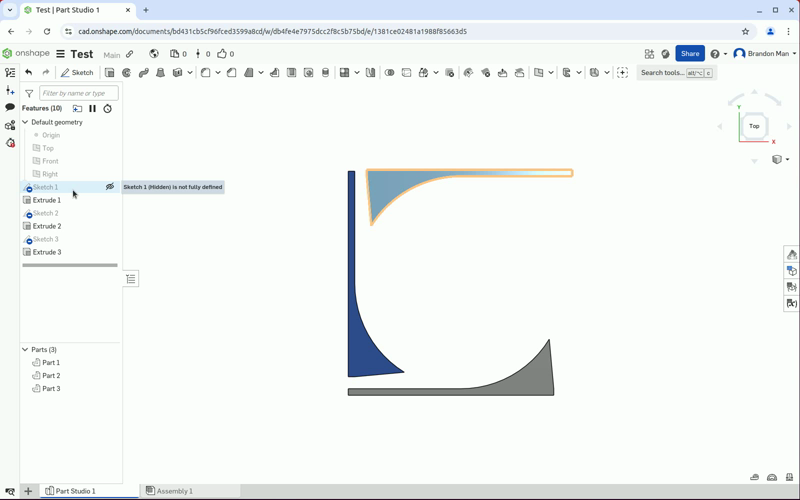
click(73, 189)
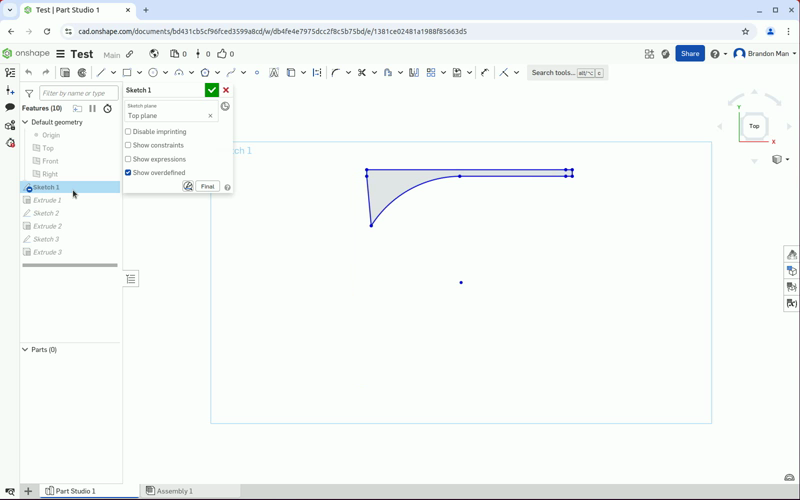
mouse_move(229, 92)
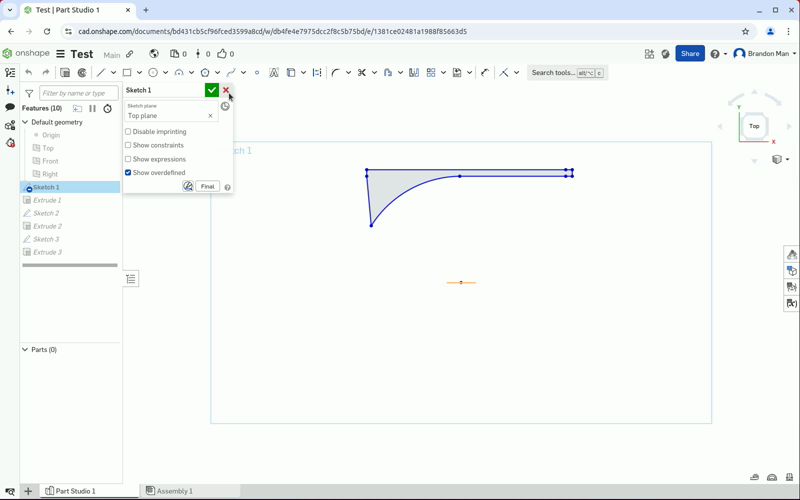
click(229, 92)
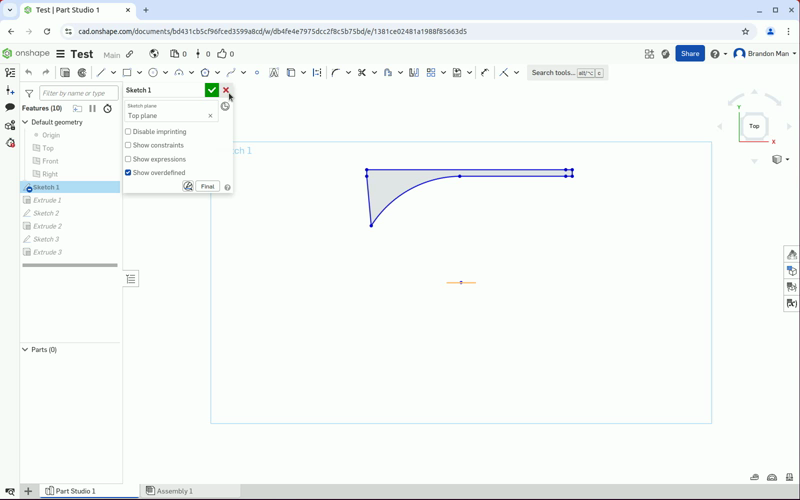
key(shift+s)
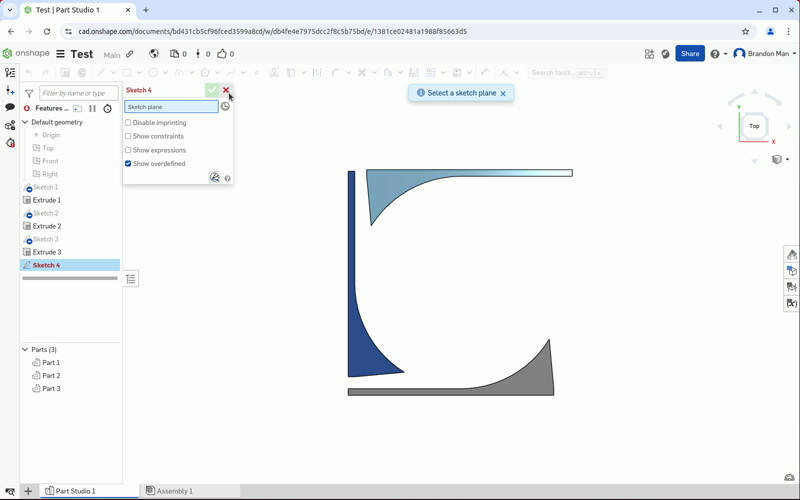
mouse_move(73, 150)
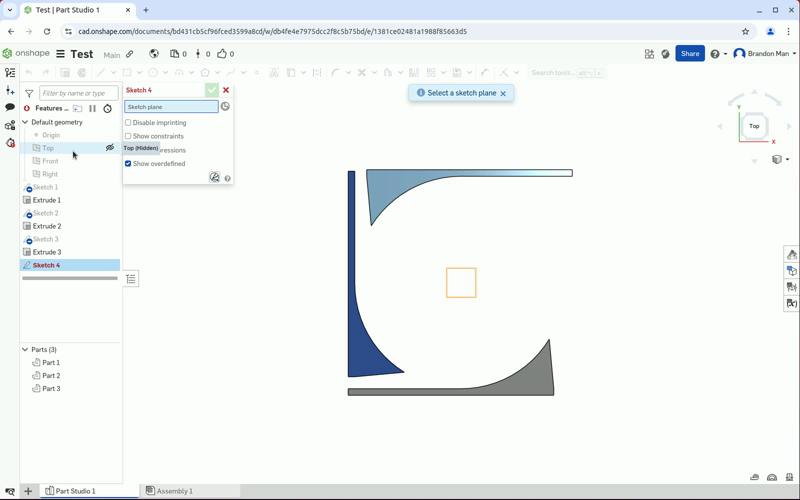
click(73, 150)
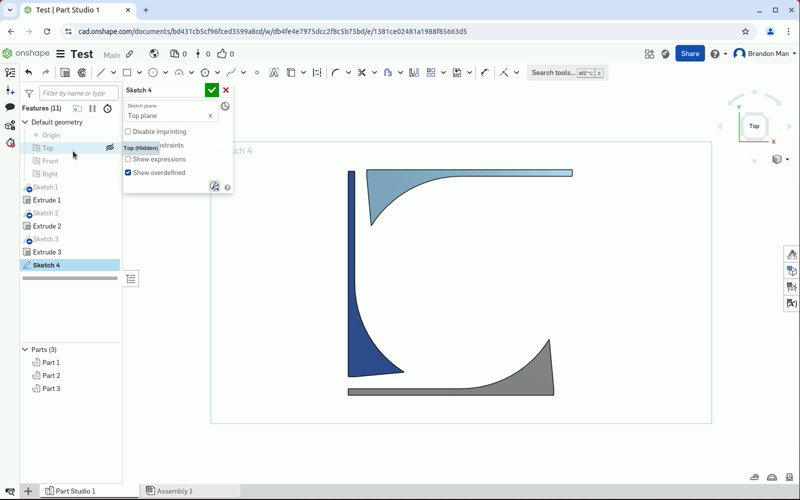
mouse_move(73, 352)
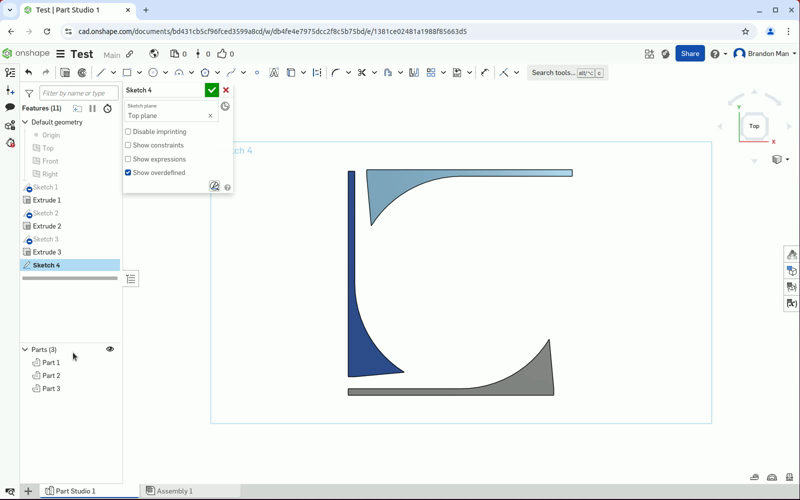
key(y)
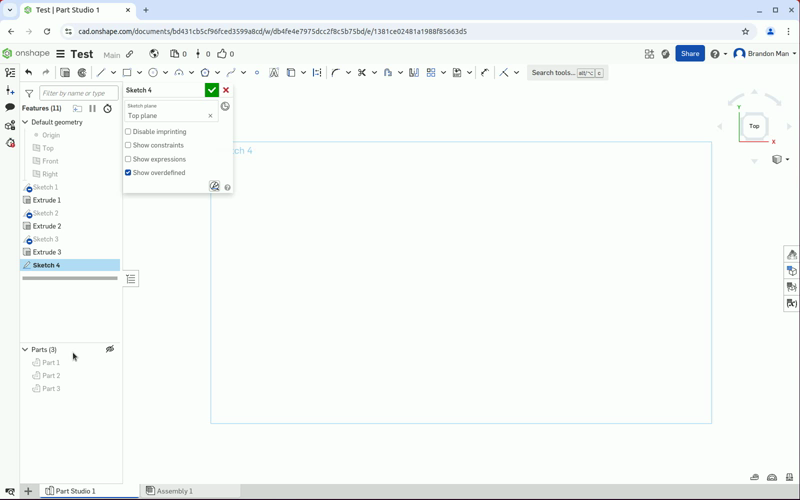
key(a)
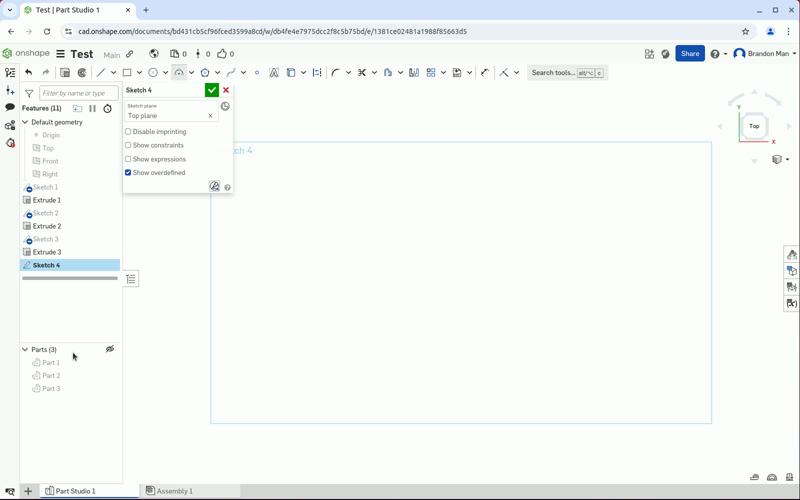
key_down(shift)
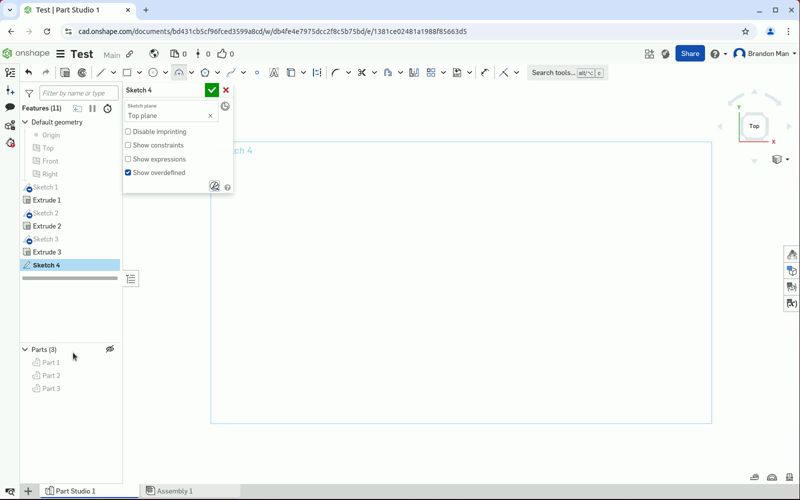
mouse_move(516, 192)
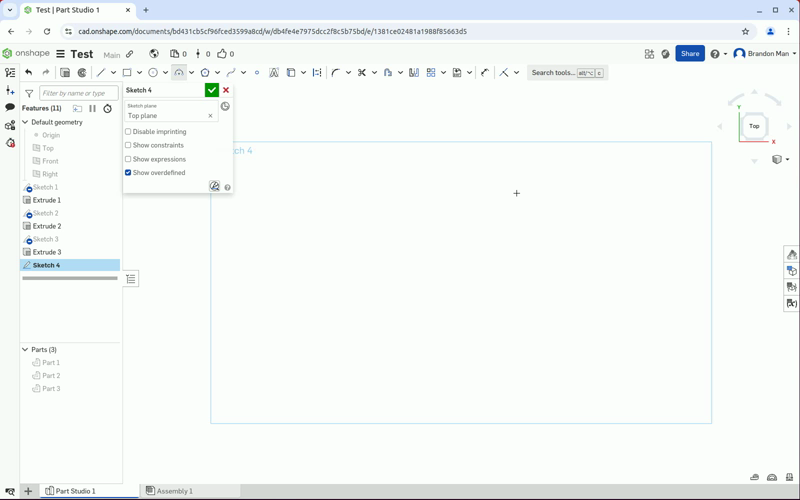
click(516, 192)
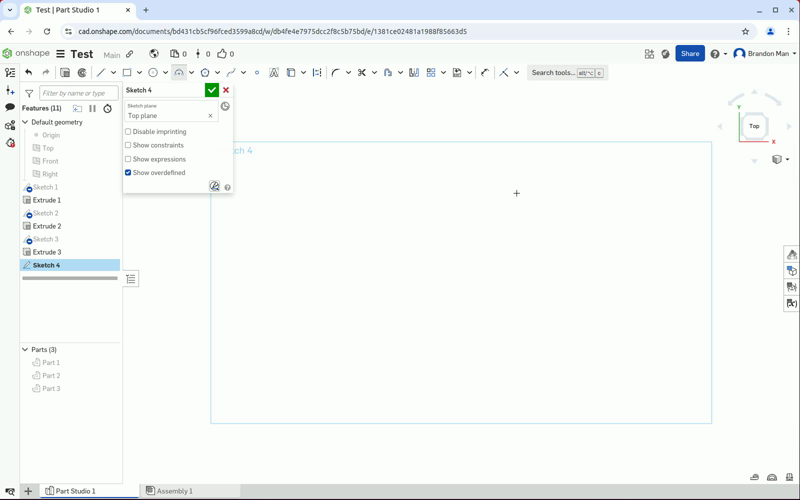
key_up(shift)
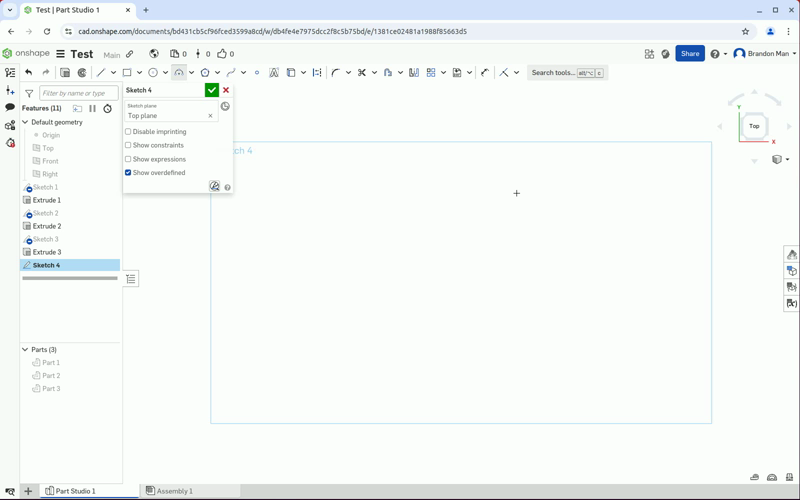
key_down(shift)
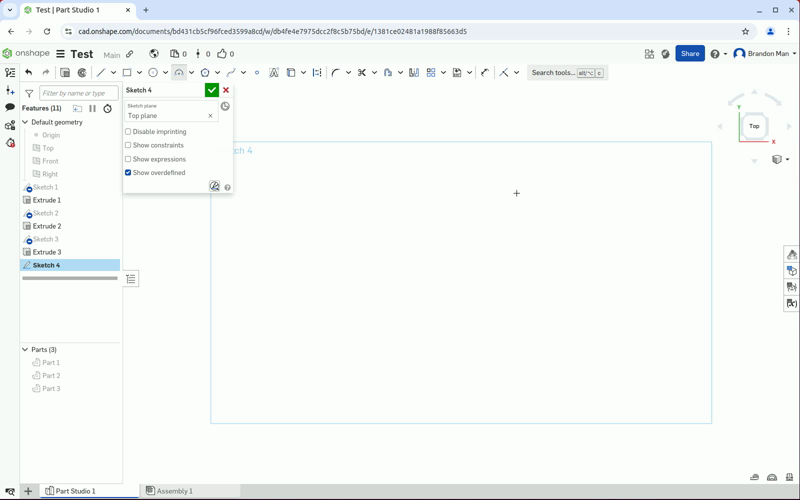
mouse_move(565, 281)
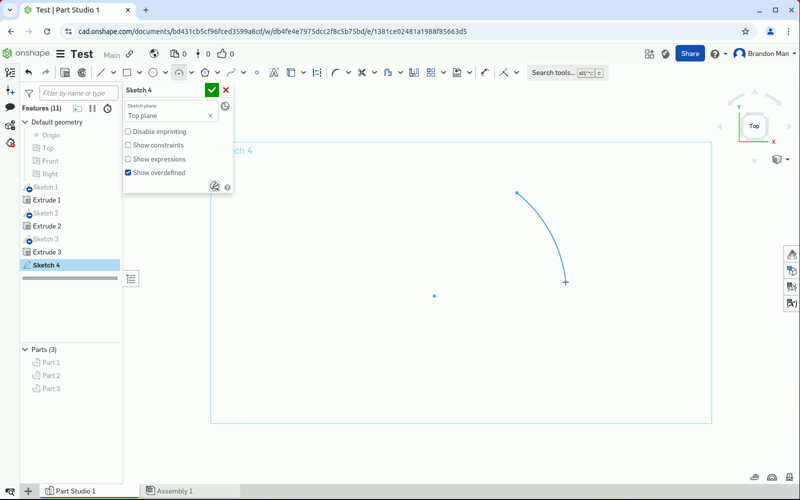
click(565, 281)
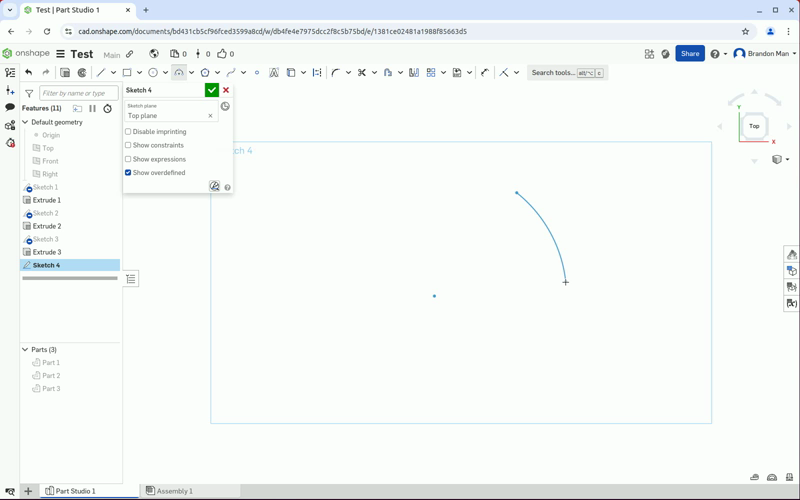
mouse_move(552, 231)
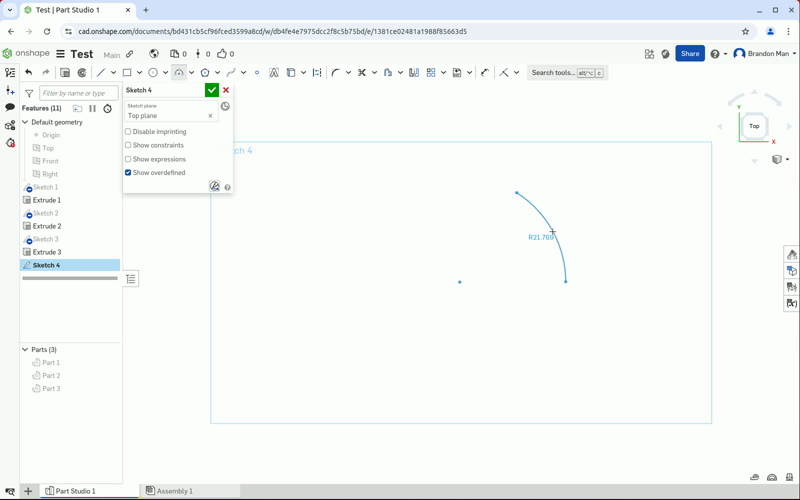
click(552, 231)
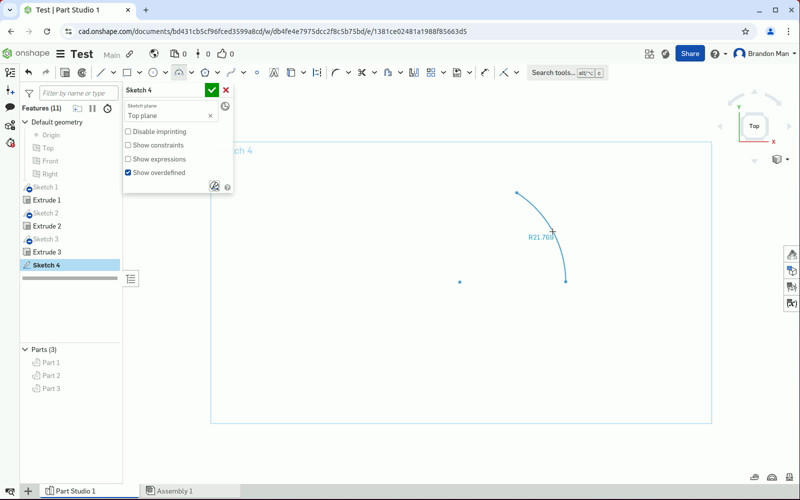
key_up(shift)
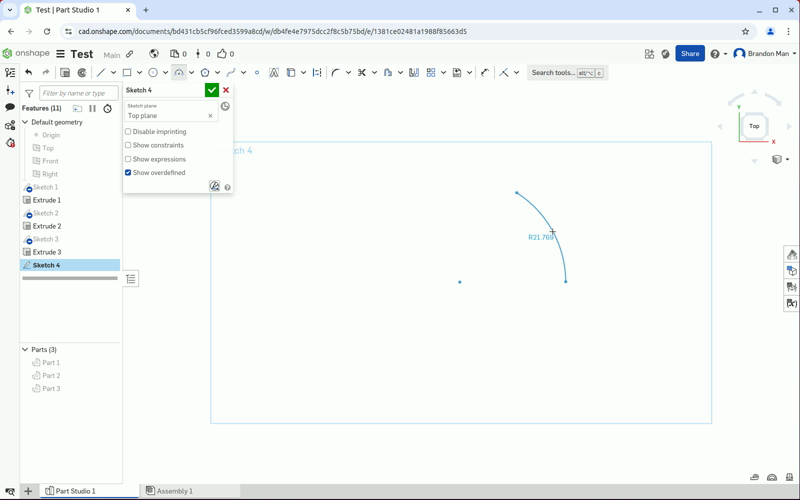
key(esc)
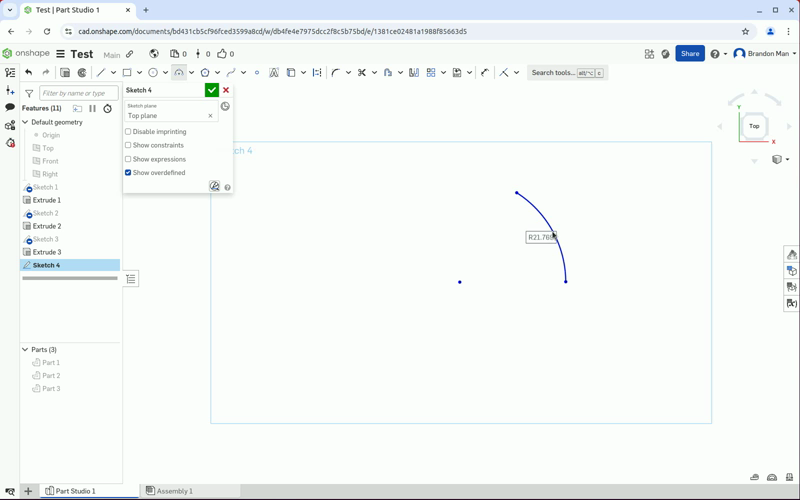
key(l)
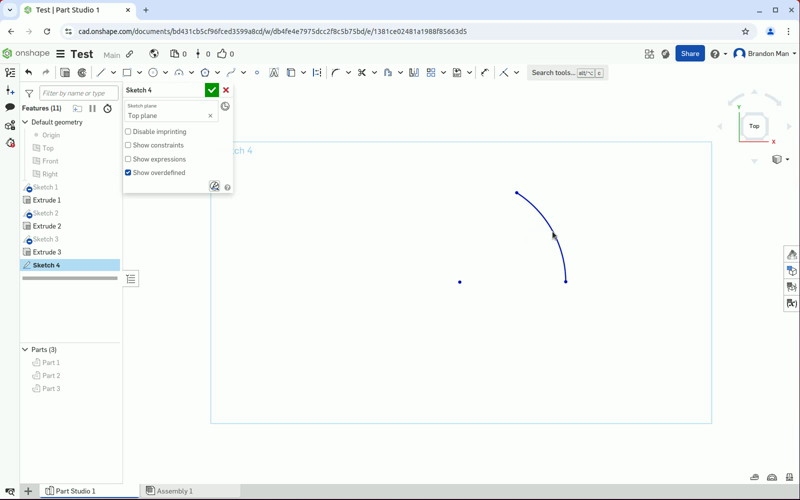
mouse_move(565, 281)
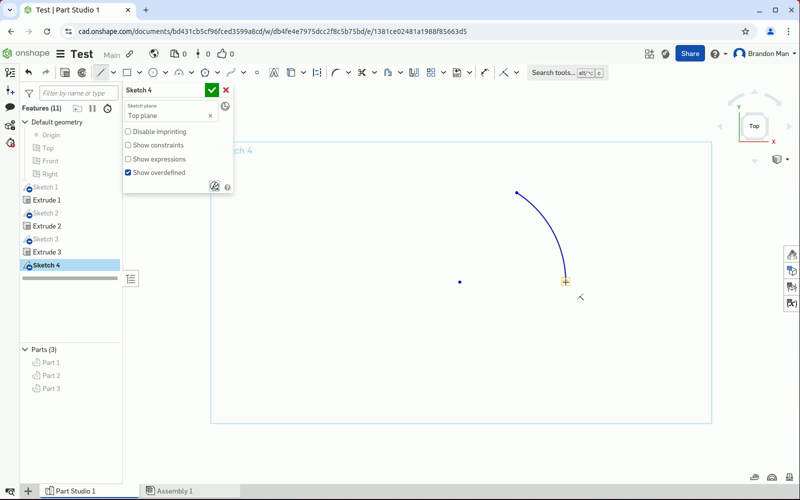
click(565, 281)
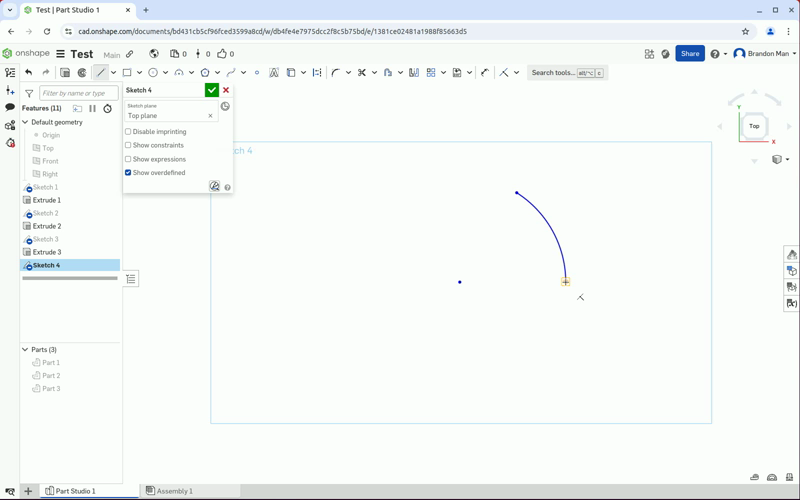
key_down(shift)
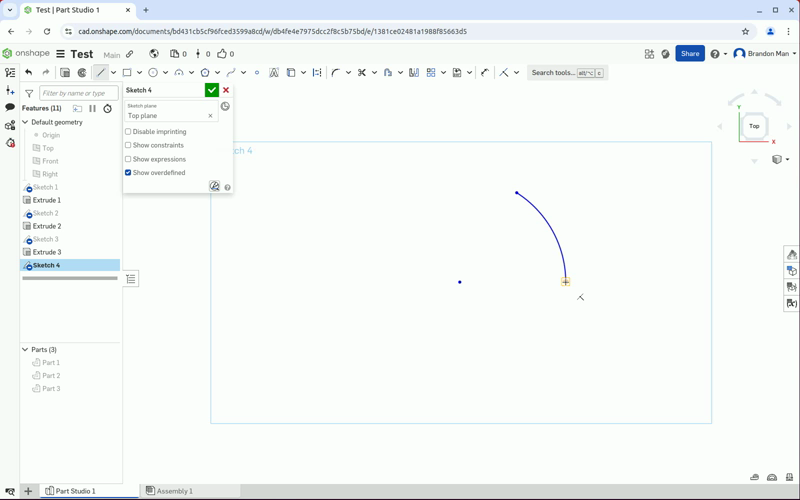
mouse_move(565, 387)
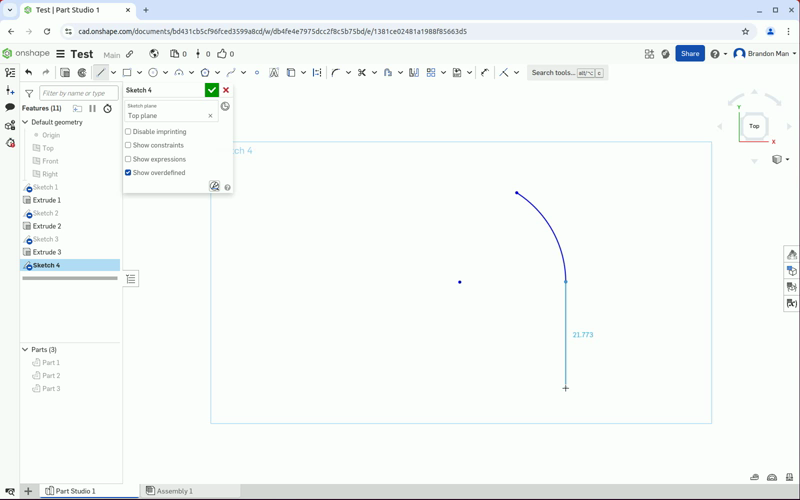
click(565, 387)
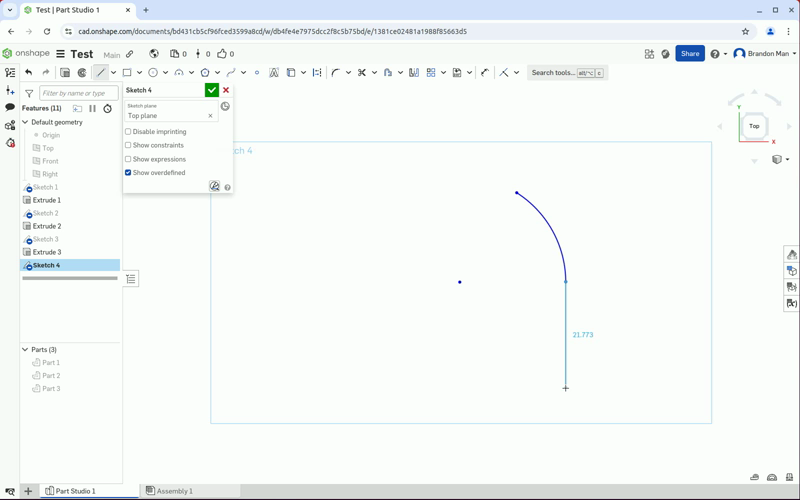
key_up(shift)
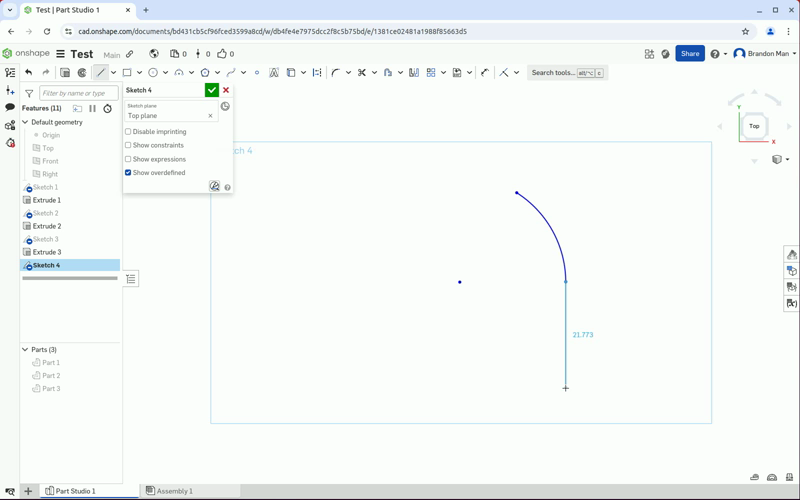
key_down(shift)
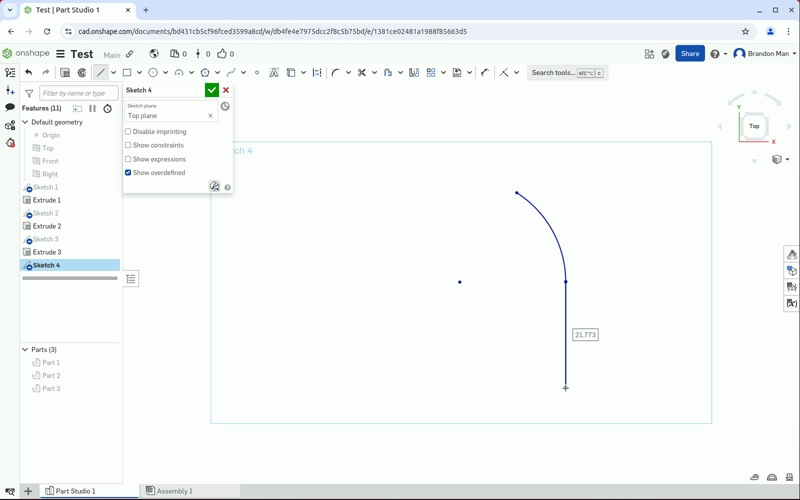
mouse_move(589, 387)
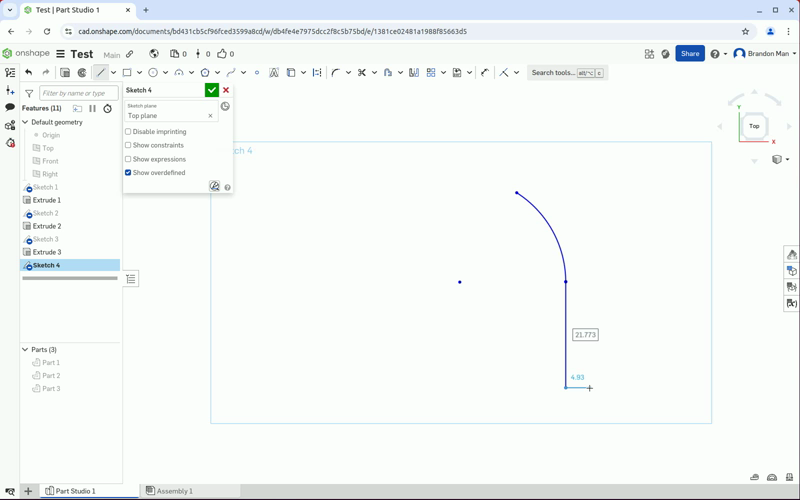
mouse_move(565, 394)
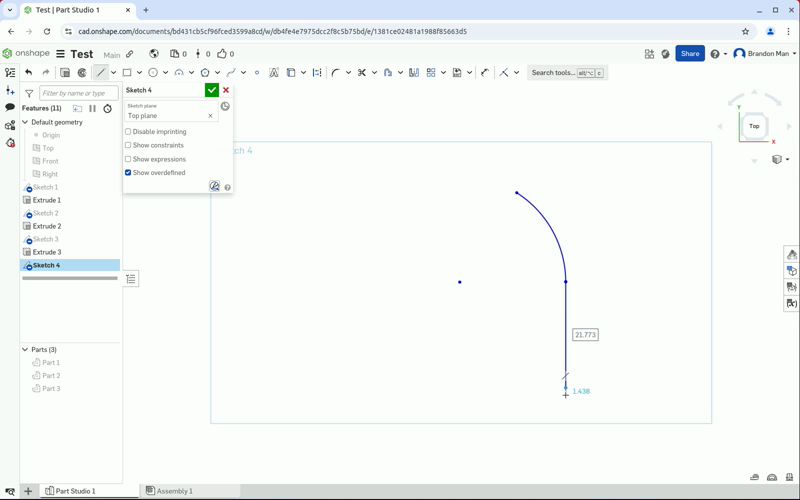
scroll(6)
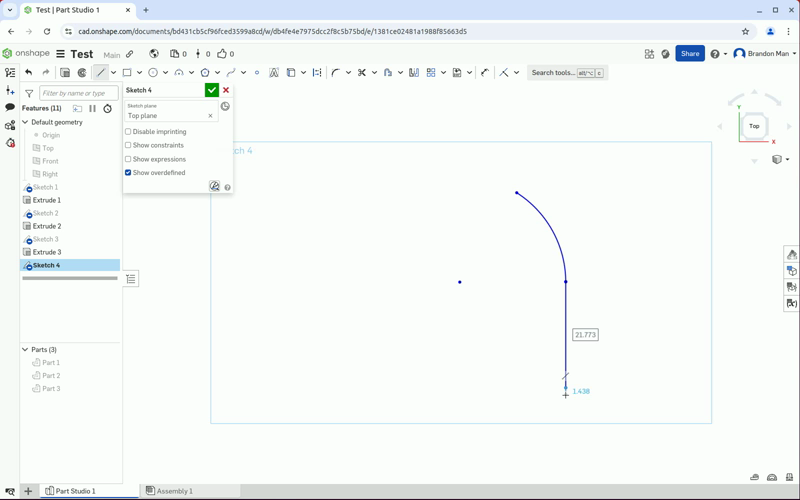
scroll(6)
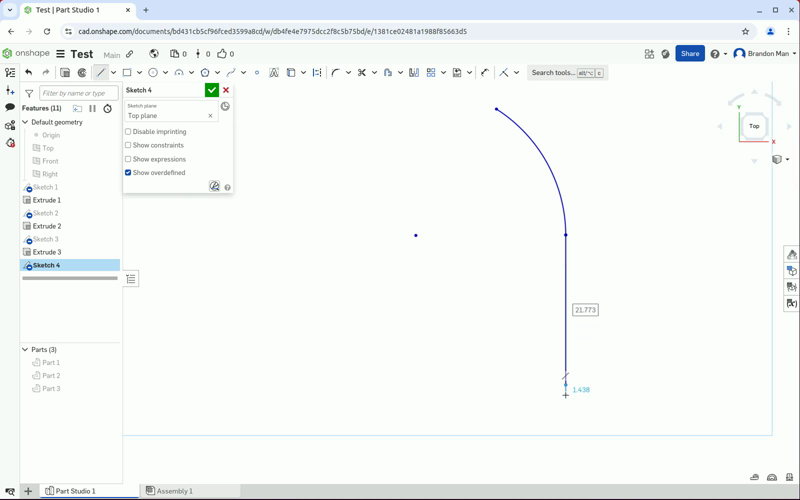
scroll(6)
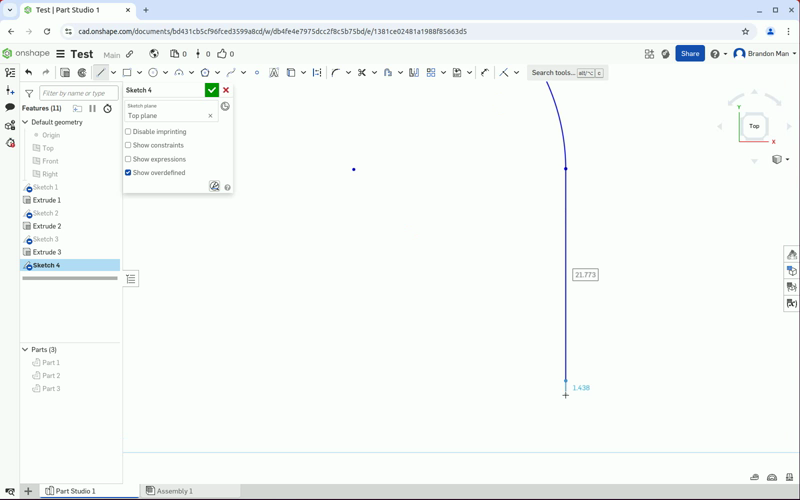
scroll(6)
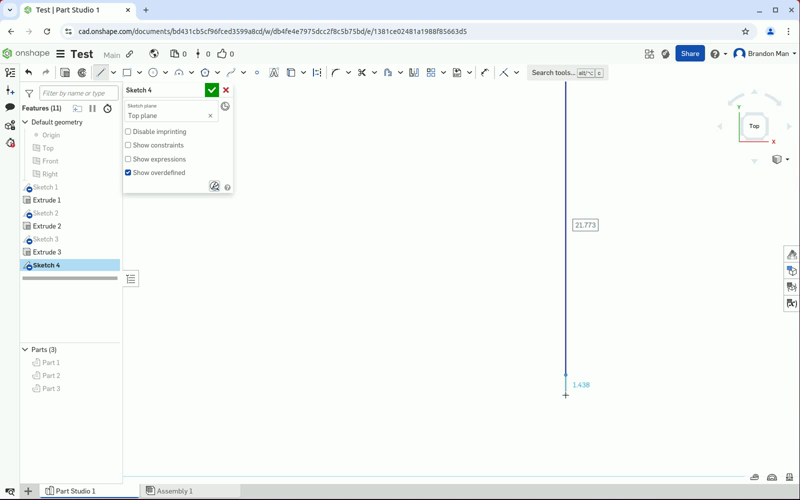
scroll(6)
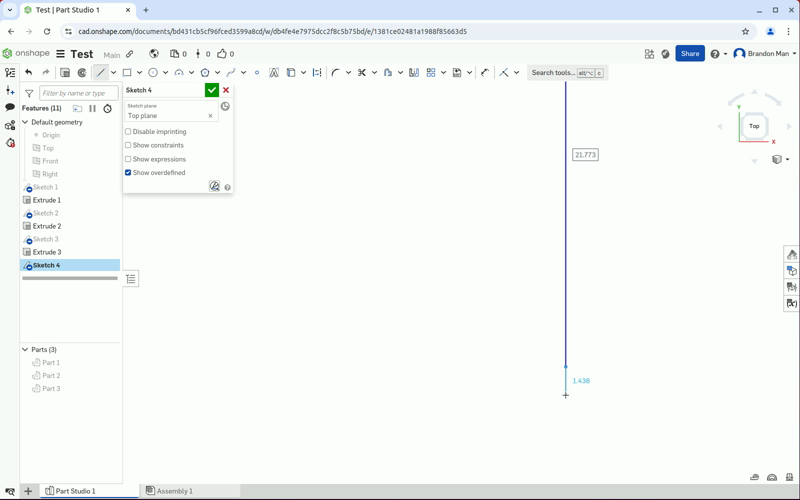
scroll(6)
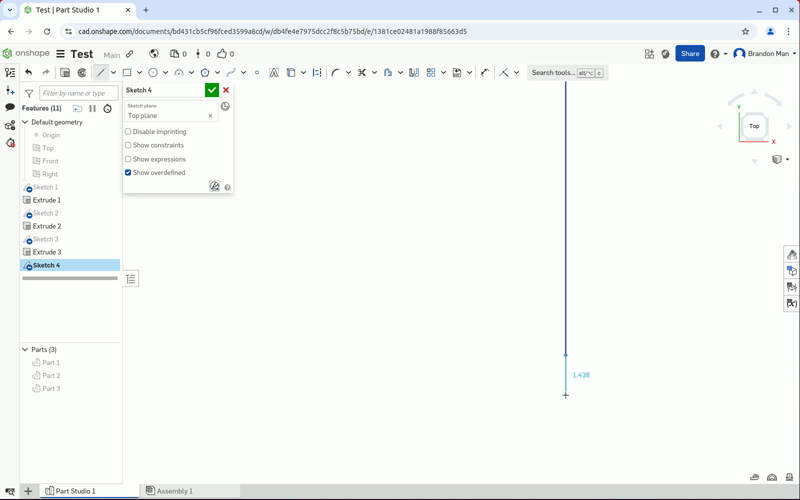
scroll(6)
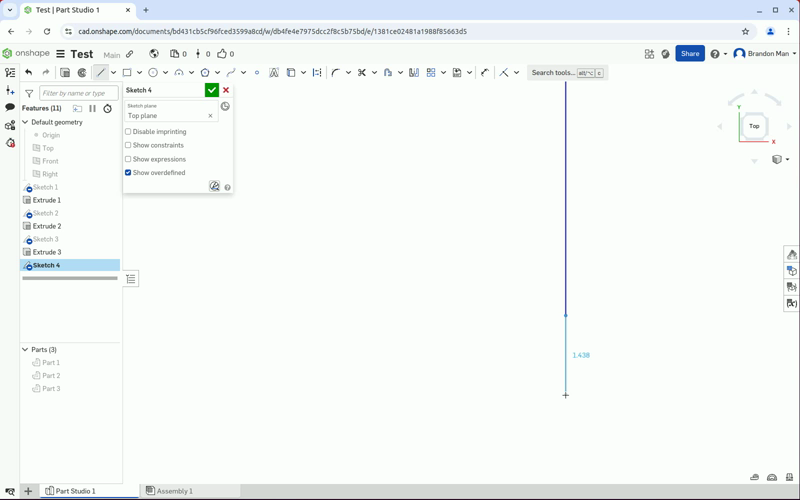
click(565, 394)
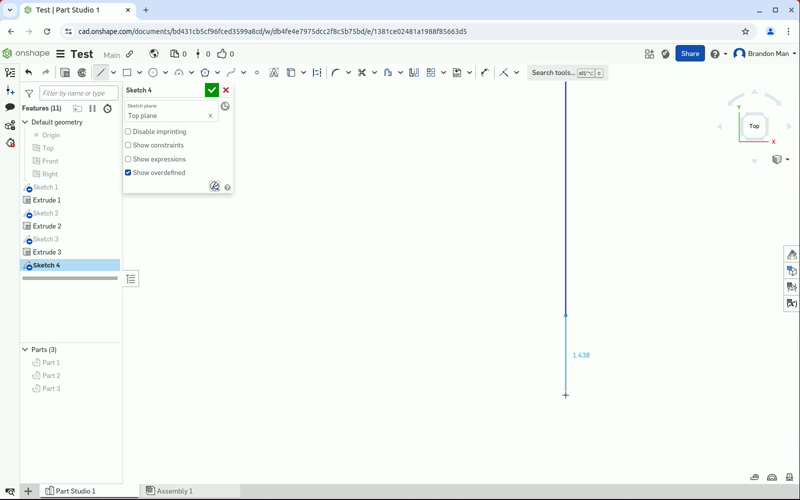
scroll(-6)
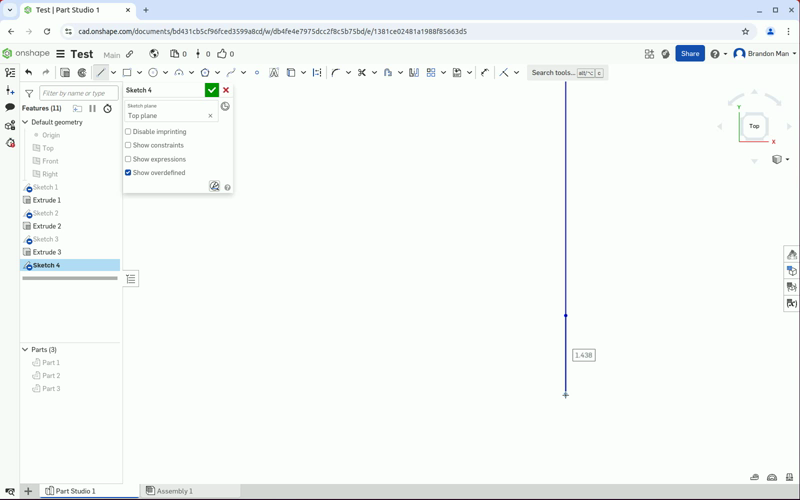
scroll(-6)
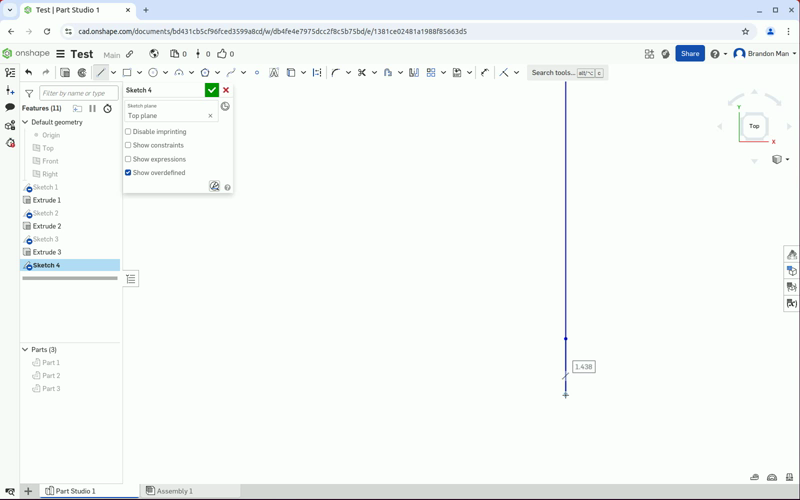
scroll(-6)
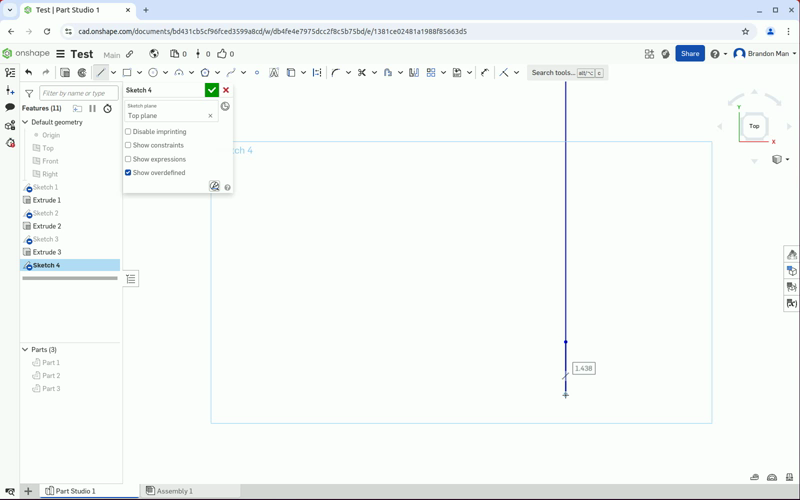
scroll(-6)
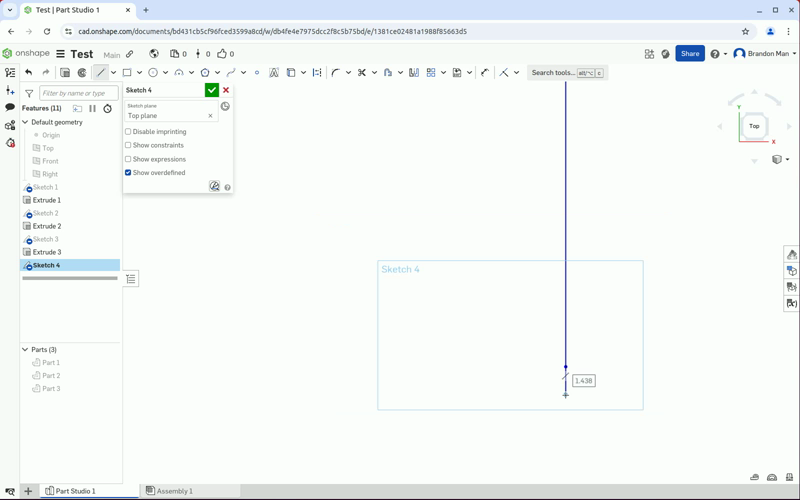
scroll(-6)
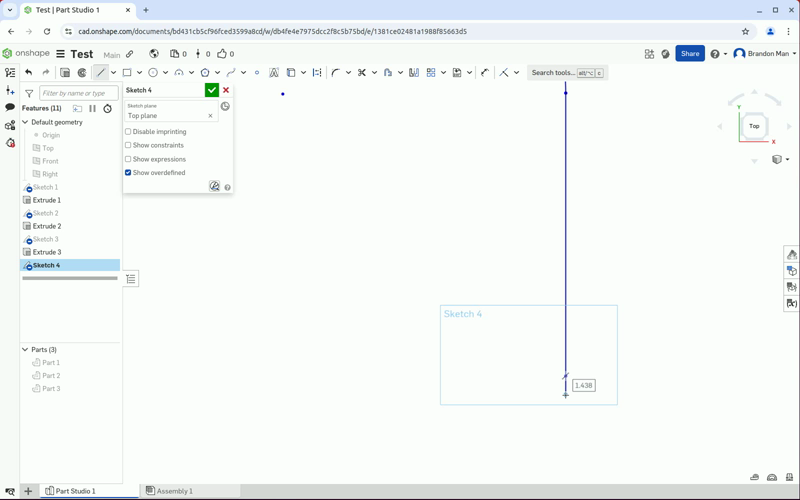
scroll(-6)
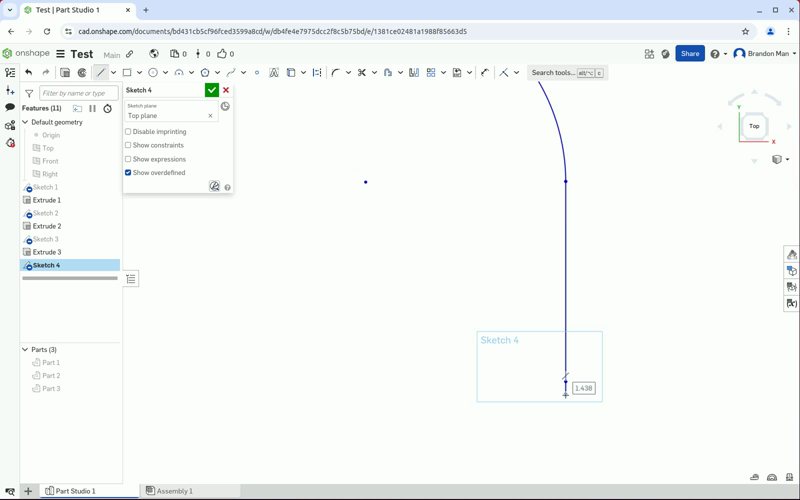
scroll(-6)
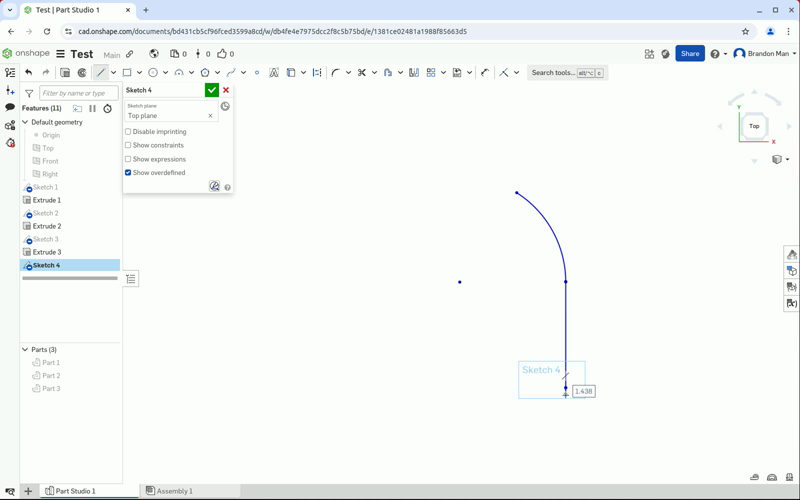
key_up(shift)
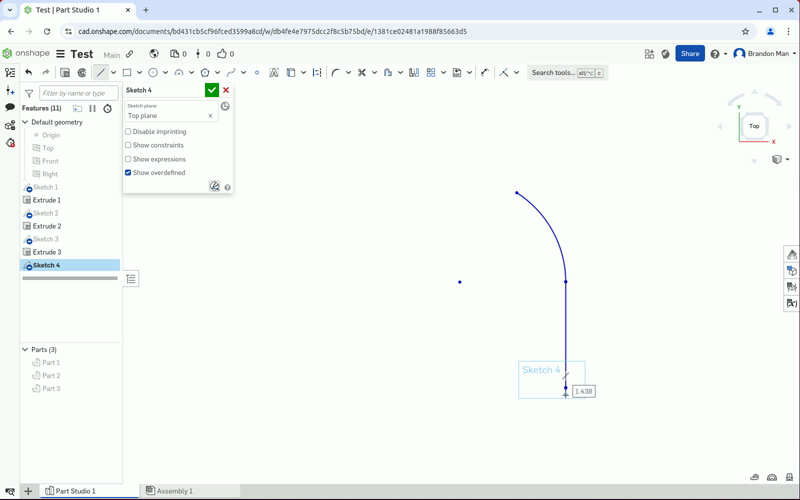
key_down(shift)
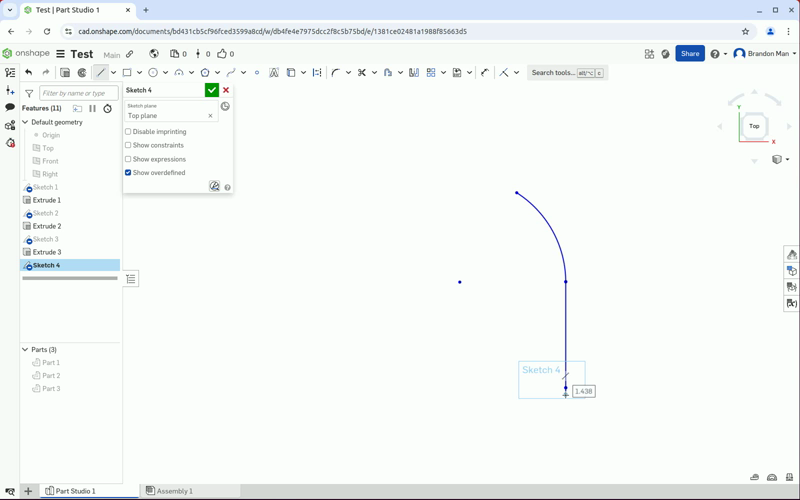
mouse_move(589, 394)
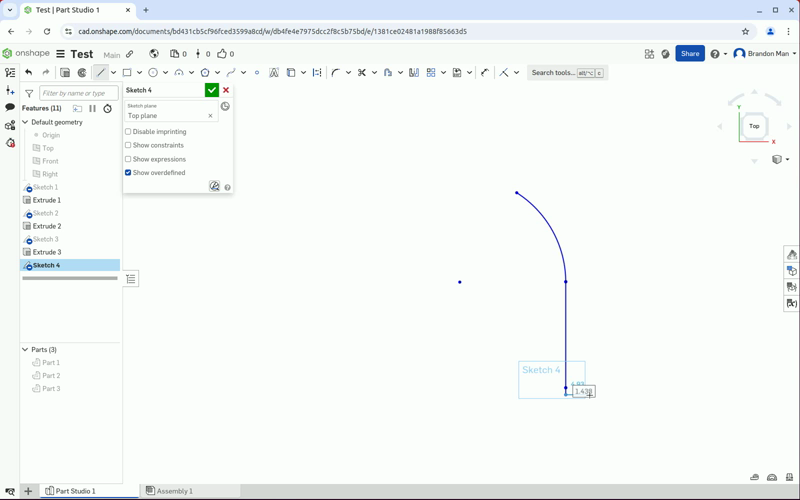
mouse_move(572, 394)
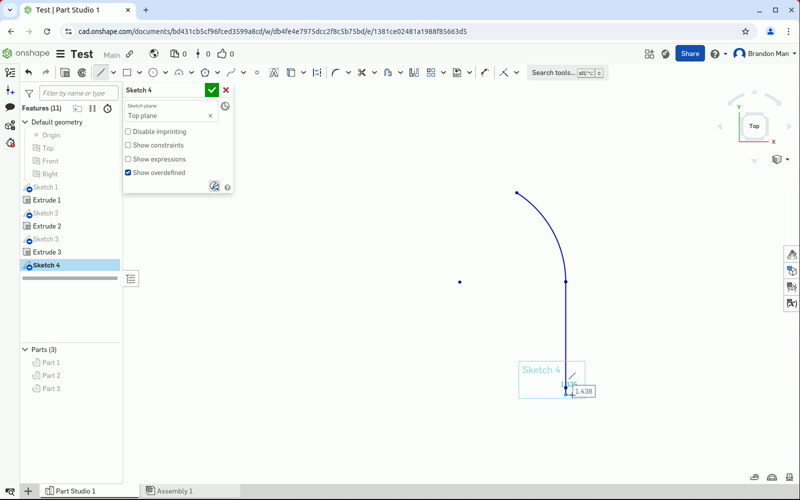
scroll(6)
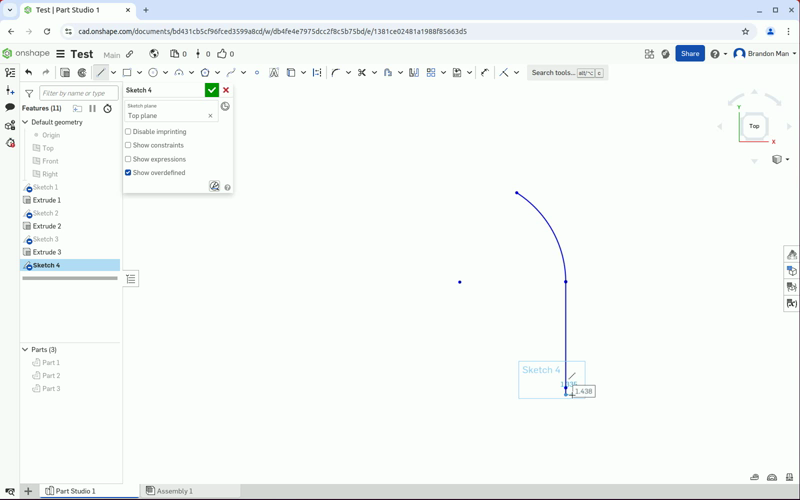
scroll(6)
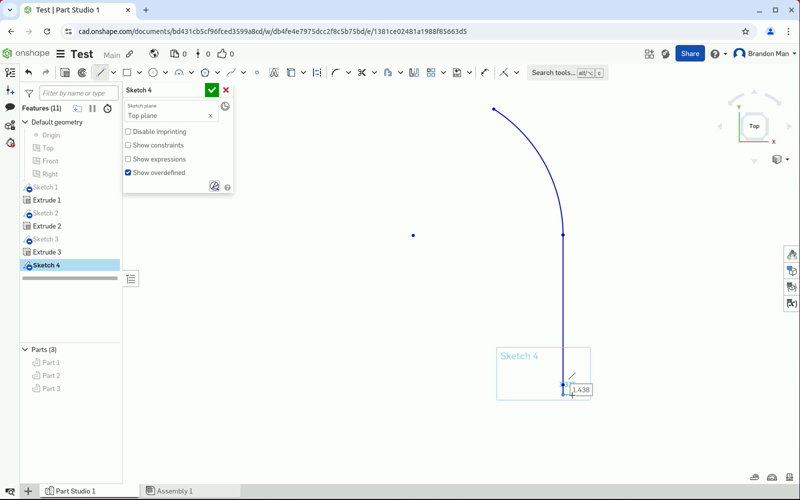
scroll(6)
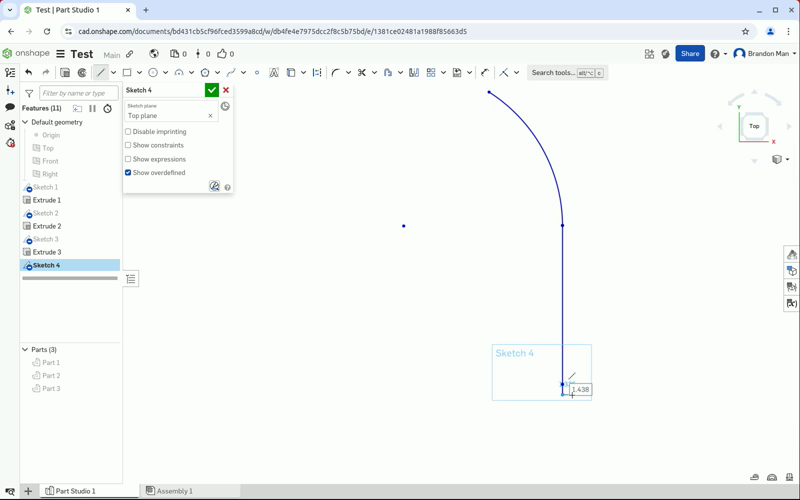
scroll(6)
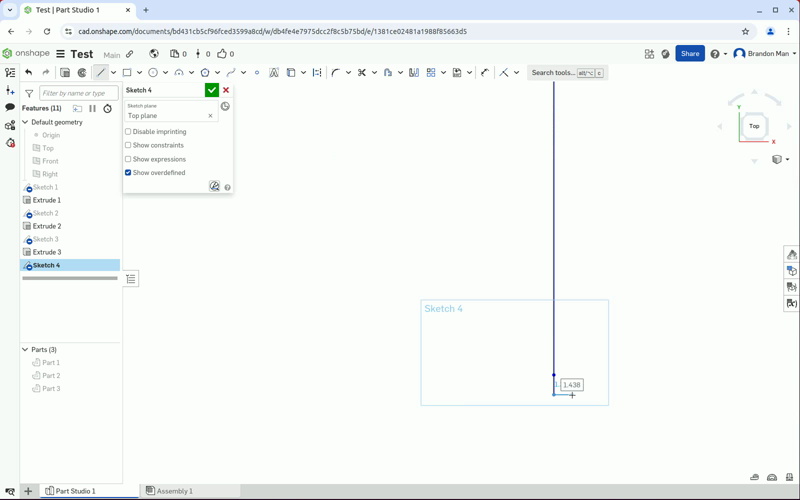
scroll(6)
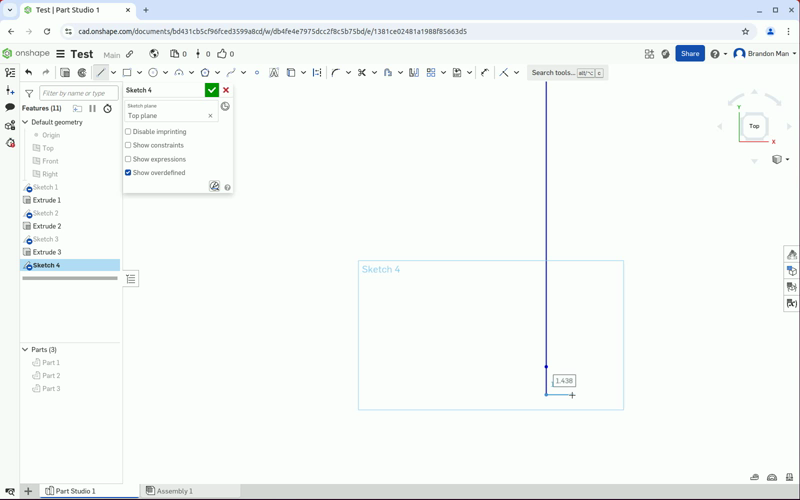
scroll(6)
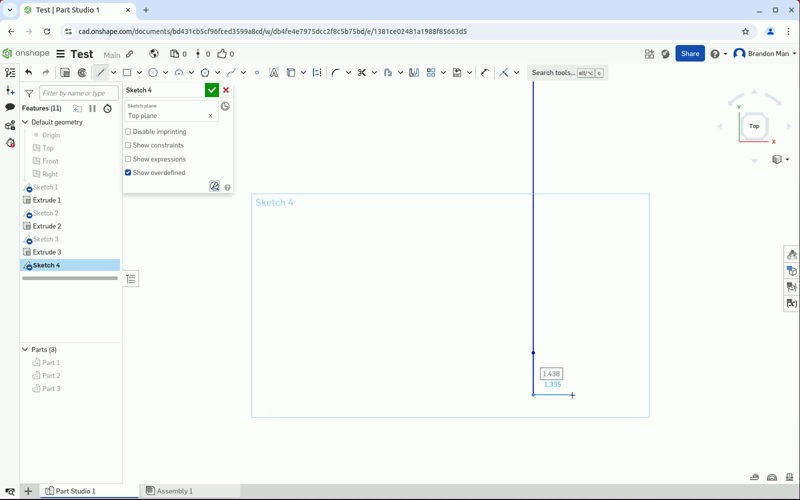
scroll(6)
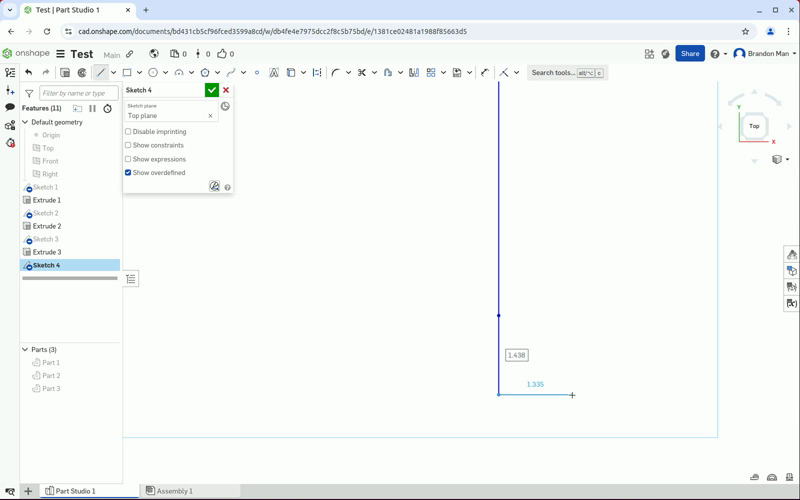
click(572, 394)
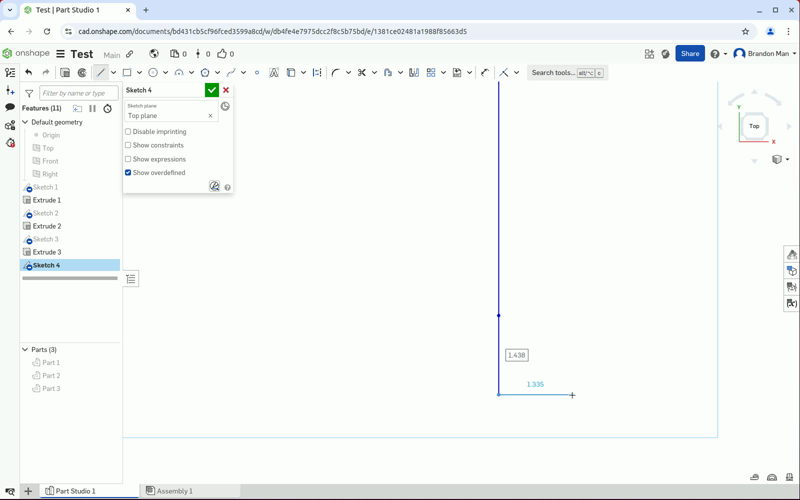
scroll(-6)
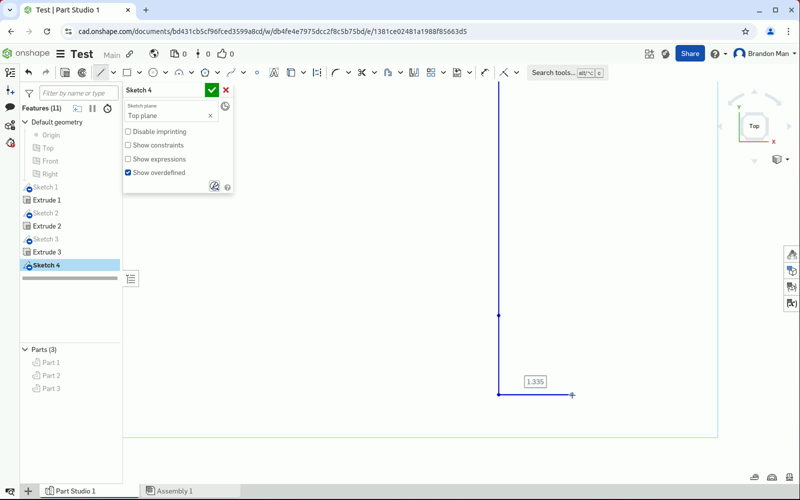
scroll(-6)
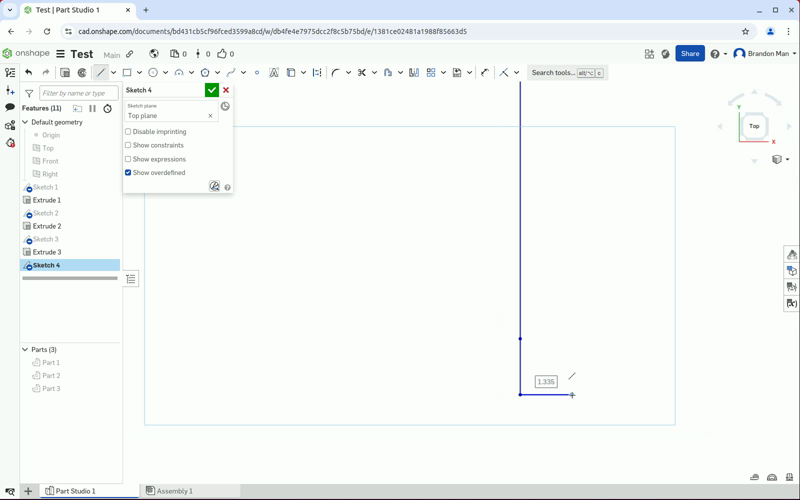
scroll(-6)
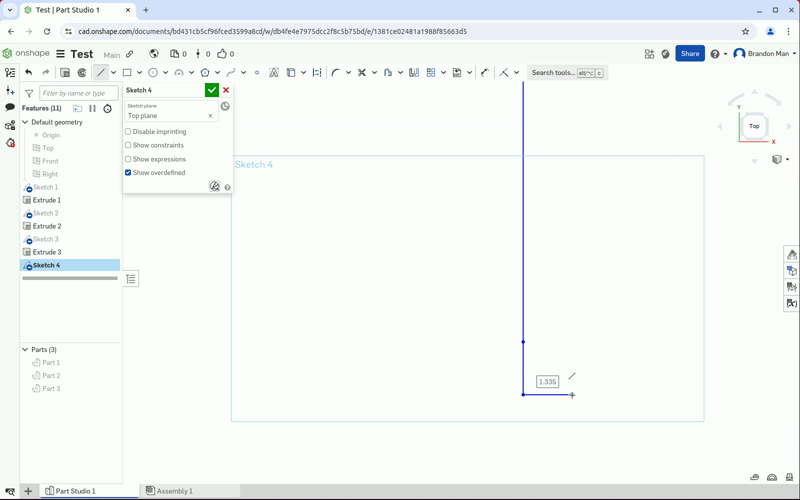
scroll(-6)
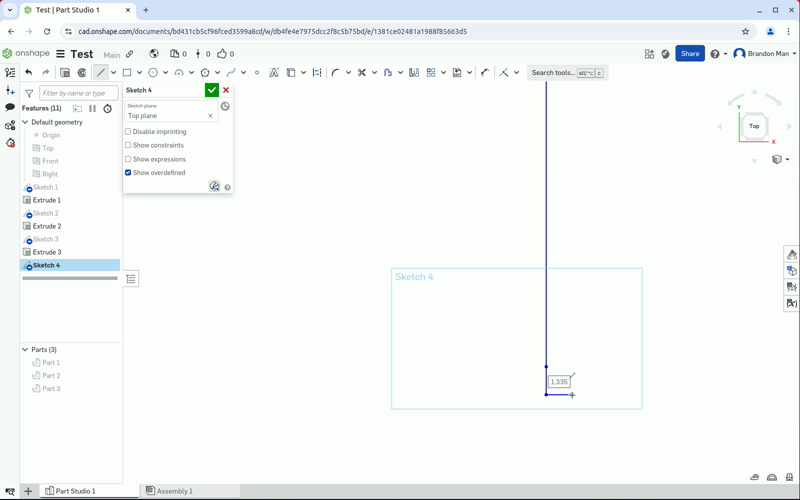
scroll(-6)
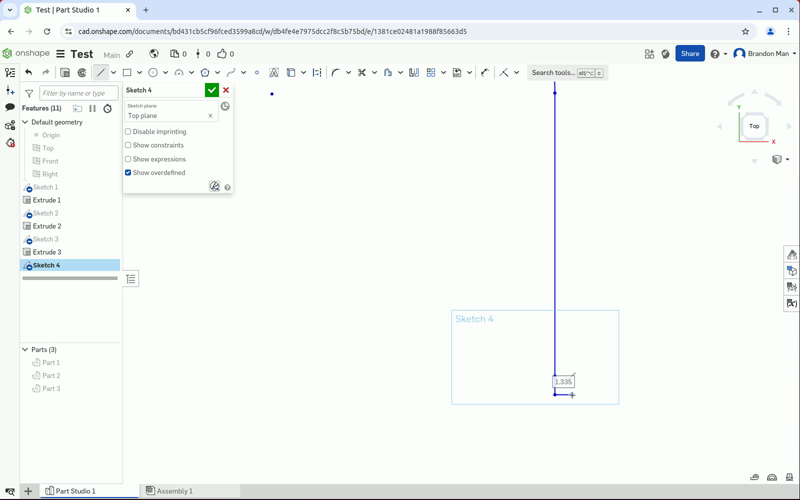
scroll(-6)
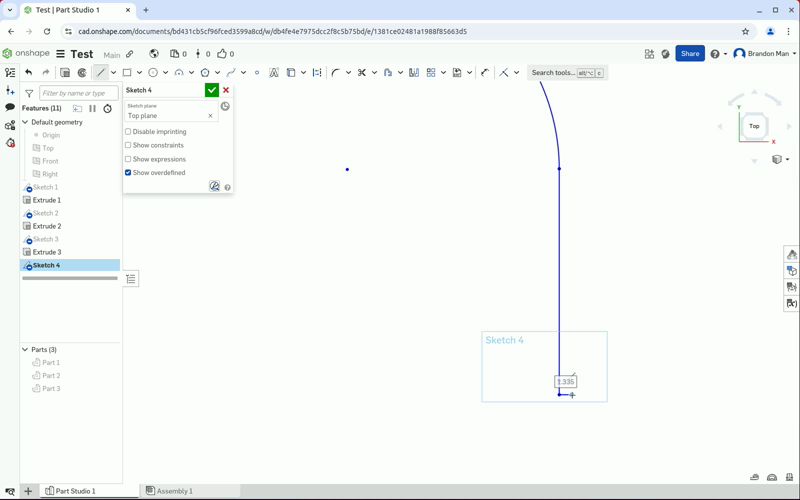
scroll(-6)
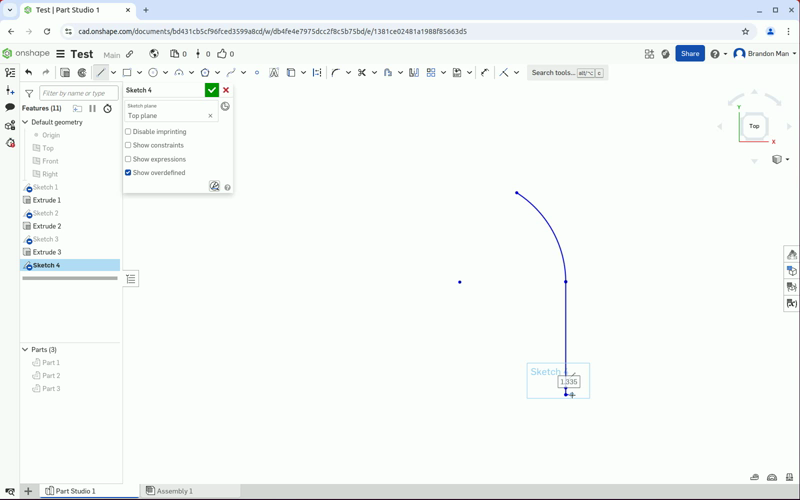
key_up(shift)
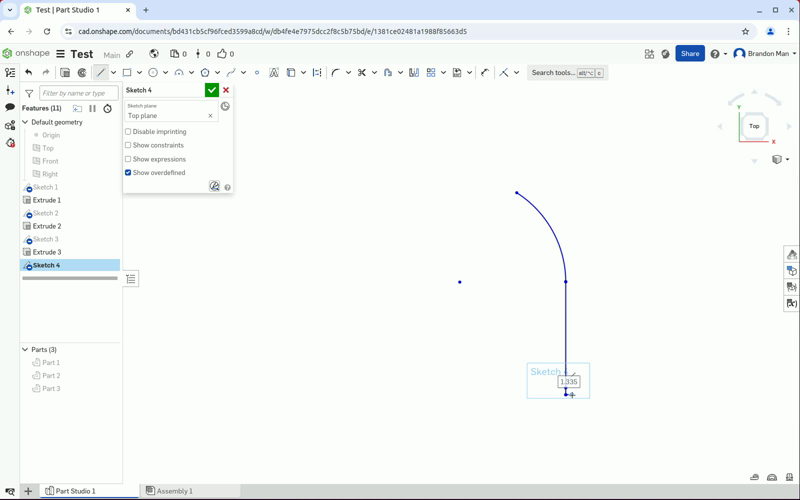
key_down(shift)
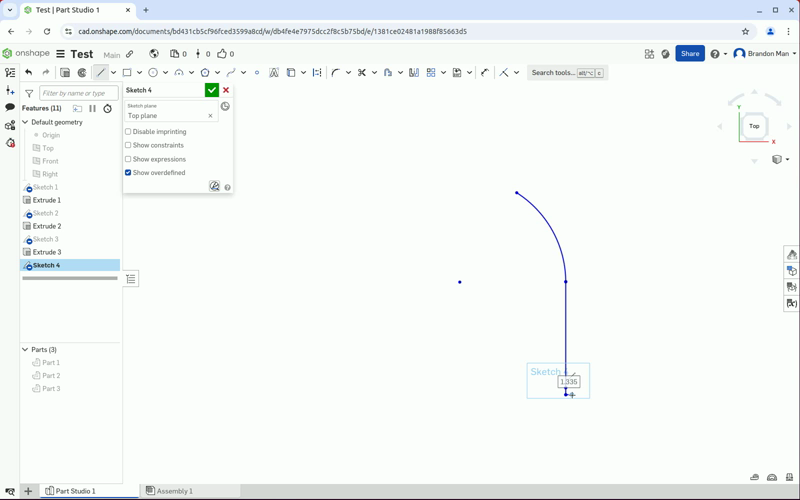
mouse_move(589, 394)
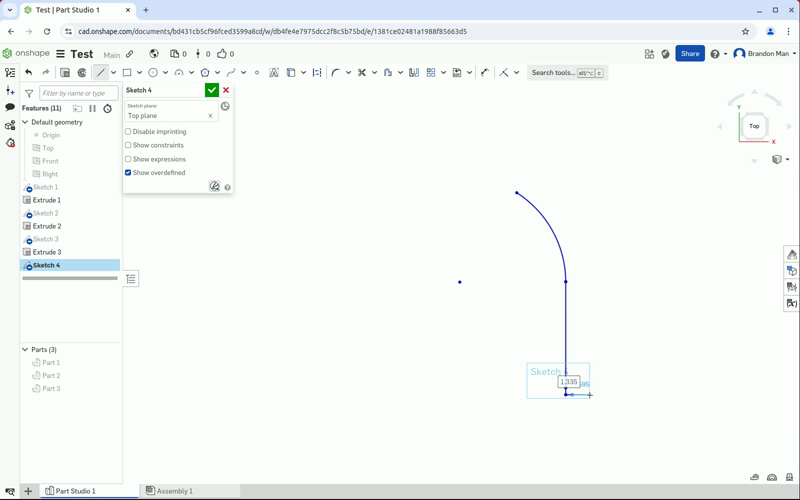
mouse_move(572, 387)
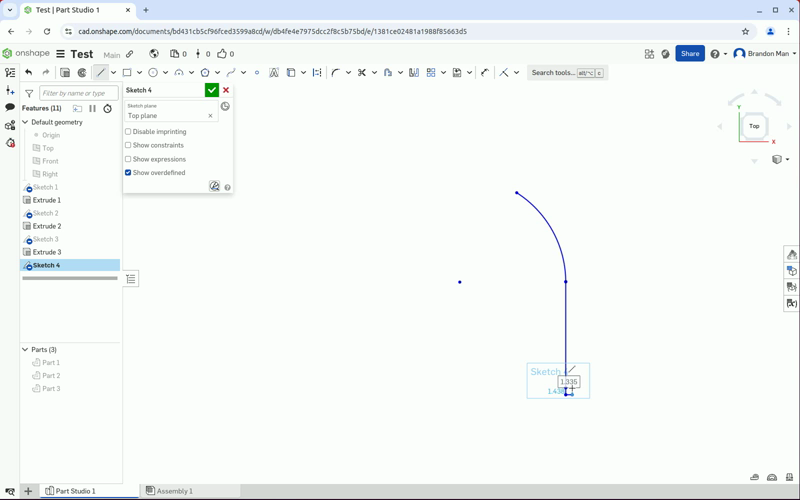
scroll(6)
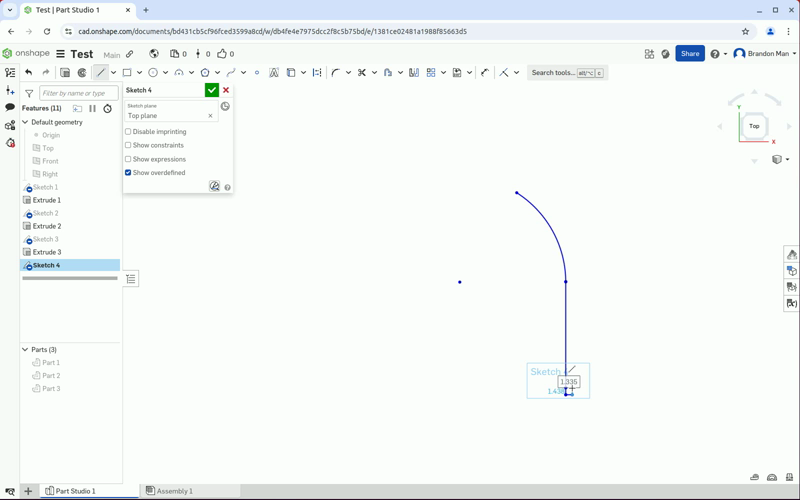
scroll(6)
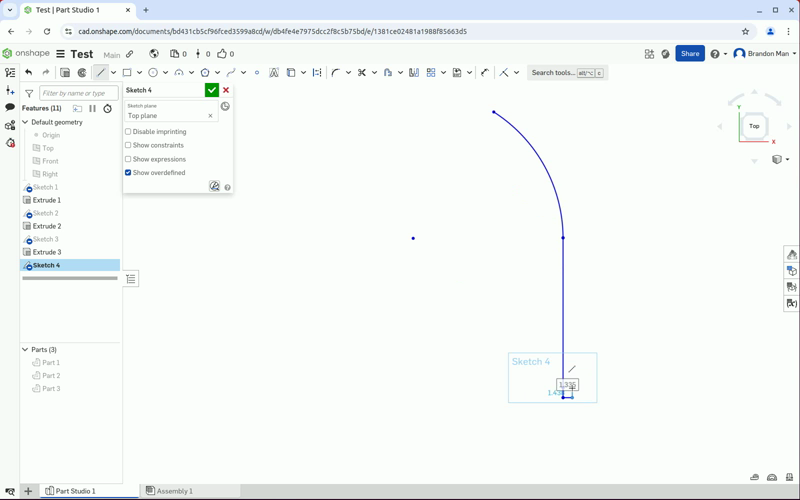
scroll(6)
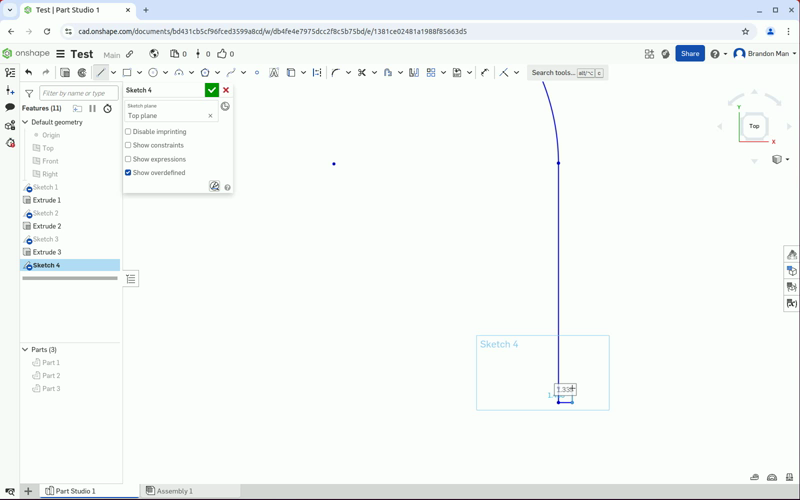
scroll(6)
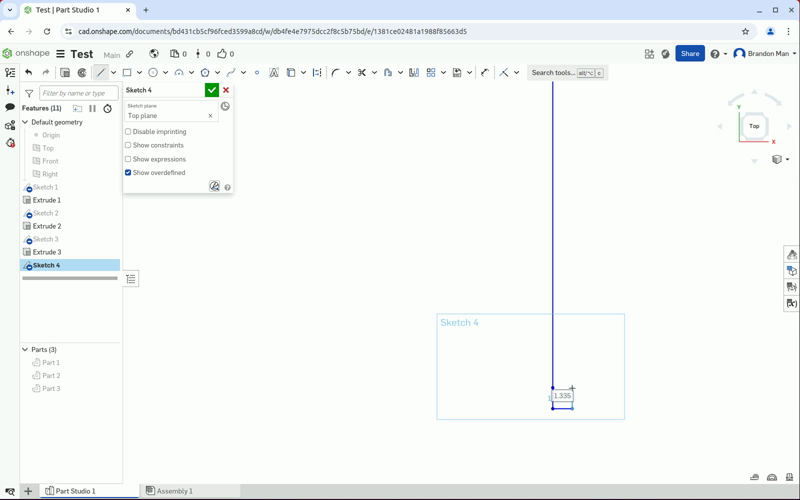
scroll(6)
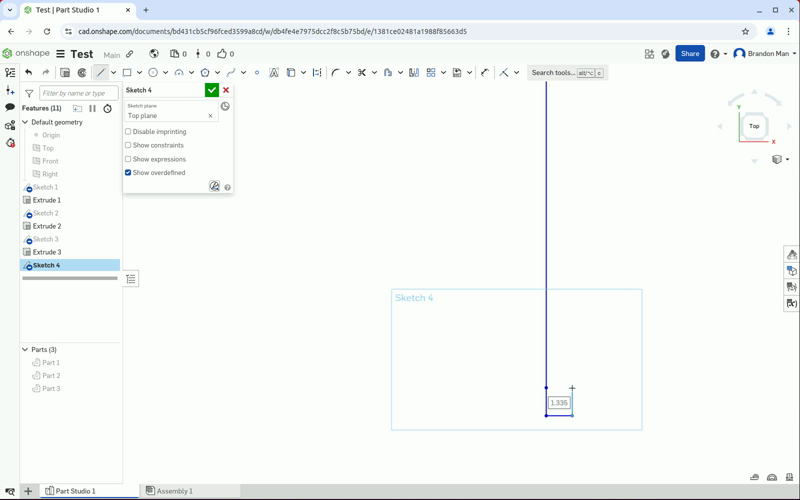
scroll(6)
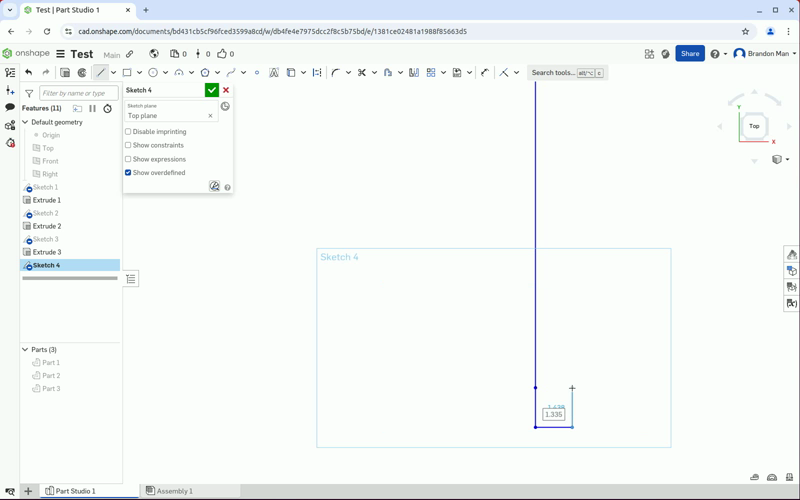
scroll(6)
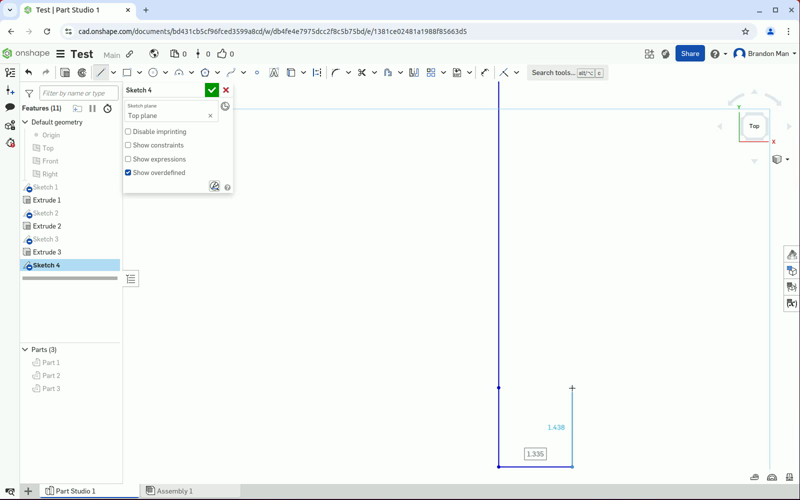
click(572, 387)
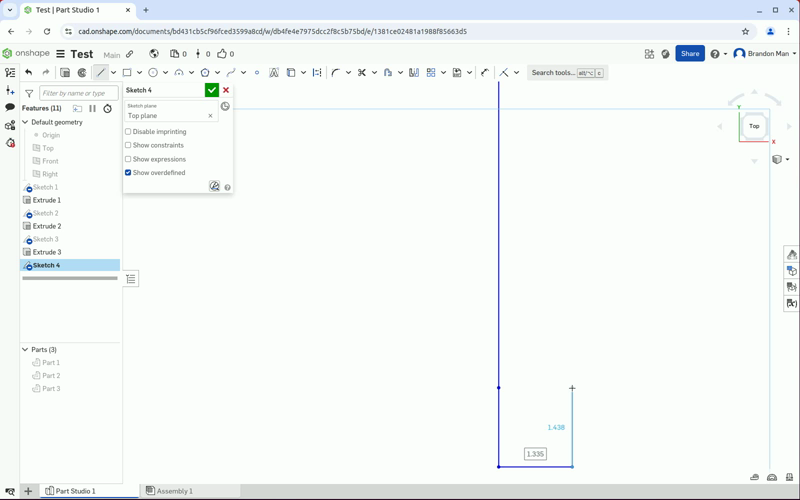
scroll(-6)
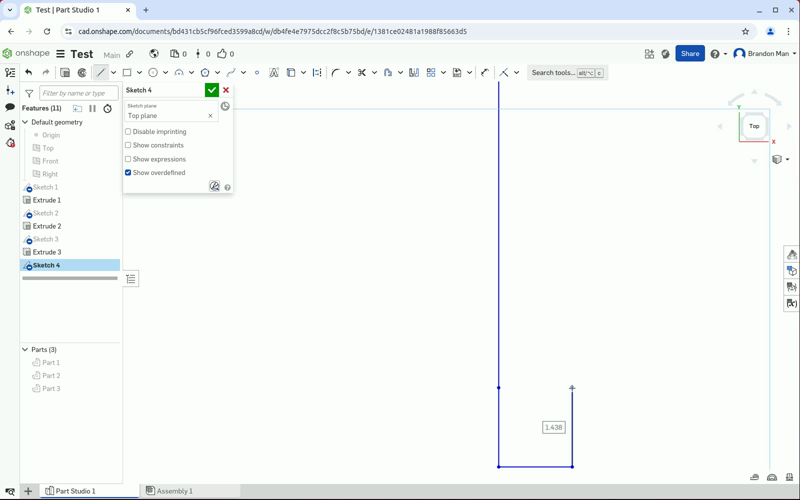
scroll(-6)
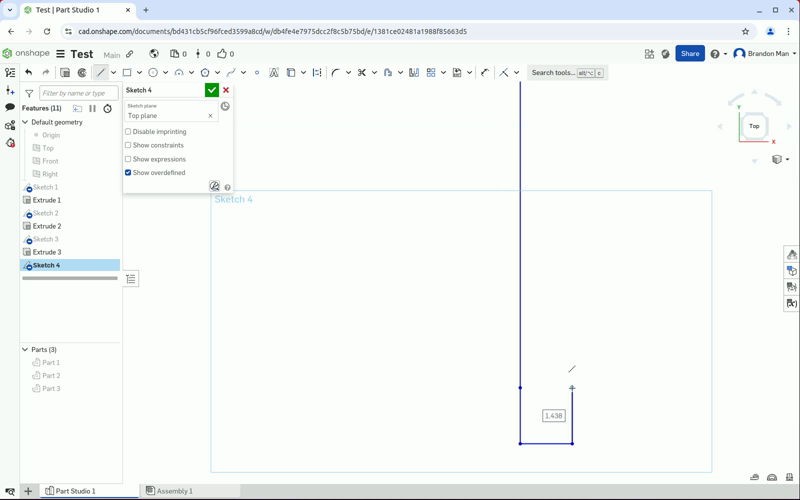
scroll(-6)
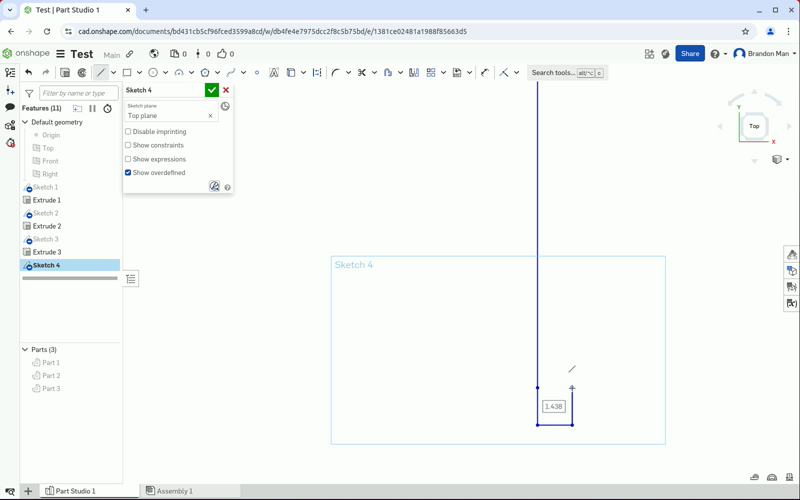
scroll(-6)
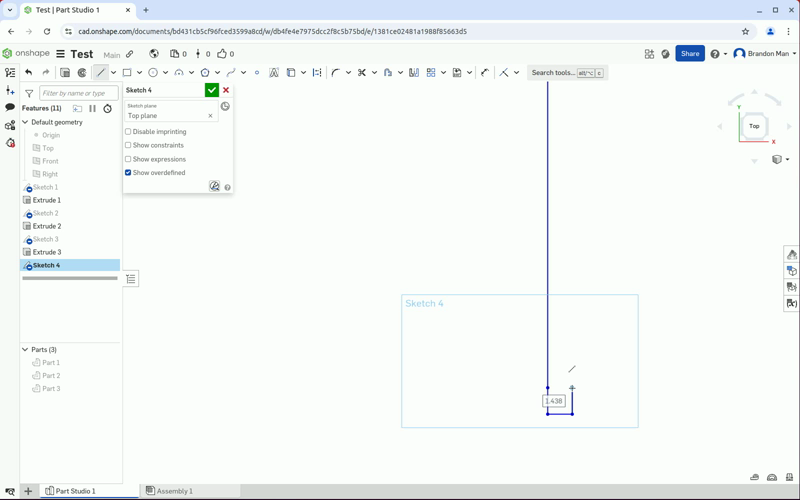
scroll(-6)
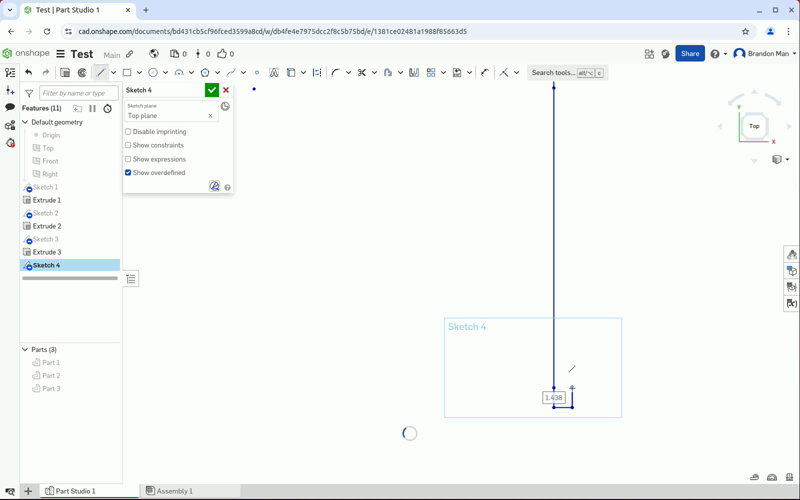
scroll(-6)
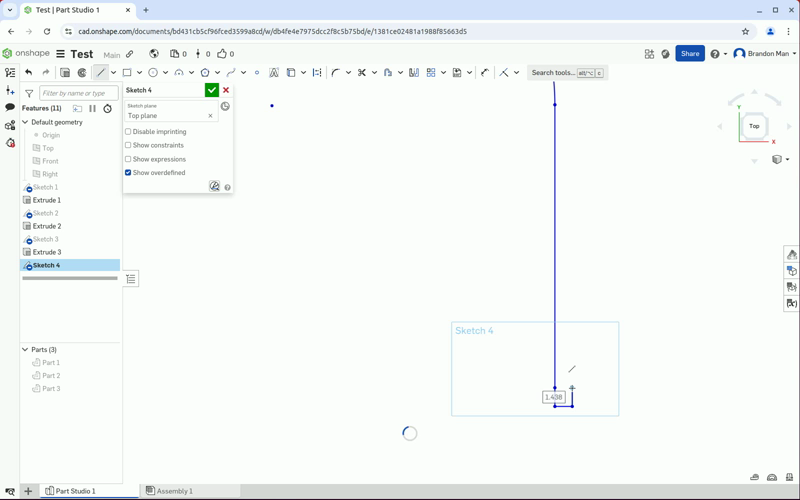
scroll(-6)
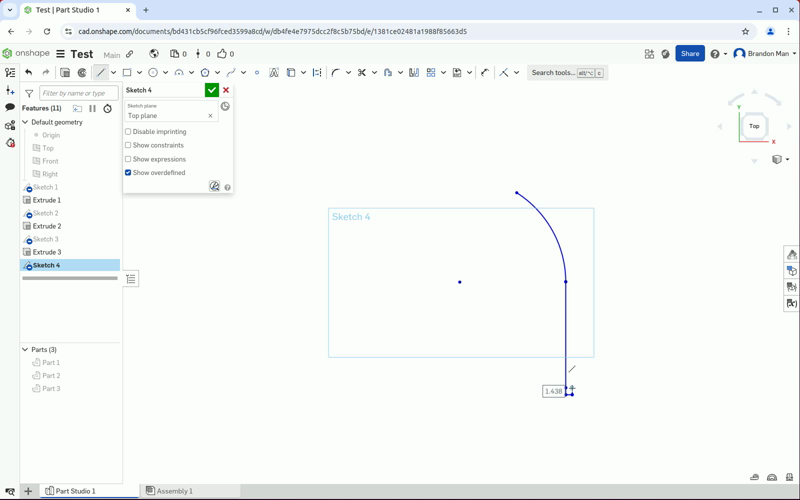
key_up(shift)
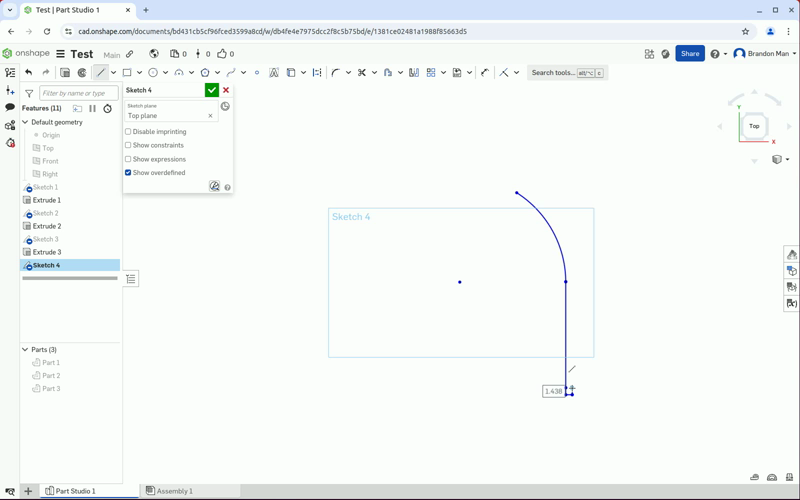
key_down(shift)
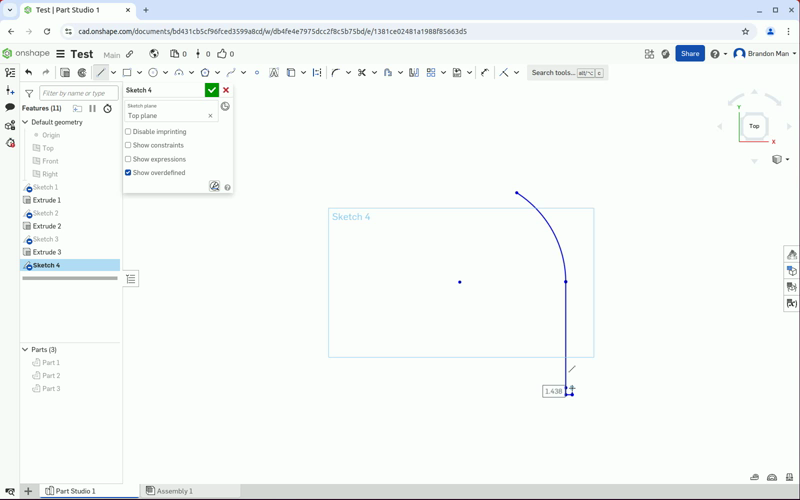
mouse_move(572, 188)
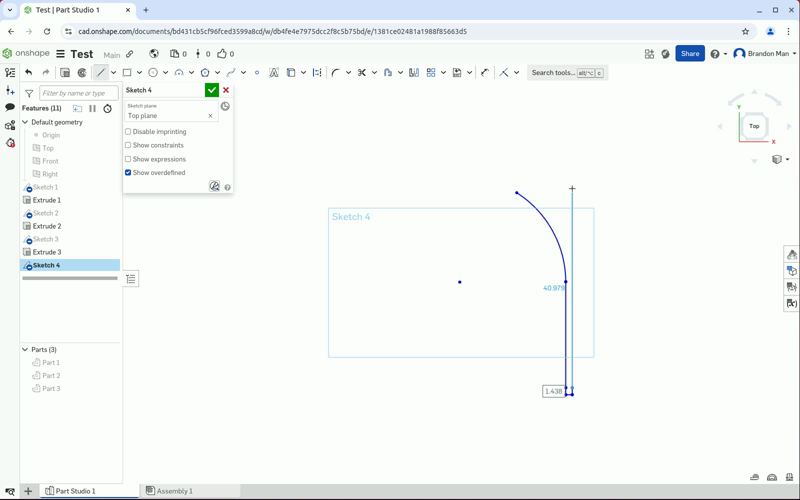
click(572, 188)
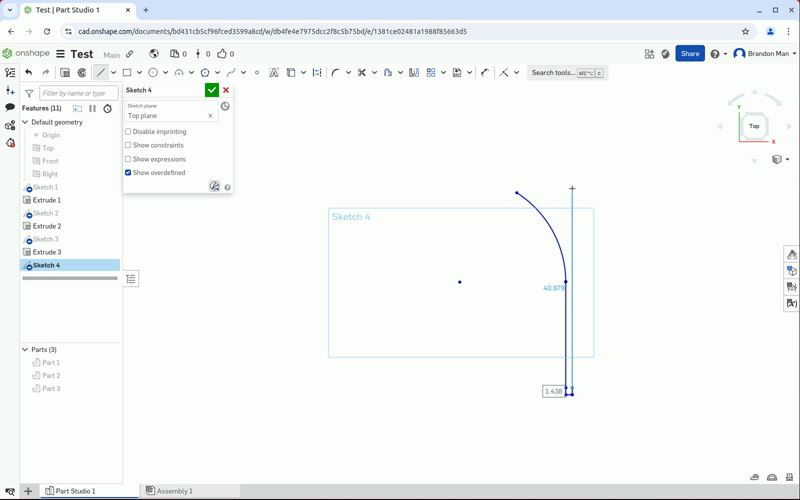
key_up(shift)
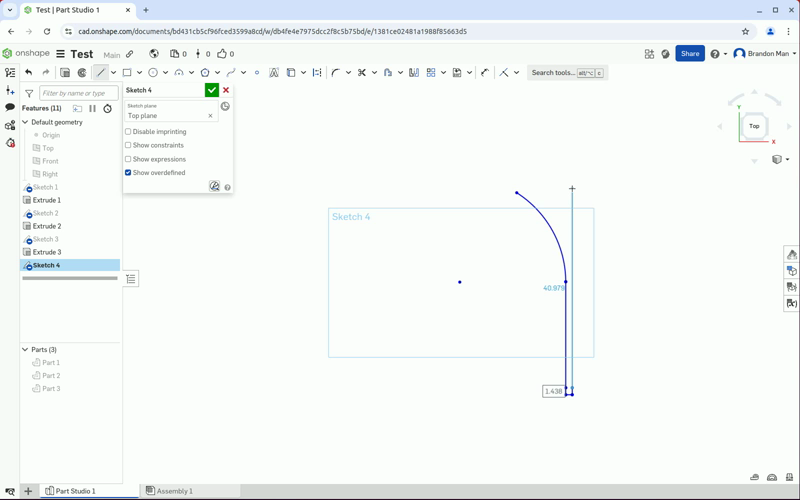
key_down(shift)
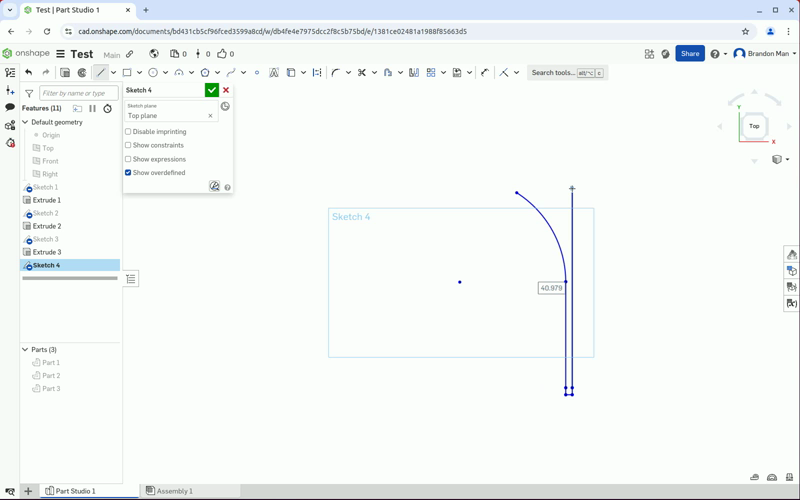
mouse_move(589, 188)
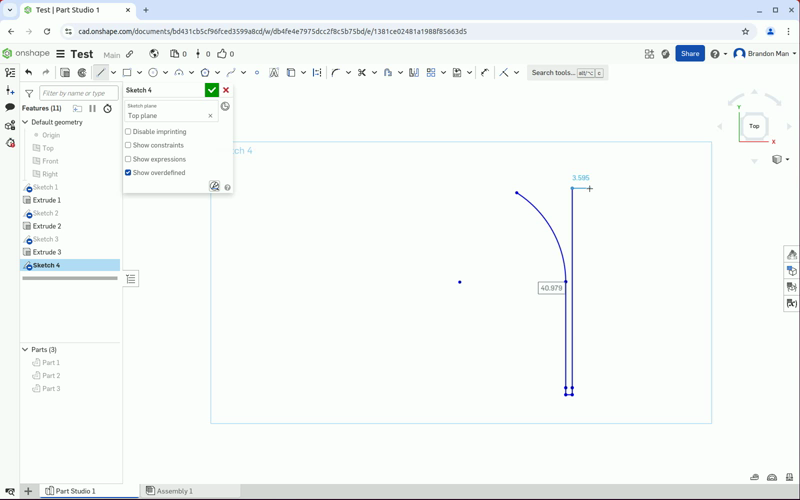
mouse_move(565, 188)
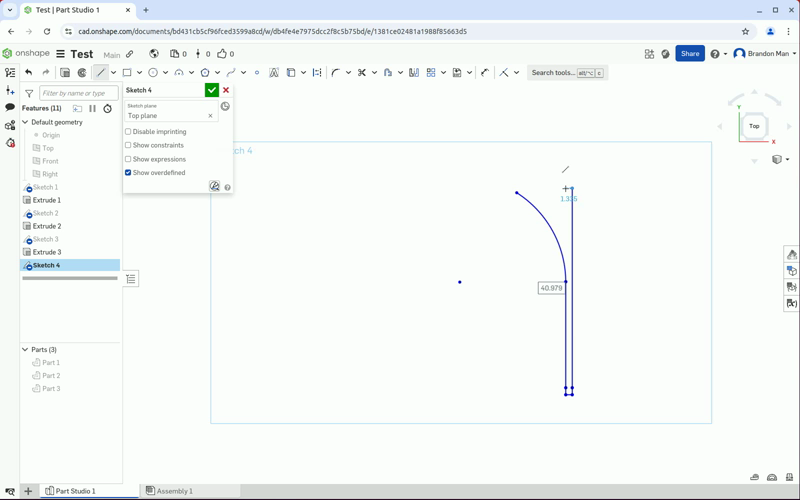
scroll(6)
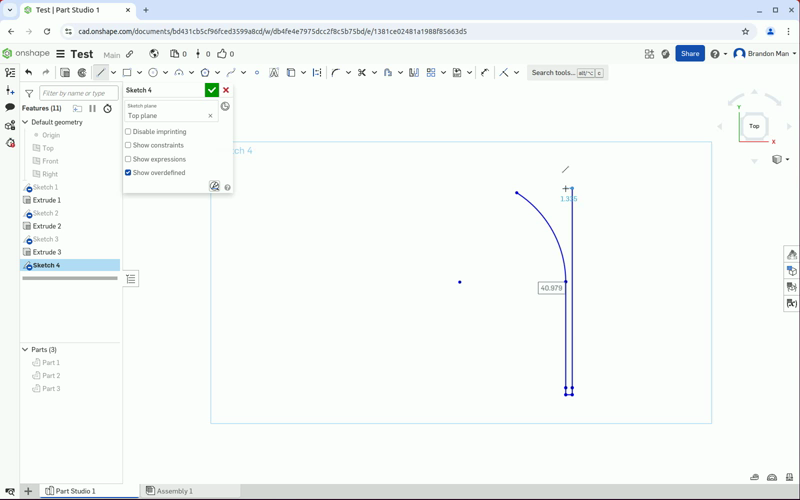
scroll(6)
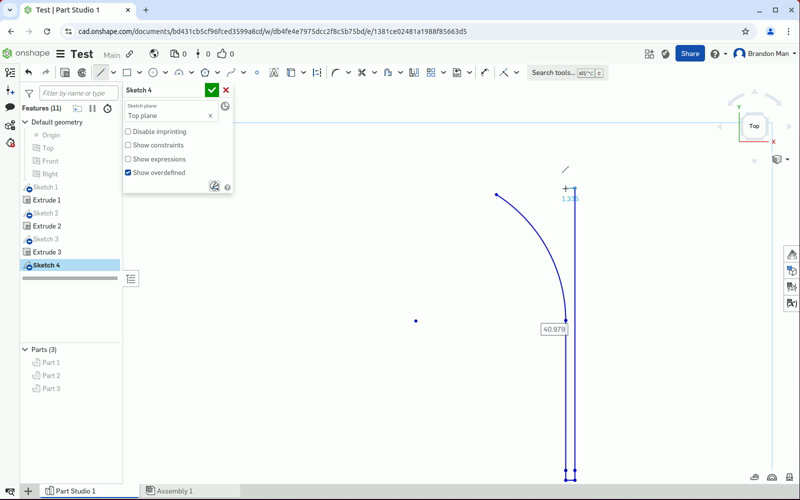
scroll(6)
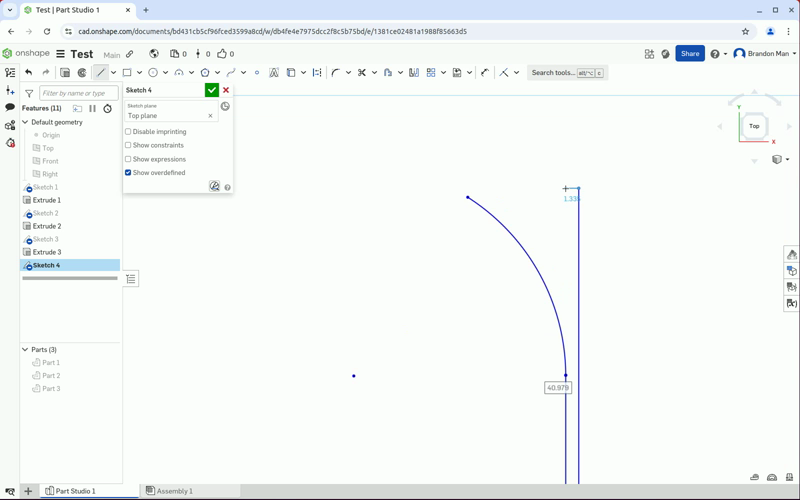
scroll(6)
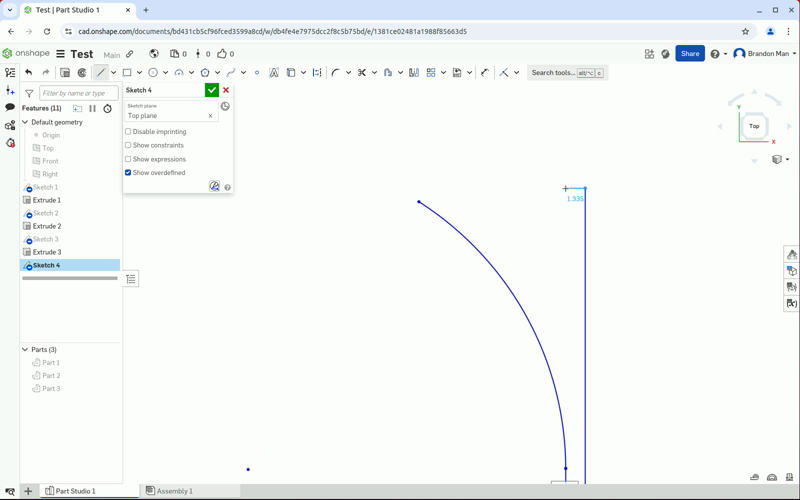
scroll(6)
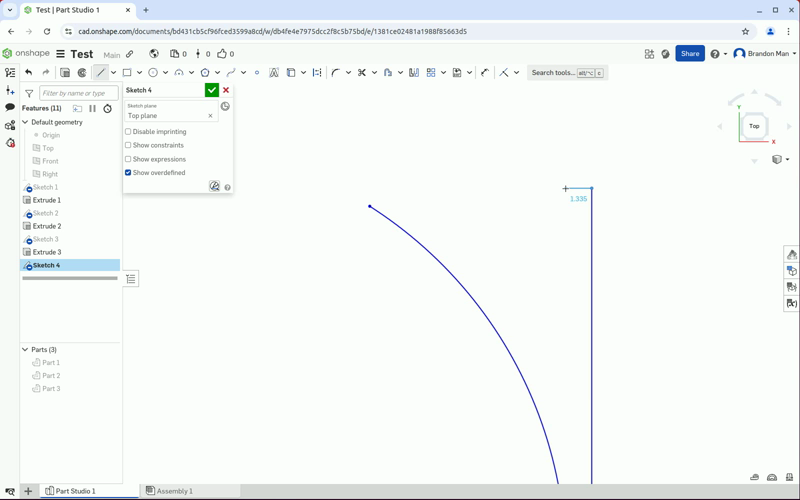
scroll(6)
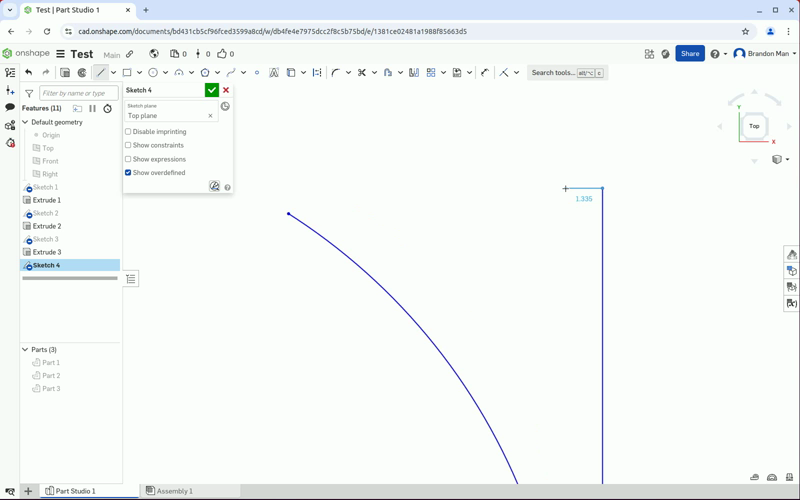
scroll(6)
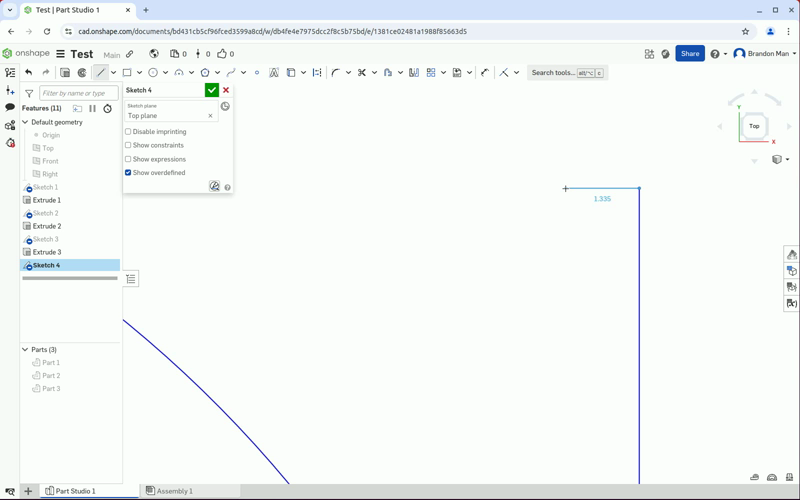
click(565, 188)
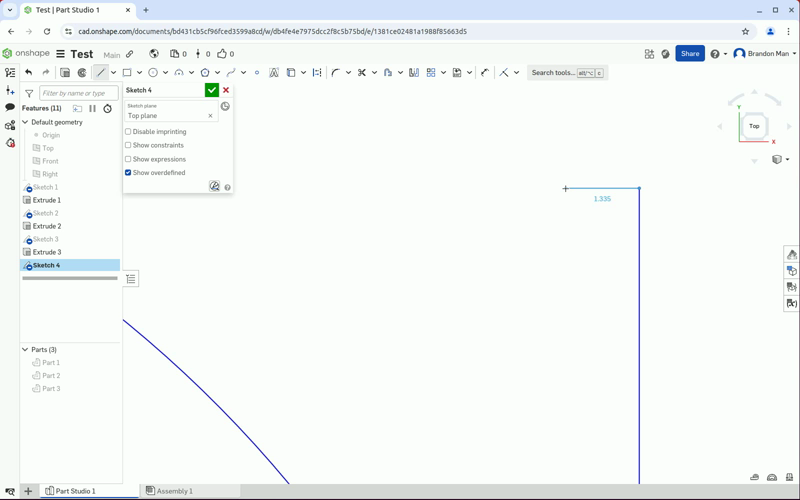
scroll(-6)
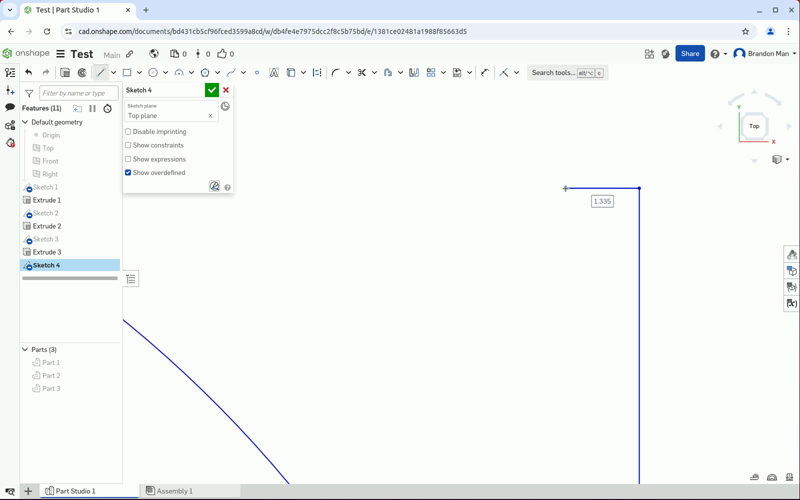
scroll(-6)
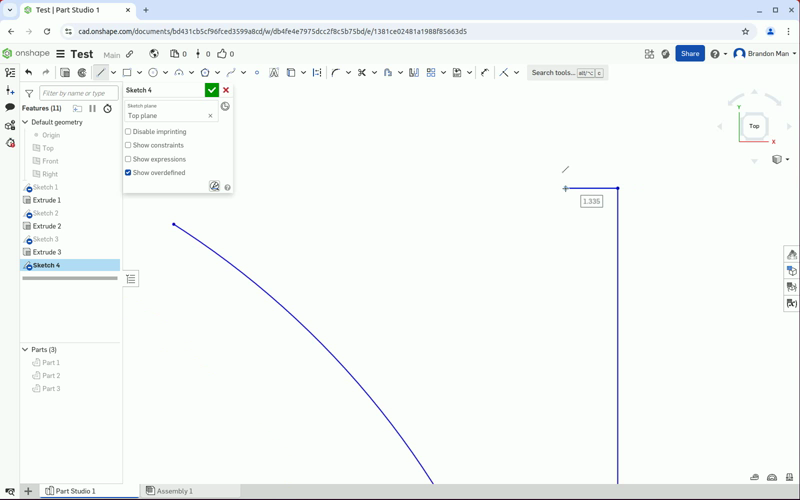
scroll(-6)
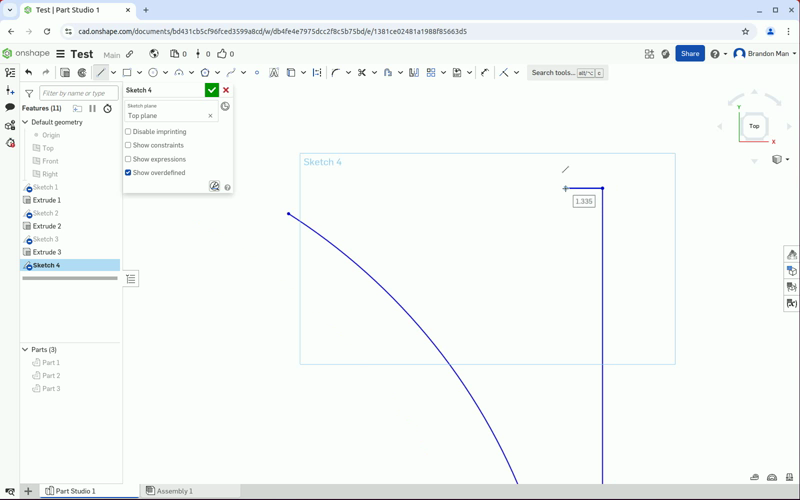
scroll(-6)
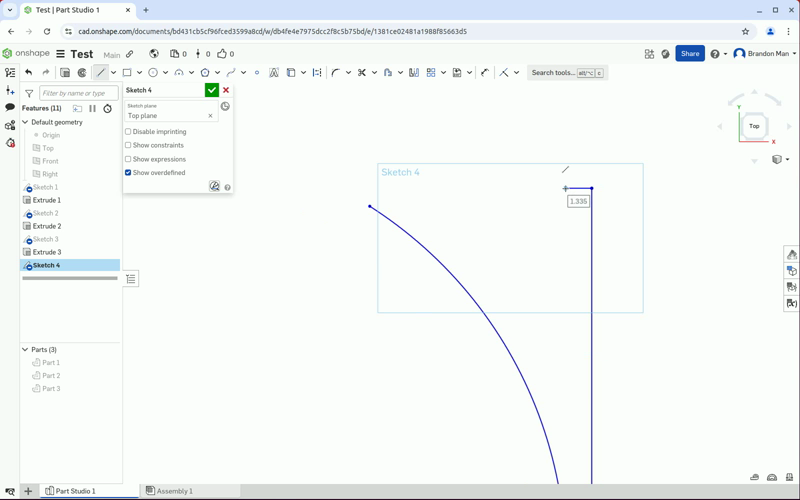
scroll(-6)
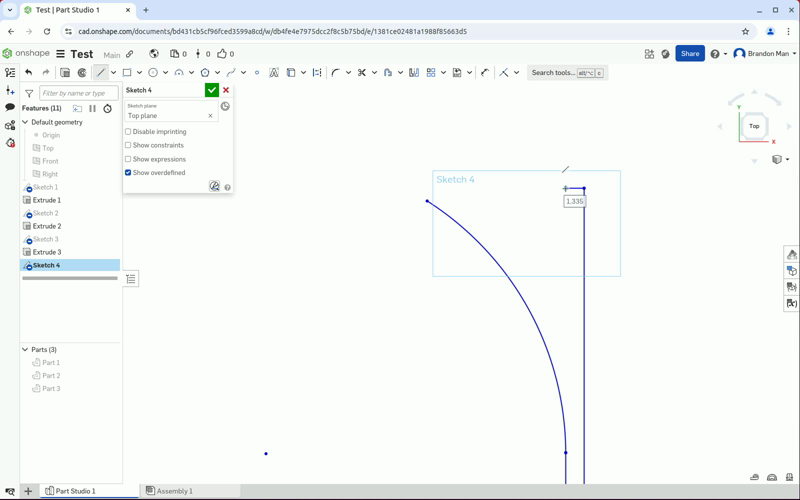
scroll(-6)
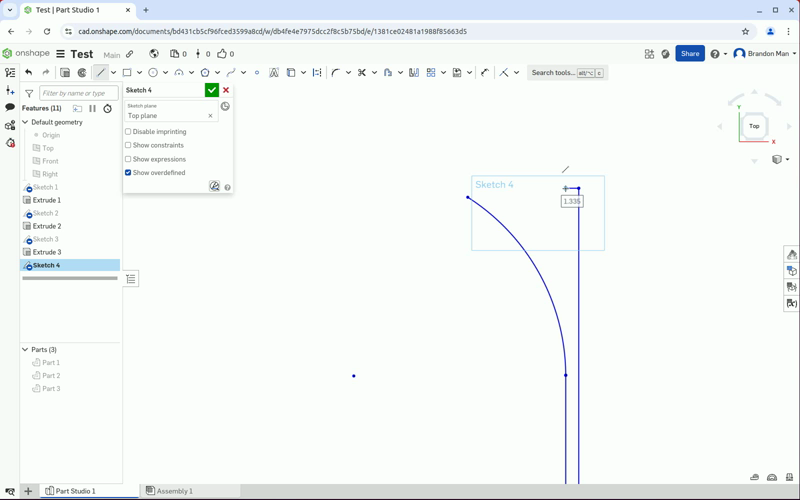
scroll(-6)
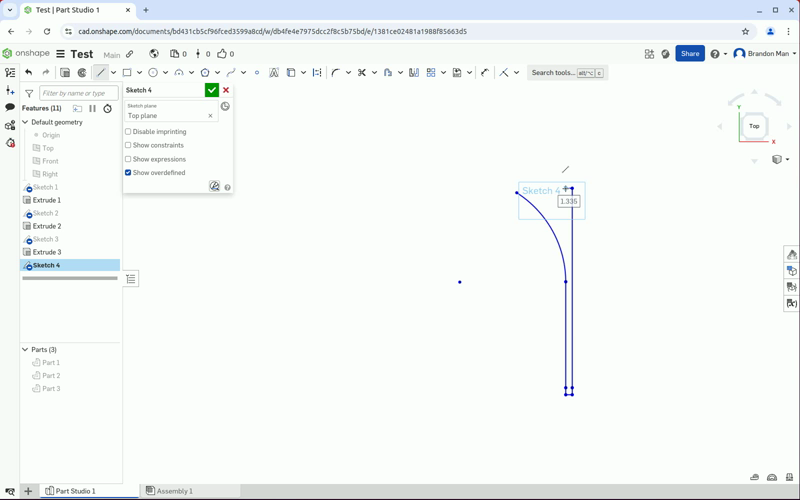
key_up(shift)
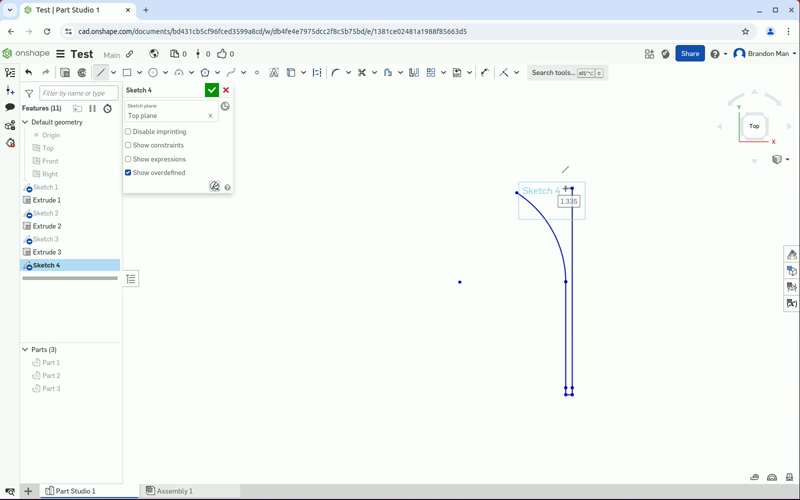
mouse_move(589, 188)
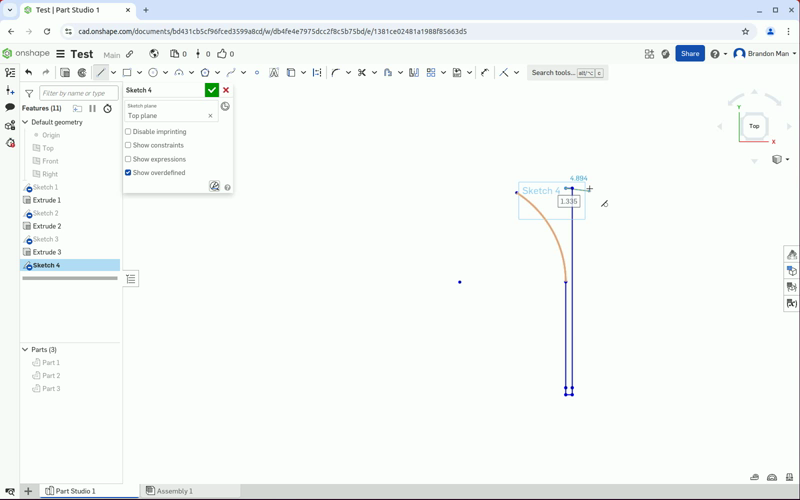
key_down(shift)
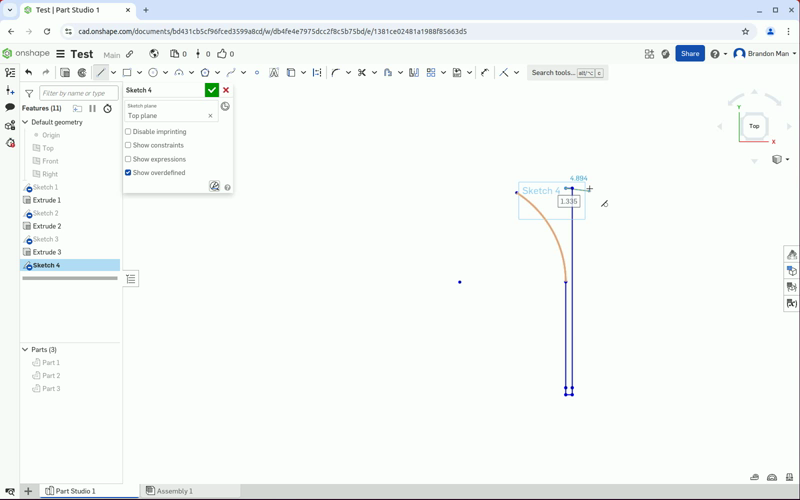
mouse_move(516, 192)
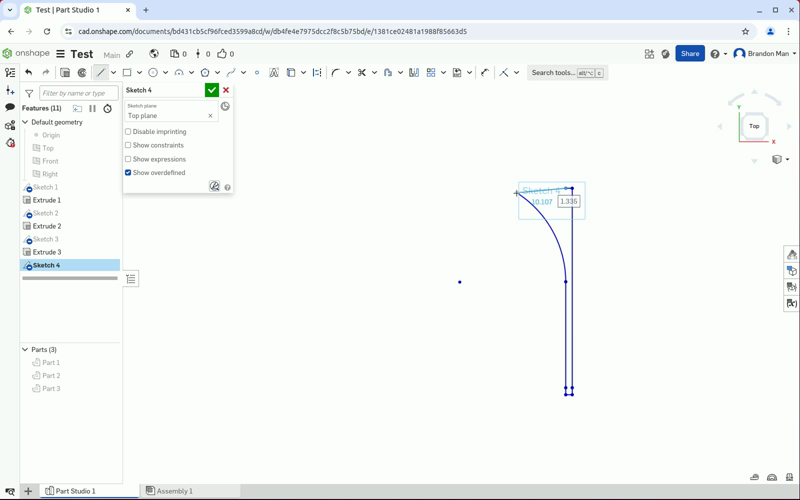
key_up(shift)
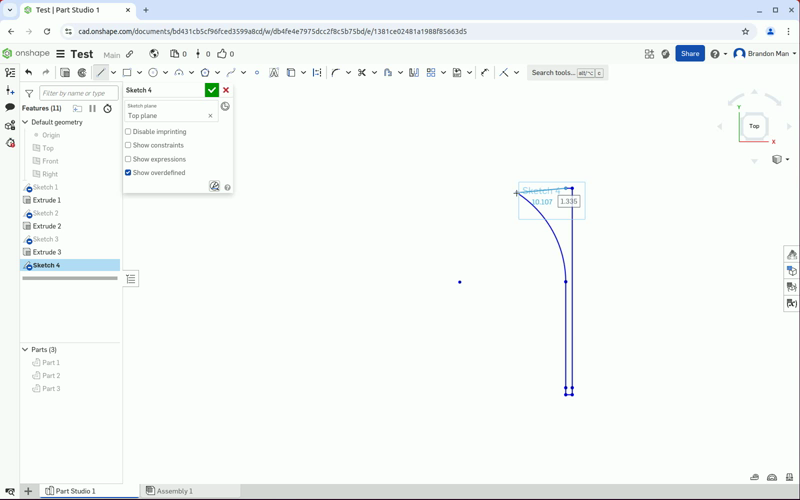
click(516, 192)
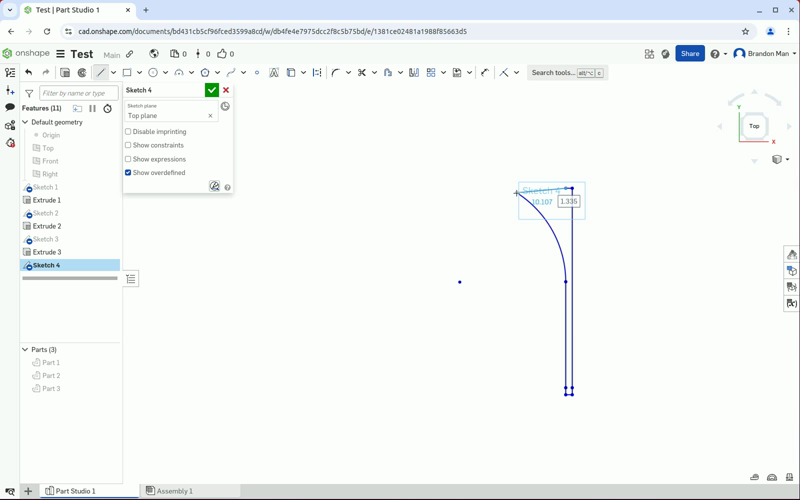
key(esc)
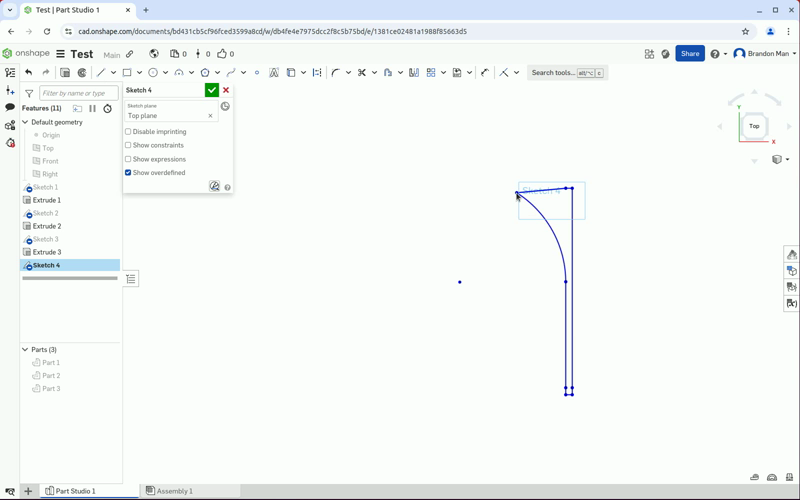
mouse_move(563, 230)
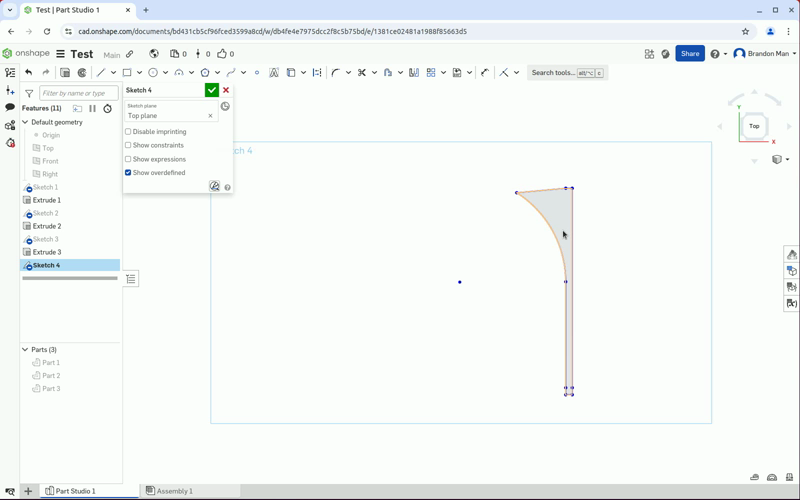
click(563, 230)
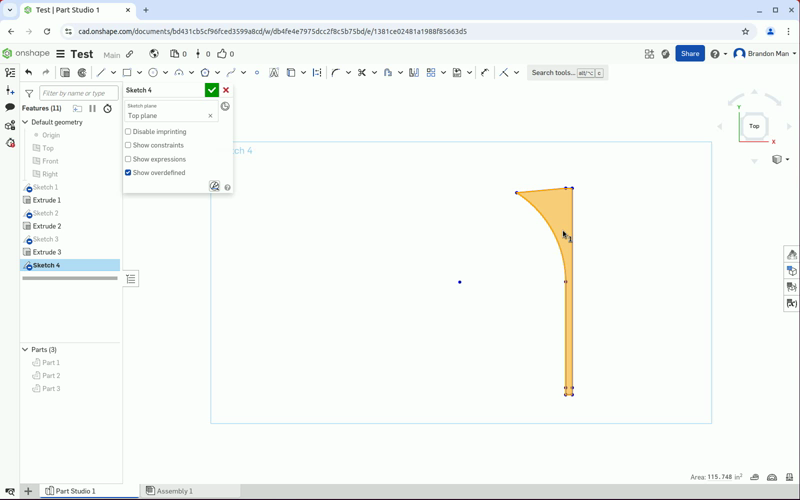
mouse_move(73, 352)
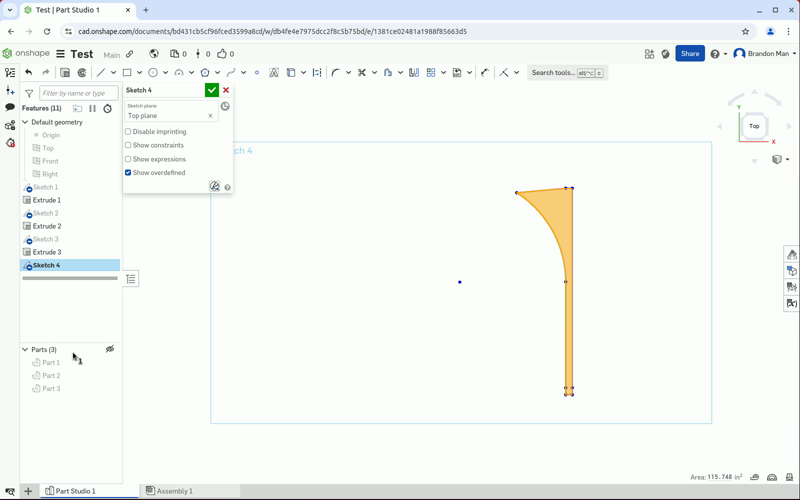
key(shift+y)
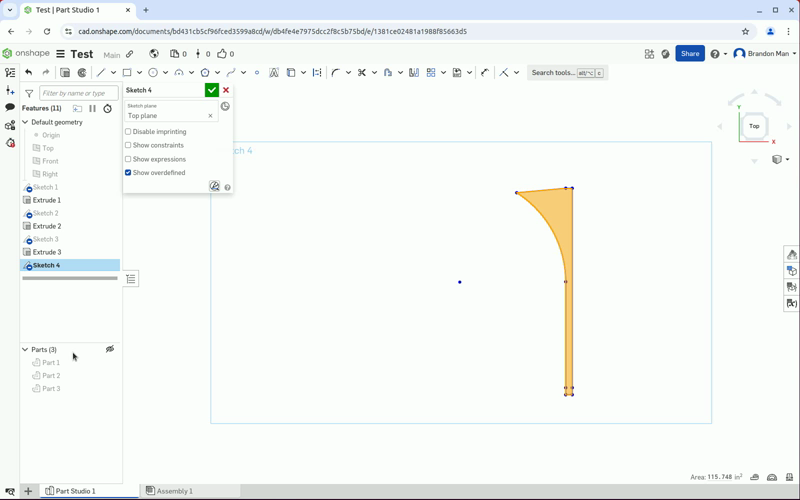
key(shift+e)
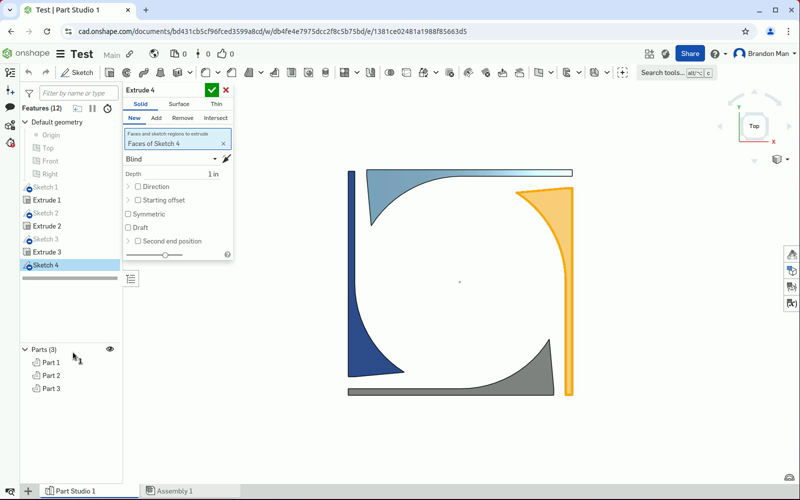
mouse_move(143, 106)
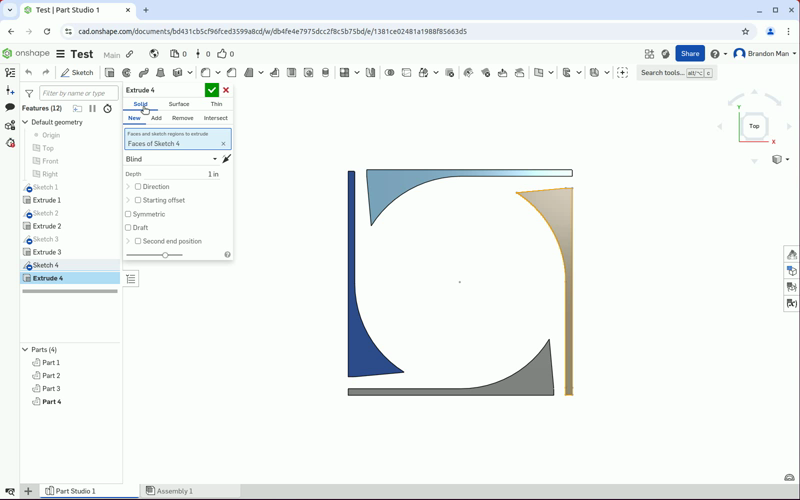
click(143, 106)
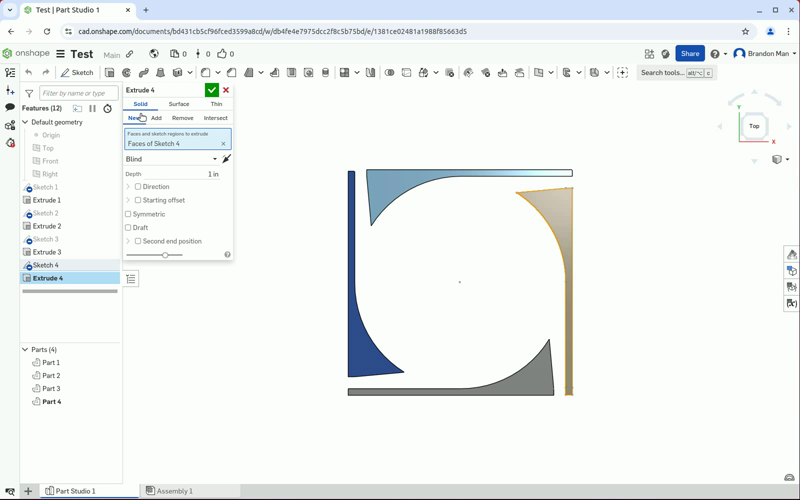
mouse_move(137, 120)
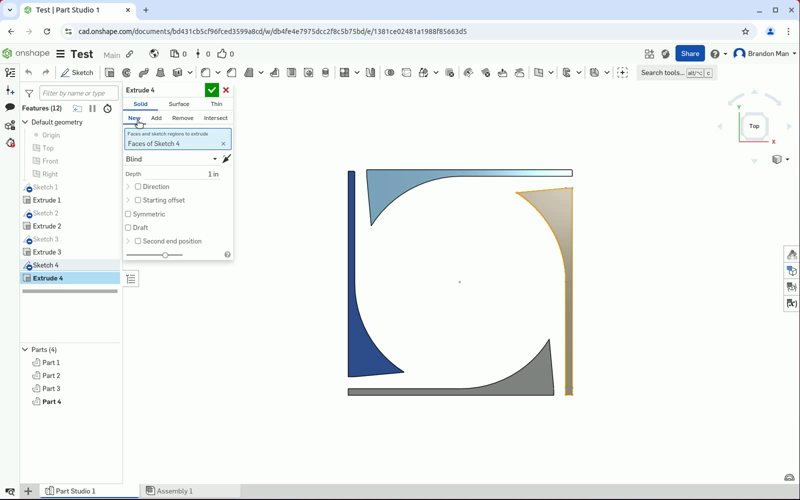
click(137, 120)
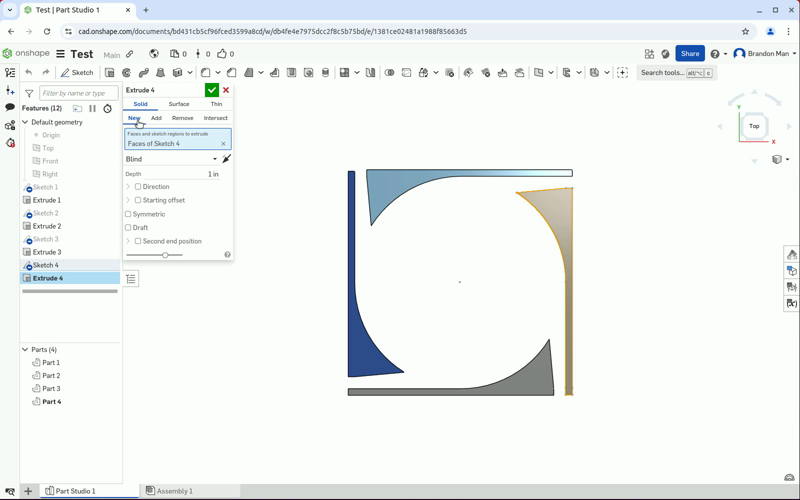
key(tab, 4)
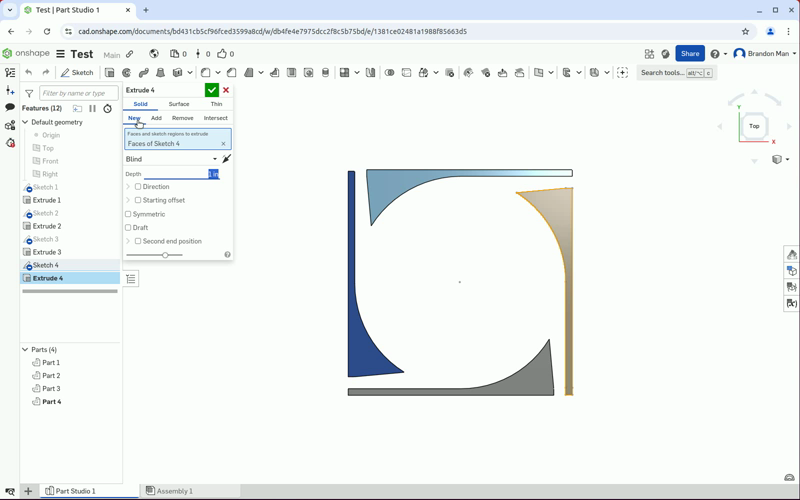
text(3.851)
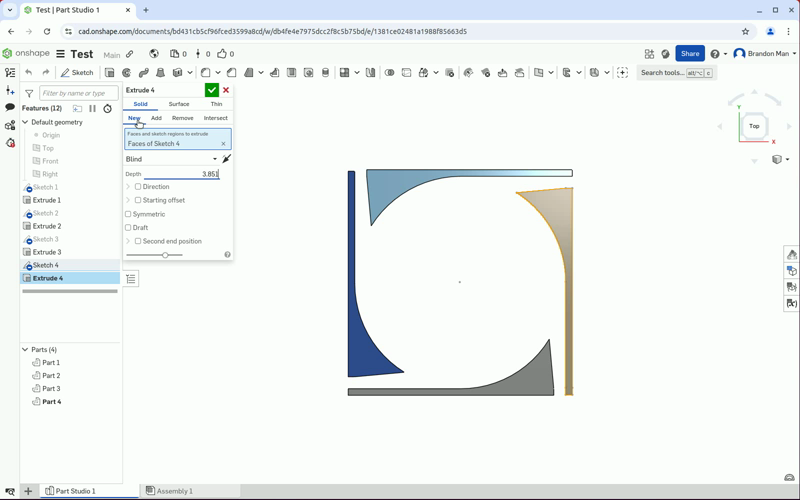
key(enter)
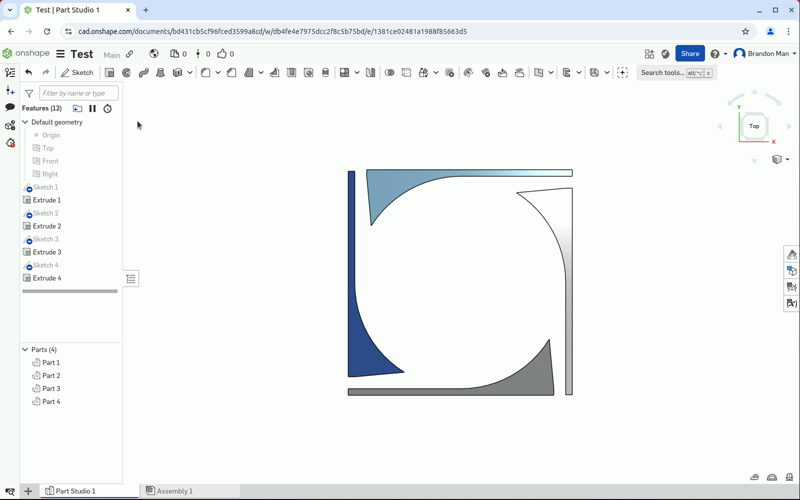
key(shift+h)
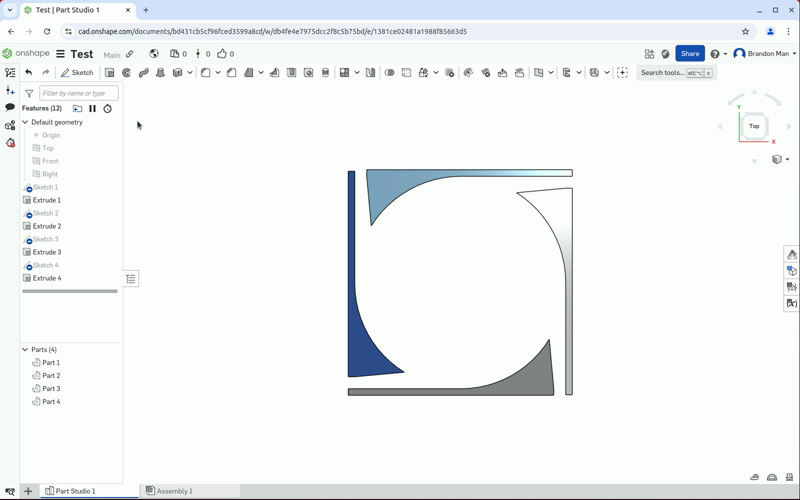
key(shift+h)
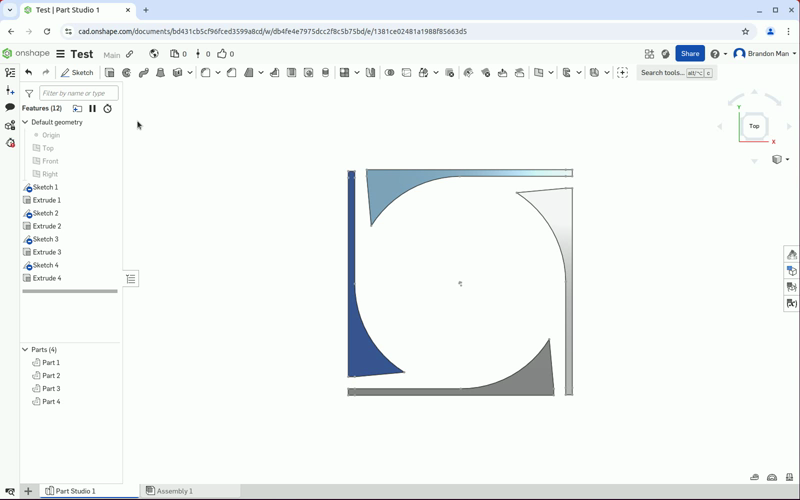
key(shift+7)
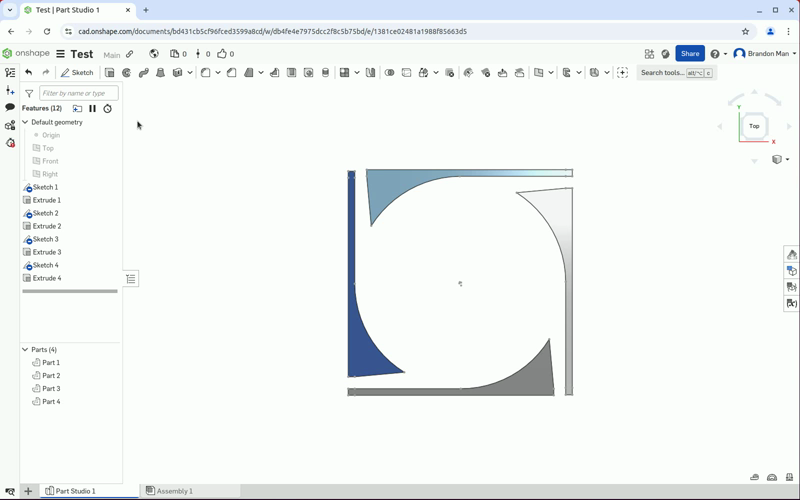
key(up, 3)
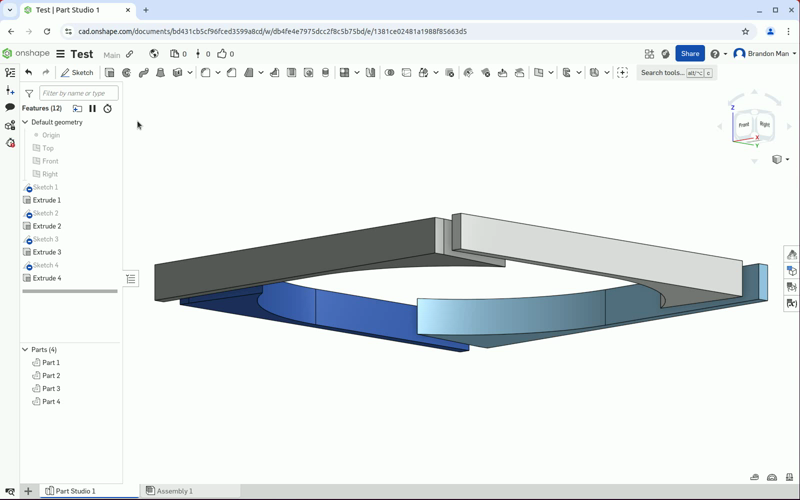
key(left, 3)
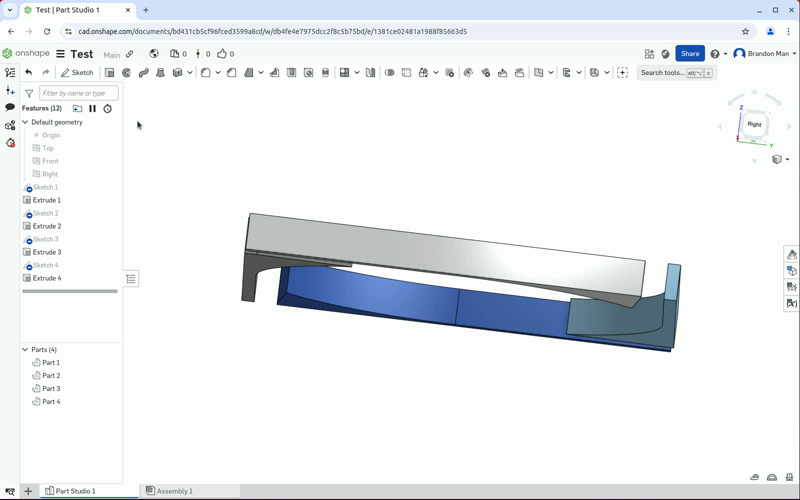
key(right, 3)
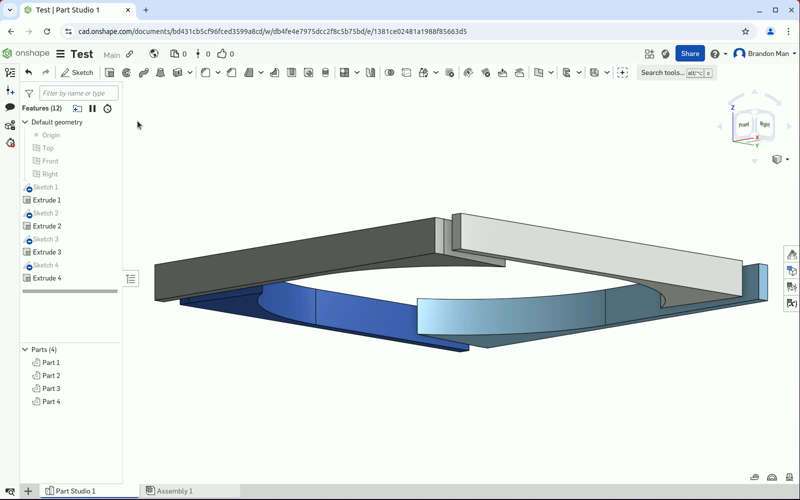
key(down, 3)
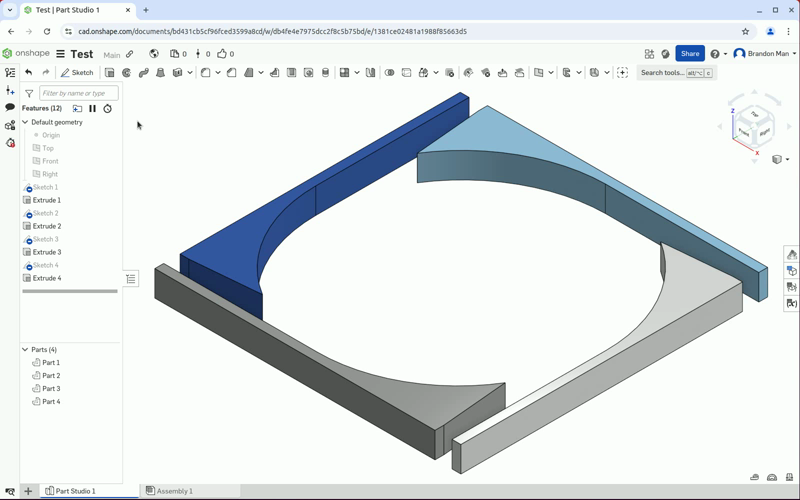
mouse_move(73, 189)
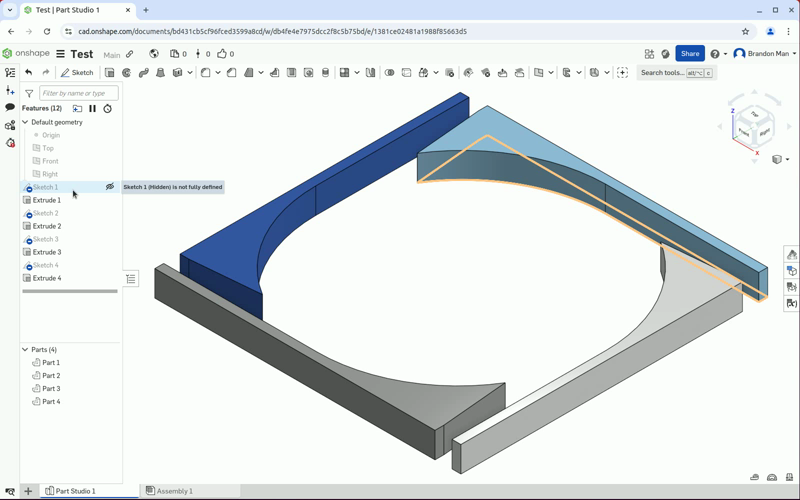
click(73, 189)